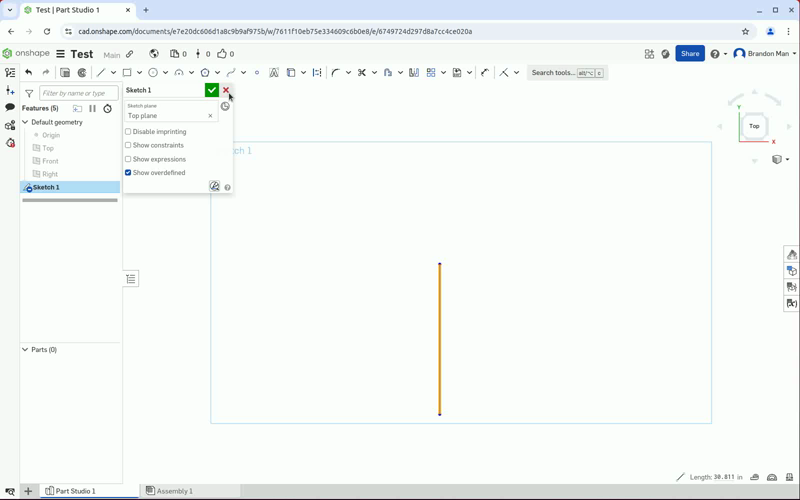
key(shift+h)
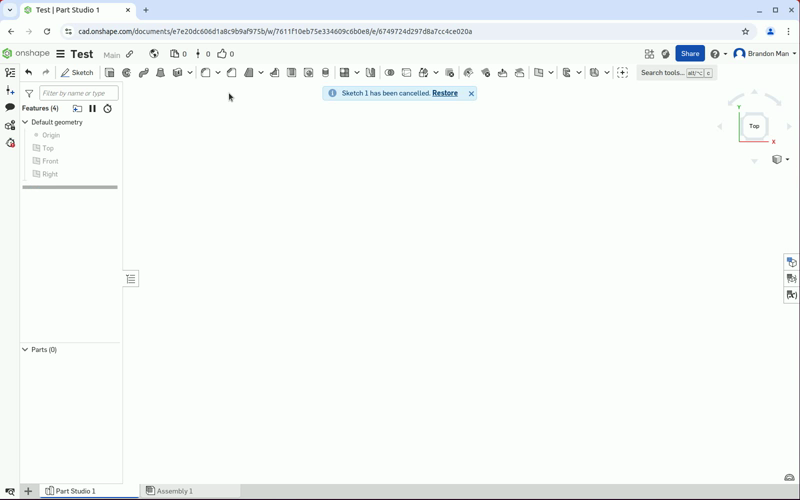
mouse_move(73, 352)
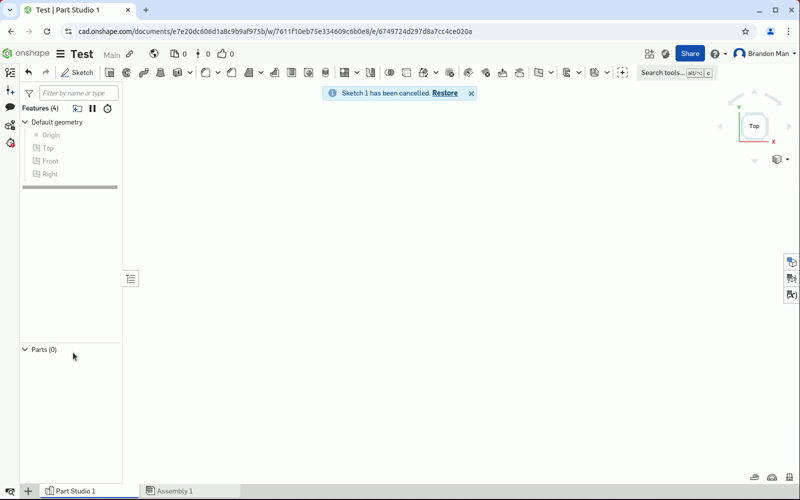
key(y)
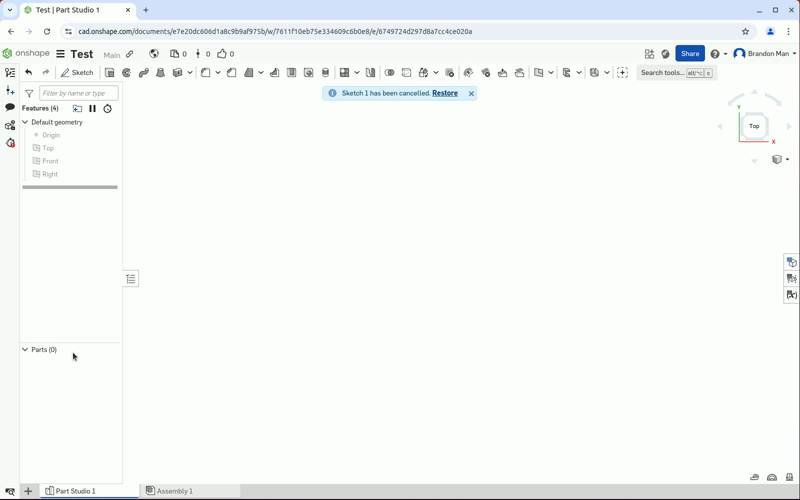
key(shift+p)
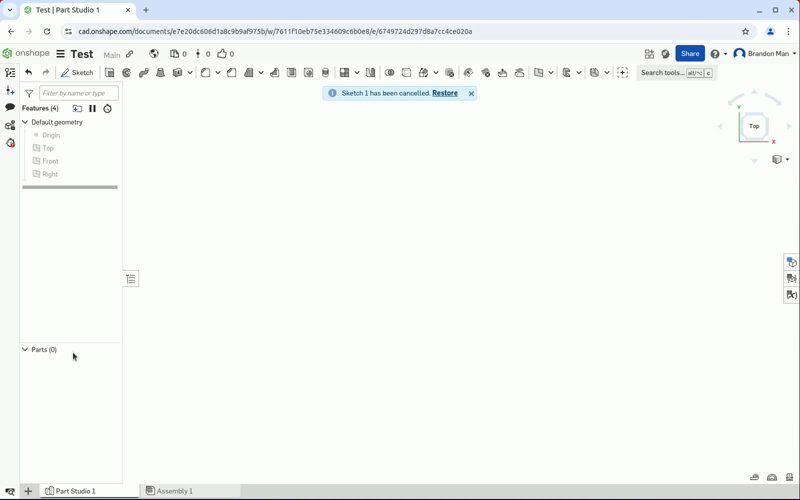
key(space)
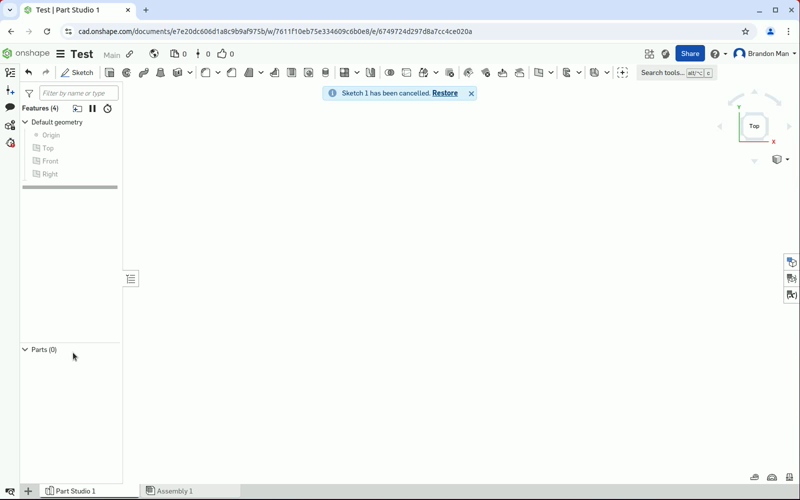
key_down(shift)
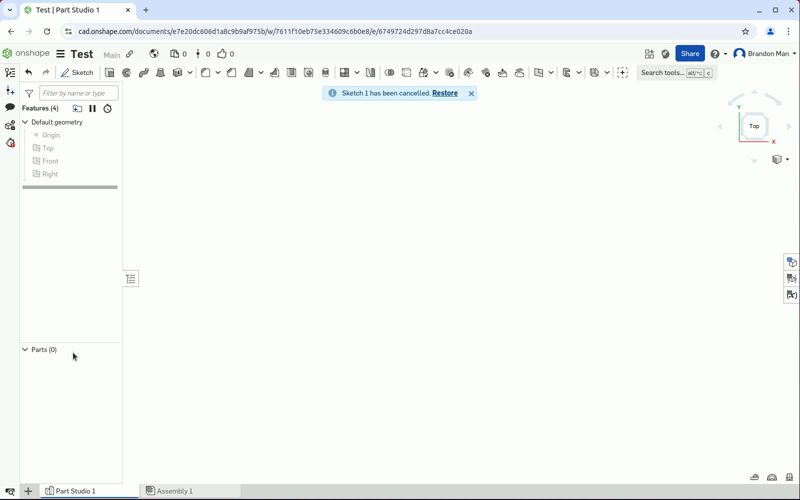
key(up)
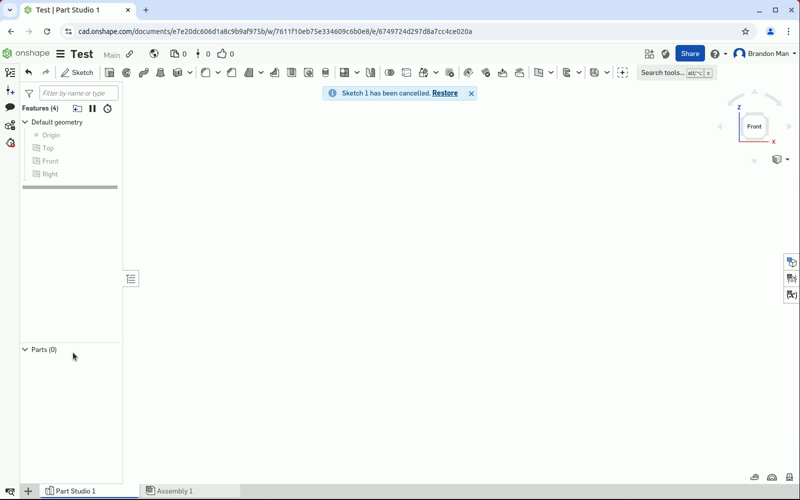
key_up(shift)
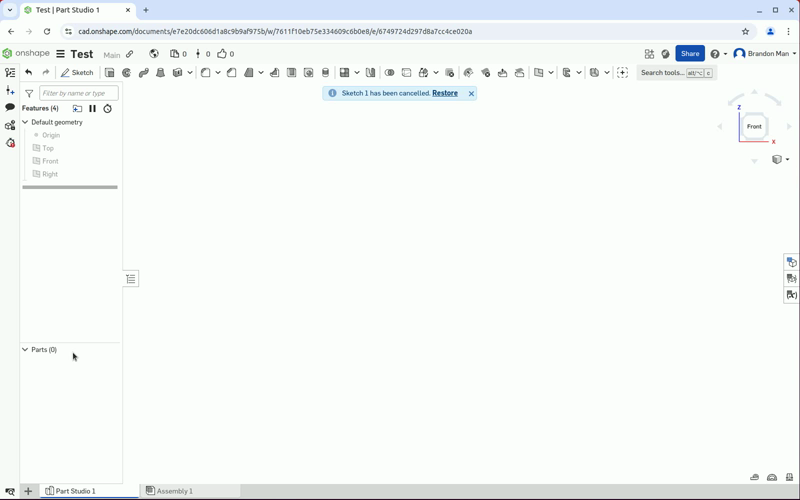
mouse_move(73, 352)
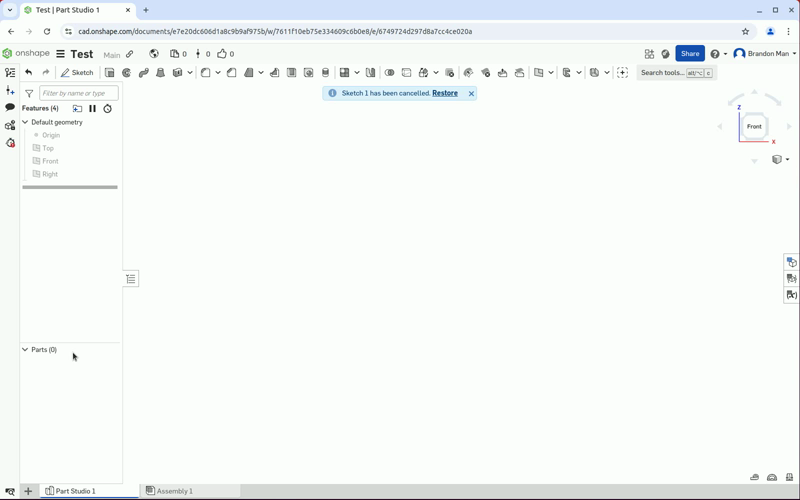
key(shift+y)
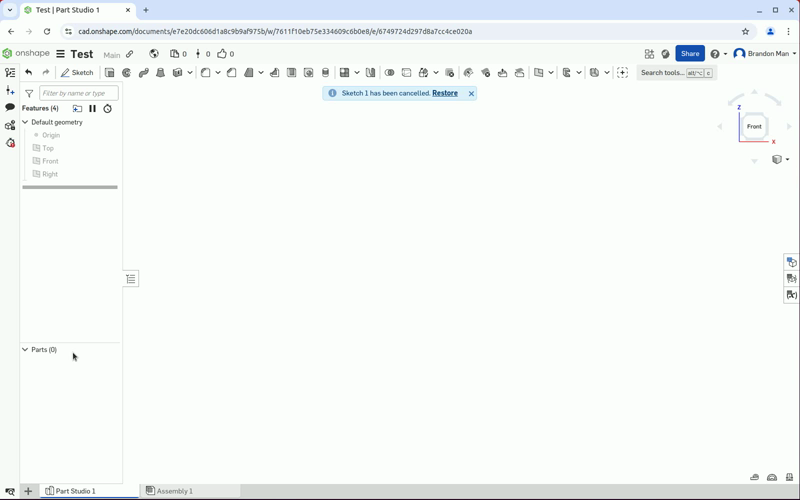
key(shift+s)
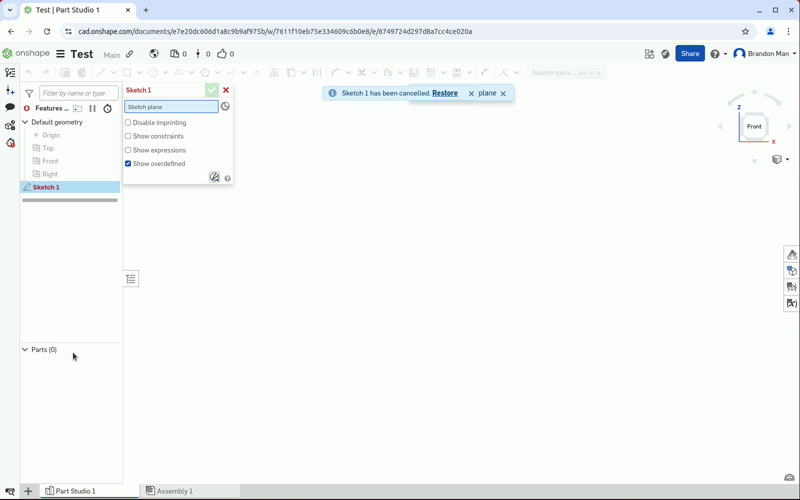
mouse_move(73, 163)
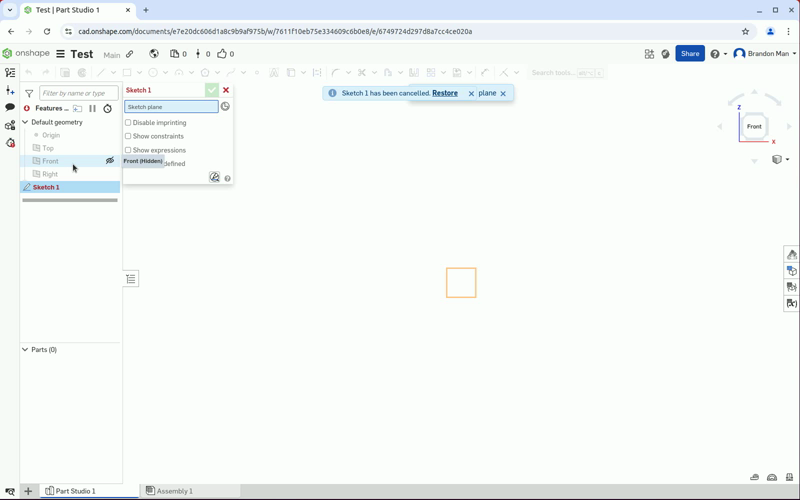
click(73, 163)
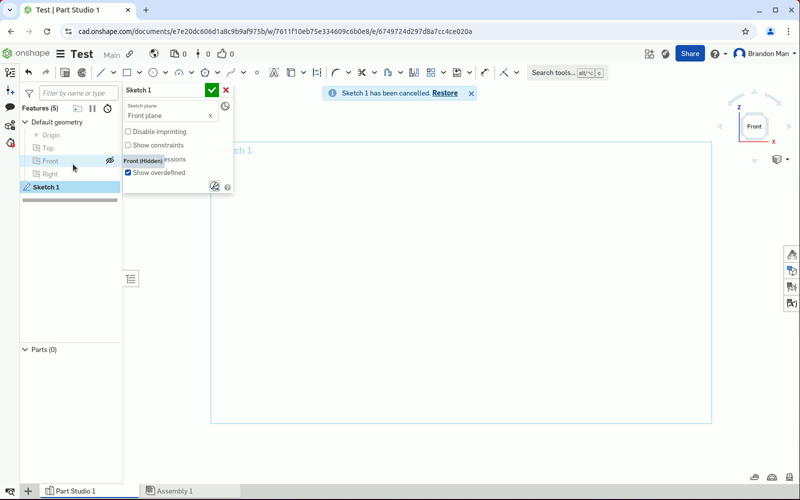
mouse_move(73, 352)
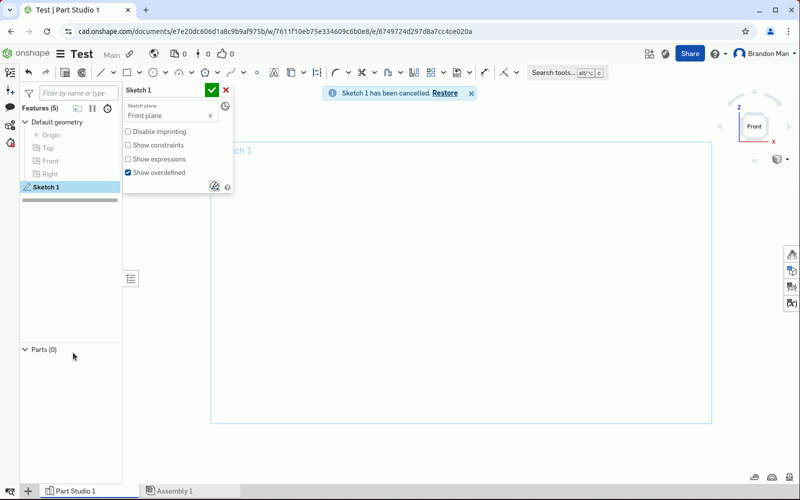
key(y)
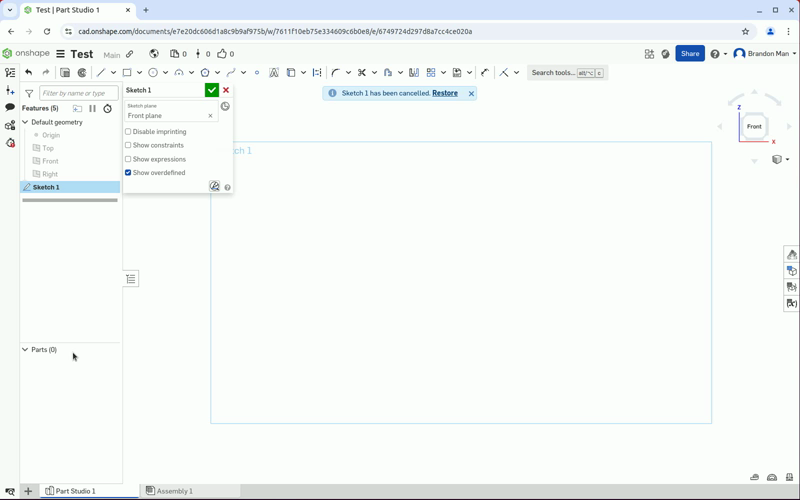
key(c)
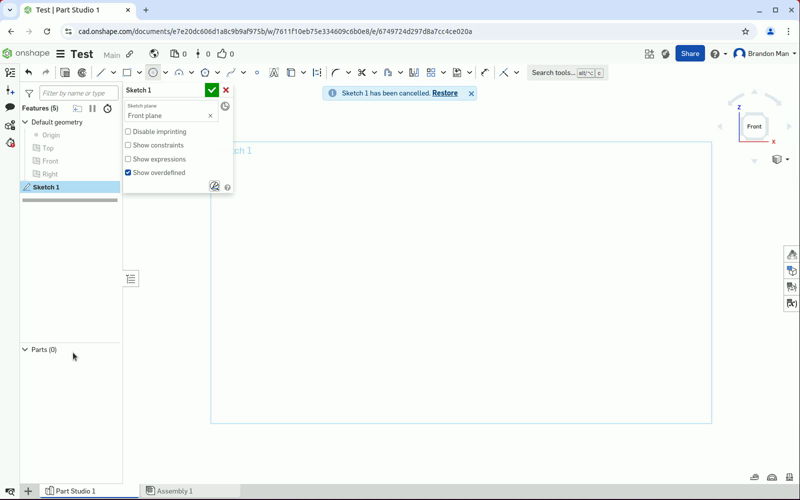
key_down(shift)
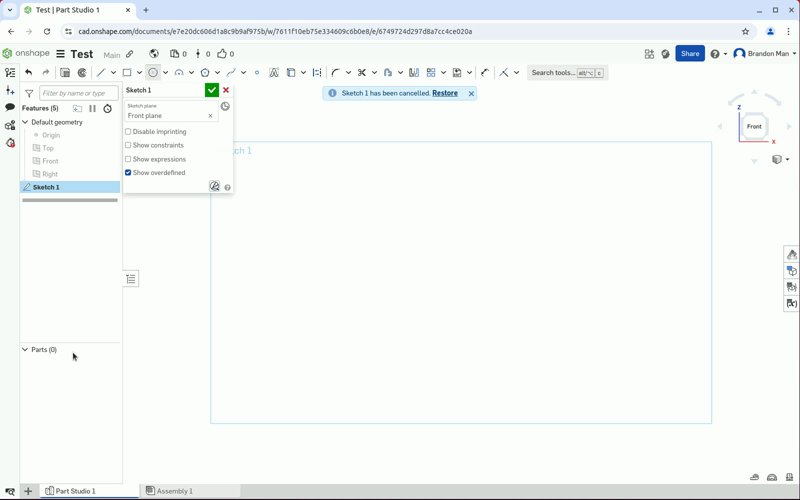
mouse_move(424, 287)
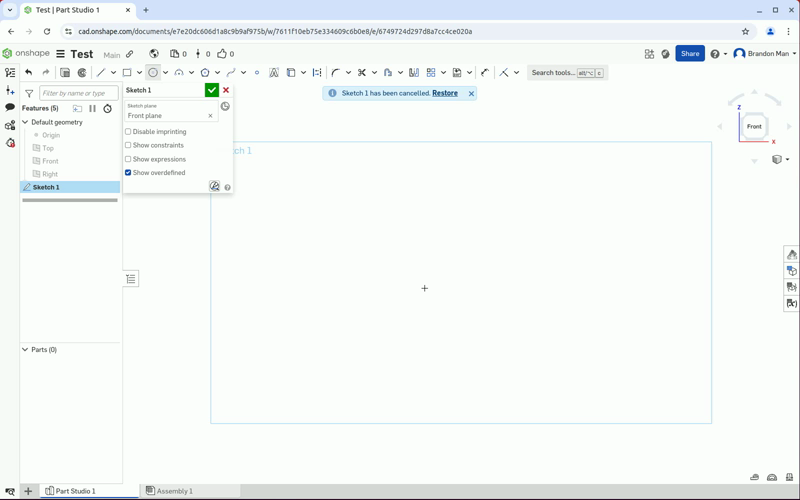
click(424, 287)
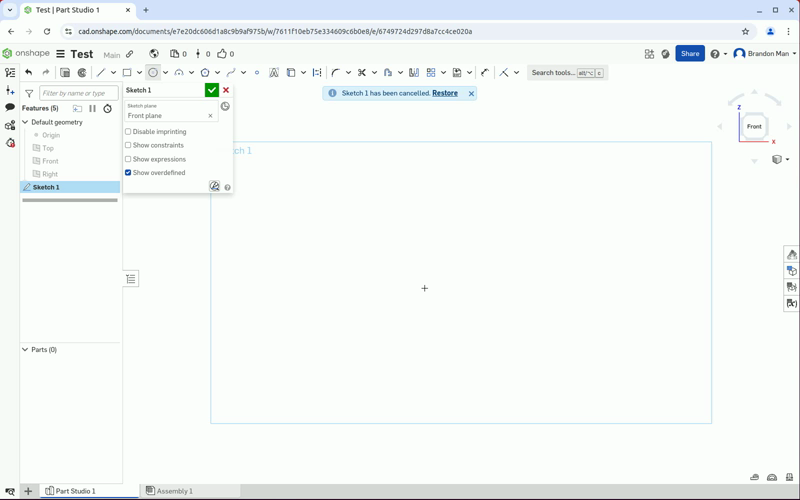
key_up(shift)
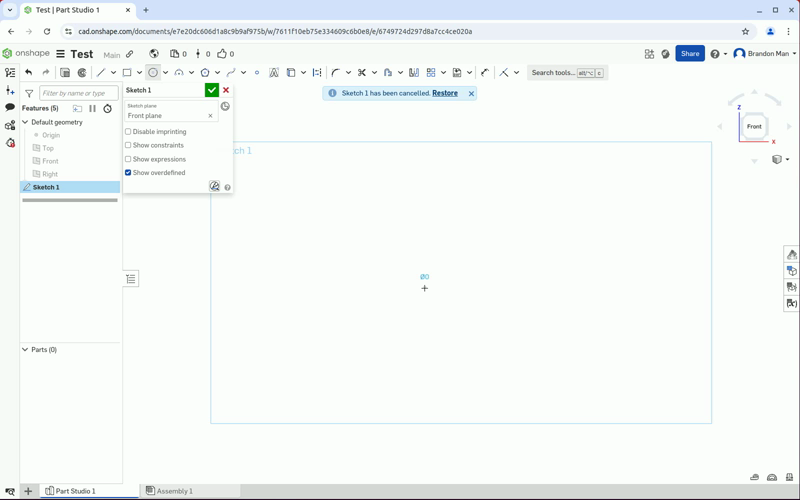
mouse_move(430, 287)
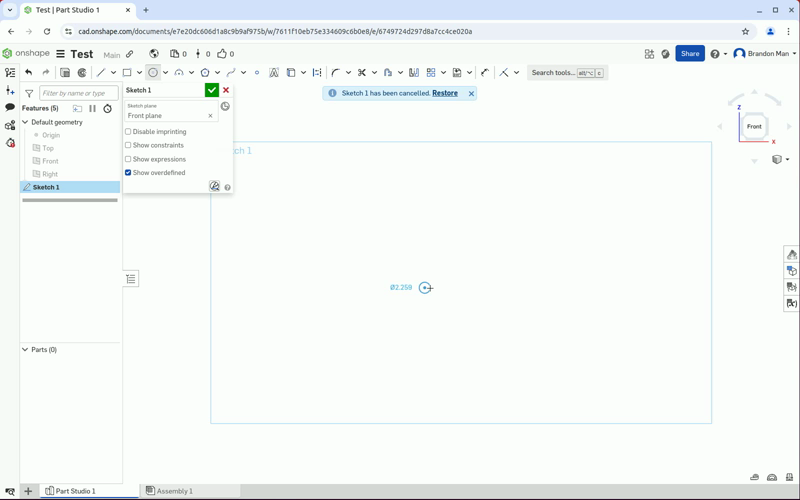
click(430, 287)
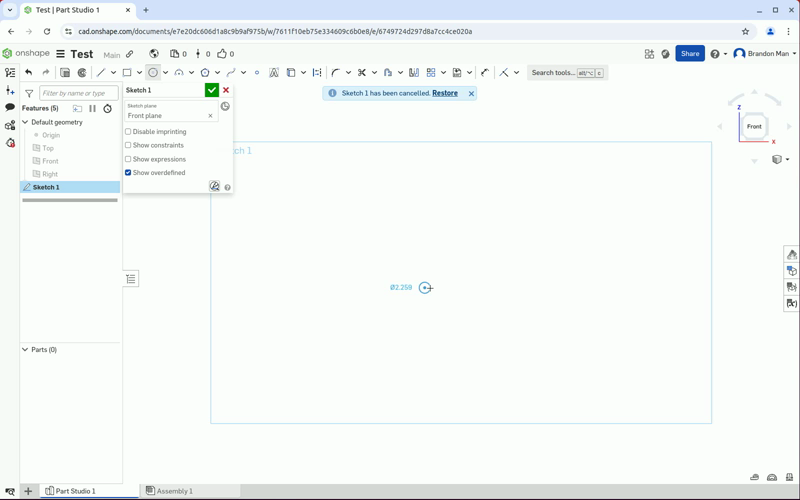
key(esc)
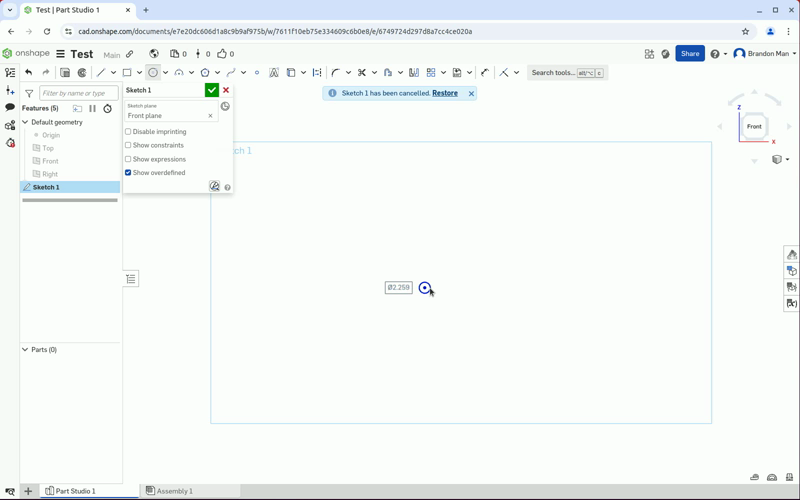
key(c)
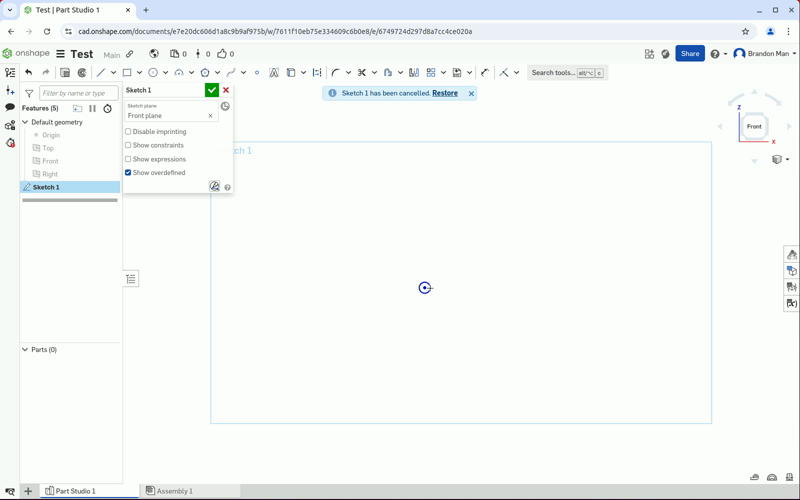
key_down(shift)
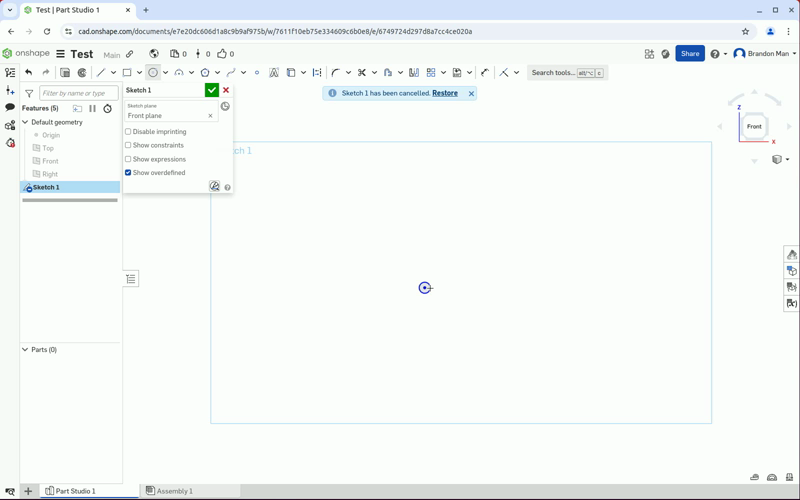
mouse_move(424, 287)
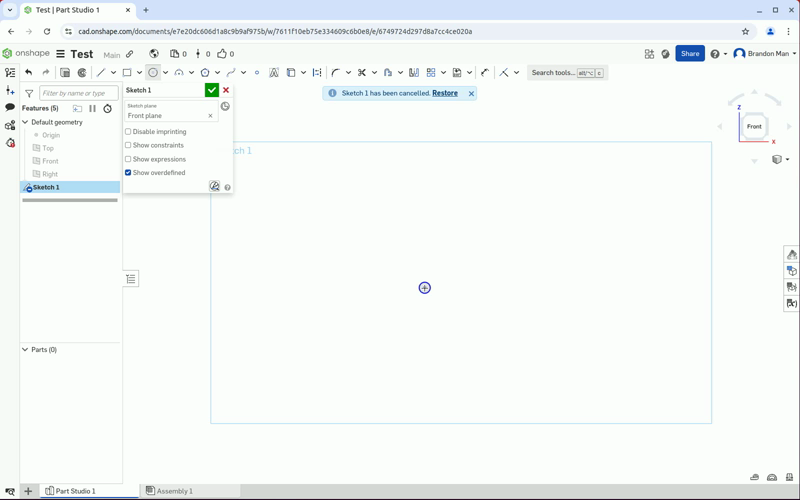
click(424, 287)
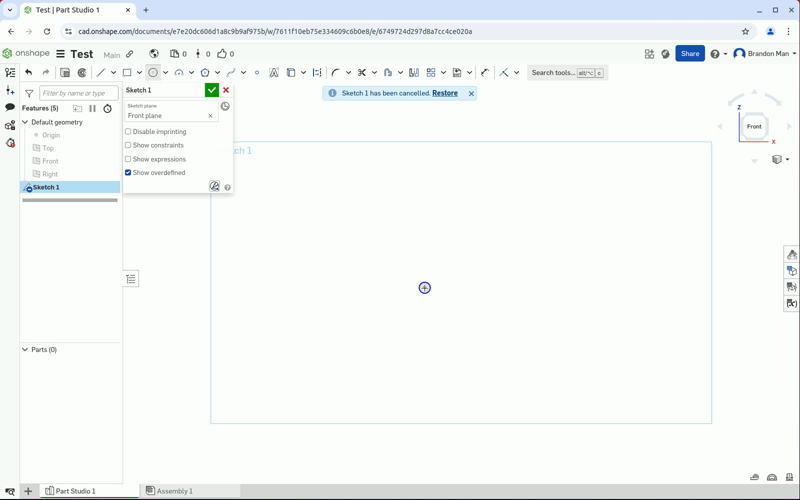
key_up(shift)
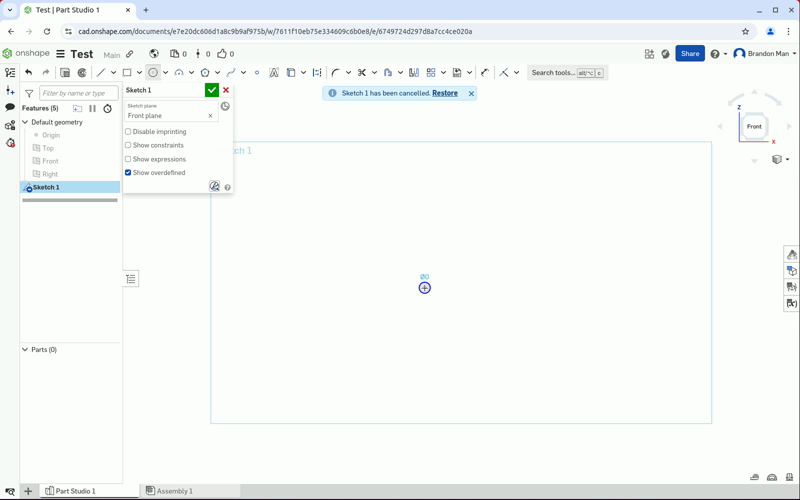
mouse_move(426, 287)
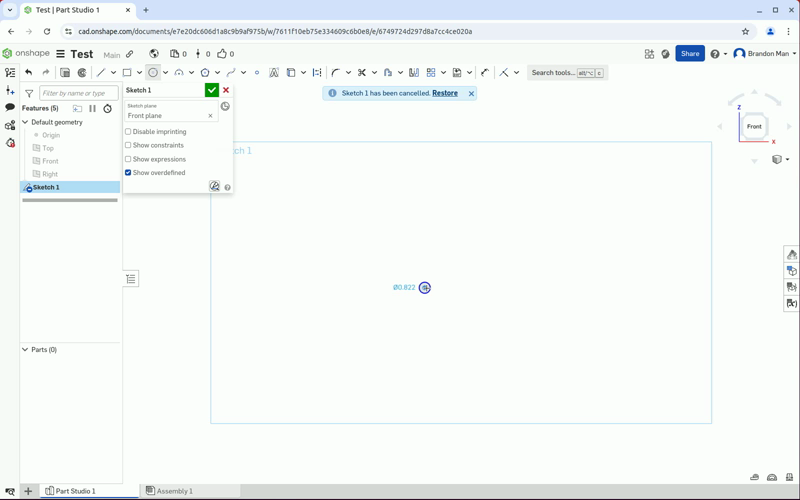
scroll(6)
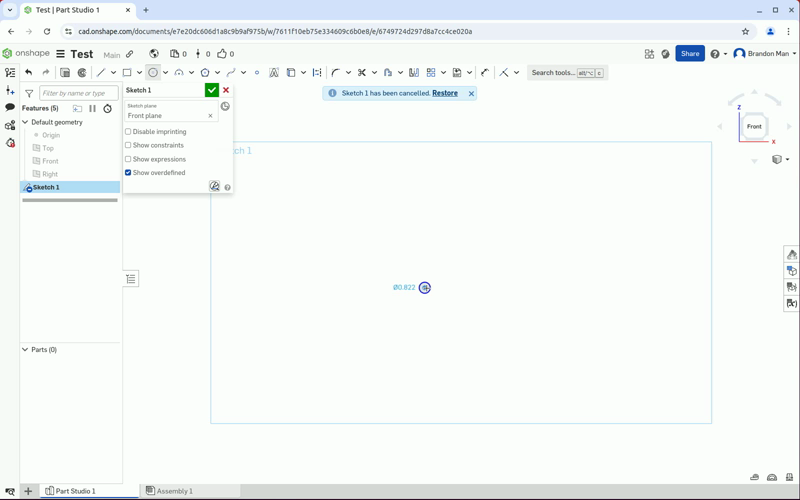
scroll(6)
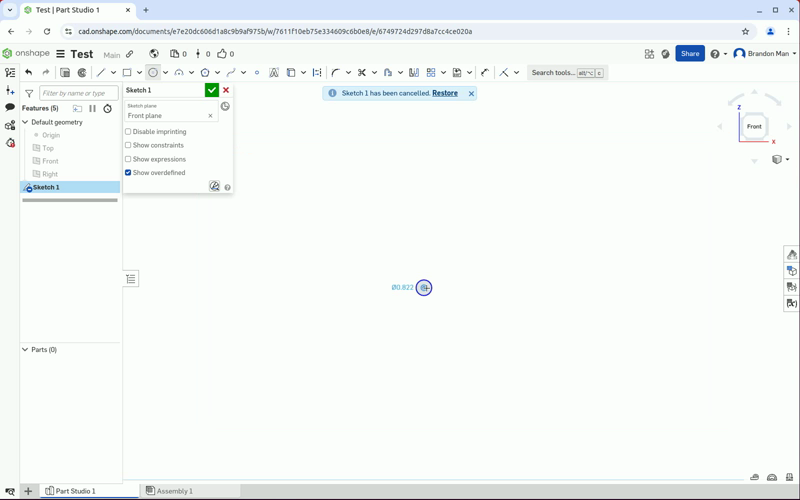
scroll(6)
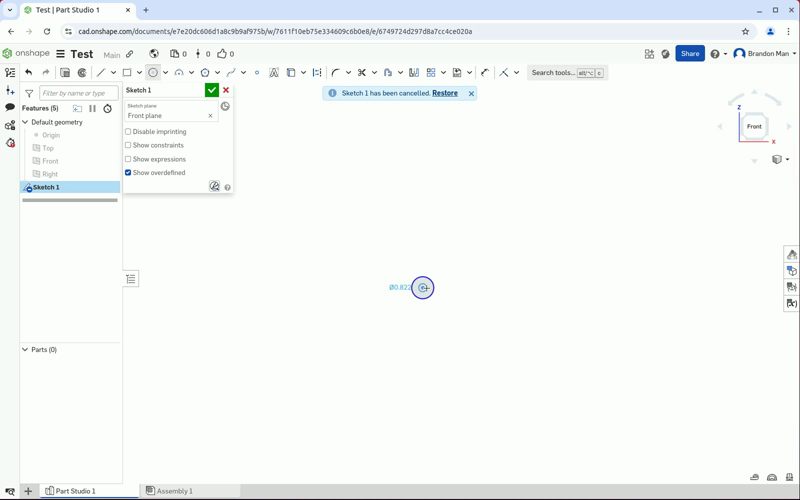
scroll(6)
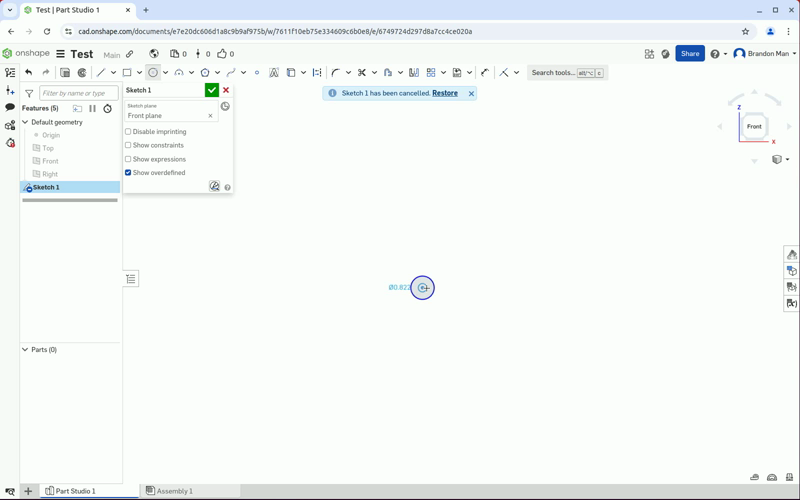
scroll(6)
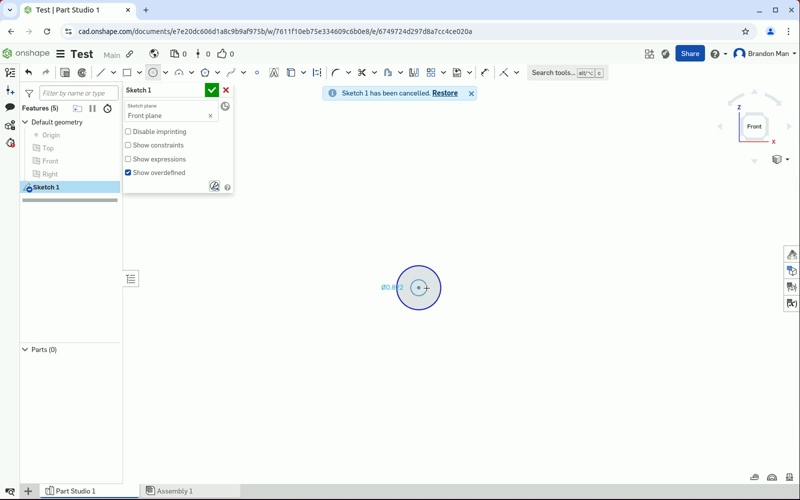
scroll(6)
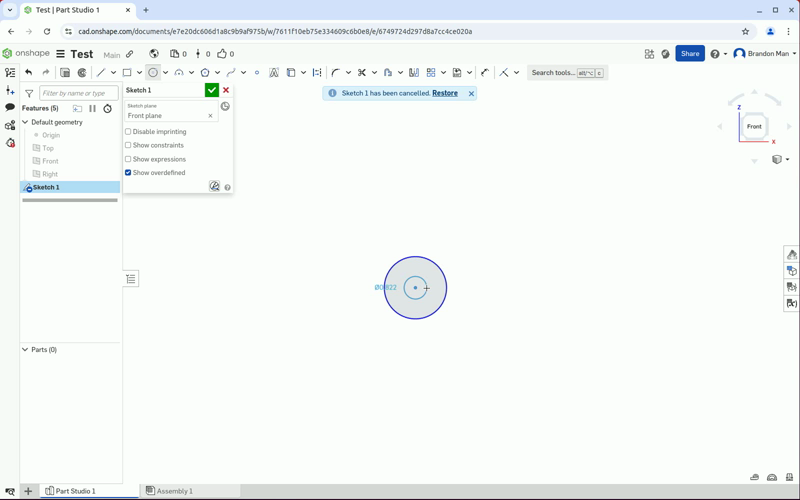
scroll(6)
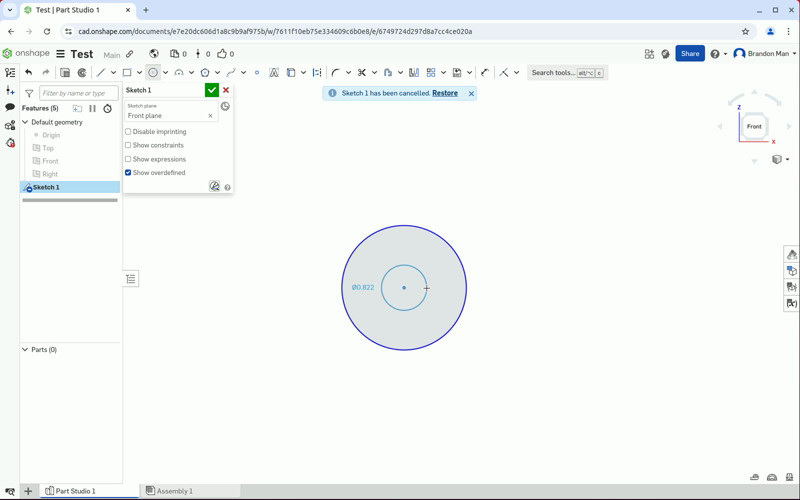
click(426, 287)
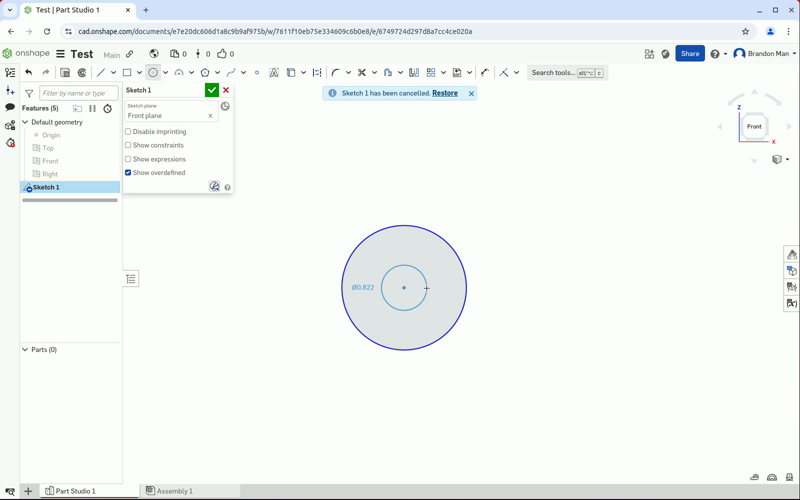
scroll(-6)
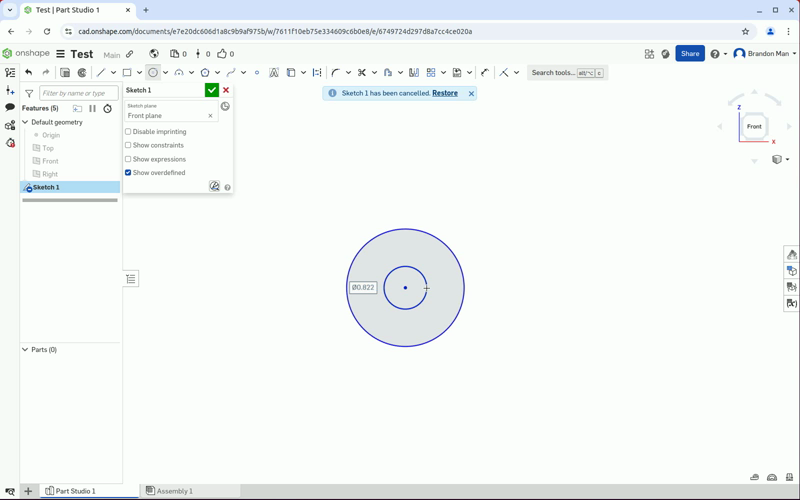
scroll(-6)
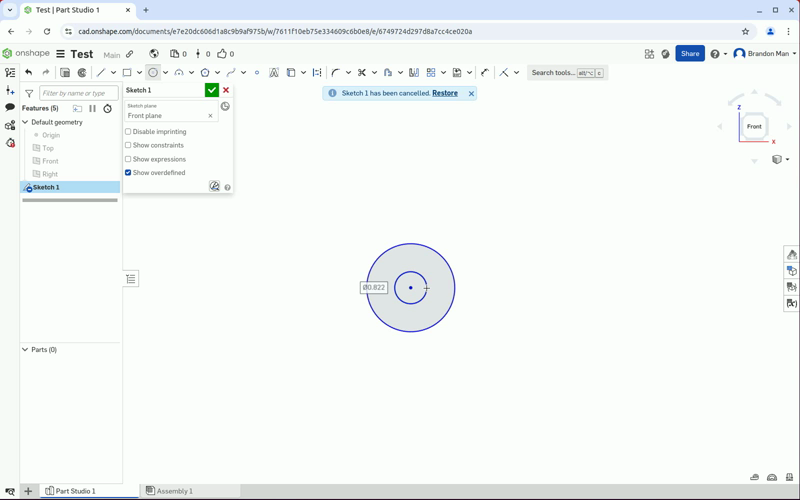
scroll(-6)
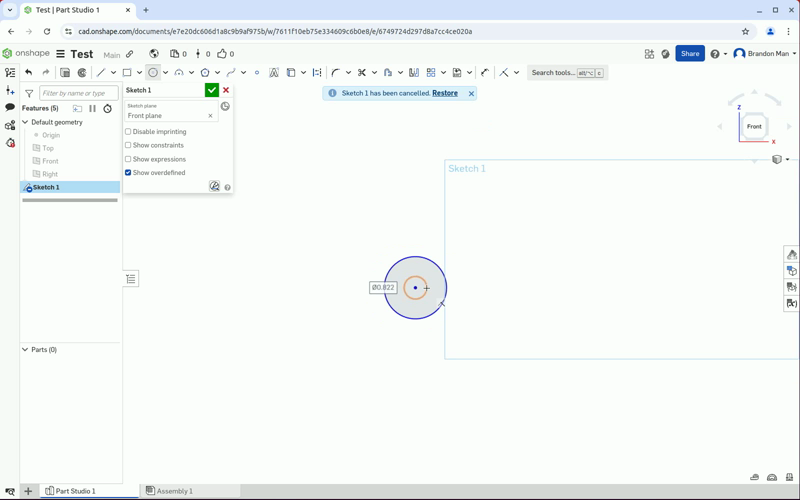
scroll(-6)
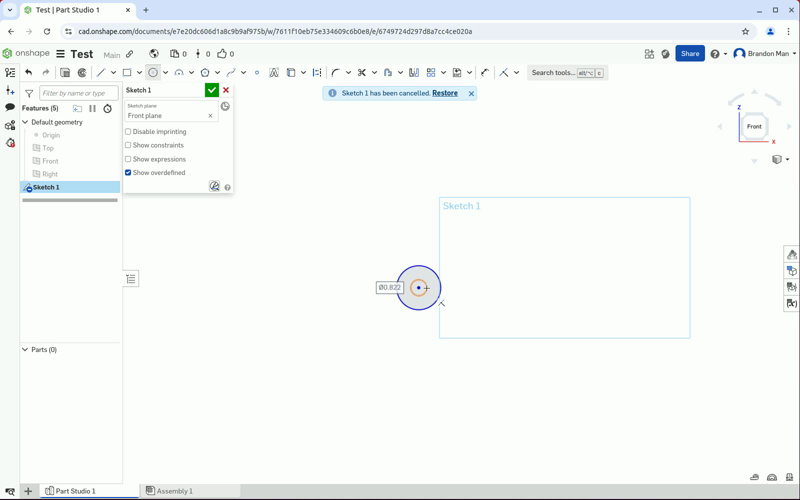
scroll(-6)
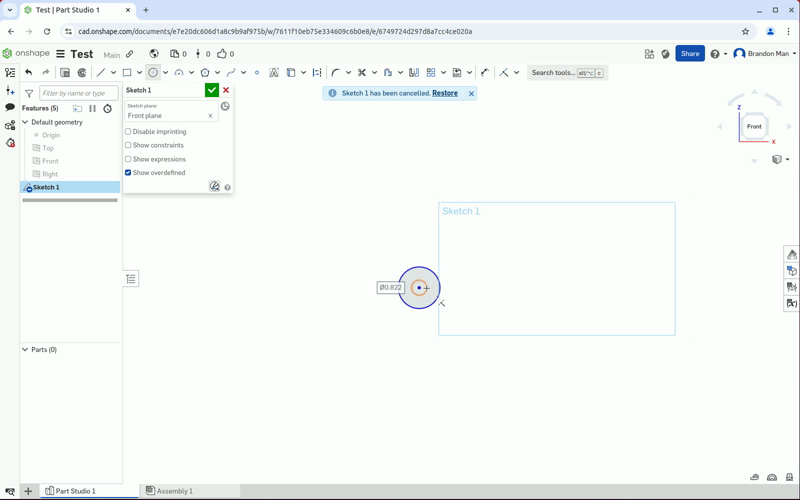
scroll(-6)
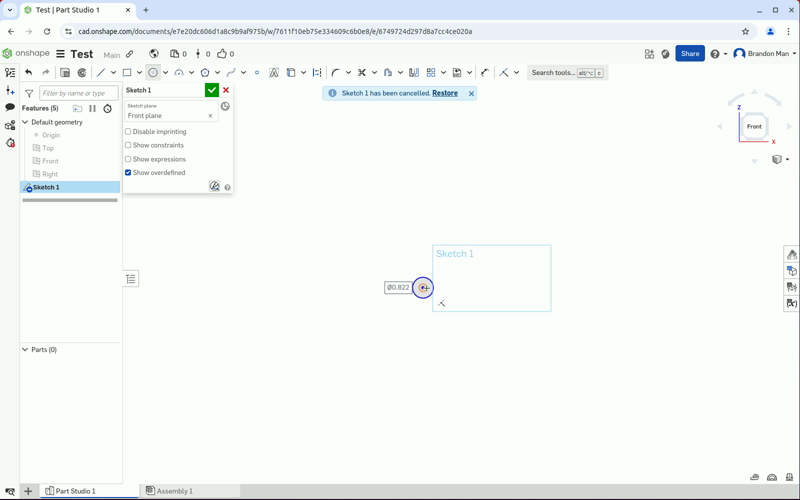
scroll(-6)
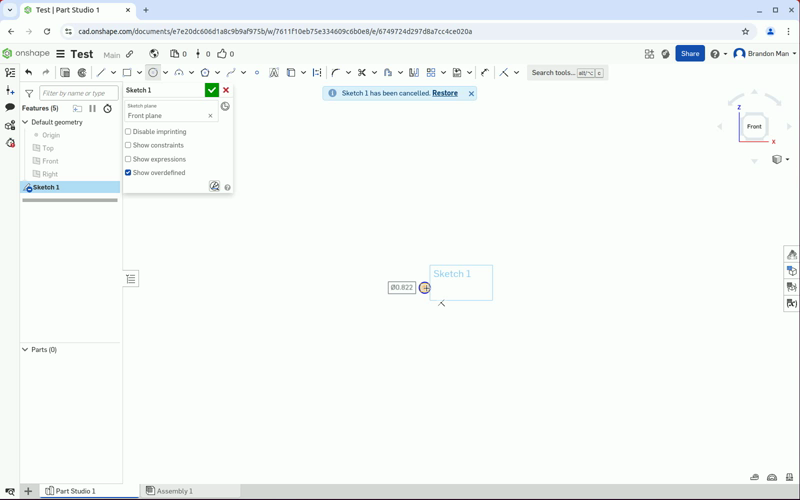
key(esc)
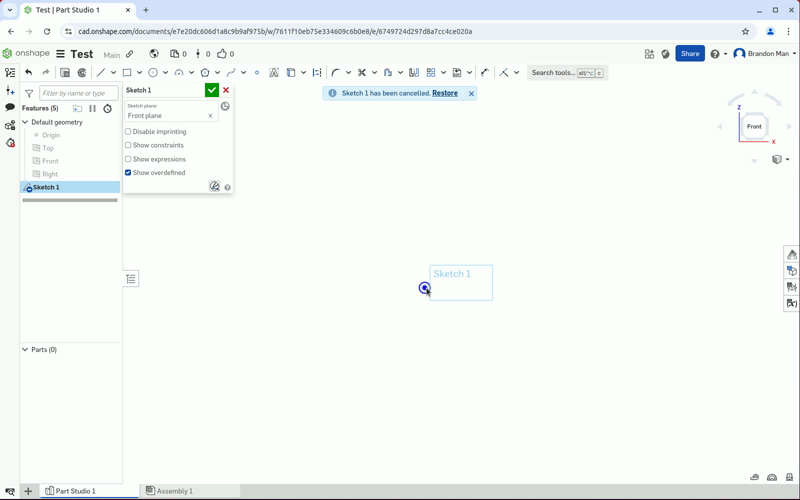
mouse_move(429, 287)
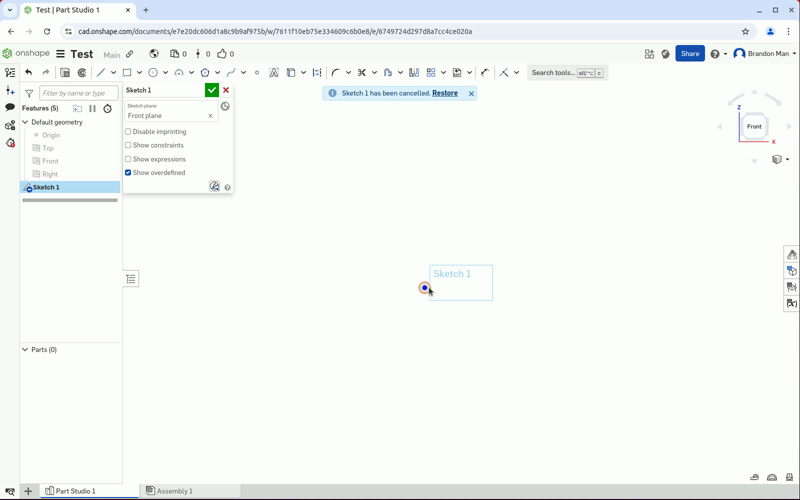
scroll(6)
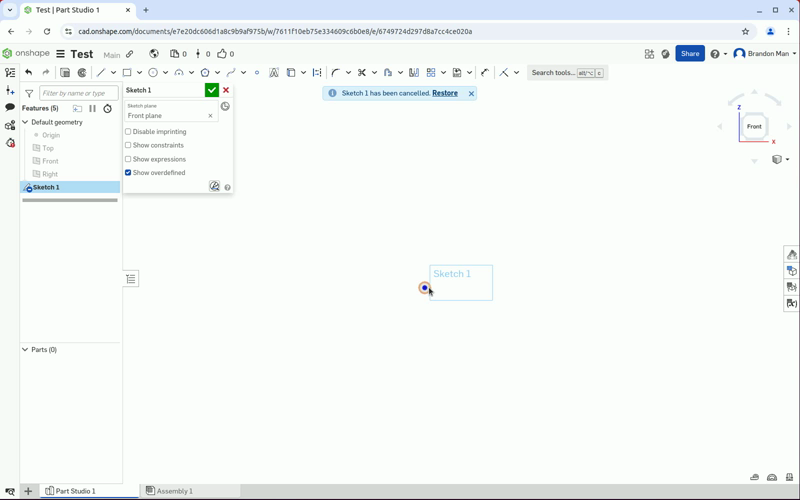
scroll(6)
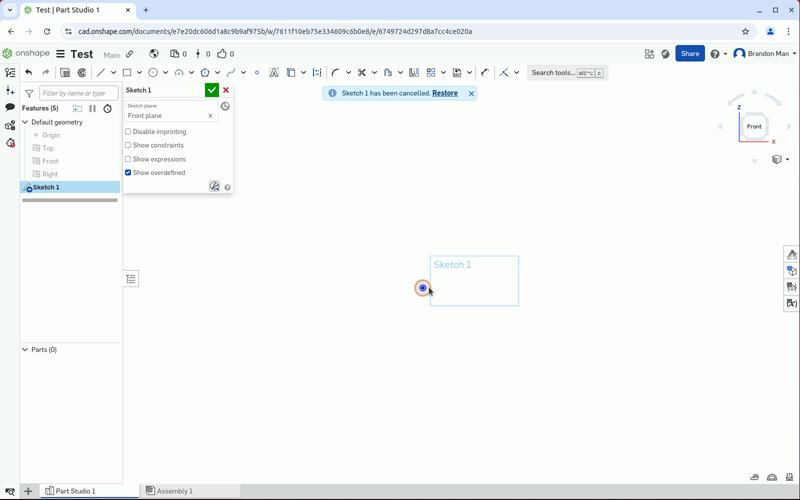
scroll(6)
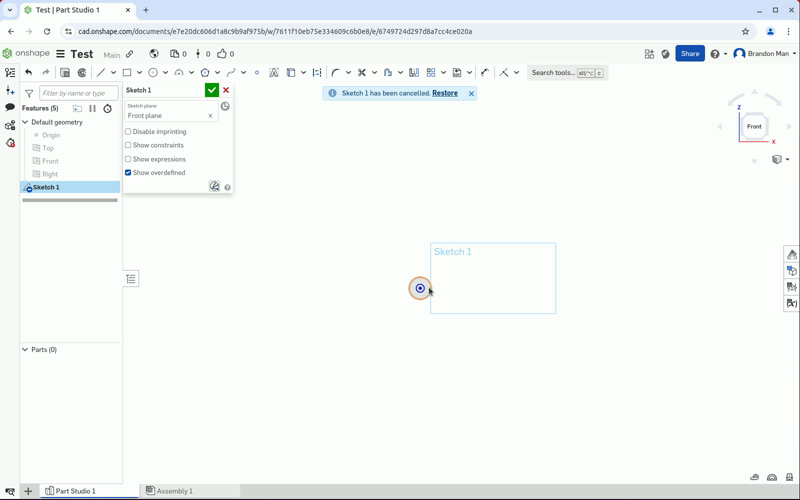
scroll(6)
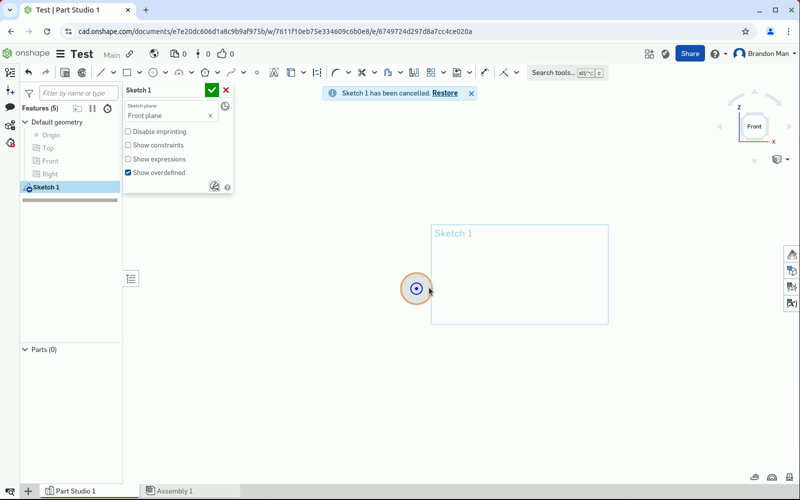
scroll(6)
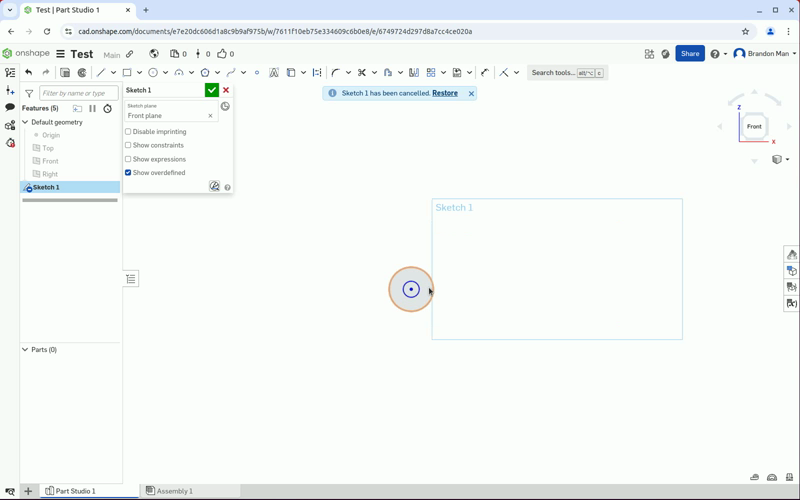
scroll(6)
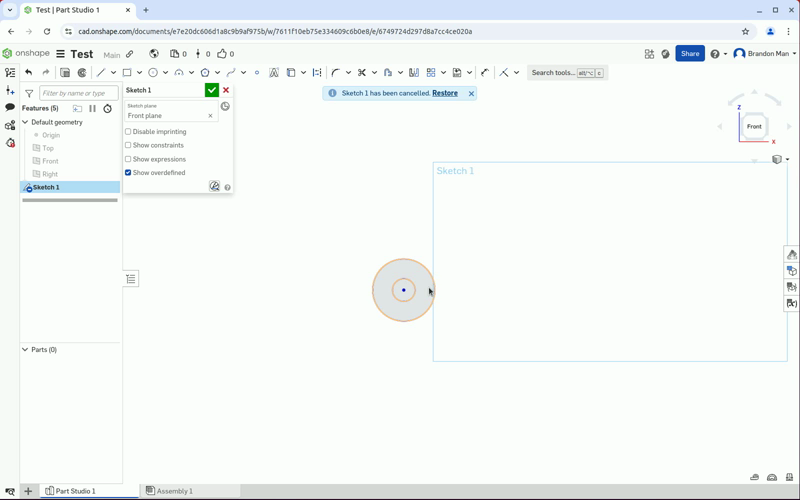
scroll(6)
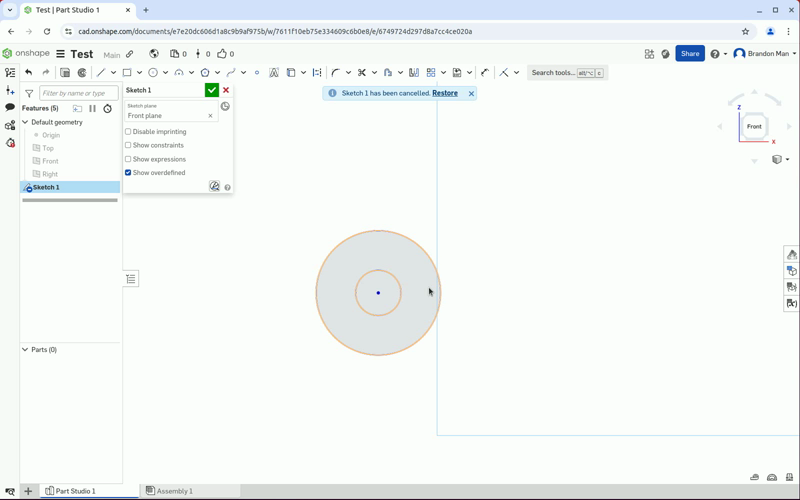
click(429, 287)
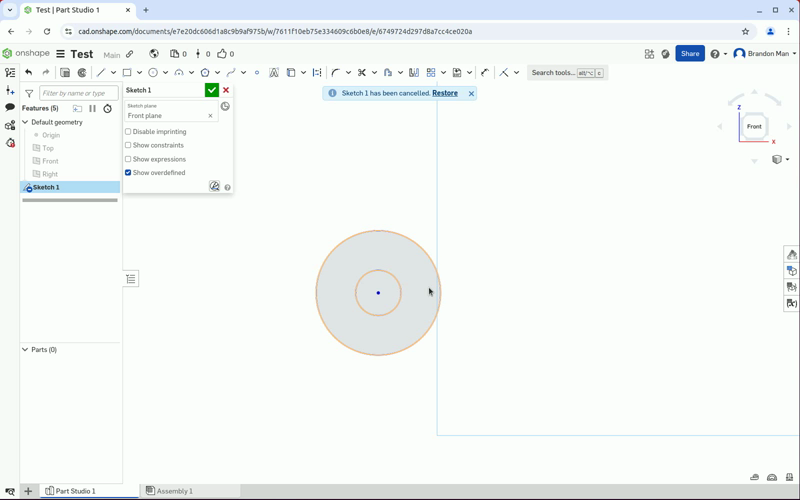
scroll(-6)
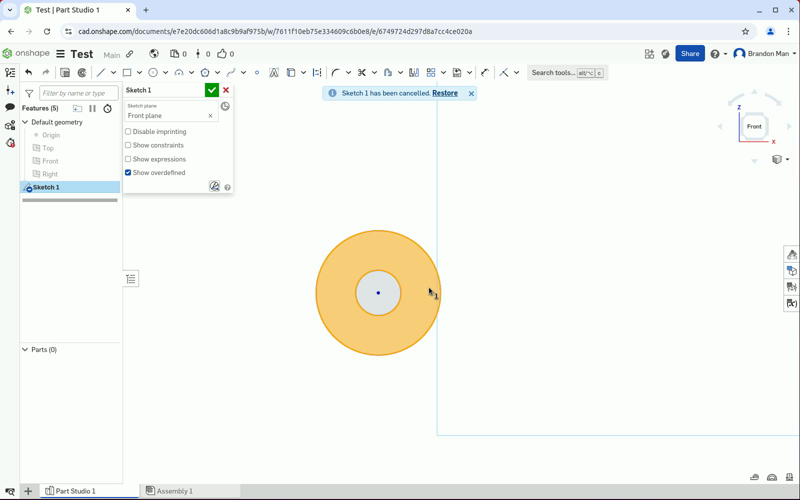
scroll(-6)
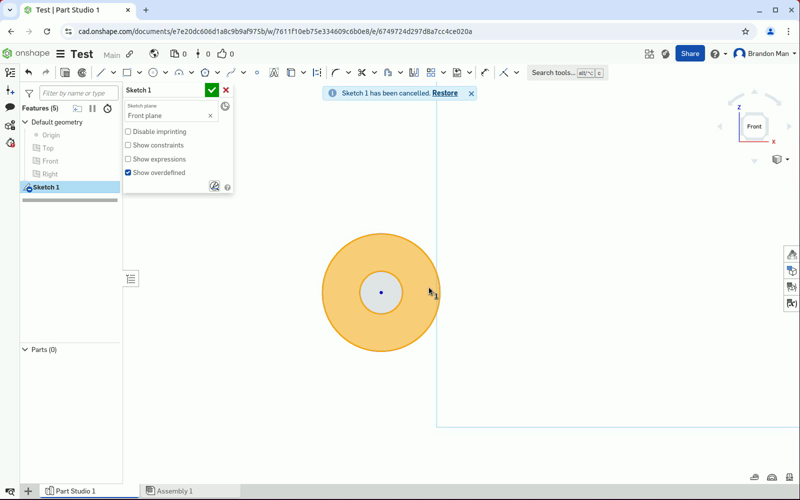
scroll(-6)
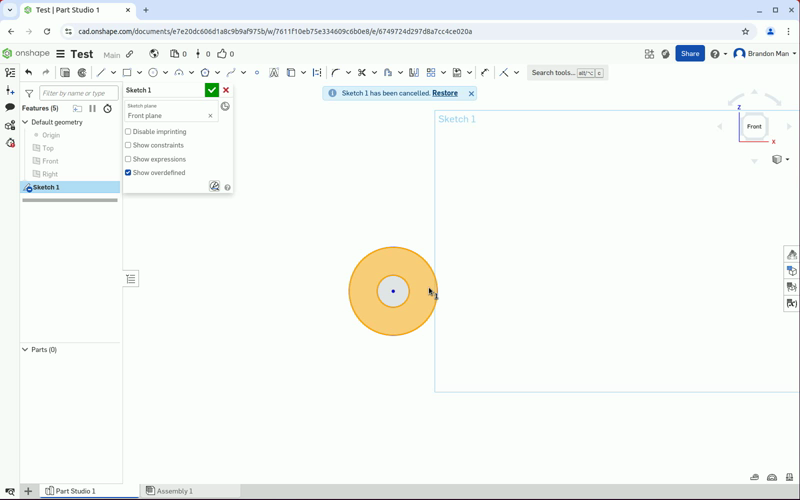
scroll(-6)
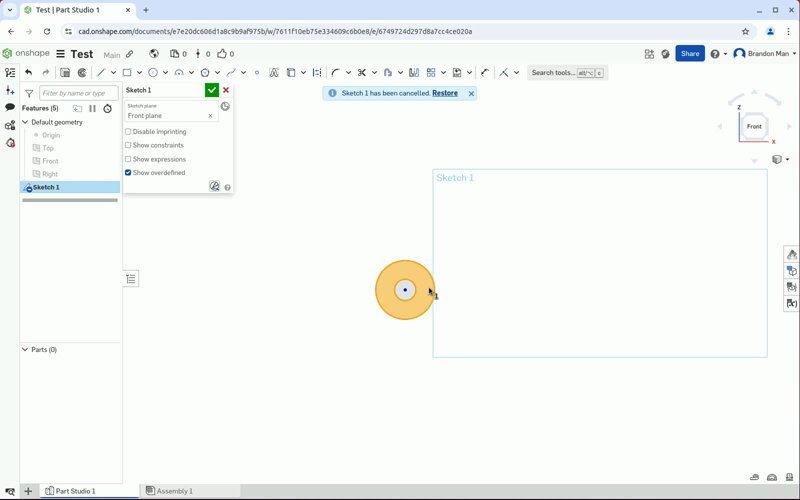
scroll(-6)
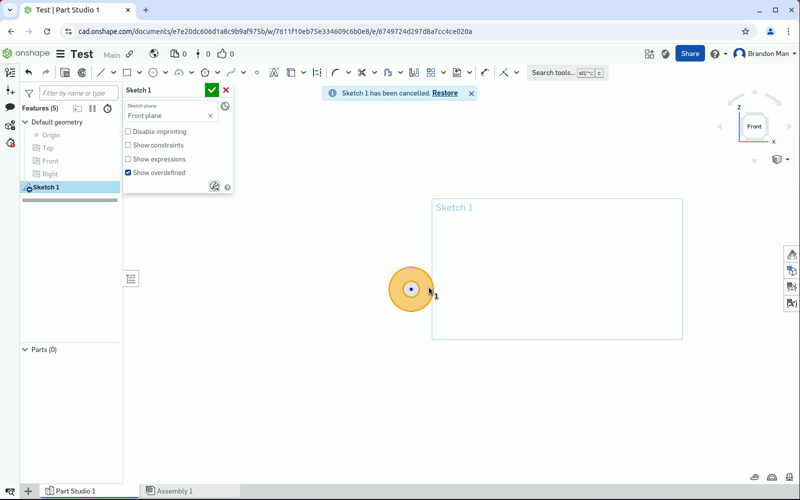
scroll(-6)
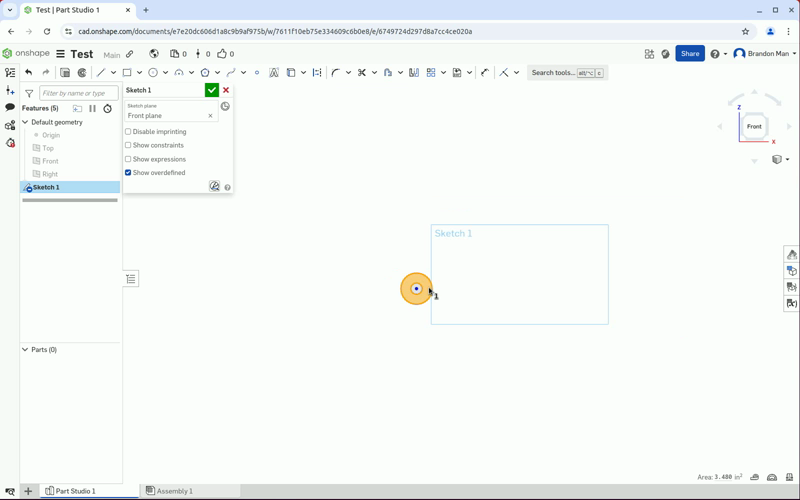
scroll(-6)
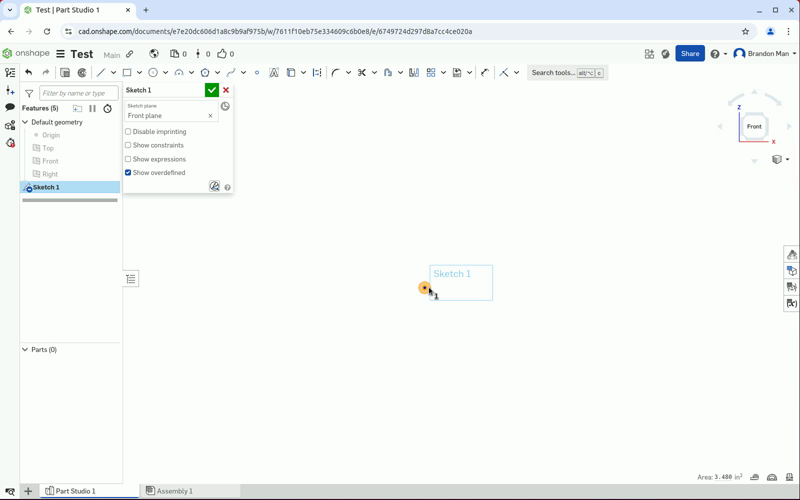
mouse_move(73, 352)
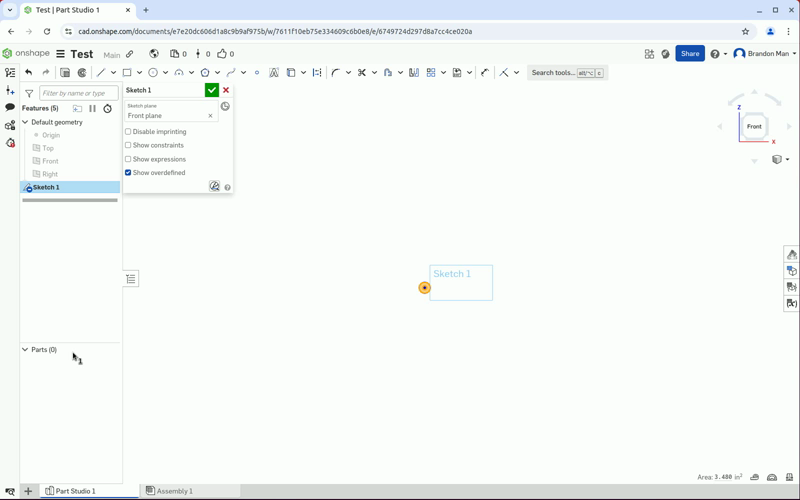
key(shift+y)
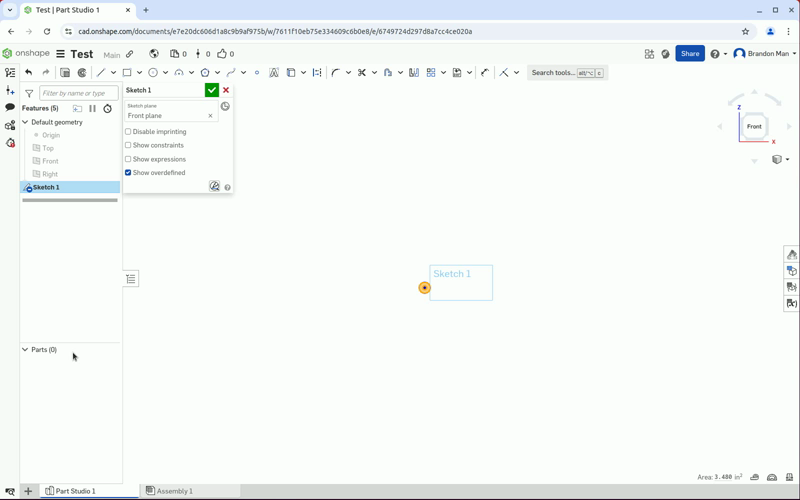
key(shift+e)
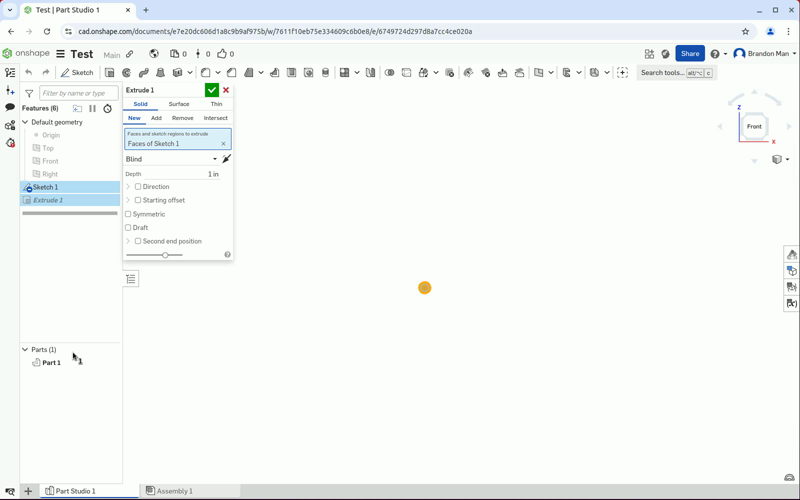
mouse_move(143, 106)
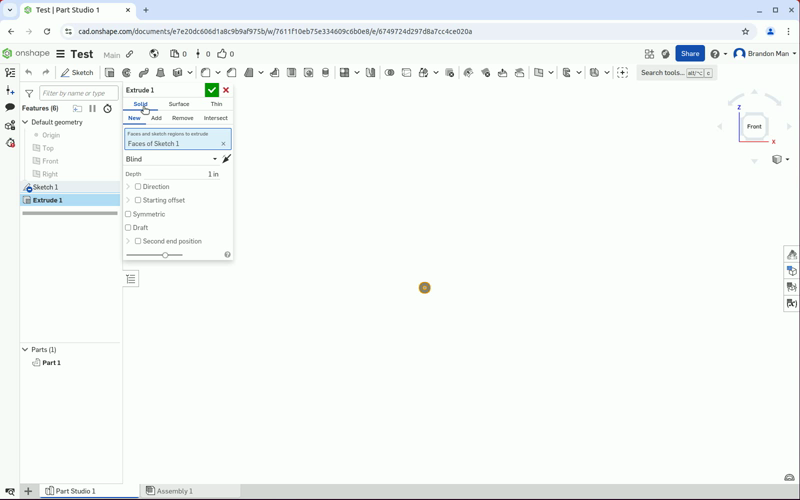
click(143, 106)
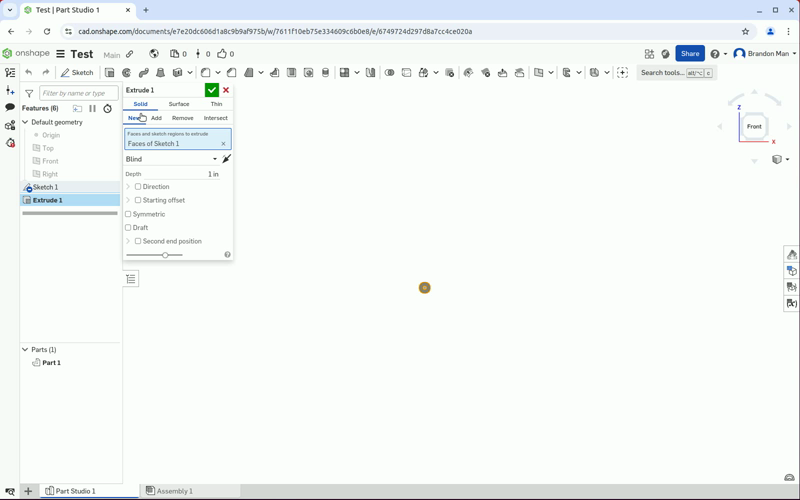
mouse_move(137, 120)
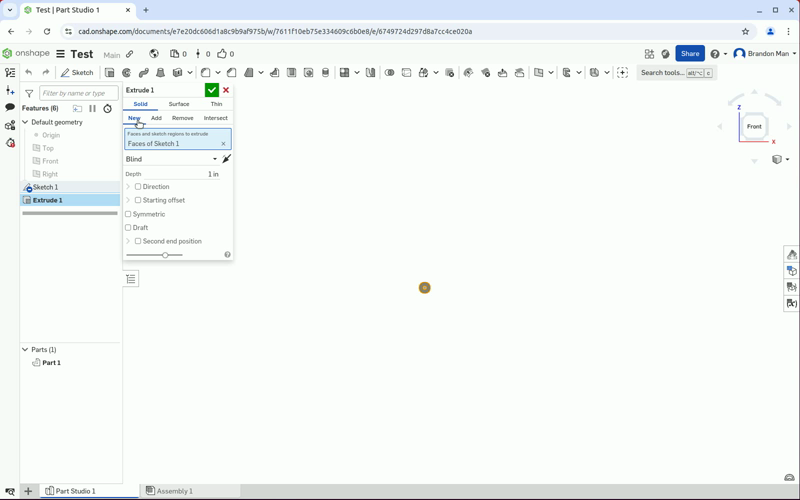
click(137, 120)
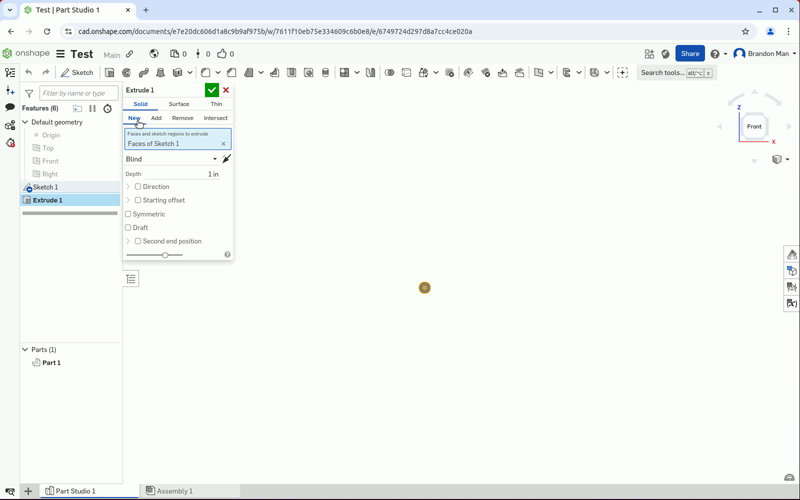
key(tab, 4)
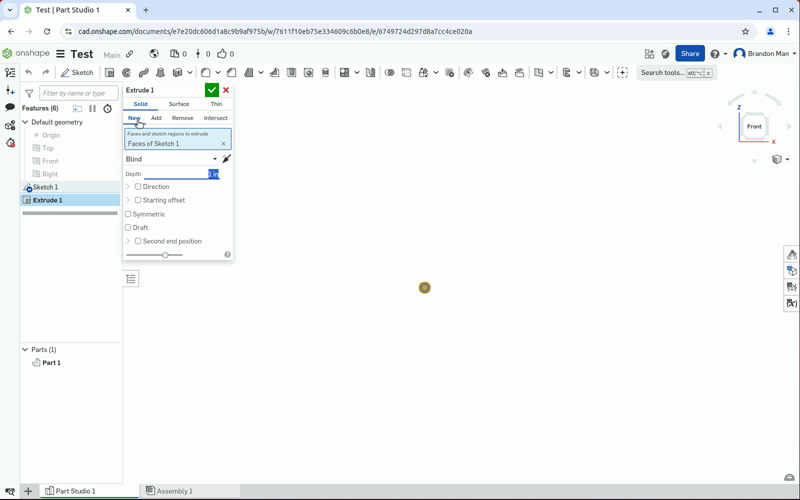
text(0.963)
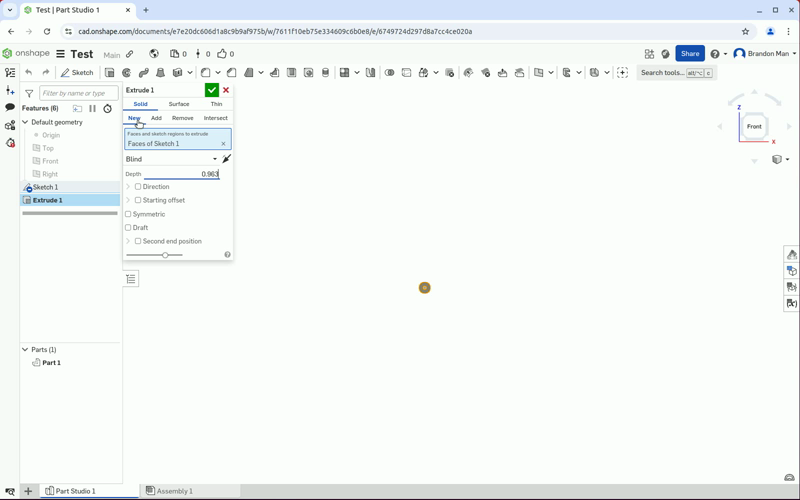
key(enter)
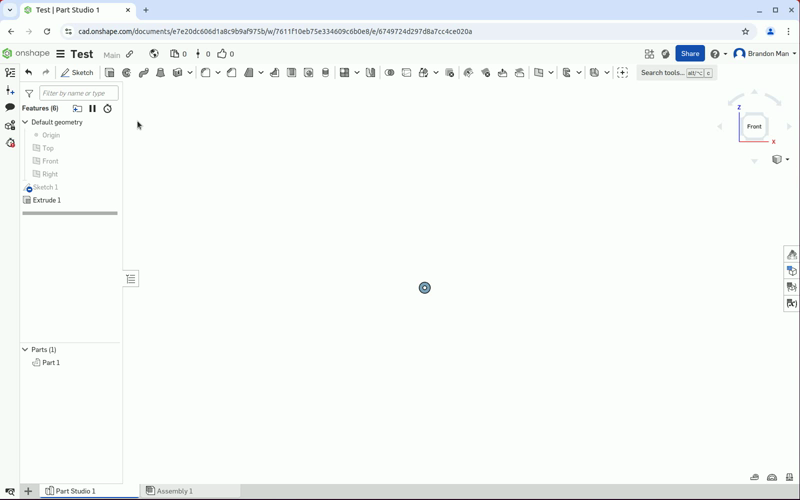
key(shift+h)
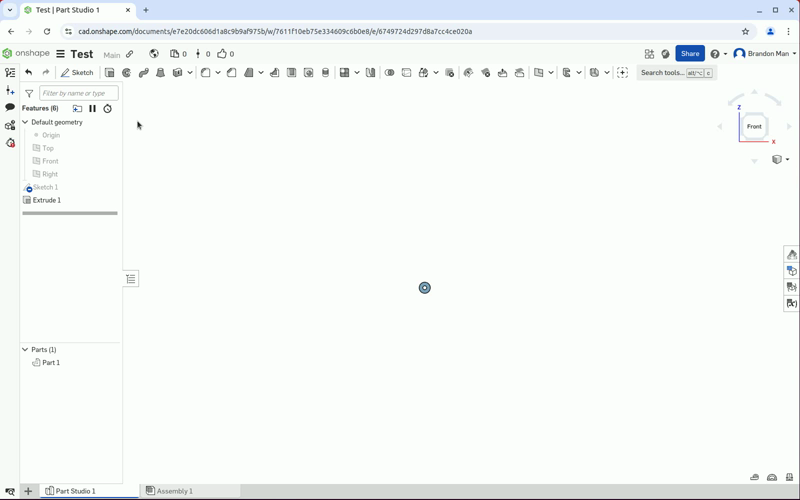
key(shift+h)
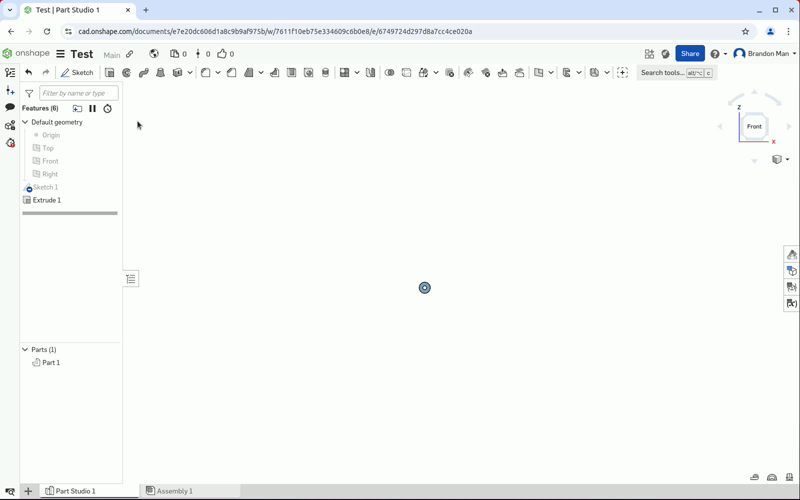
mouse_move(73, 189)
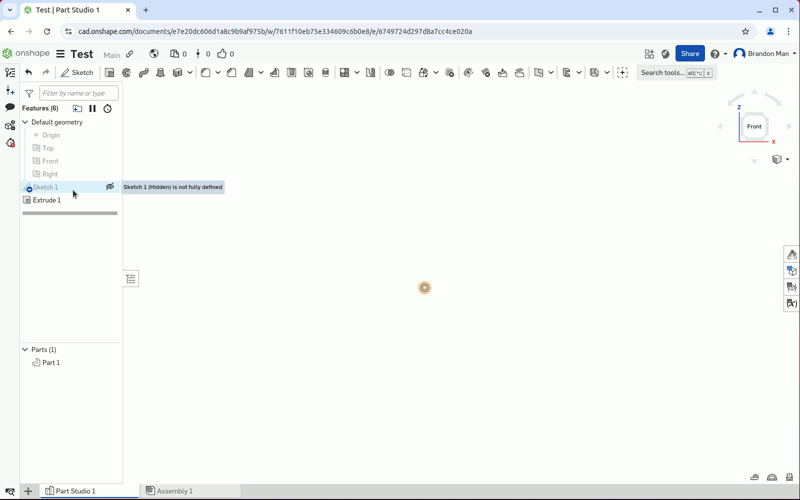
click(73, 189)
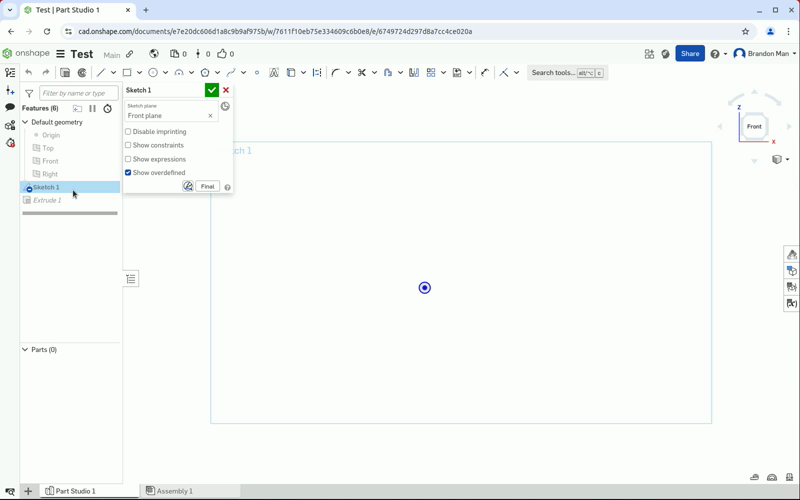
mouse_move(229, 92)
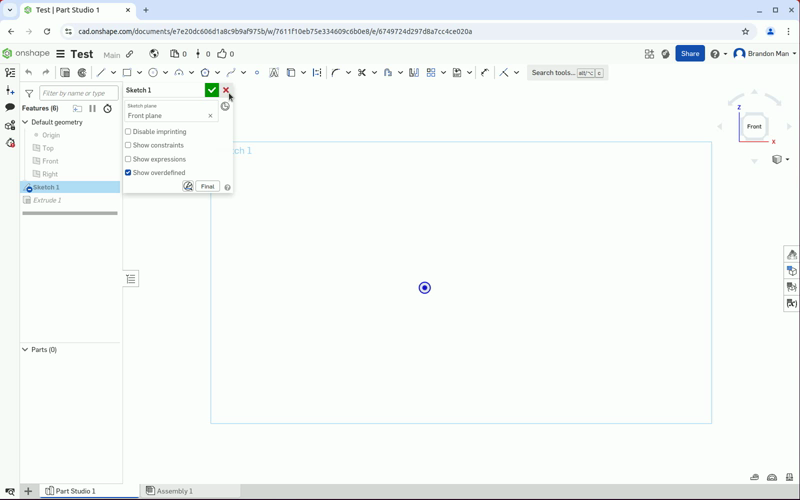
click(229, 92)
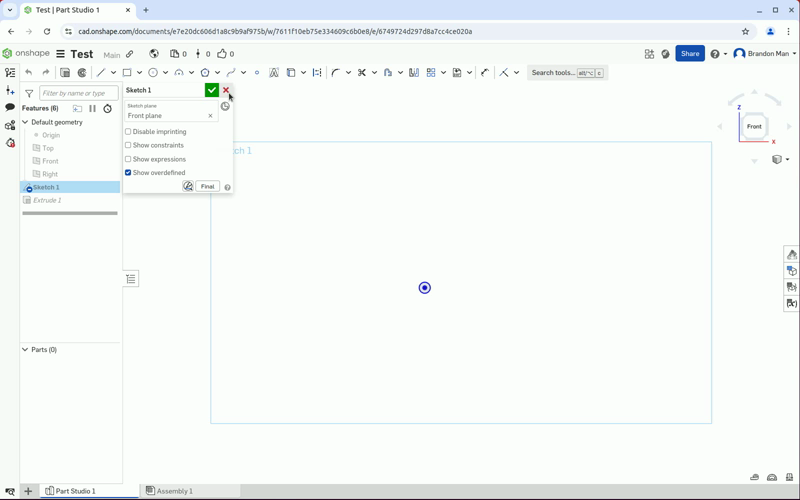
key(shift+s)
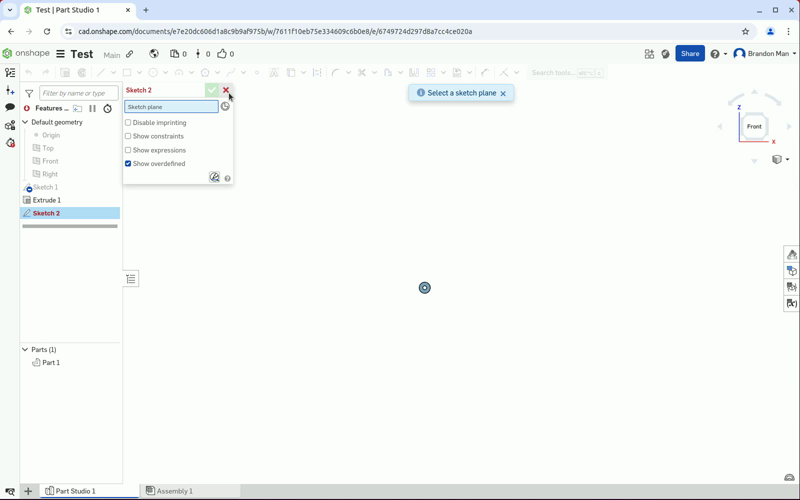
mouse_move(73, 163)
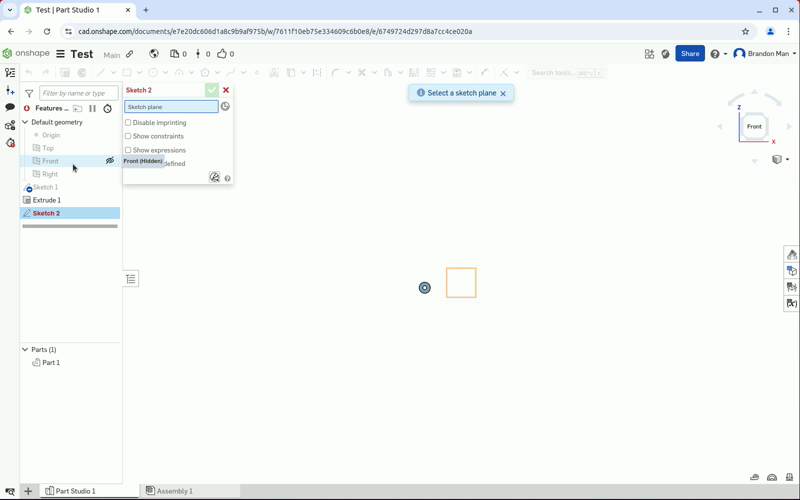
click(73, 163)
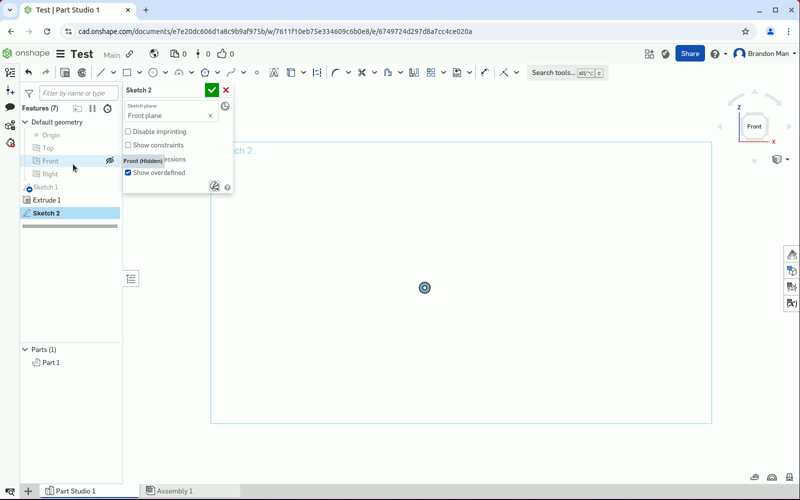
mouse_move(73, 352)
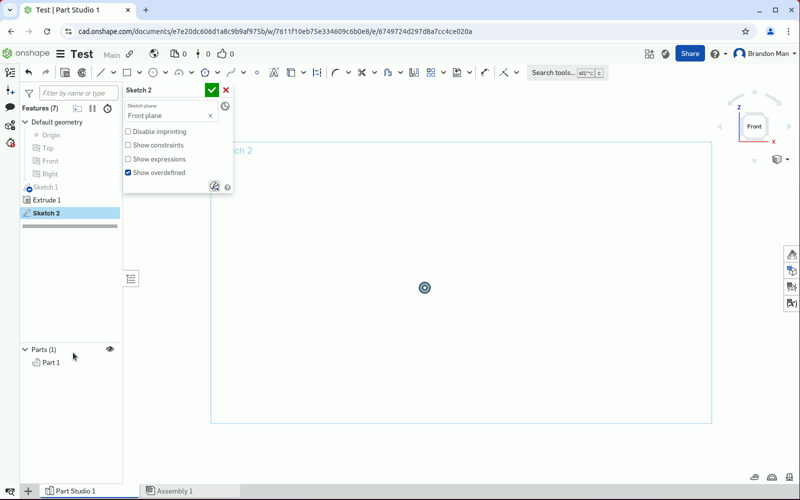
key(y)
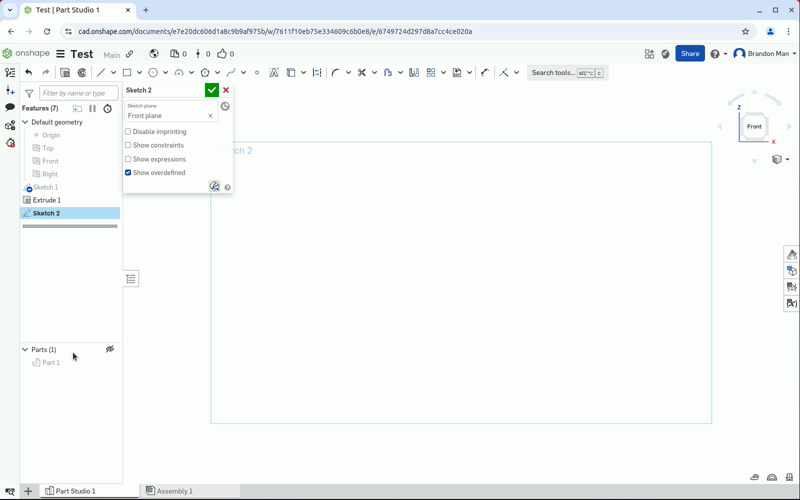
key(a)
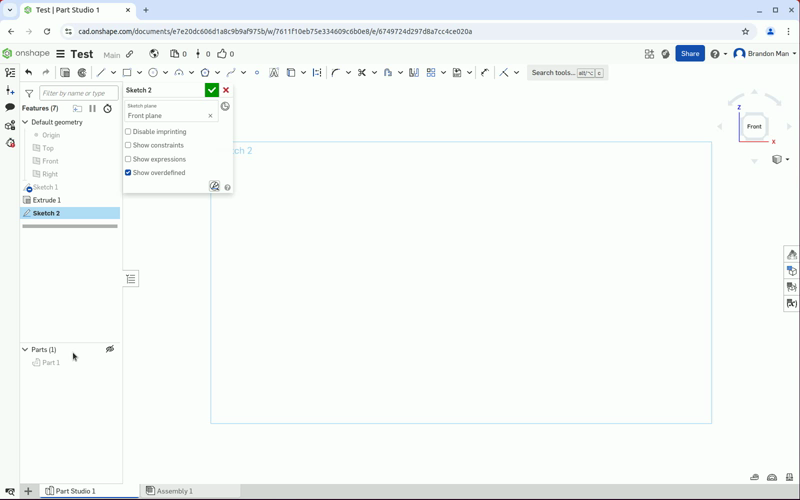
key_down(shift)
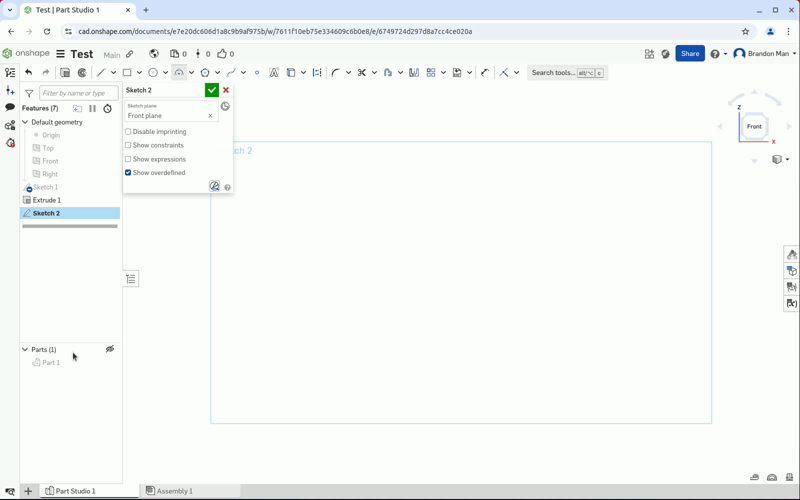
mouse_move(420, 282)
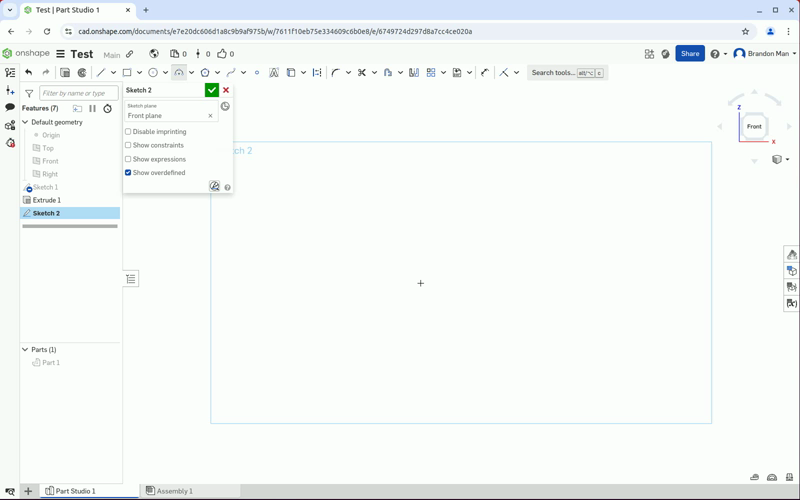
click(420, 282)
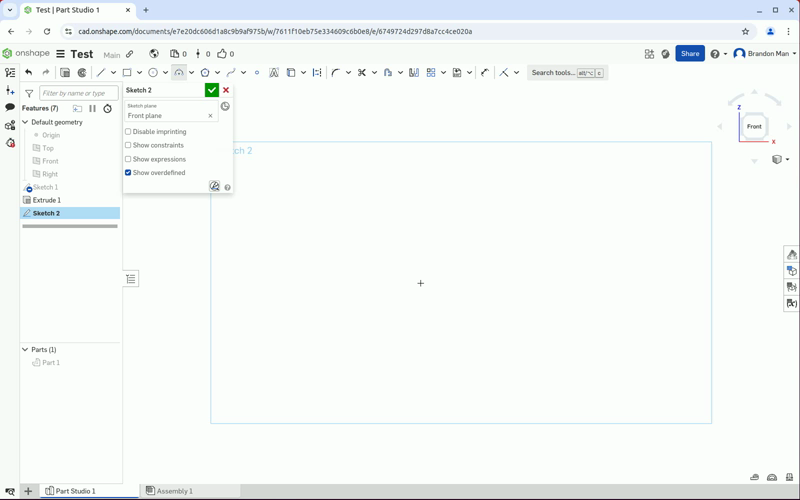
key_up(shift)
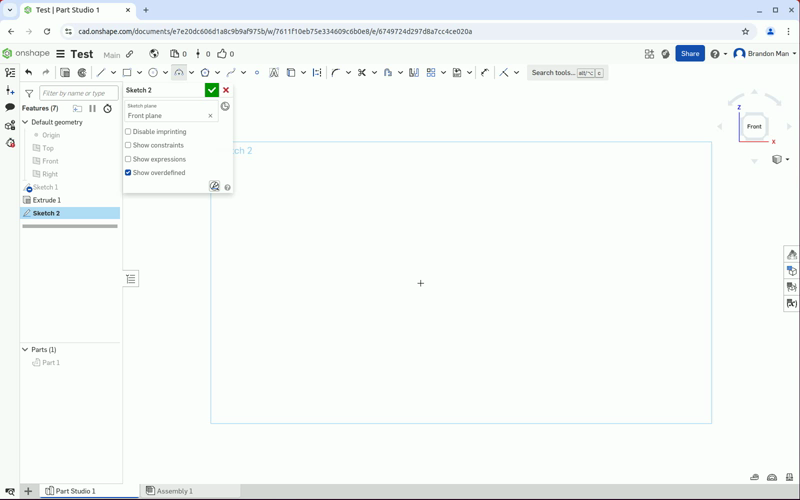
key_down(shift)
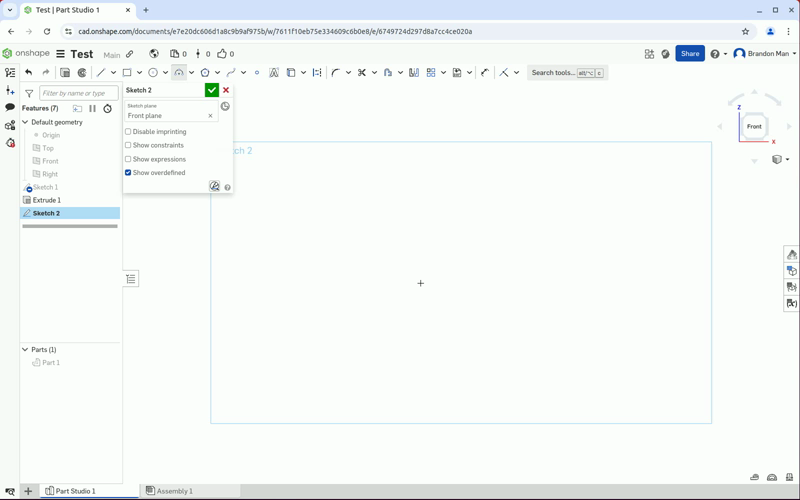
mouse_move(426, 291)
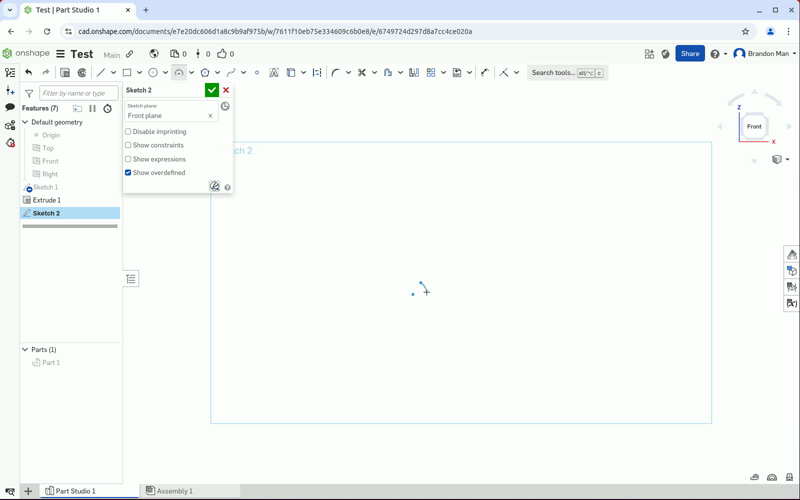
click(426, 291)
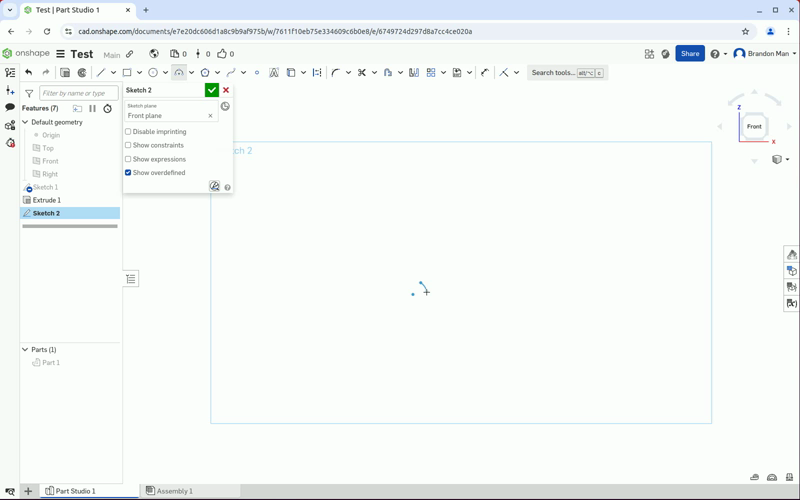
mouse_move(428, 284)
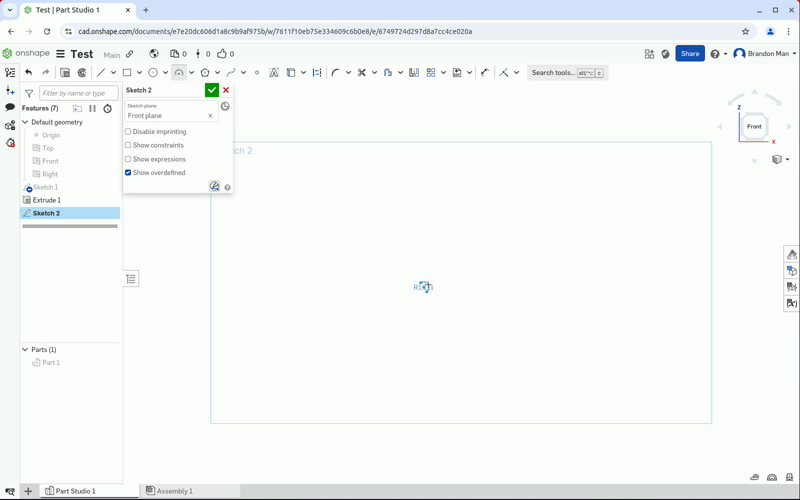
click(428, 284)
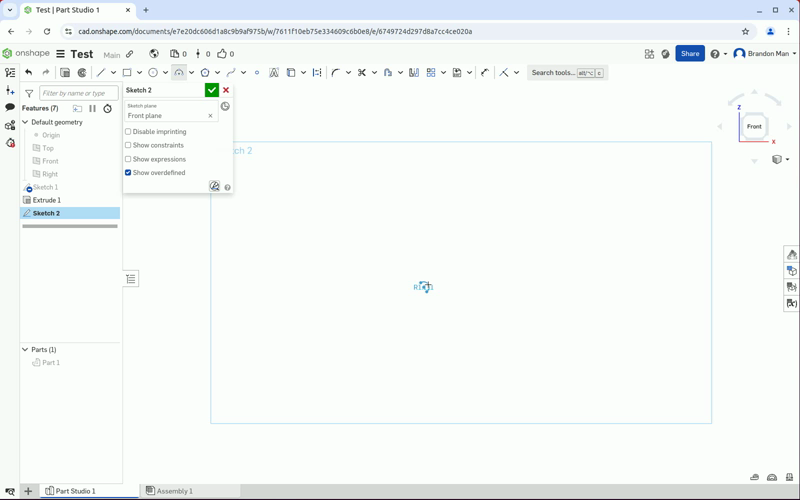
key_up(shift)
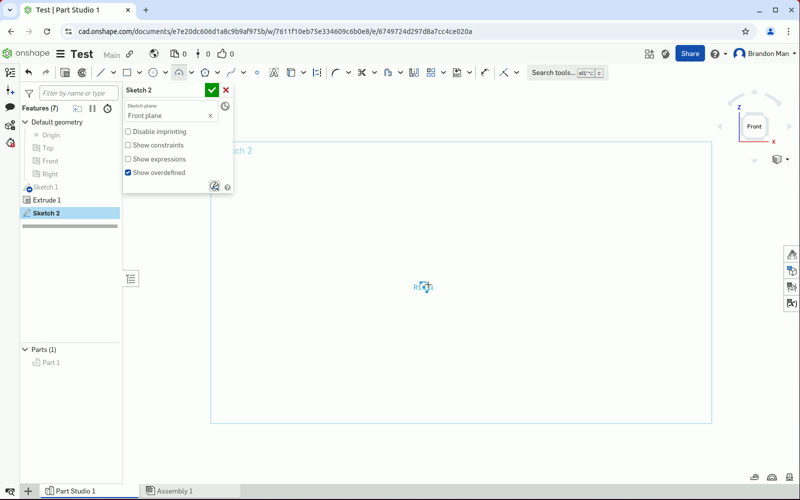
key(esc)
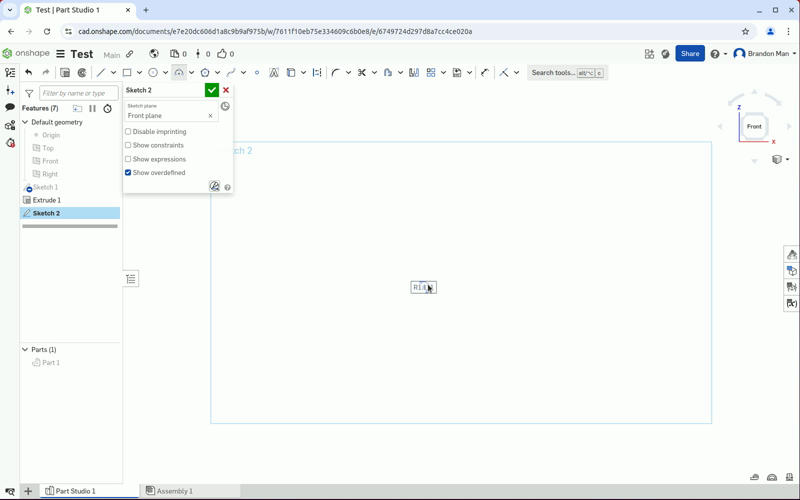
key(l)
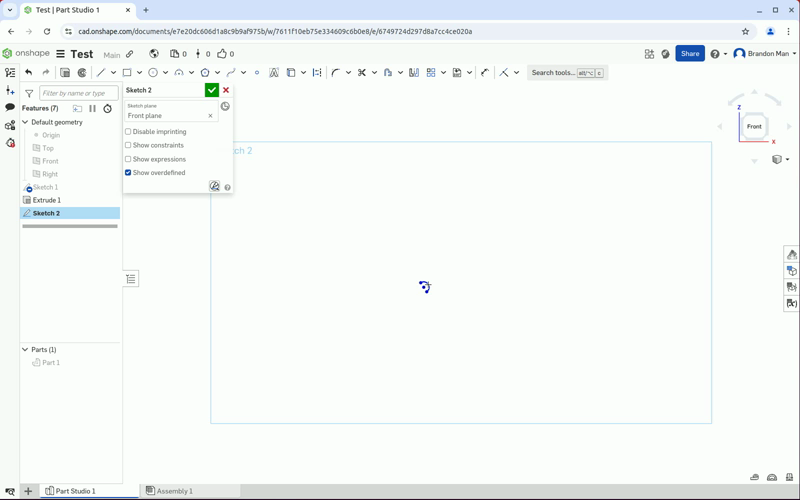
mouse_move(426, 291)
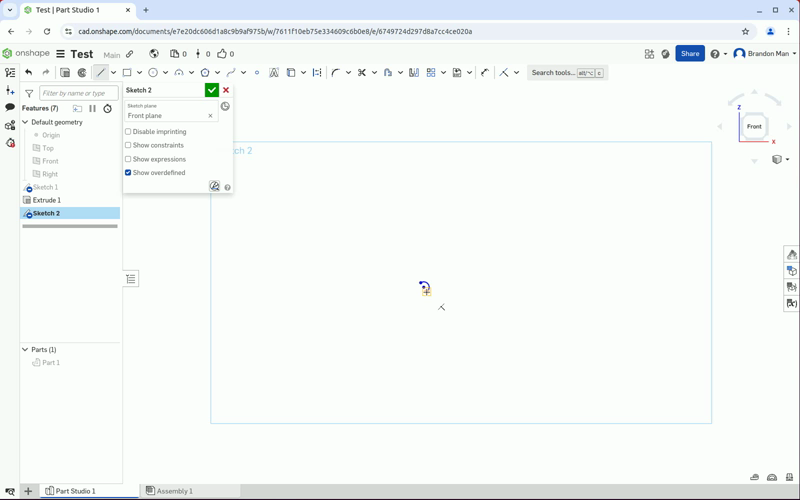
click(426, 291)
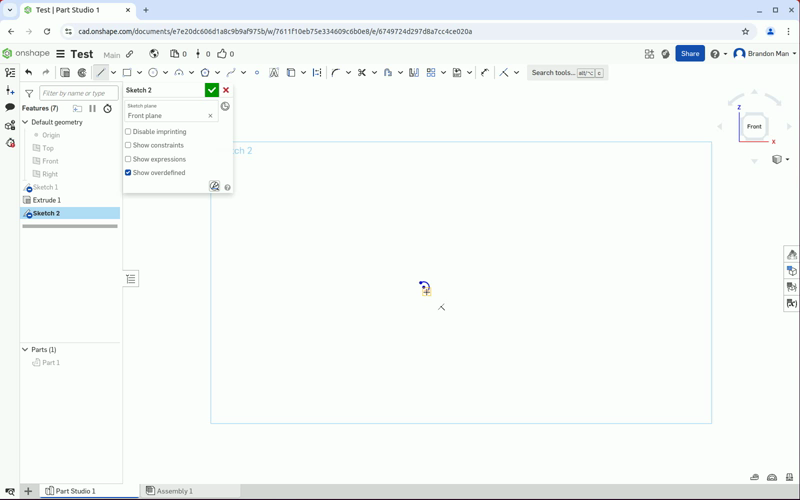
key_down(shift)
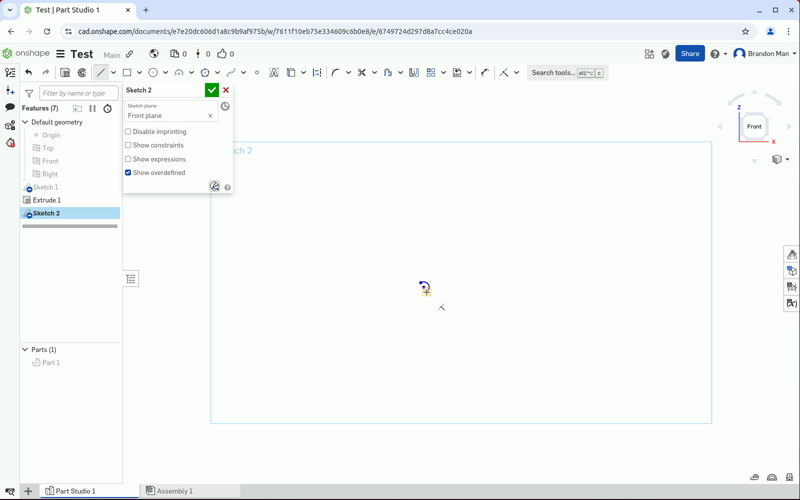
mouse_move(511, 233)
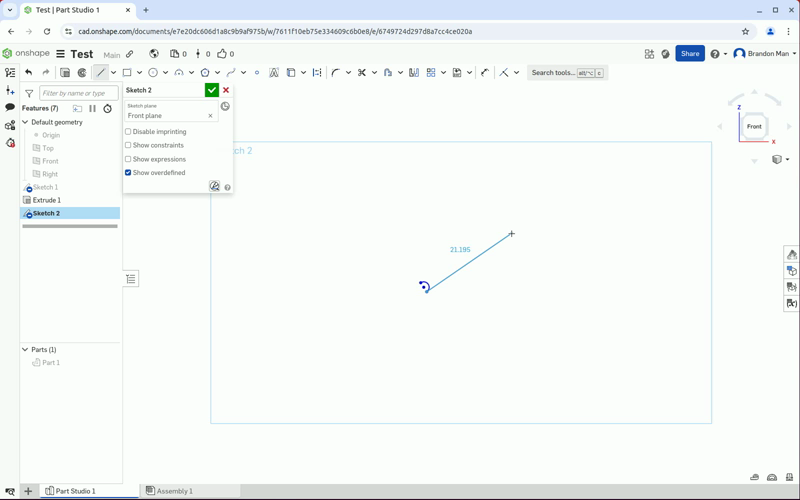
click(511, 233)
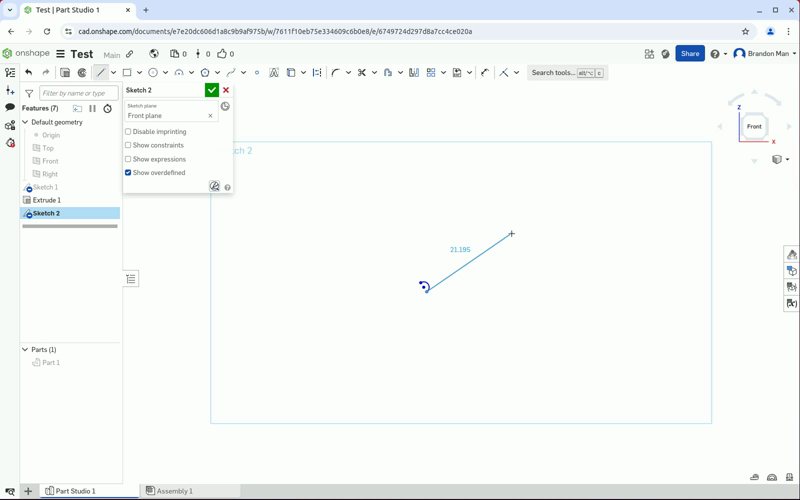
key_up(shift)
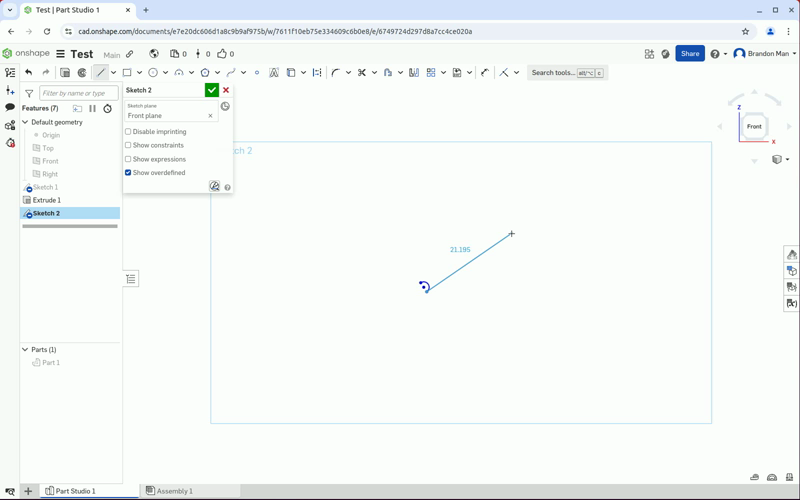
key(esc)
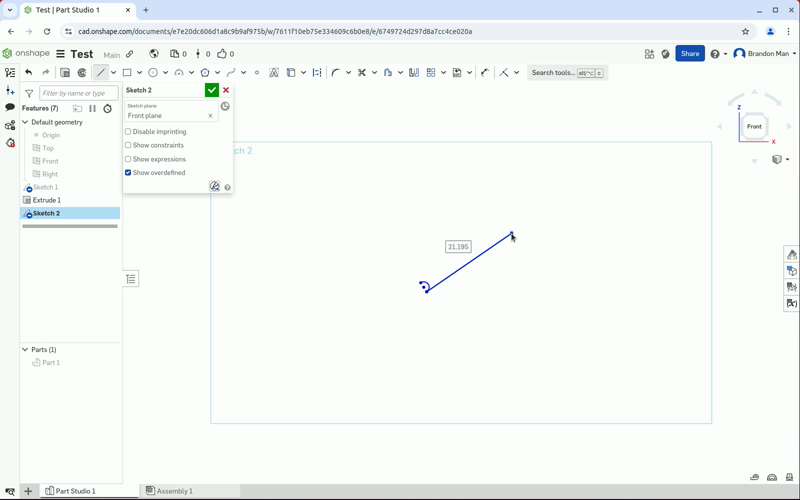
key(a)
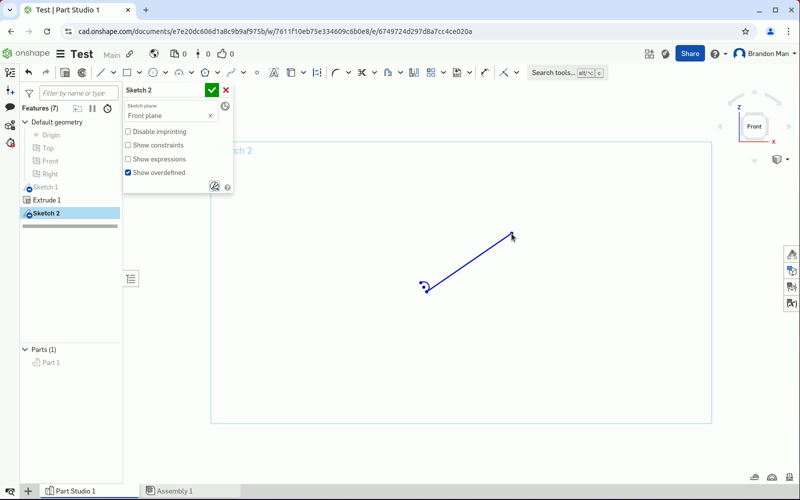
mouse_move(511, 233)
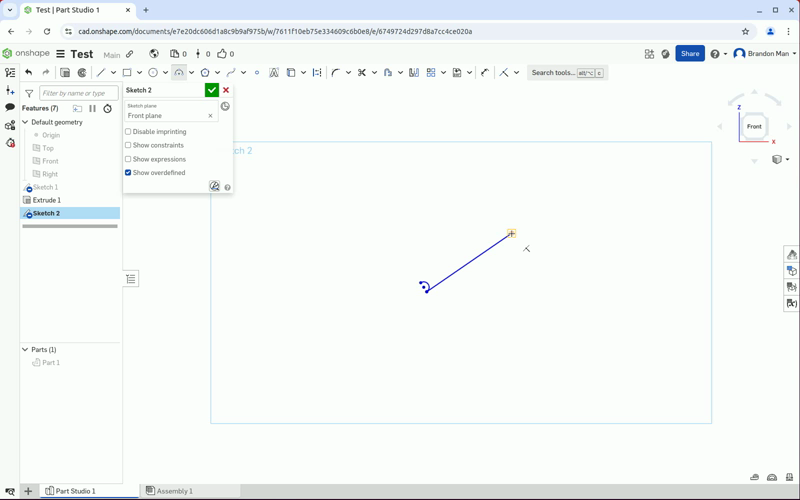
click(511, 233)
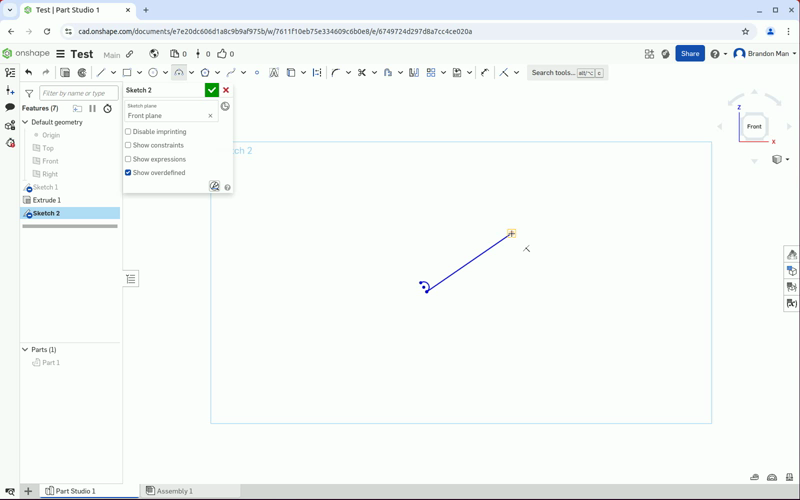
key_down(shift)
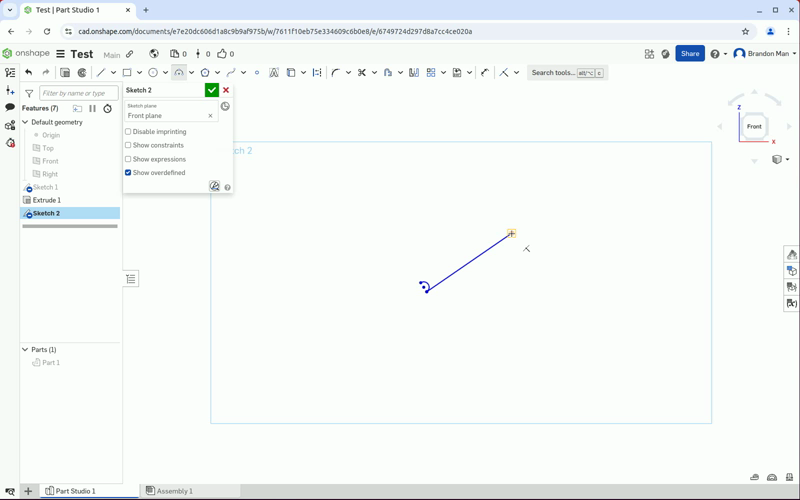
mouse_move(505, 224)
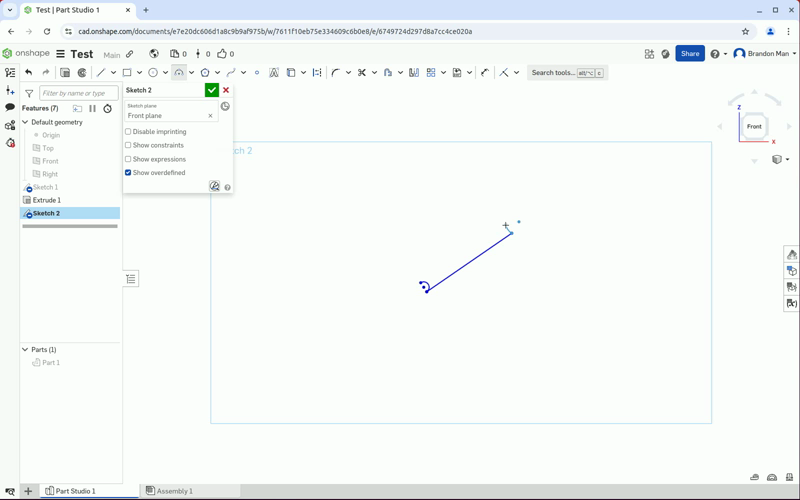
click(505, 224)
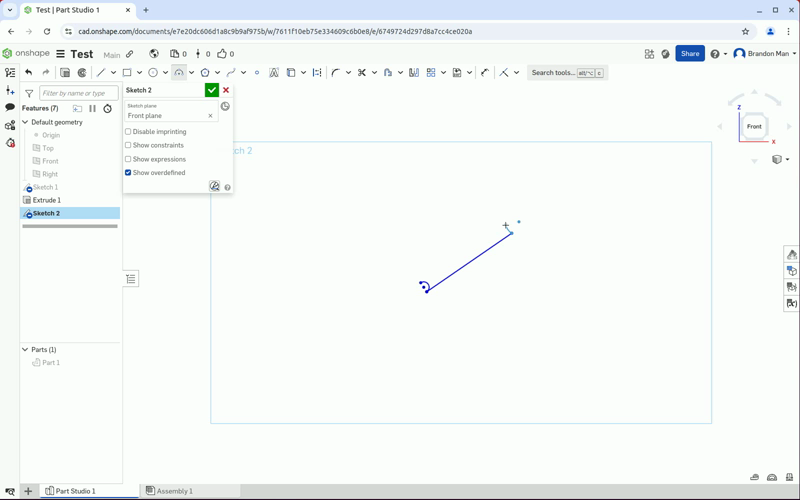
mouse_move(504, 231)
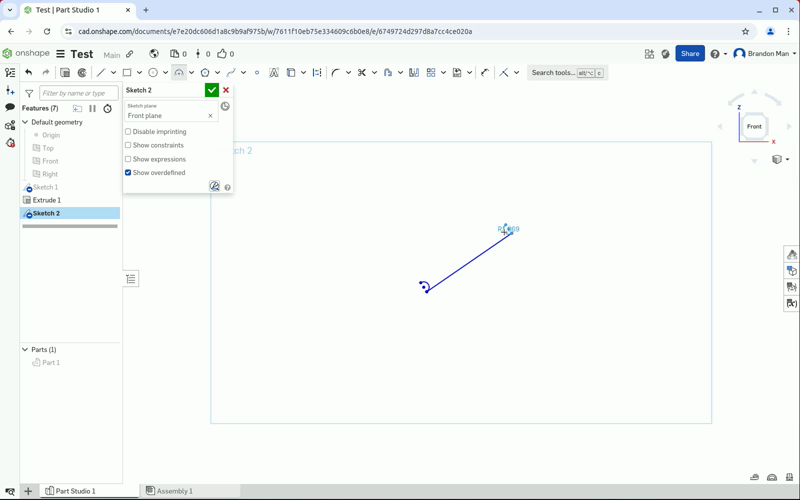
click(504, 231)
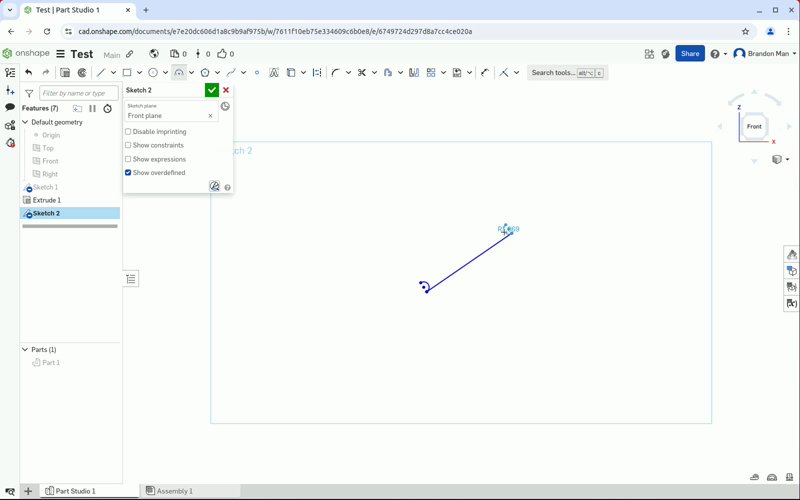
key_up(shift)
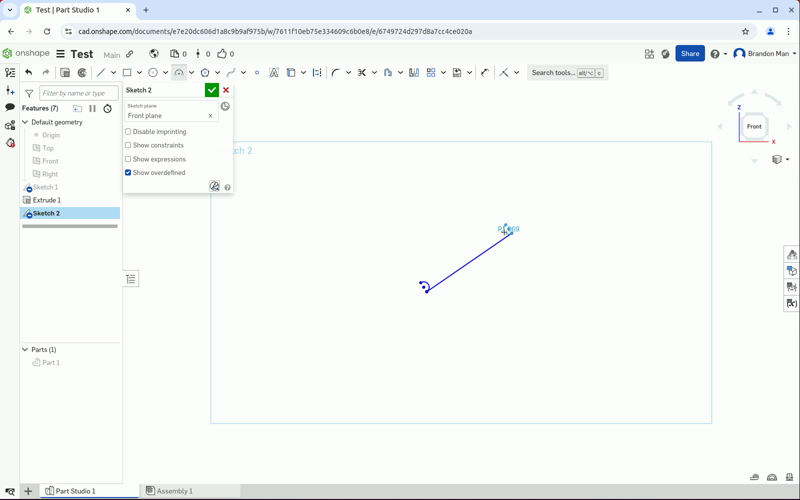
key(esc)
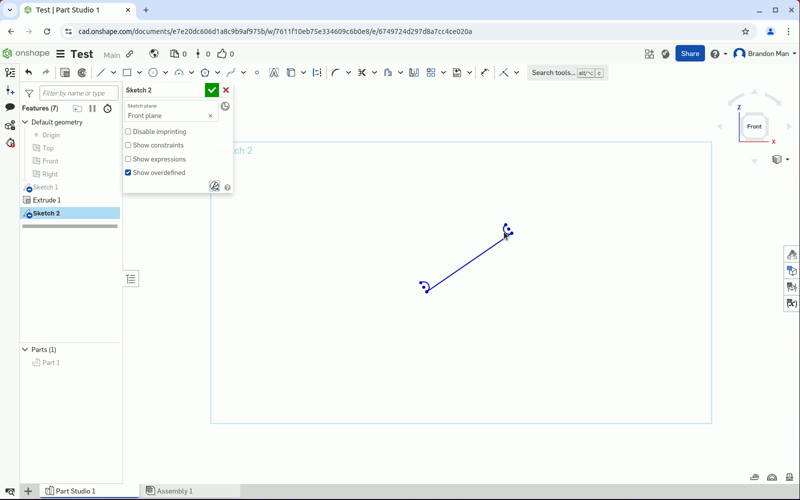
key(l)
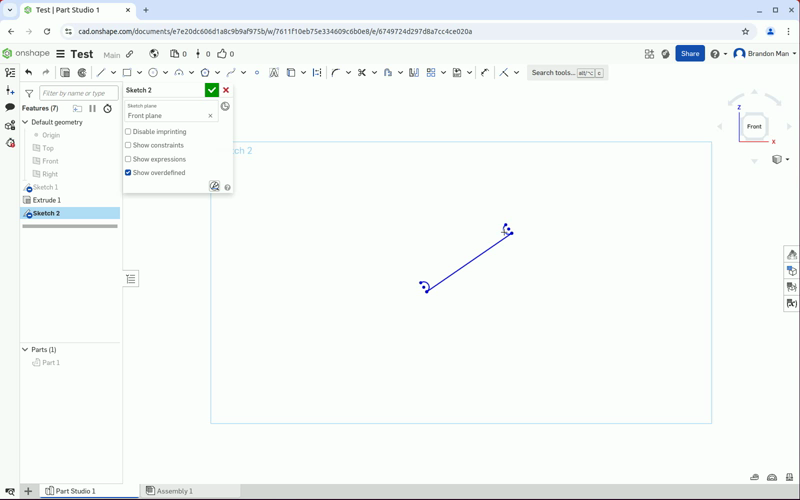
mouse_move(505, 224)
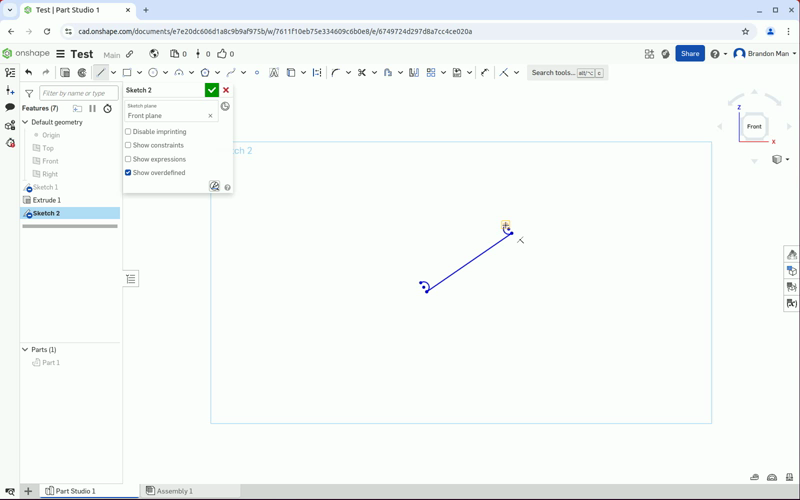
click(505, 224)
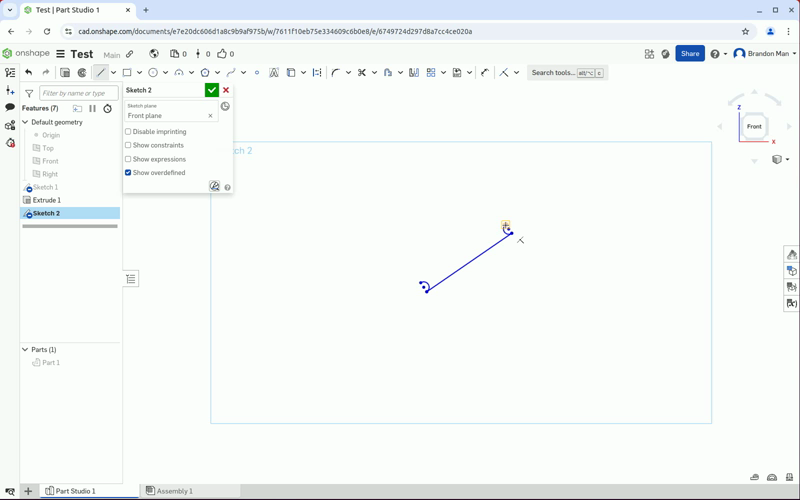
key_down(shift)
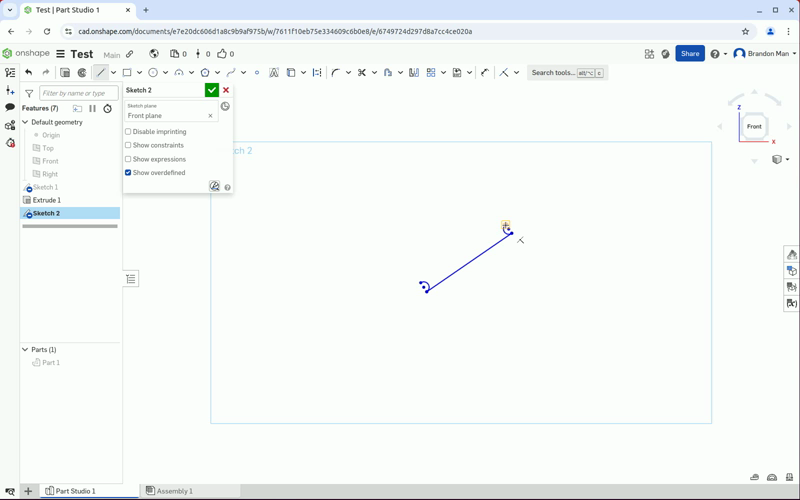
mouse_move(420, 282)
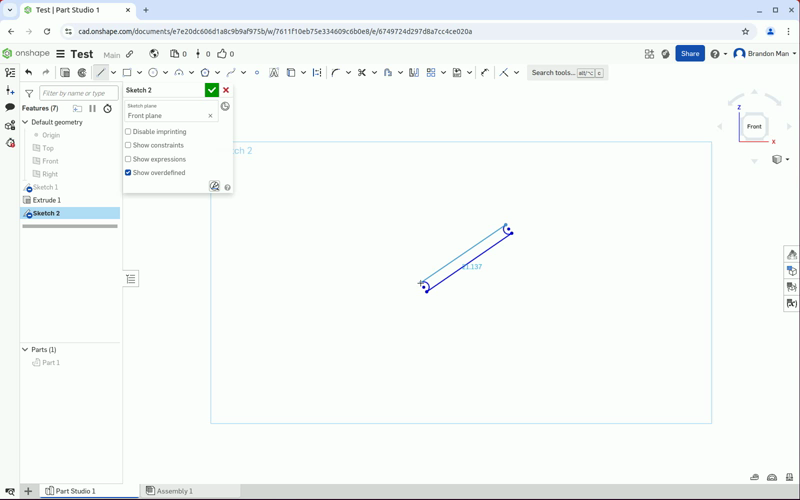
key_up(shift)
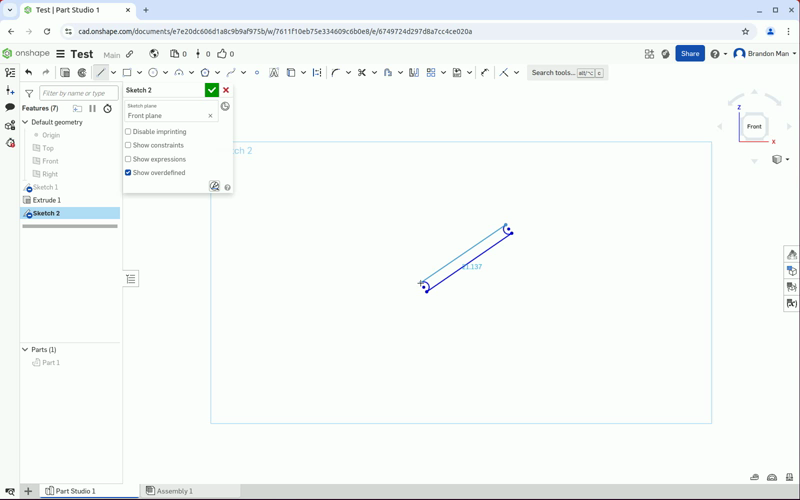
click(420, 282)
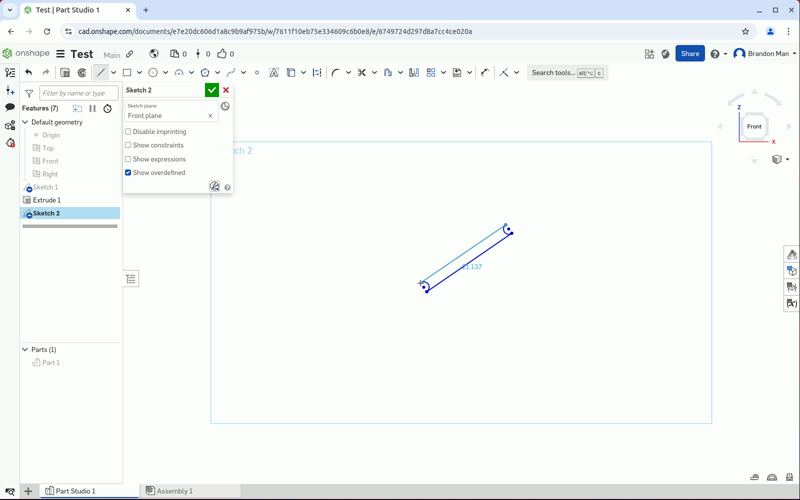
key(esc)
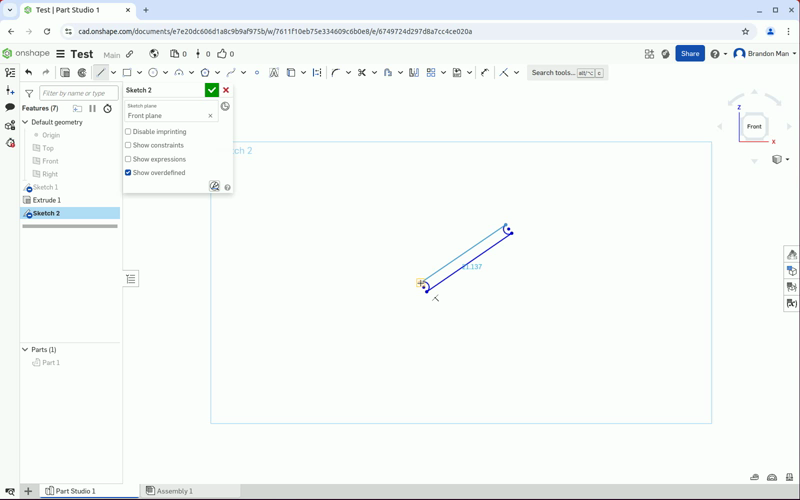
mouse_move(443, 268)
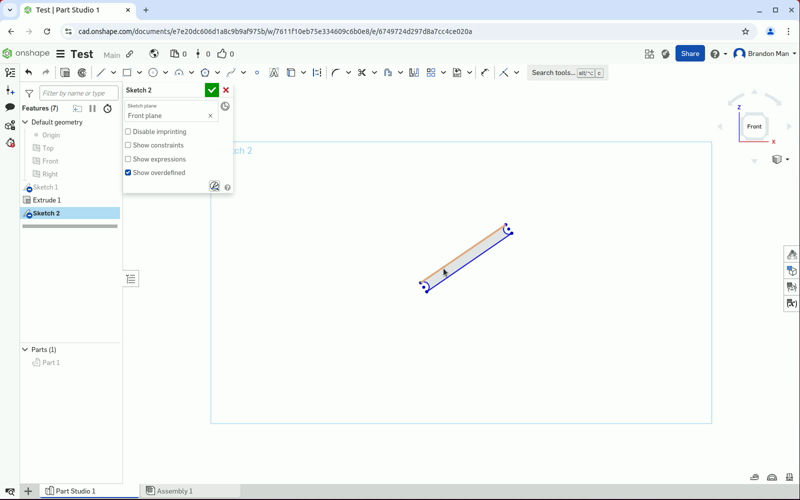
scroll(6)
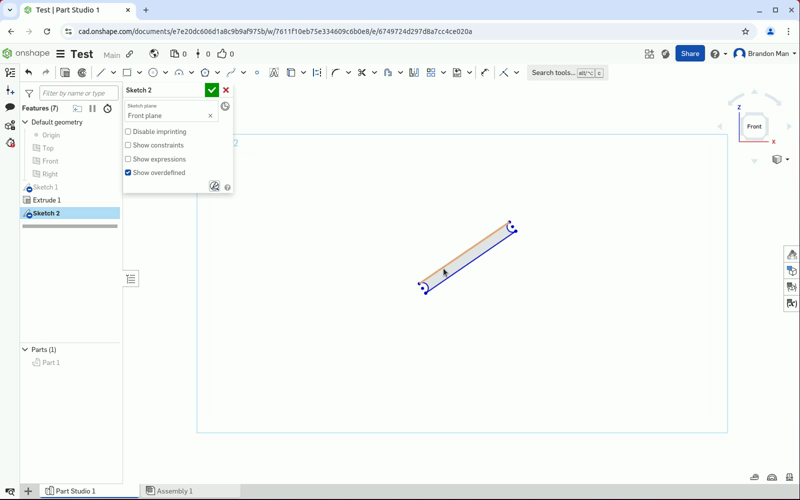
scroll(6)
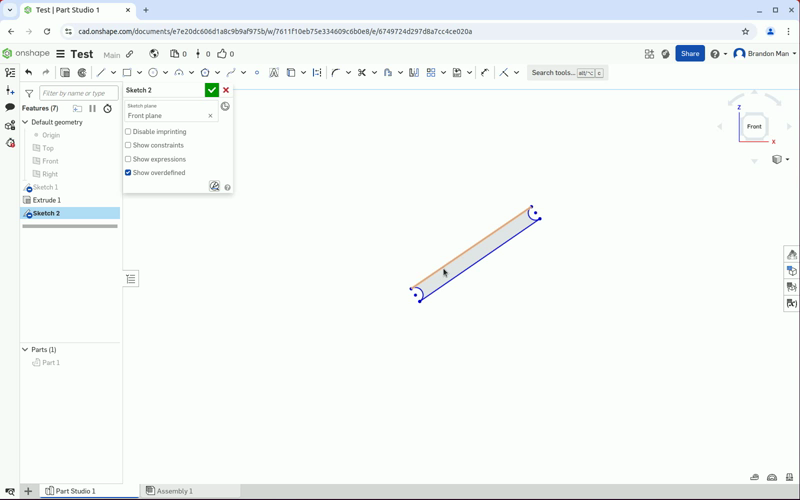
scroll(6)
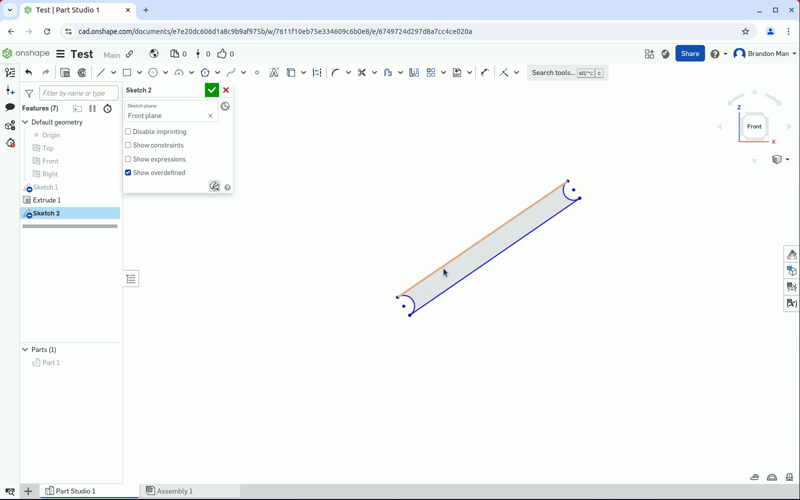
scroll(6)
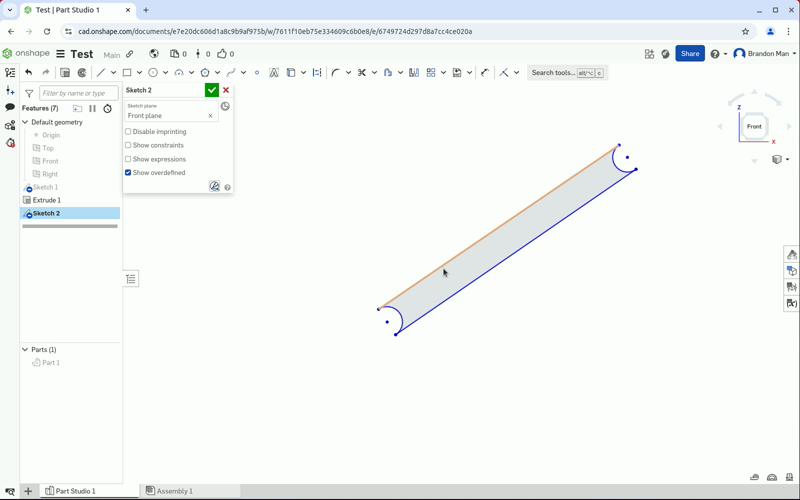
scroll(6)
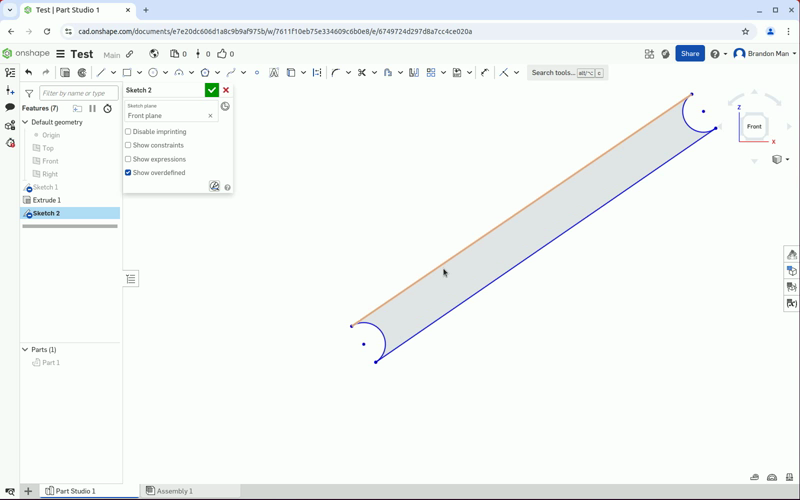
scroll(6)
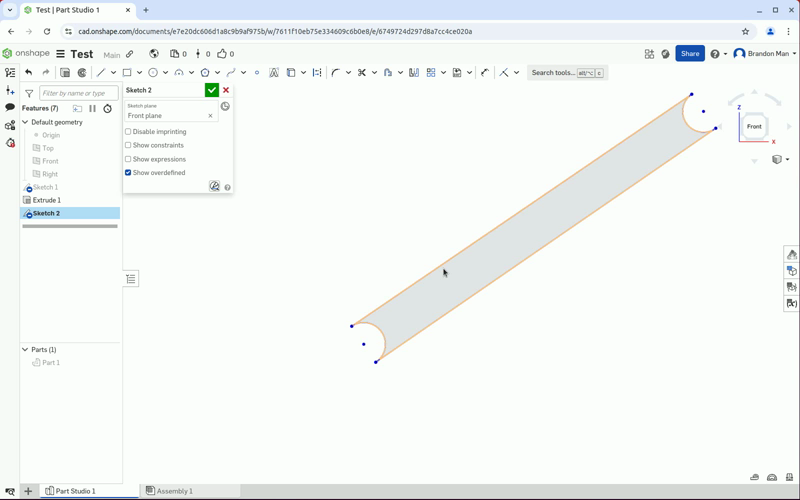
scroll(6)
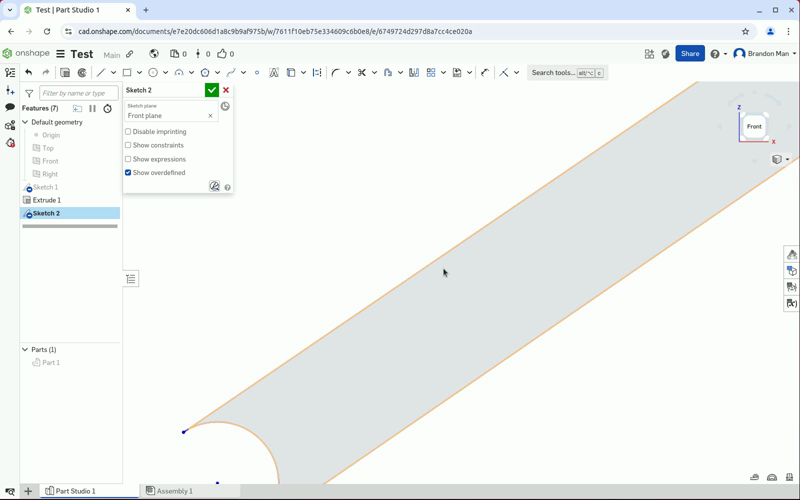
click(443, 268)
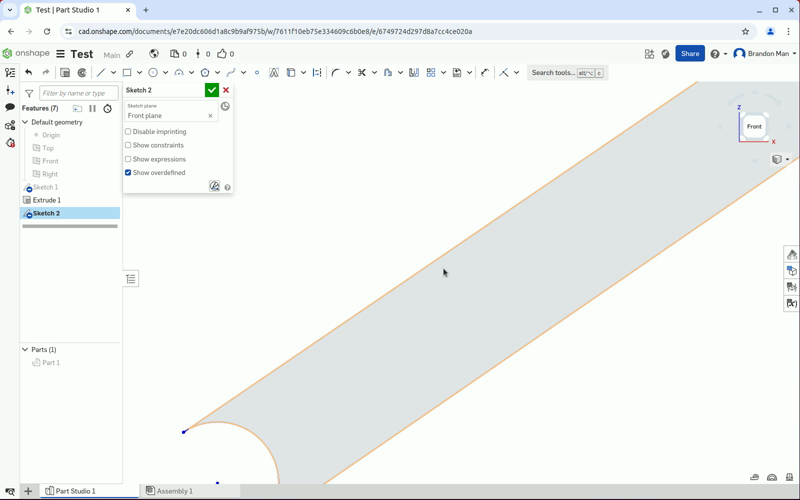
scroll(-6)
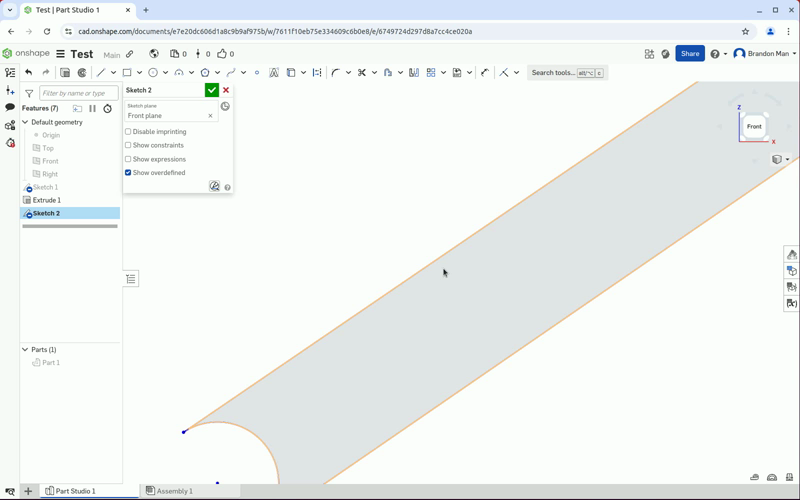
scroll(-6)
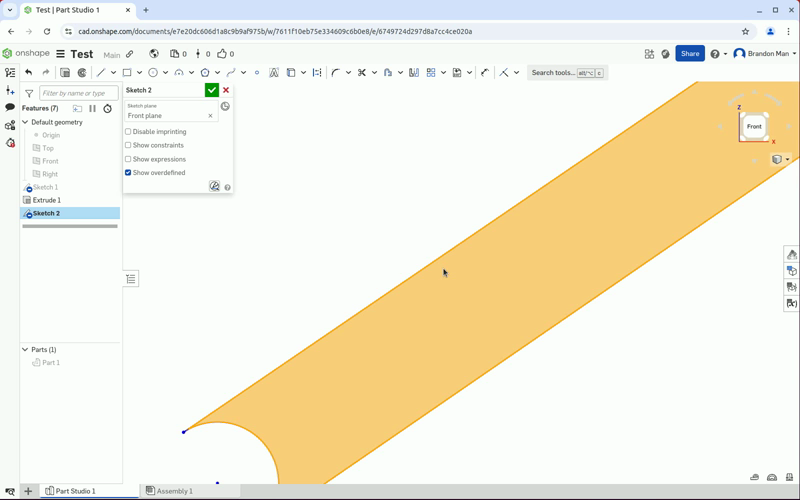
scroll(-6)
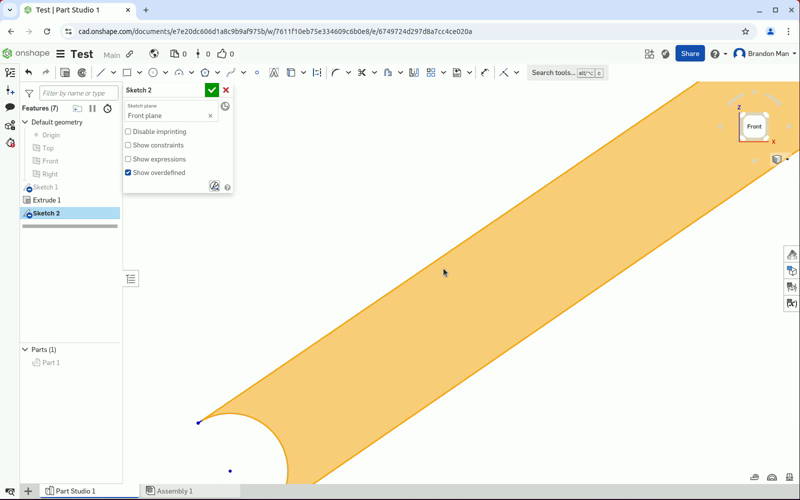
scroll(-6)
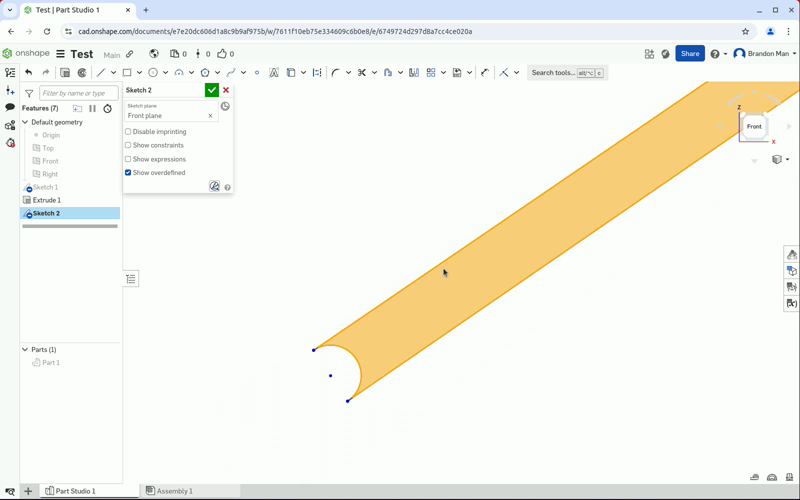
scroll(-6)
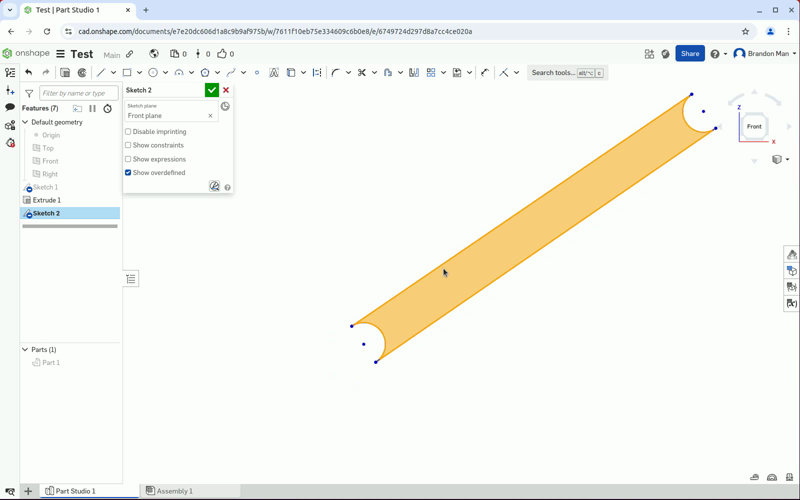
scroll(-6)
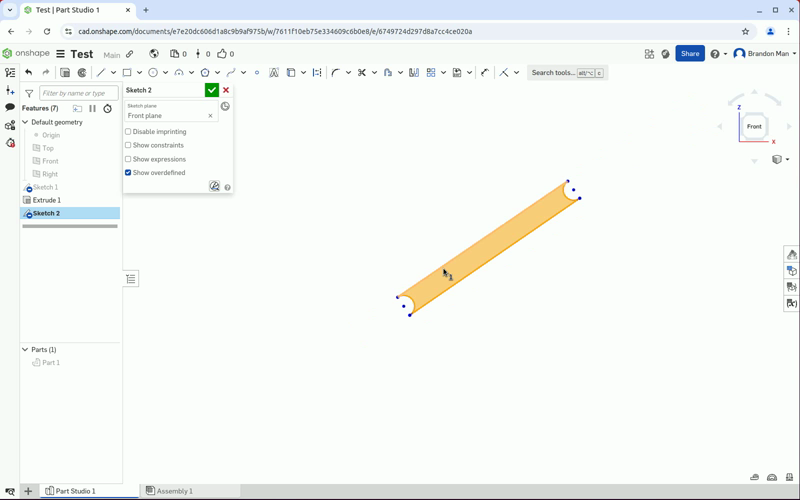
scroll(-6)
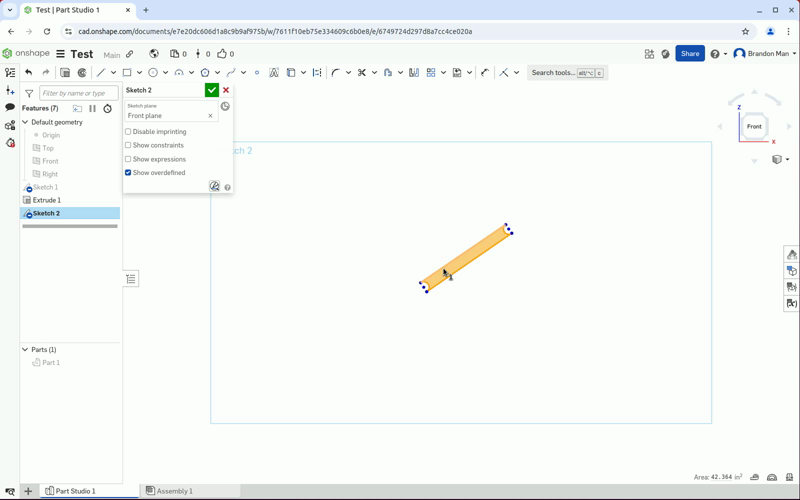
mouse_move(73, 352)
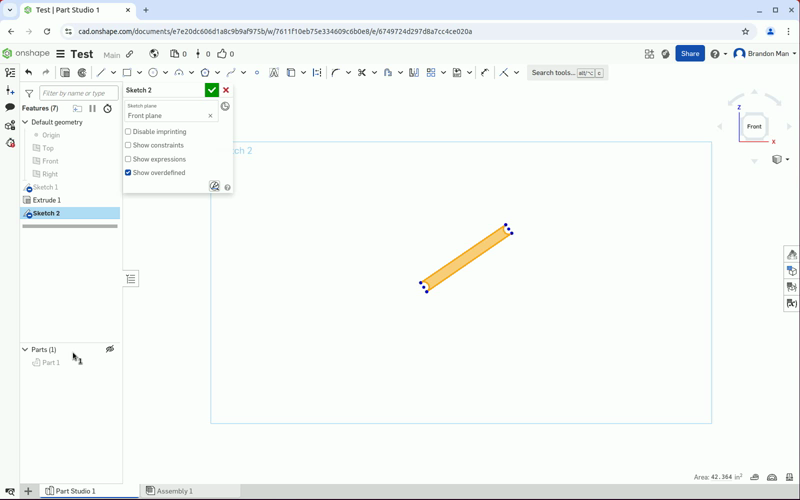
key(shift+y)
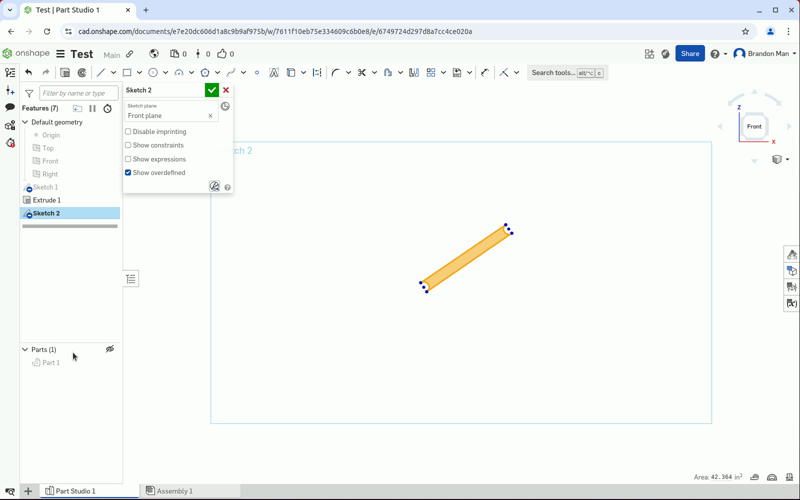
key(shift+e)
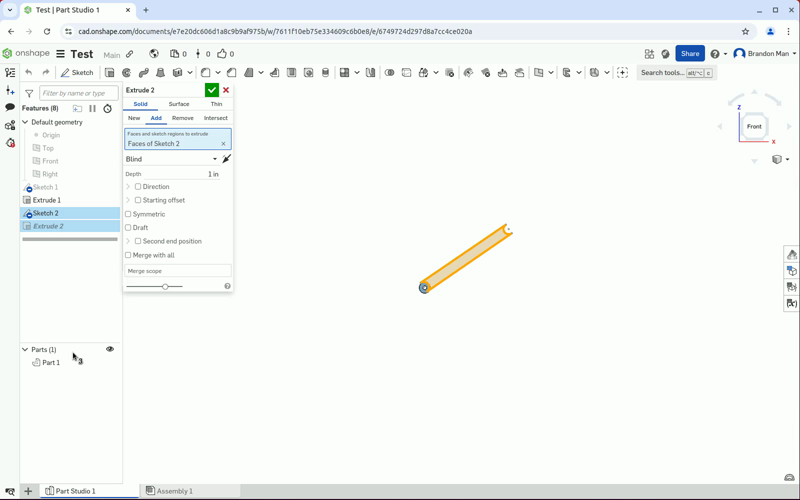
mouse_move(143, 106)
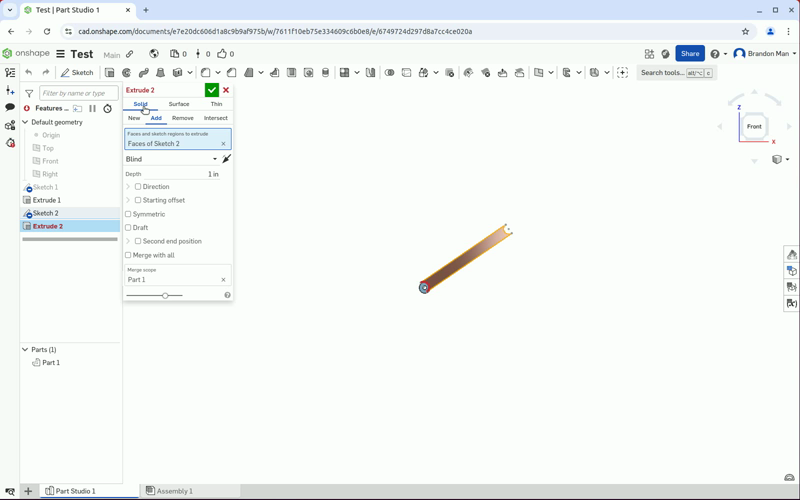
click(143, 106)
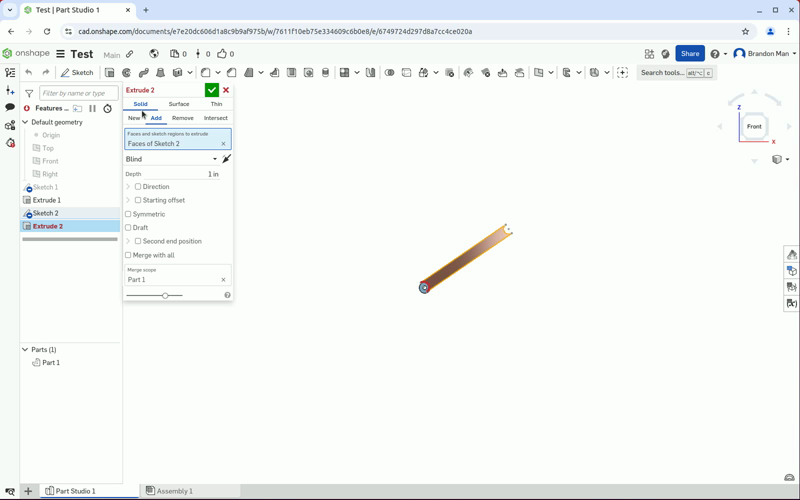
mouse_move(137, 120)
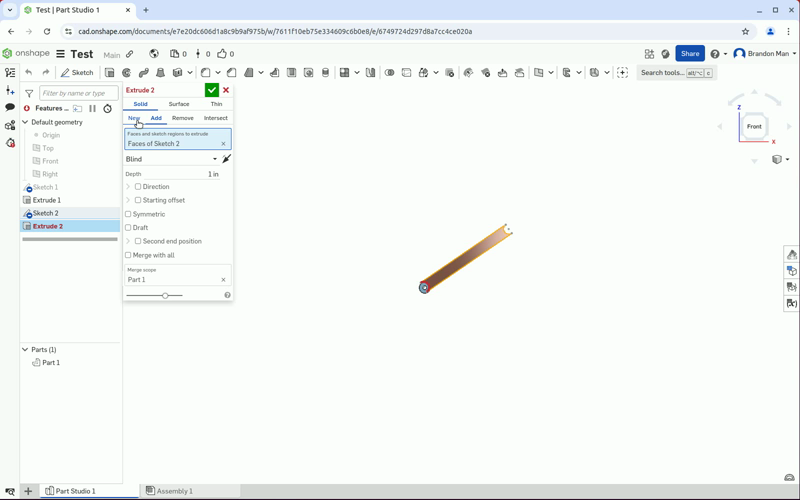
click(137, 120)
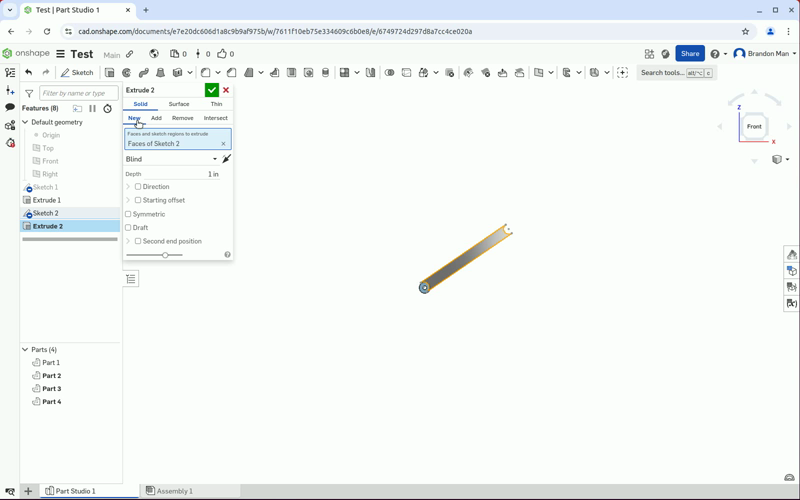
key(tab, 4)
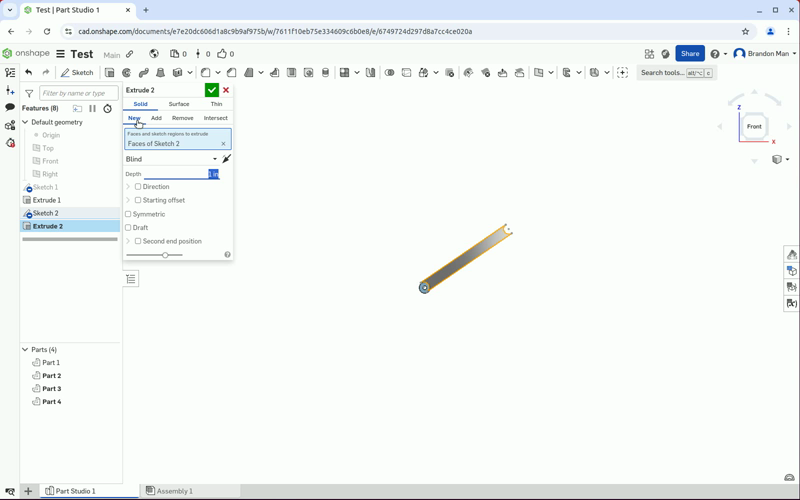
text(0.963)
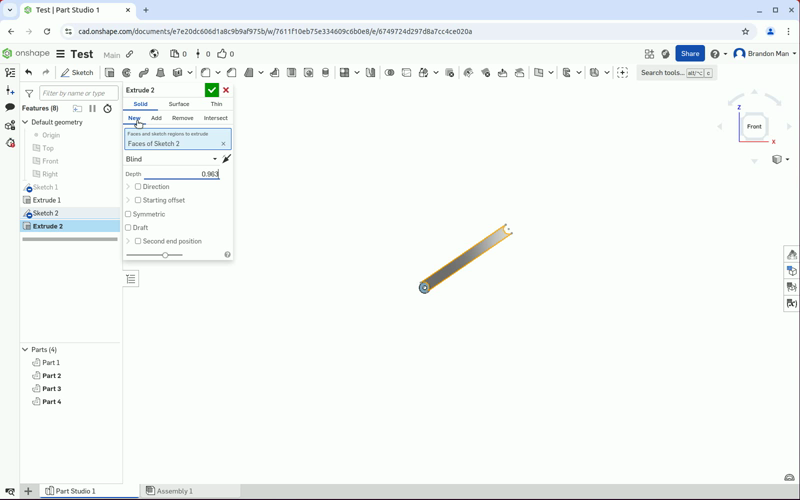
key(enter)
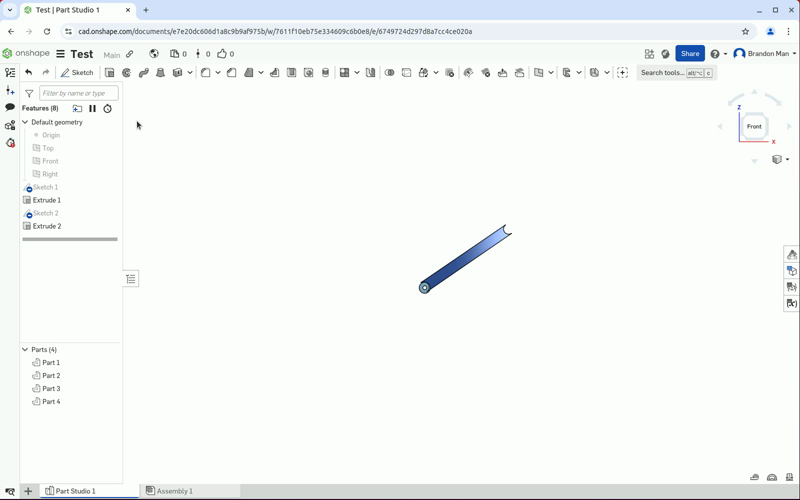
key(shift+h)
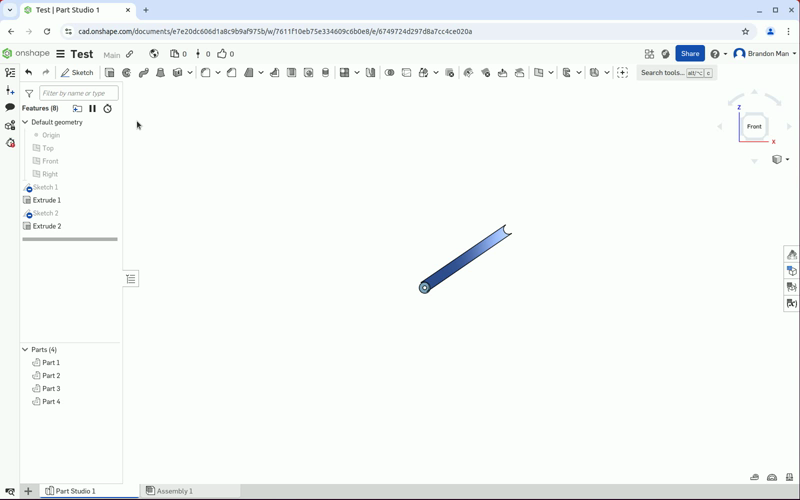
key(shift+h)
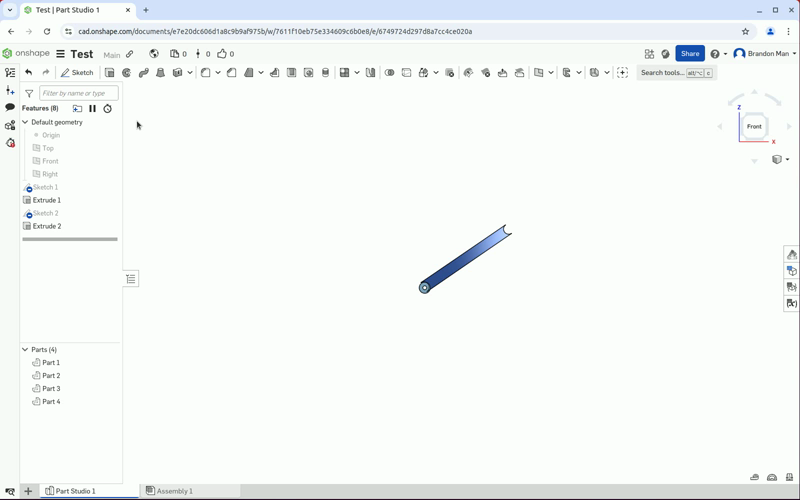
mouse_move(73, 189)
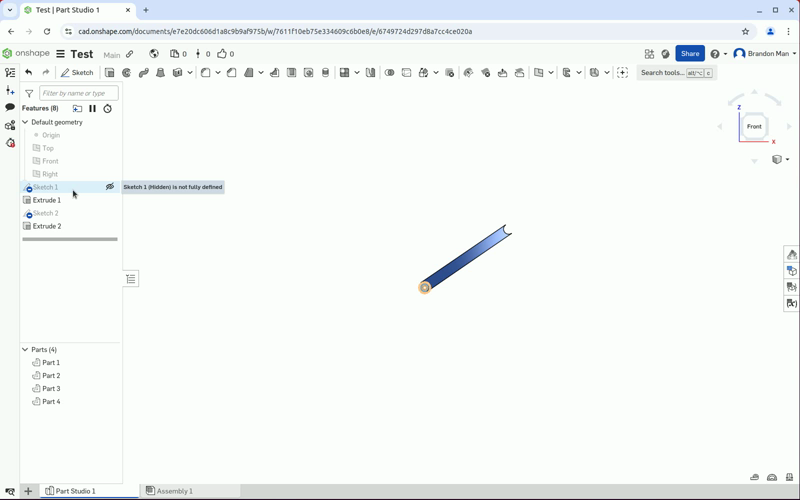
click(73, 189)
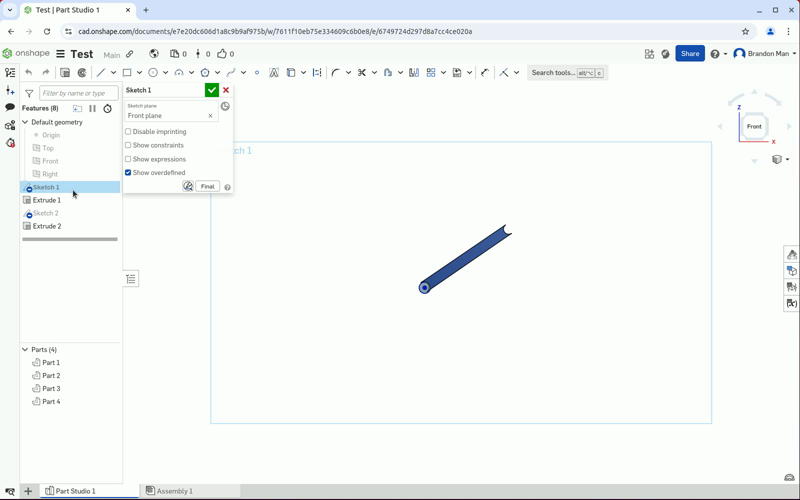
mouse_move(229, 92)
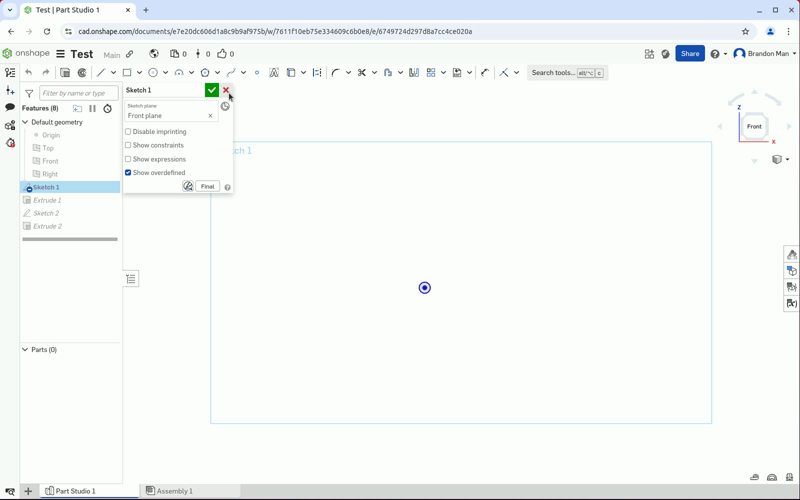
click(229, 92)
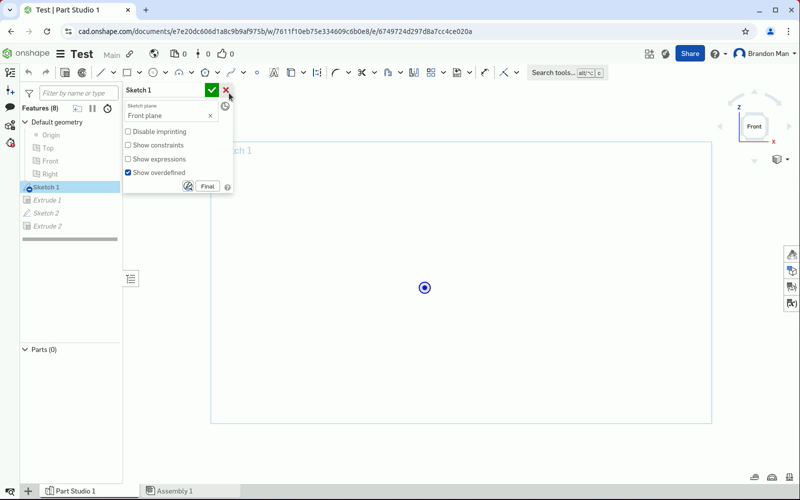
key(shift+s)
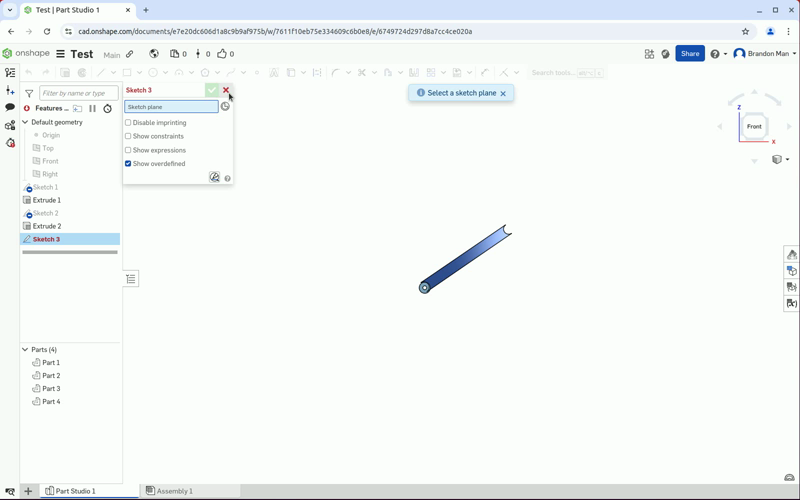
mouse_move(73, 163)
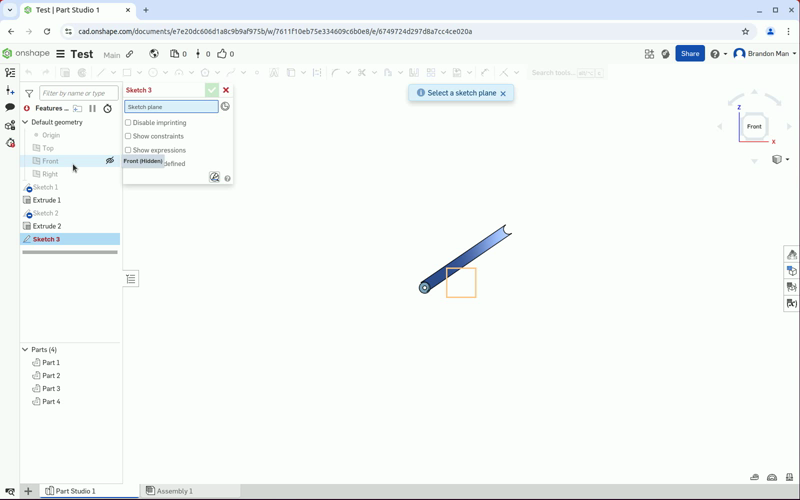
click(73, 163)
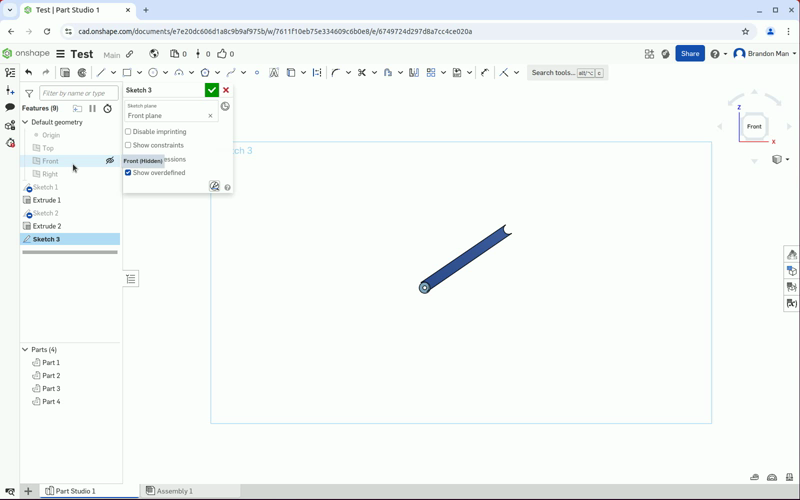
mouse_move(73, 352)
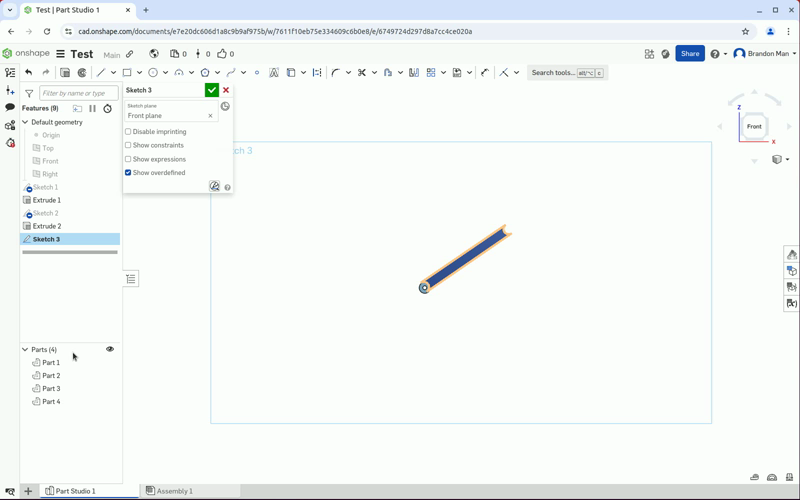
key(y)
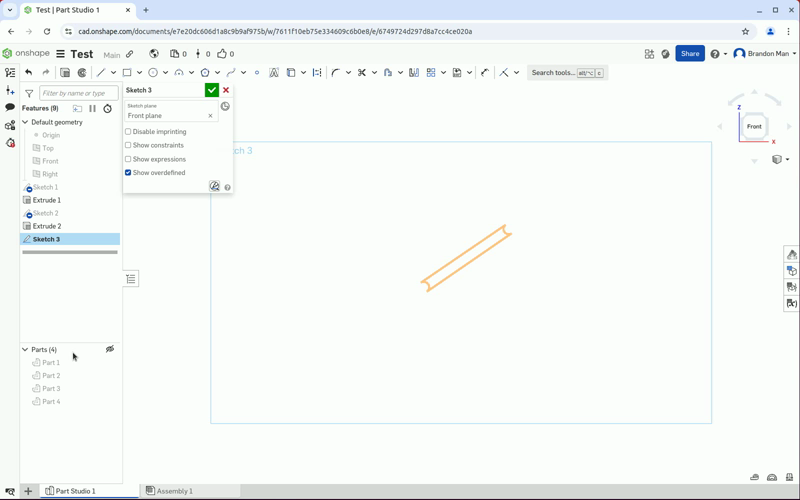
key(a)
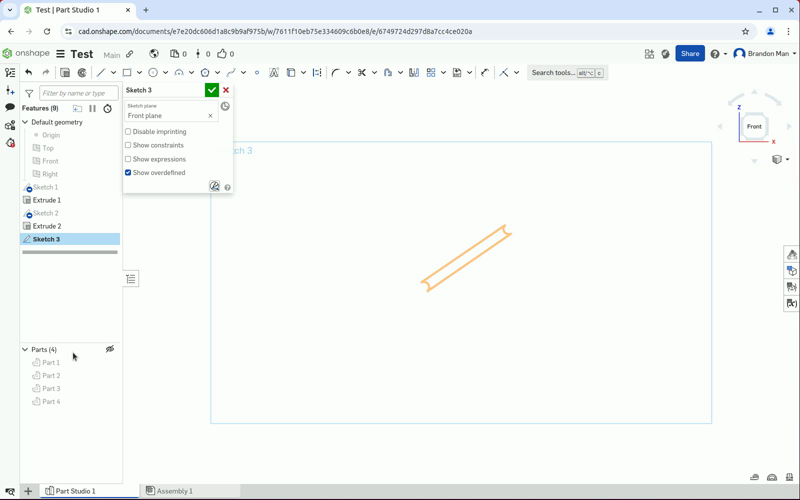
key_down(shift)
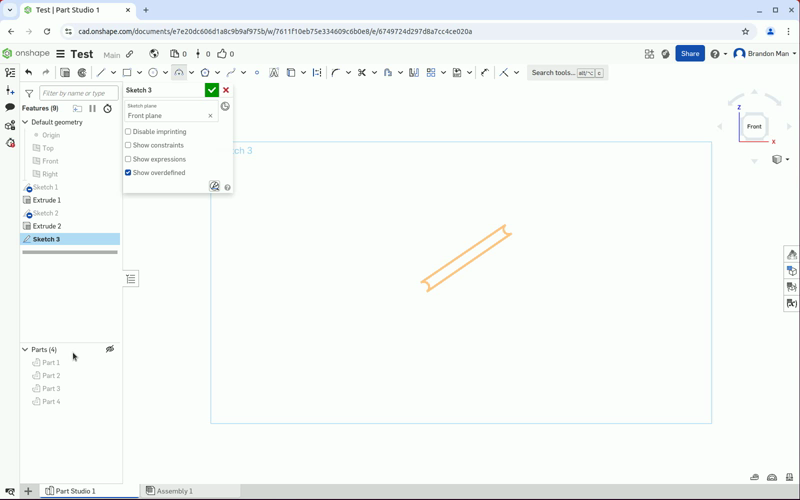
mouse_move(505, 225)
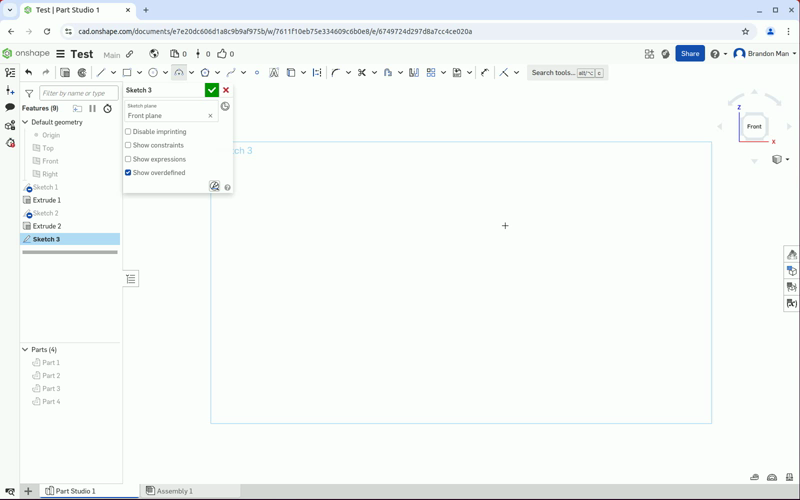
click(505, 225)
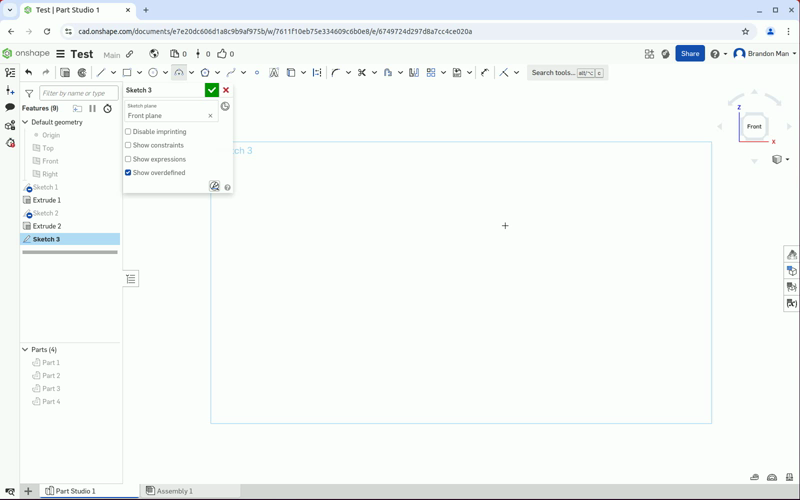
key_up(shift)
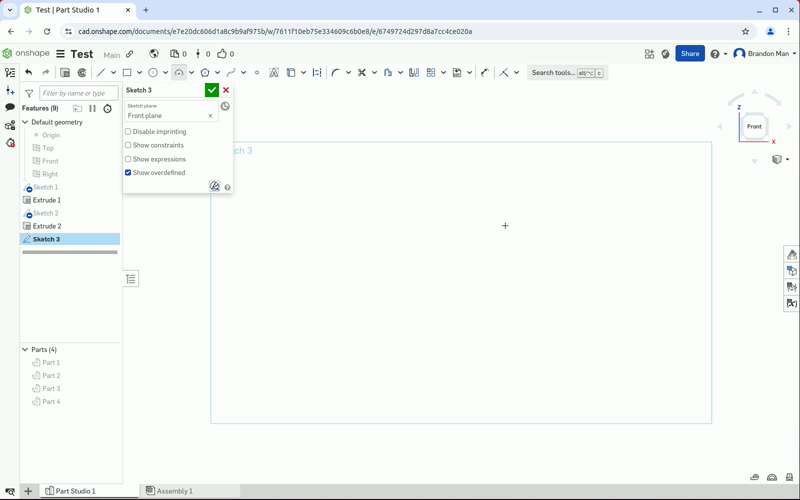
key_down(shift)
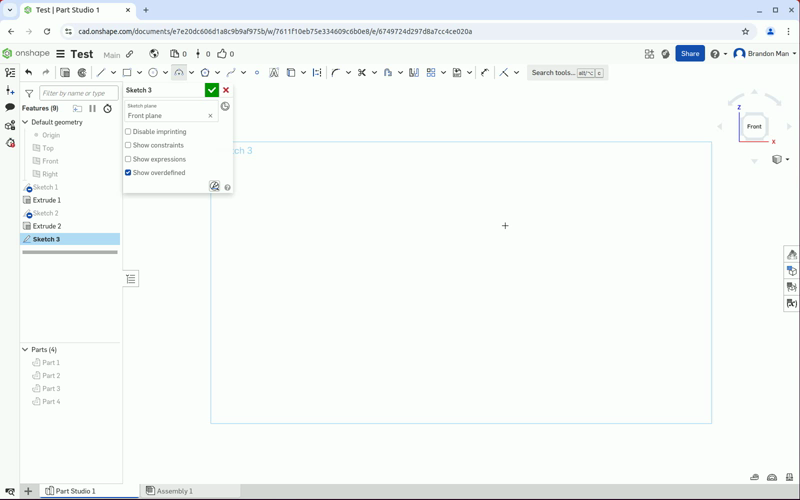
mouse_move(510, 233)
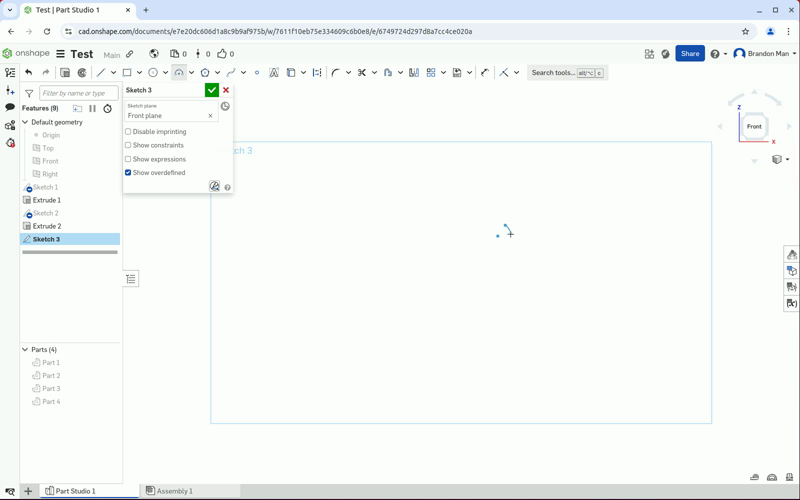
click(510, 233)
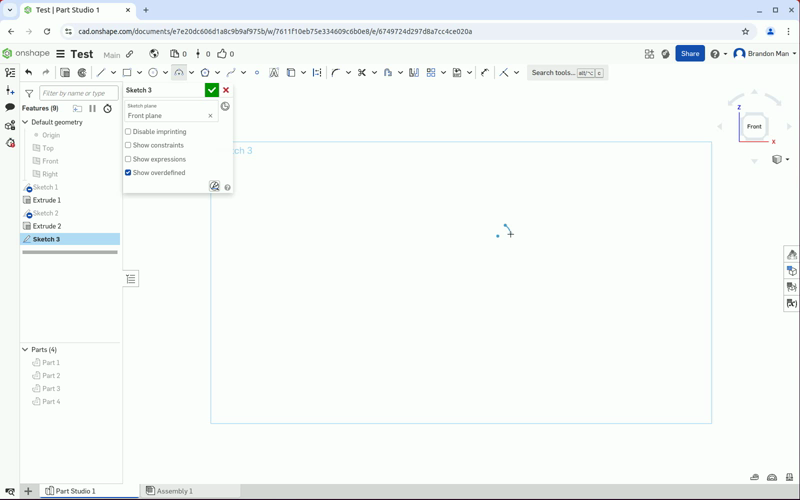
mouse_move(512, 226)
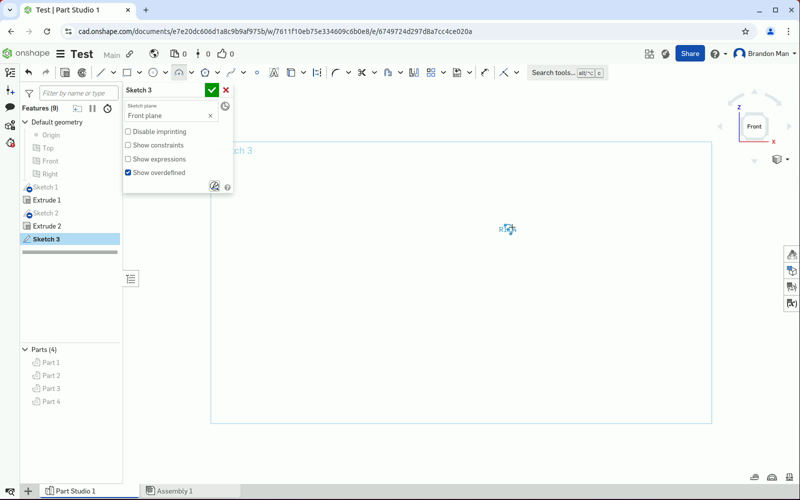
click(512, 226)
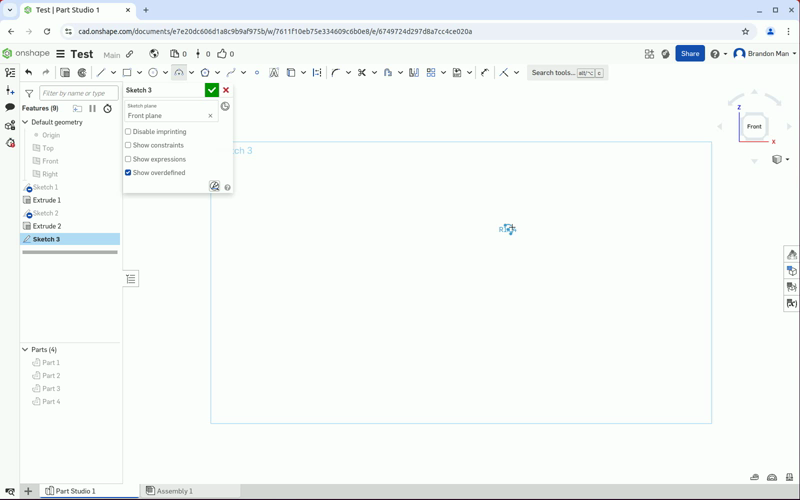
key_up(shift)
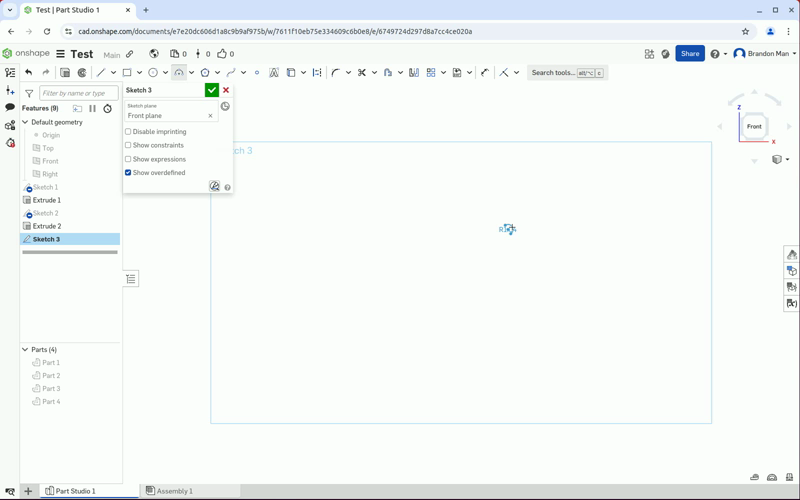
key(esc)
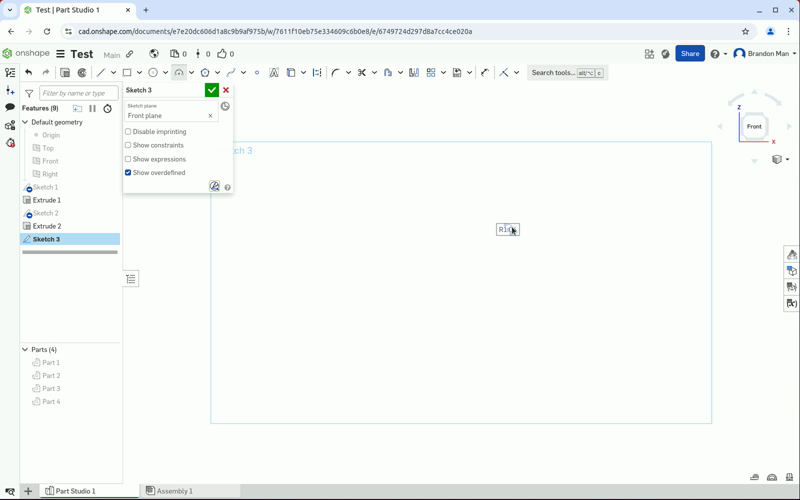
key(l)
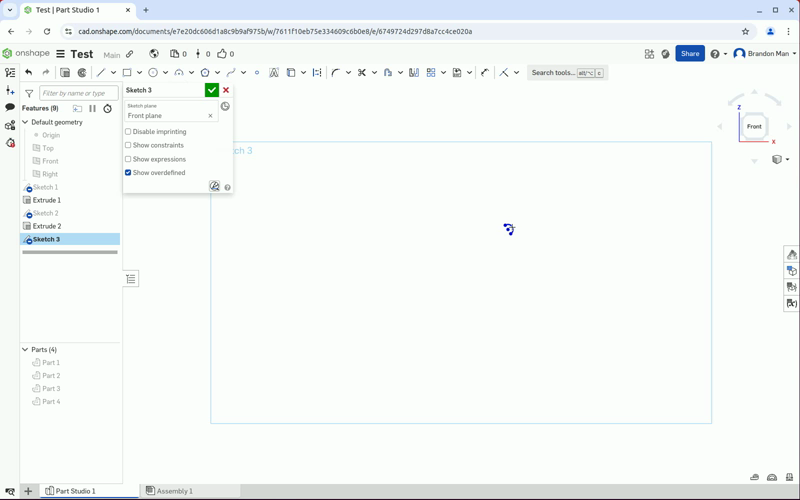
mouse_move(510, 233)
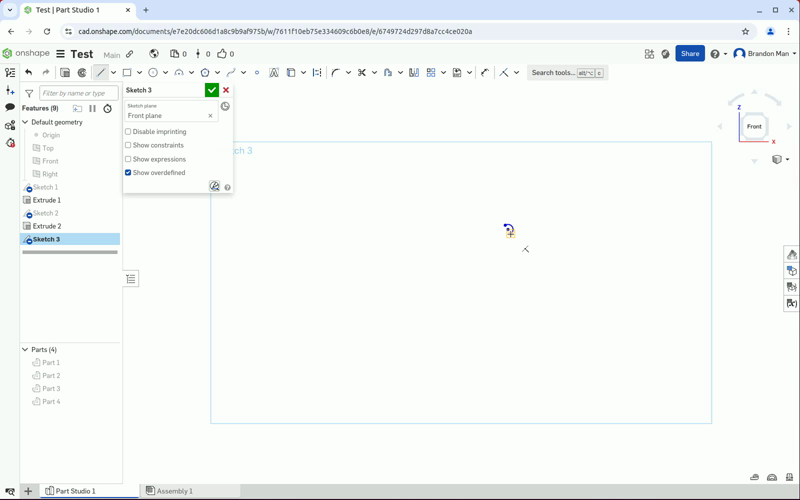
click(510, 233)
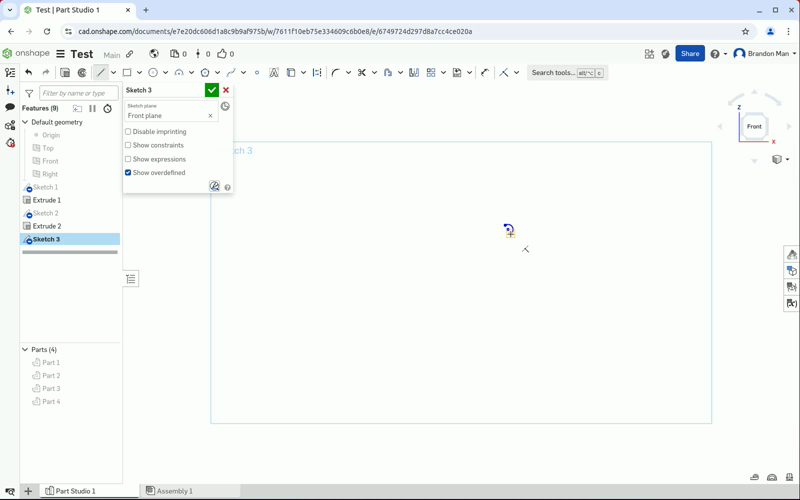
key_down(shift)
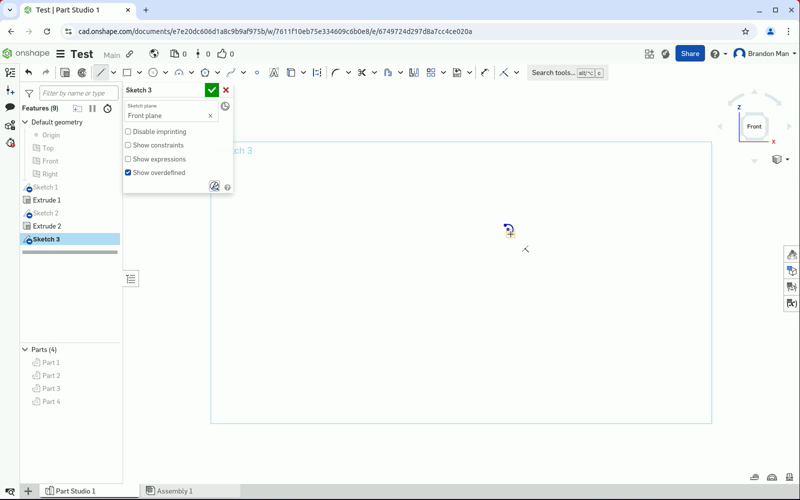
mouse_move(571, 192)
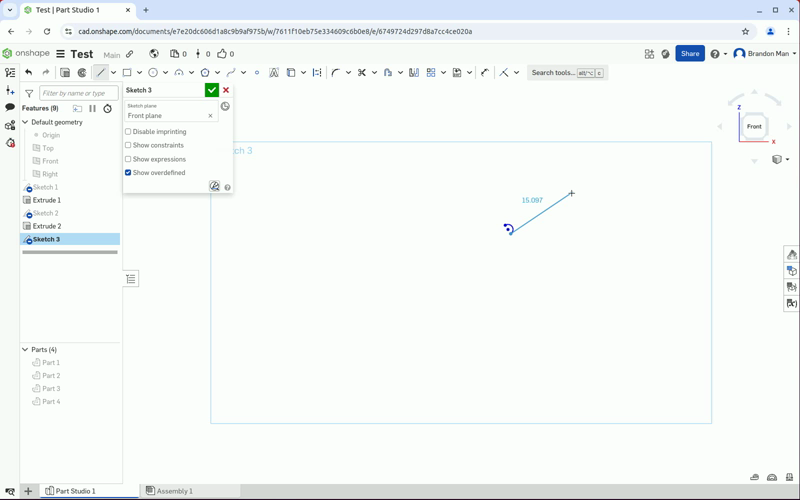
click(571, 192)
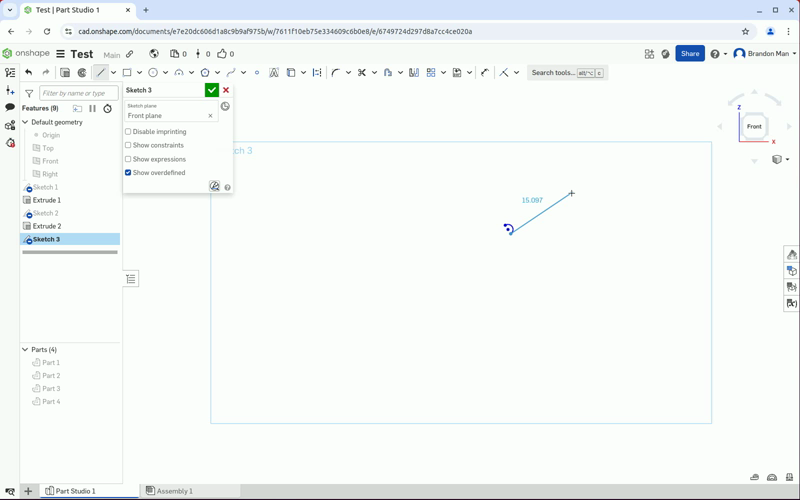
key_up(shift)
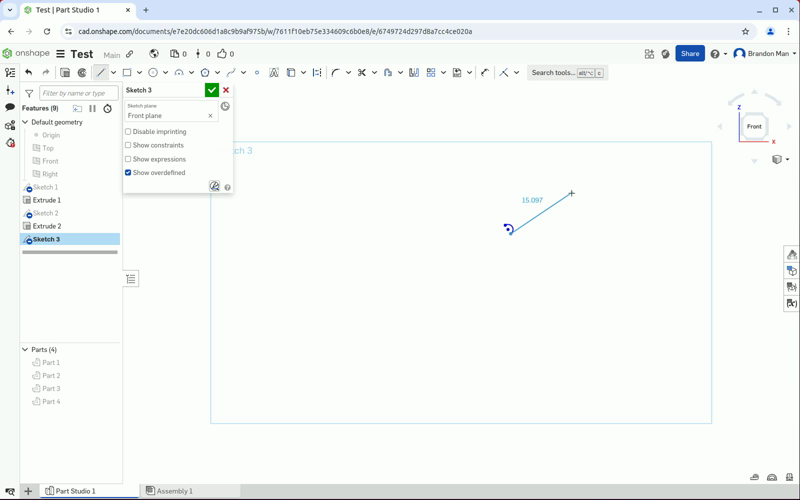
key(esc)
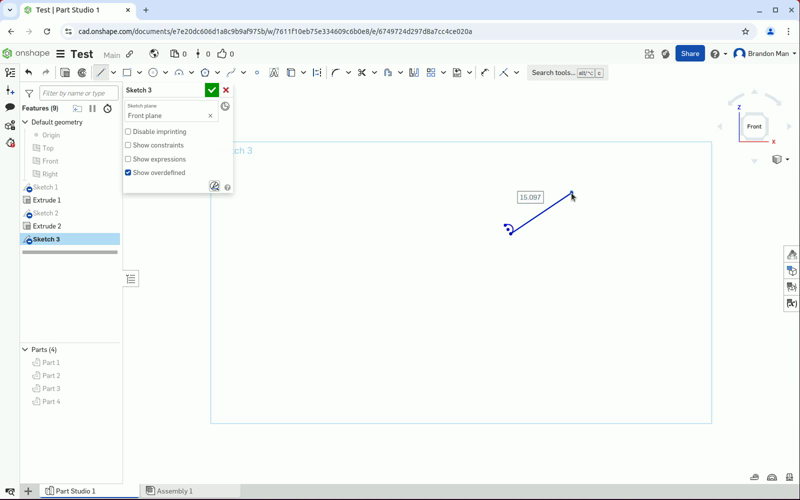
key(a)
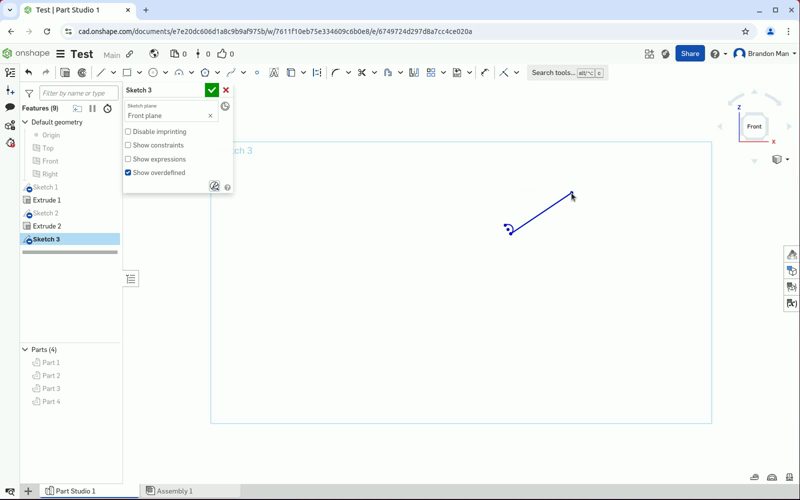
mouse_move(571, 192)
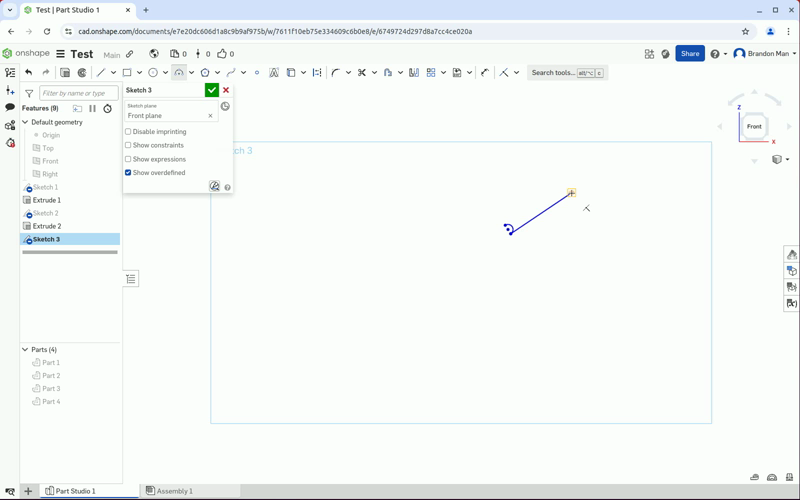
click(571, 192)
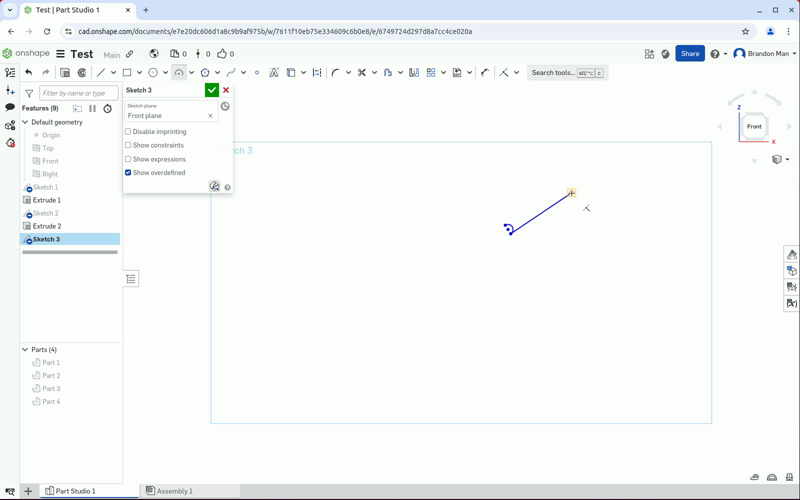
key_down(shift)
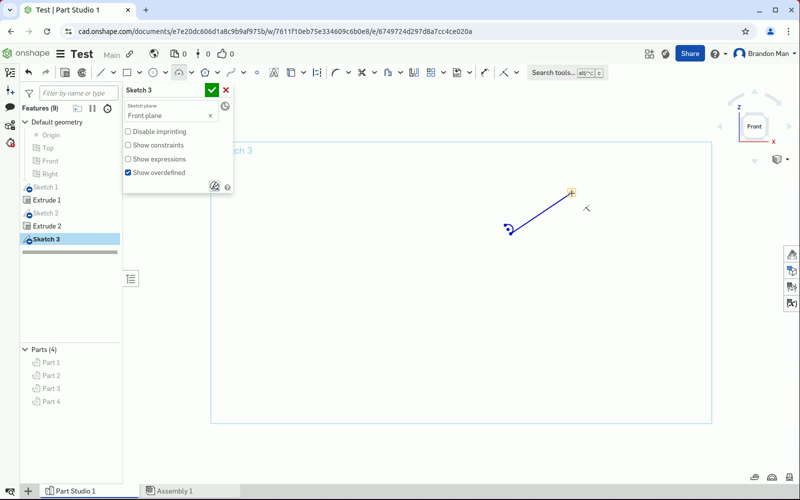
mouse_move(565, 184)
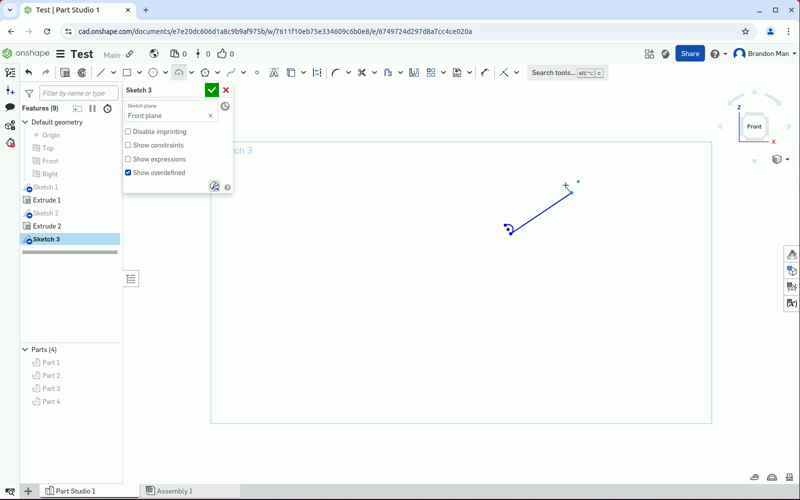
click(565, 184)
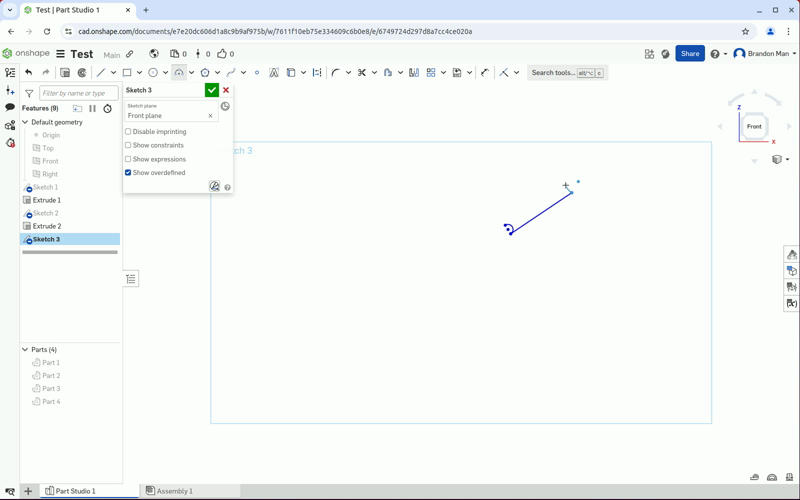
mouse_move(564, 191)
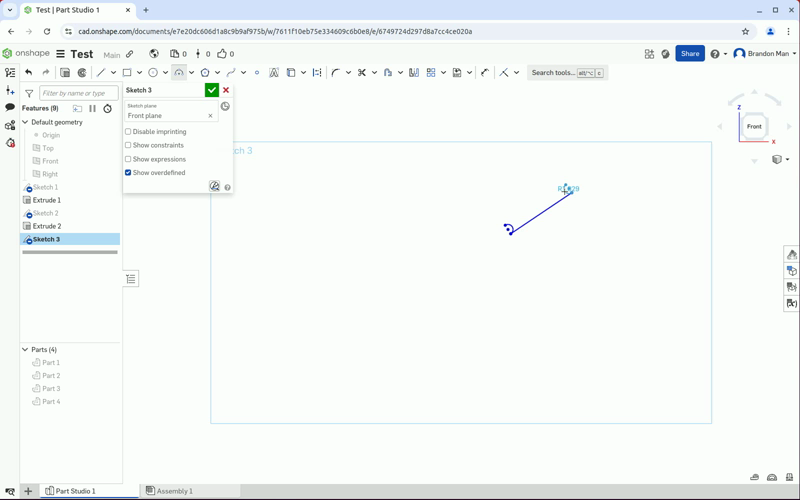
click(564, 191)
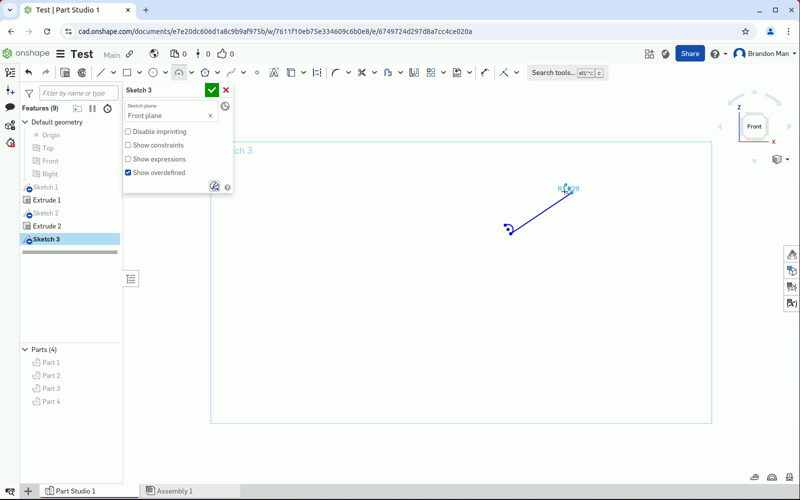
key_up(shift)
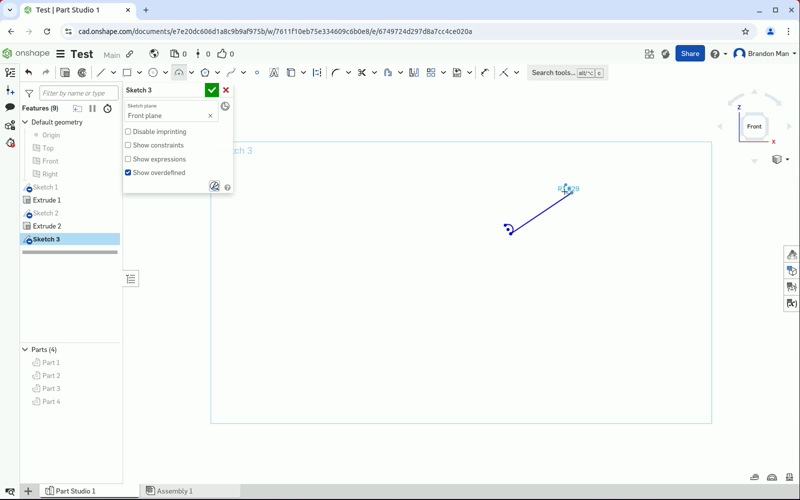
key(esc)
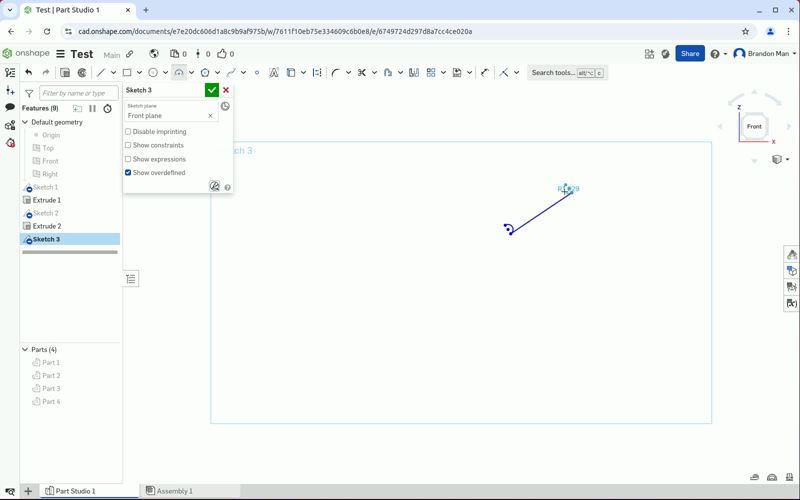
key(l)
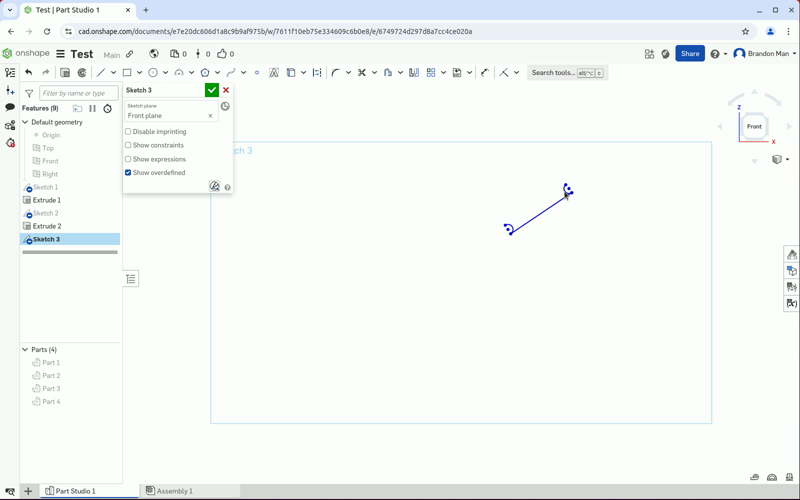
mouse_move(565, 184)
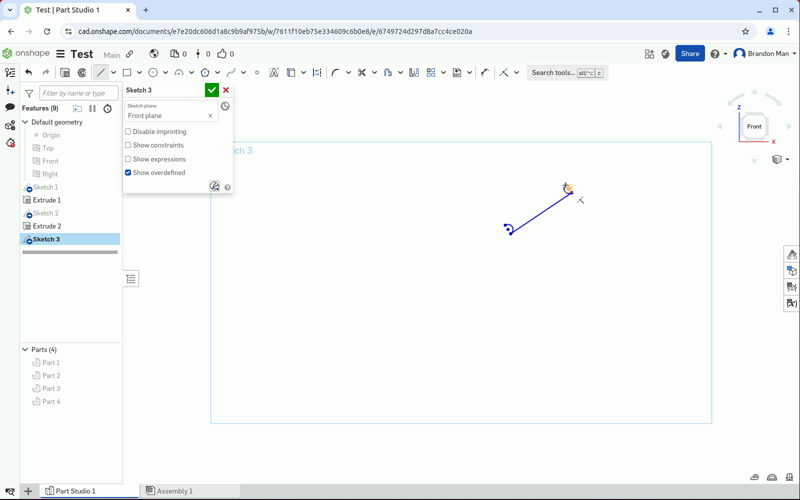
click(565, 184)
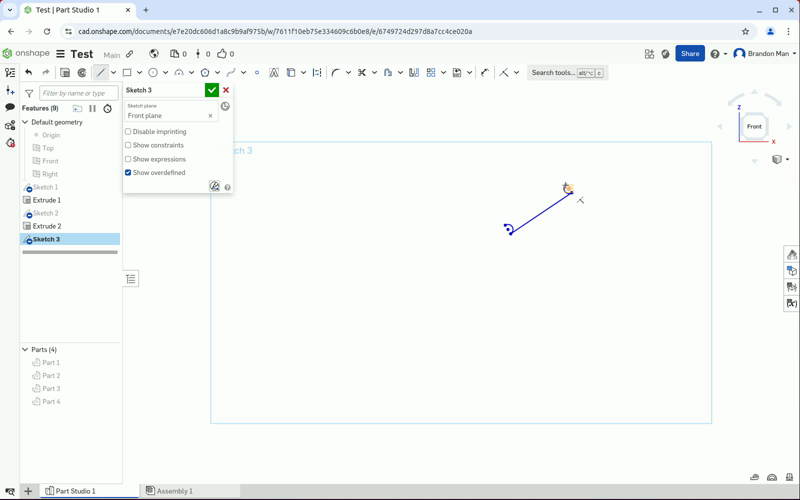
key_down(shift)
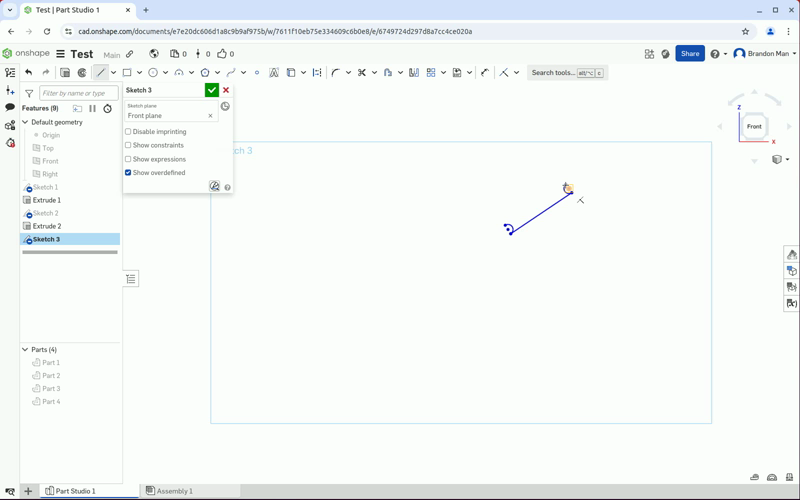
mouse_move(505, 225)
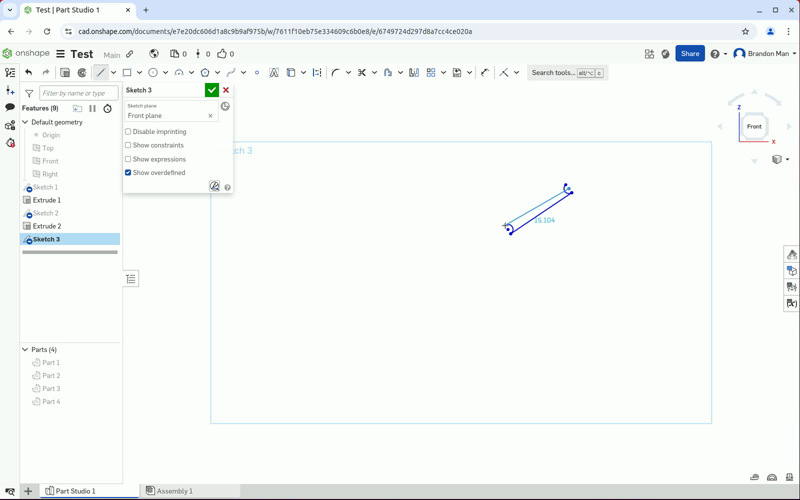
key_up(shift)
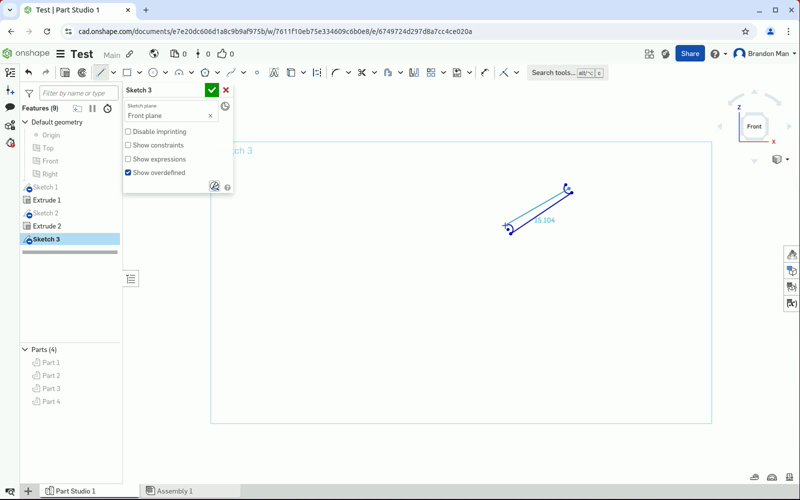
click(505, 225)
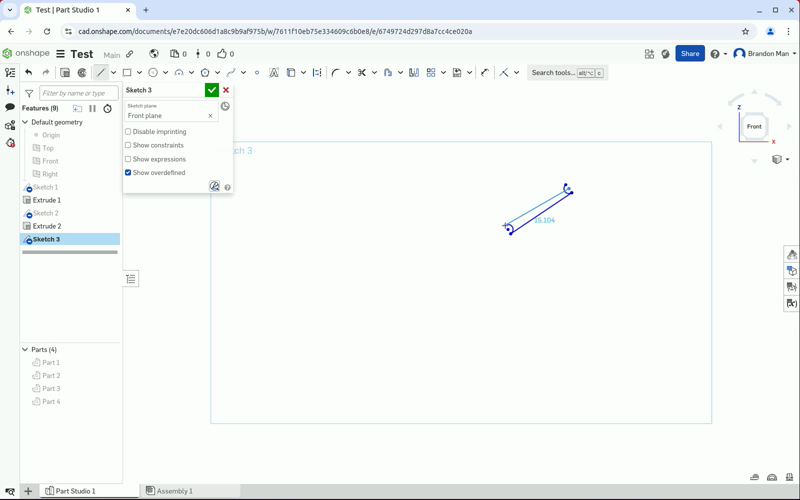
key(esc)
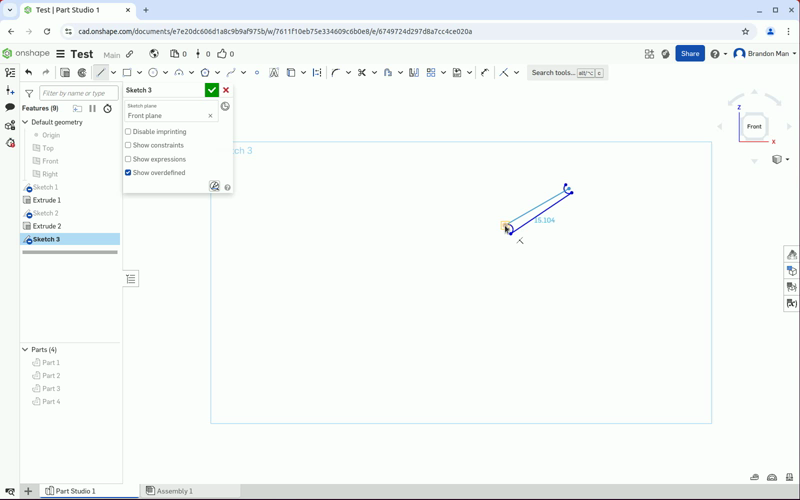
mouse_move(522, 214)
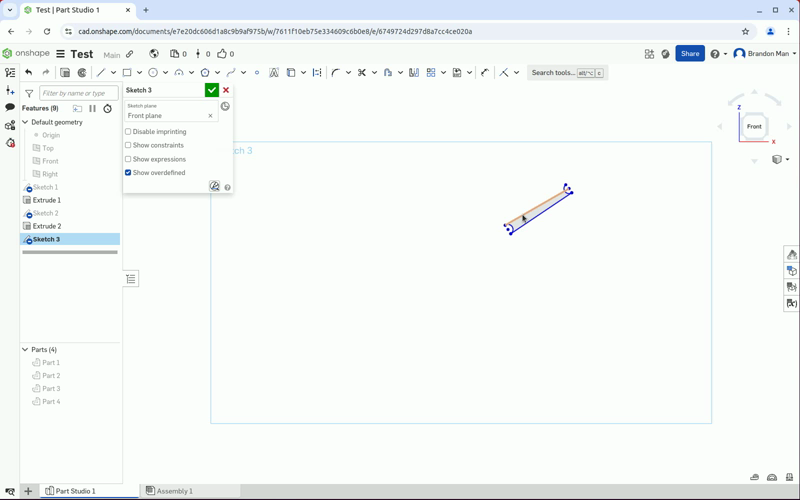
scroll(6)
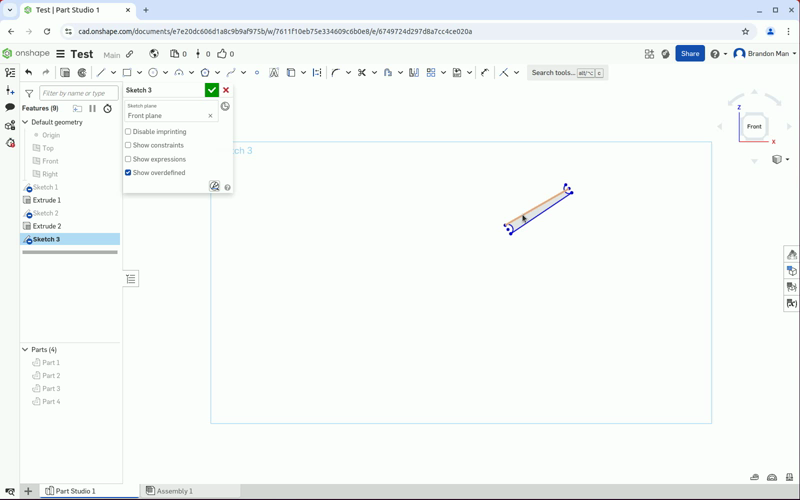
scroll(6)
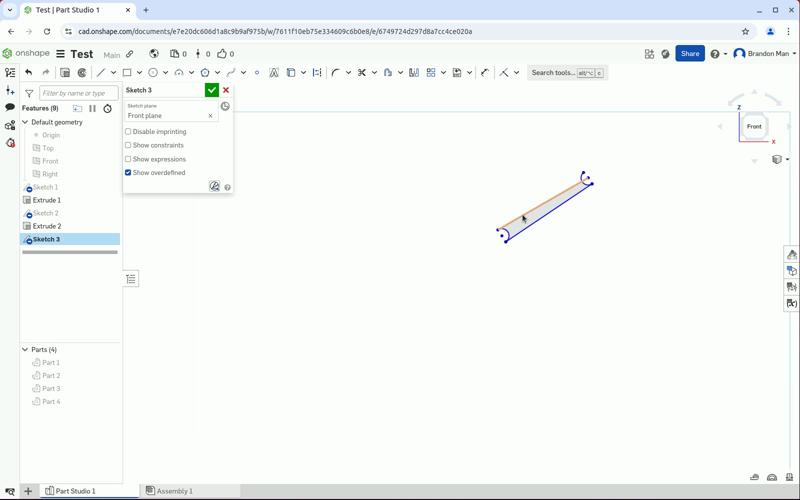
scroll(6)
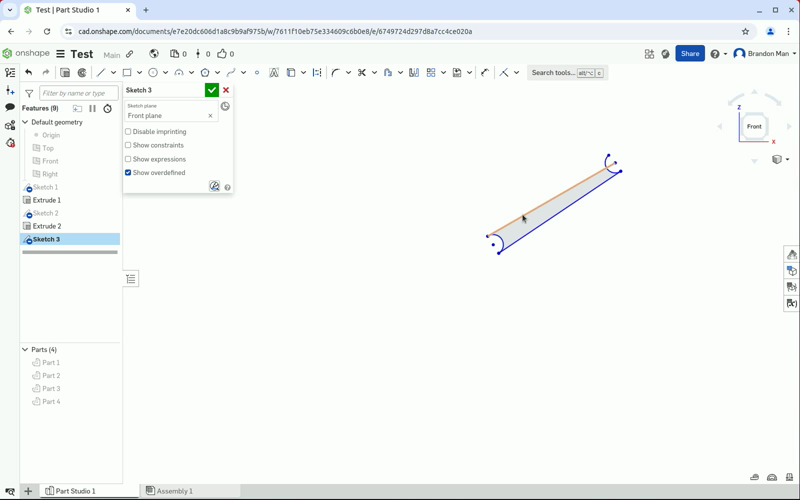
scroll(6)
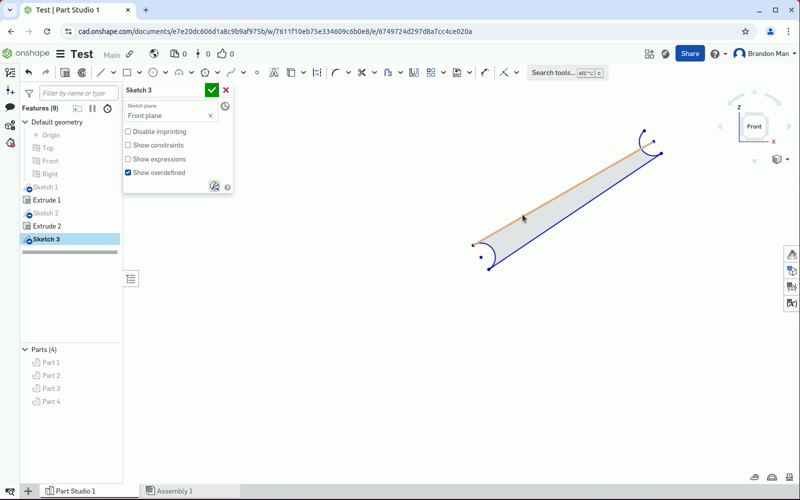
scroll(6)
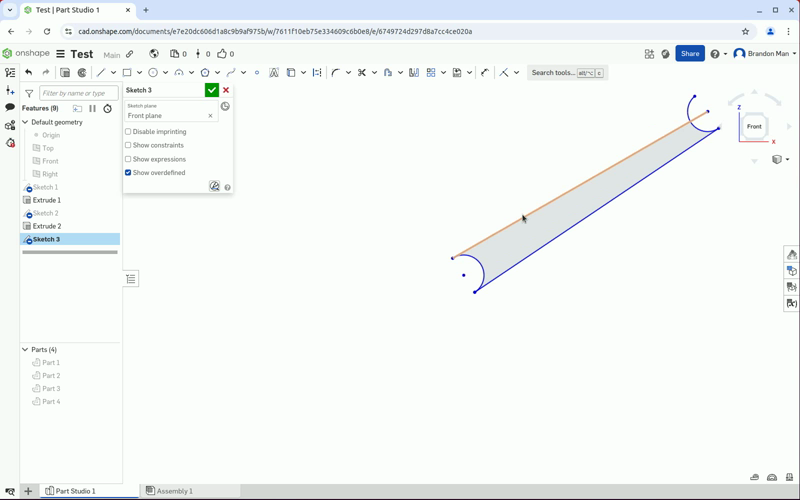
scroll(6)
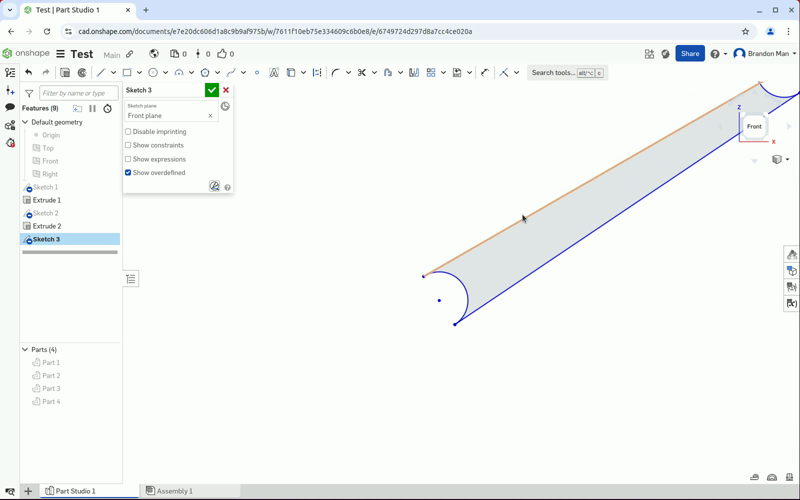
scroll(6)
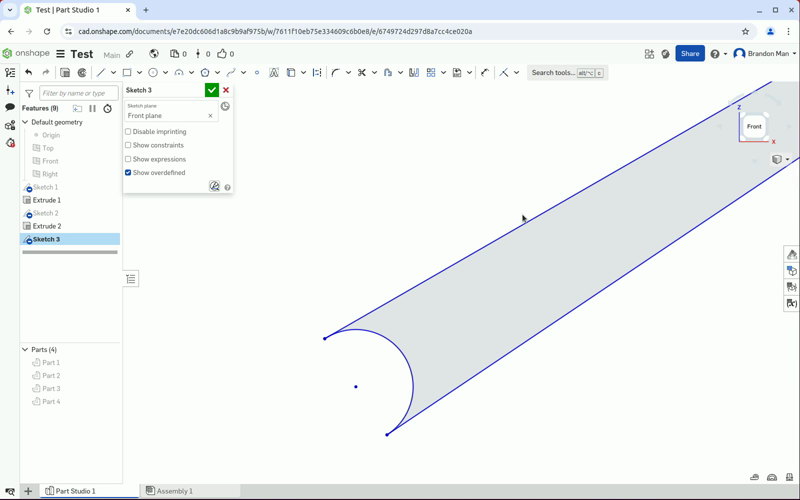
click(522, 214)
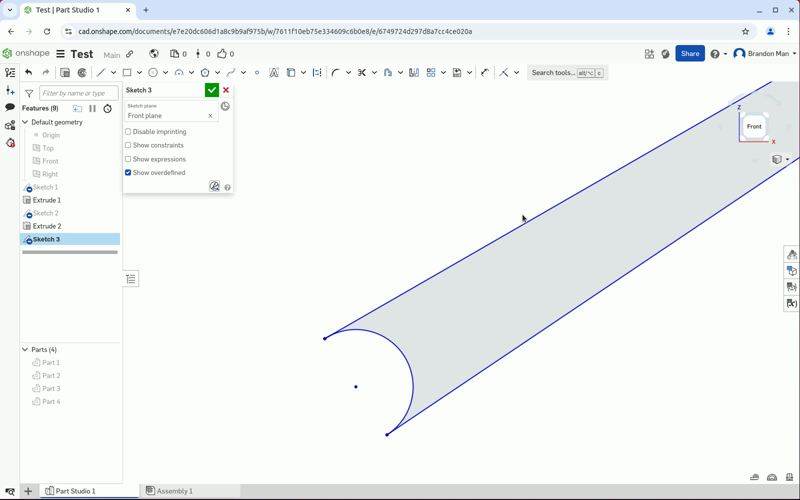
scroll(-6)
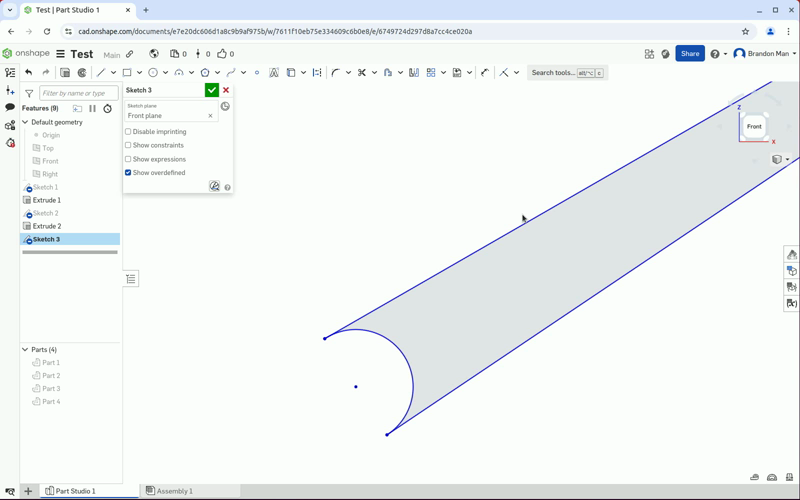
scroll(-6)
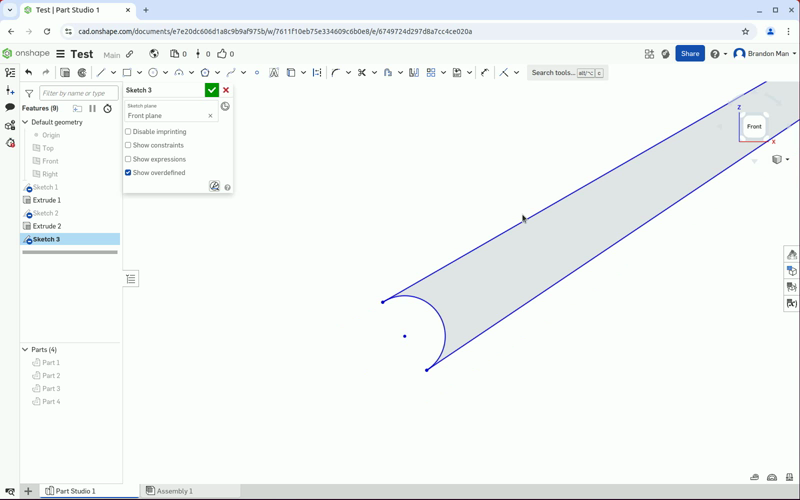
scroll(-6)
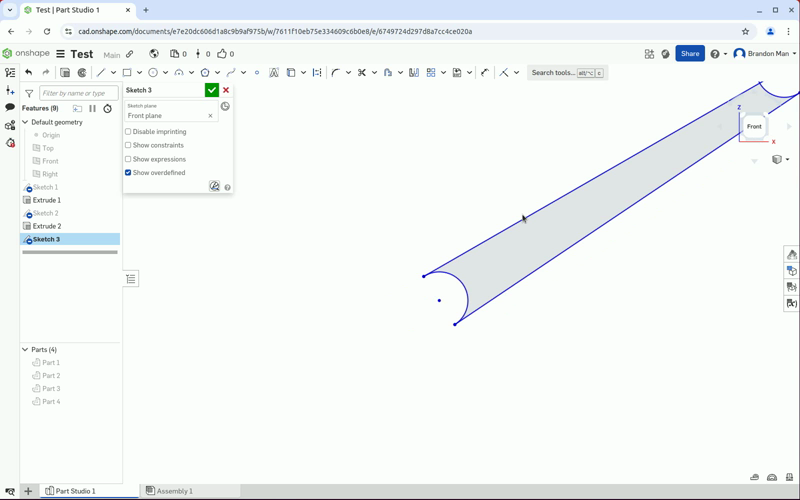
scroll(-6)
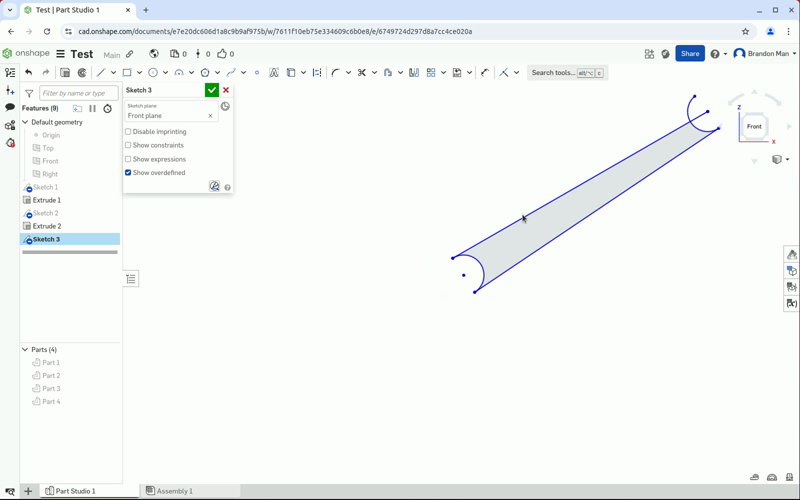
scroll(-6)
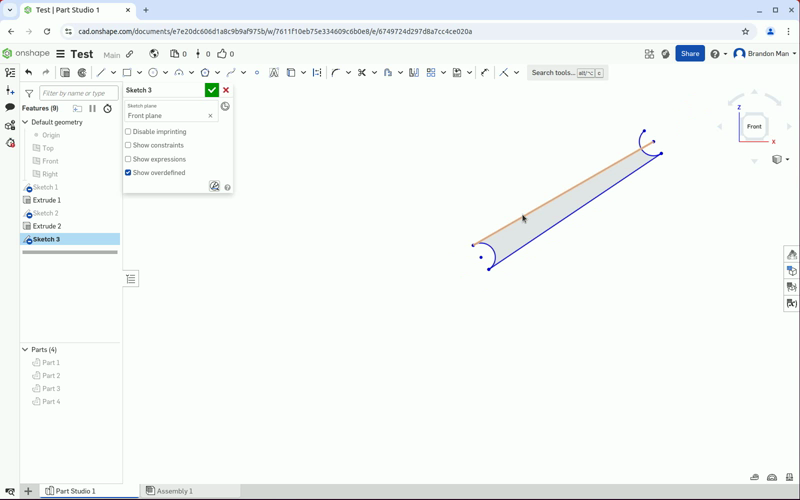
scroll(-6)
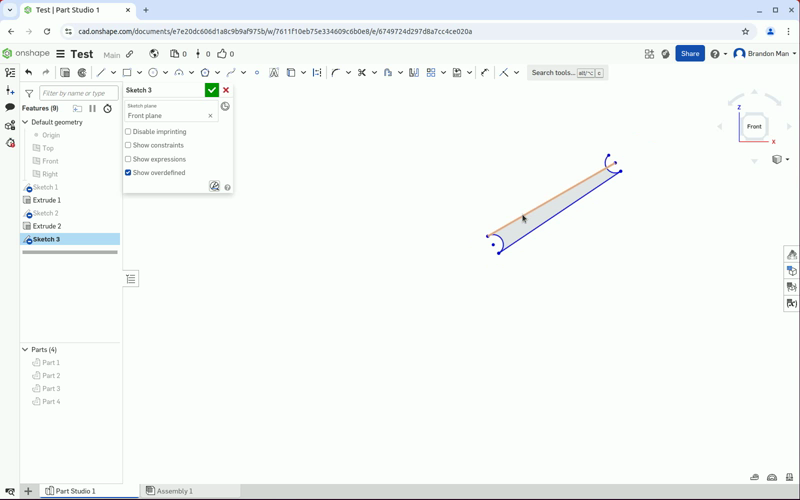
scroll(-6)
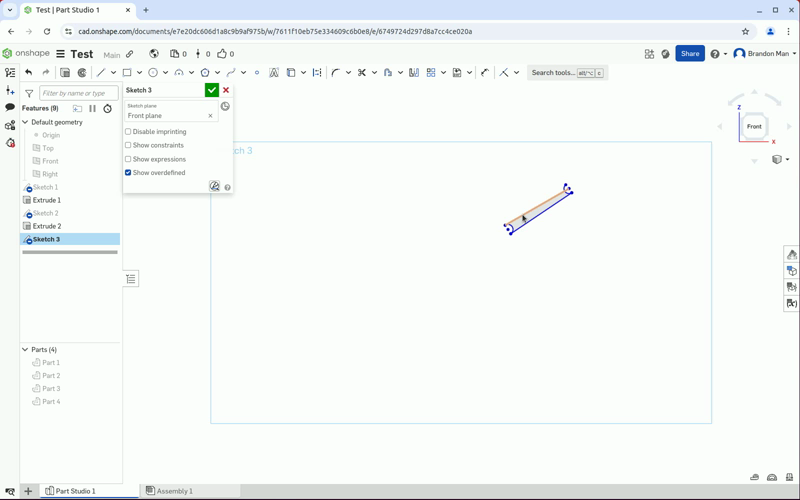
mouse_move(73, 352)
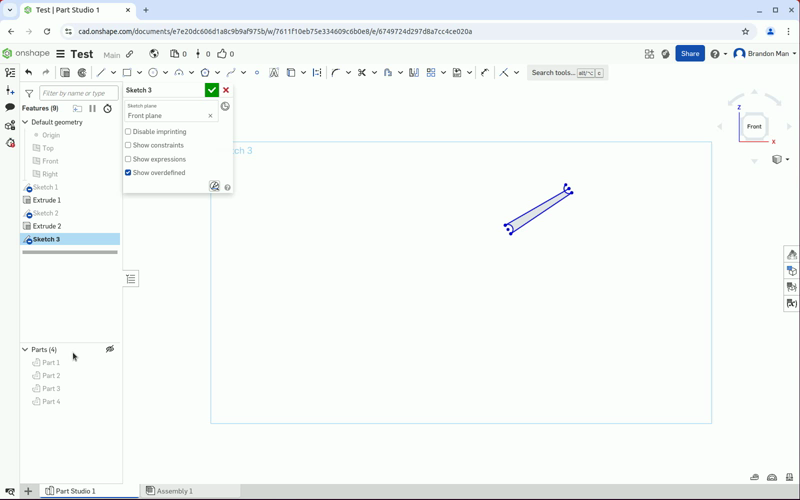
key(shift+y)
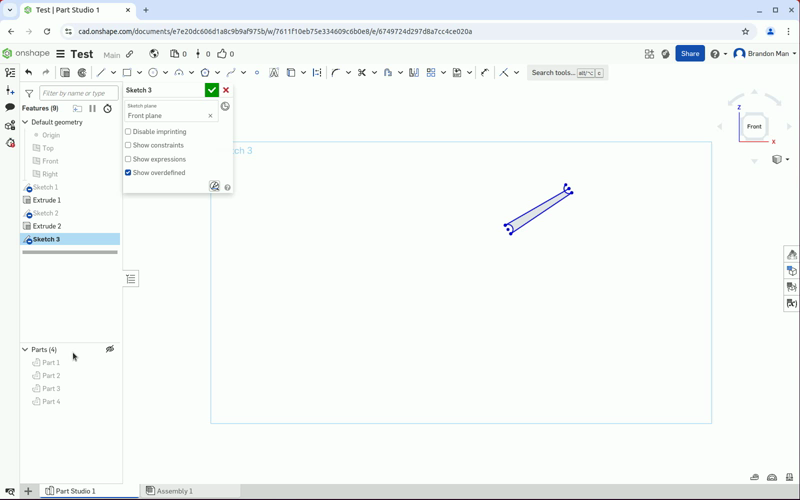
key(shift+e)
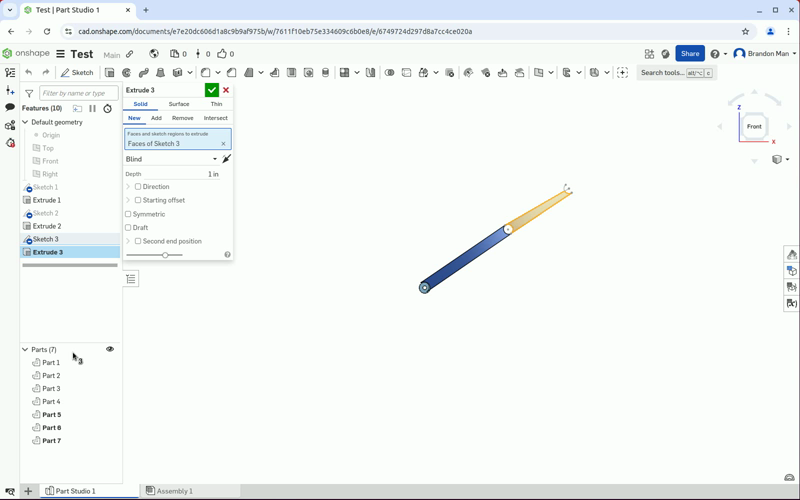
mouse_move(143, 106)
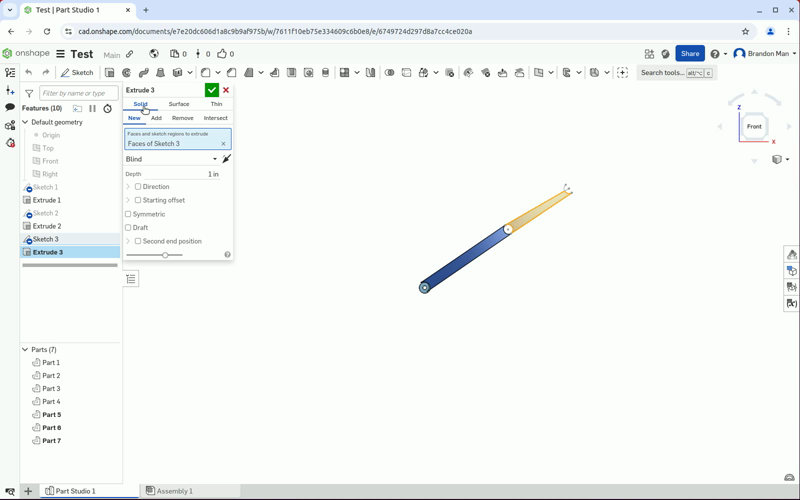
click(143, 106)
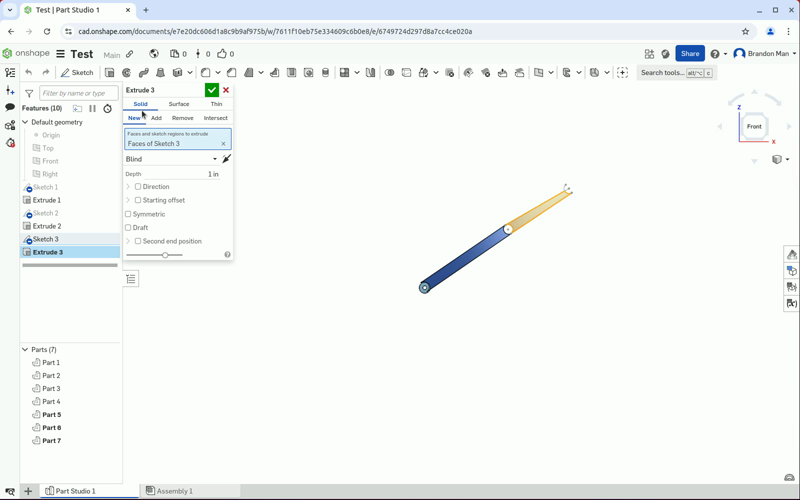
mouse_move(137, 120)
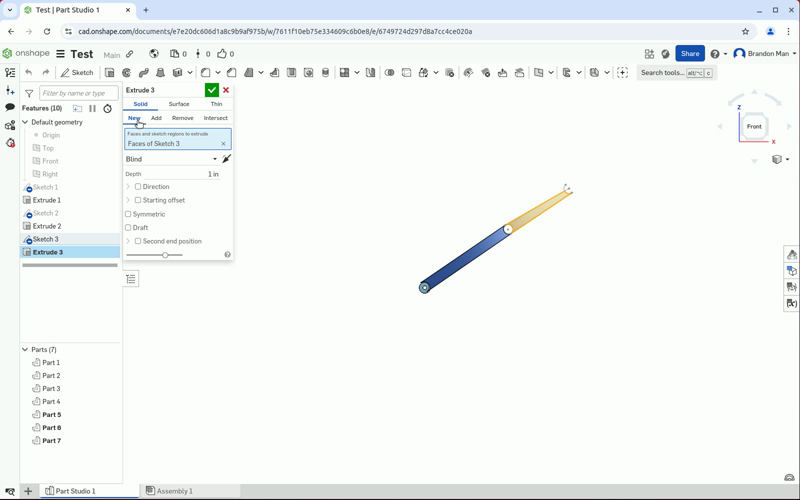
click(137, 120)
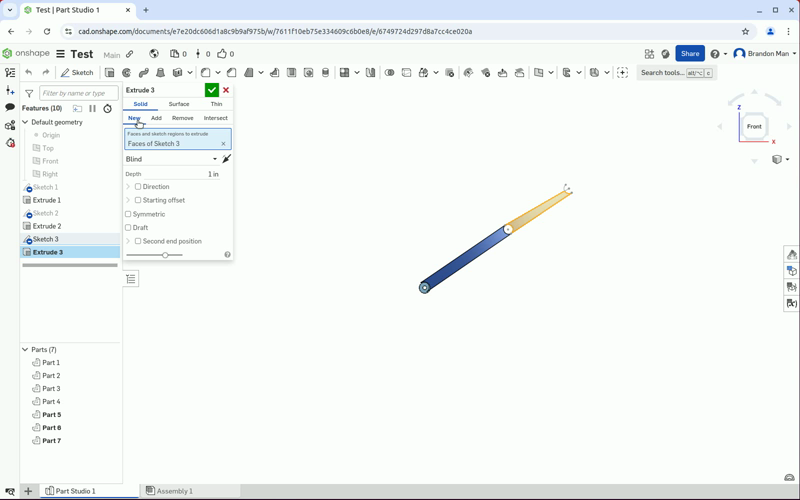
key(tab, 4)
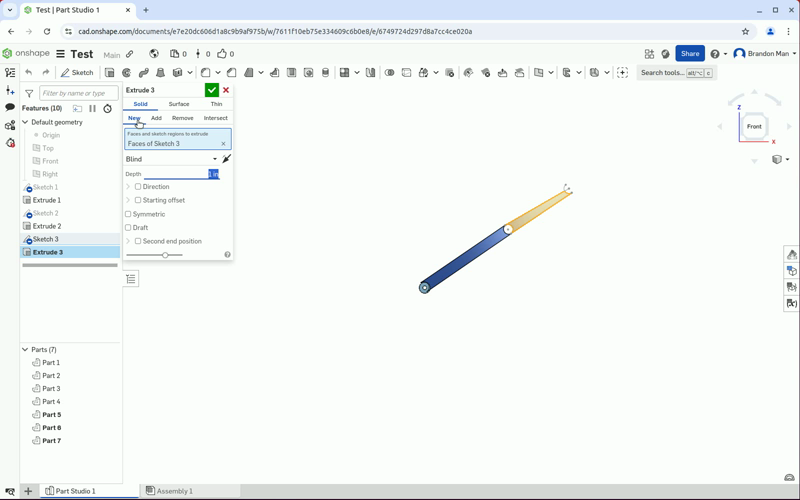
text(0.963)
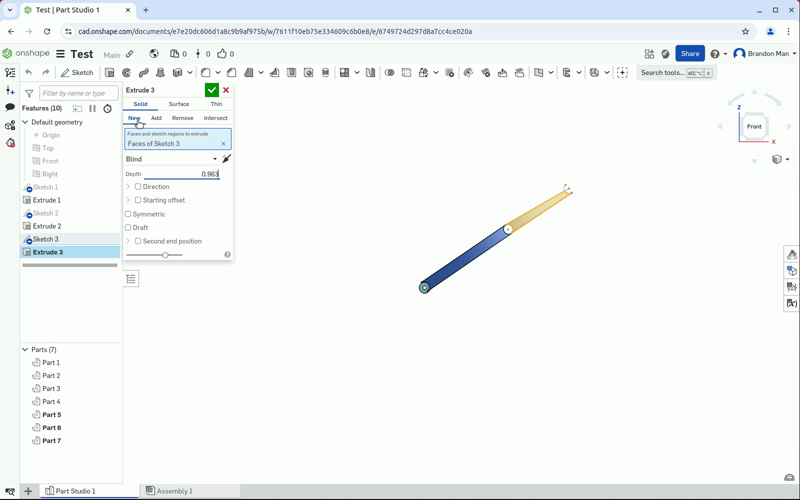
key(enter)
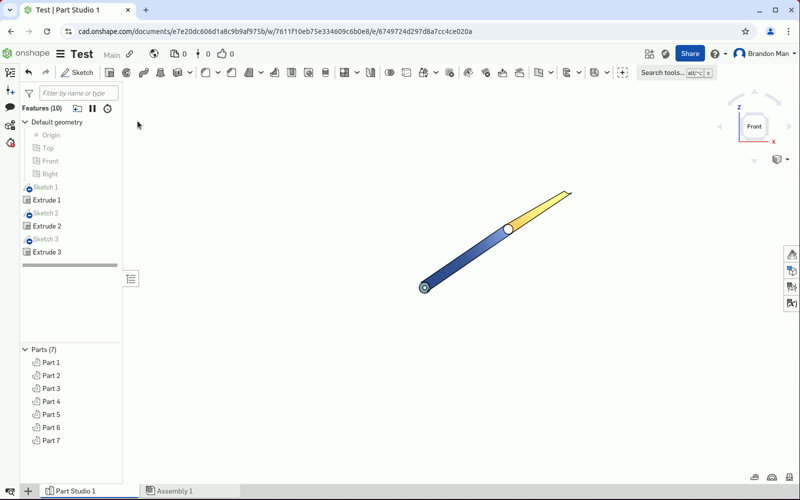
key(shift+h)
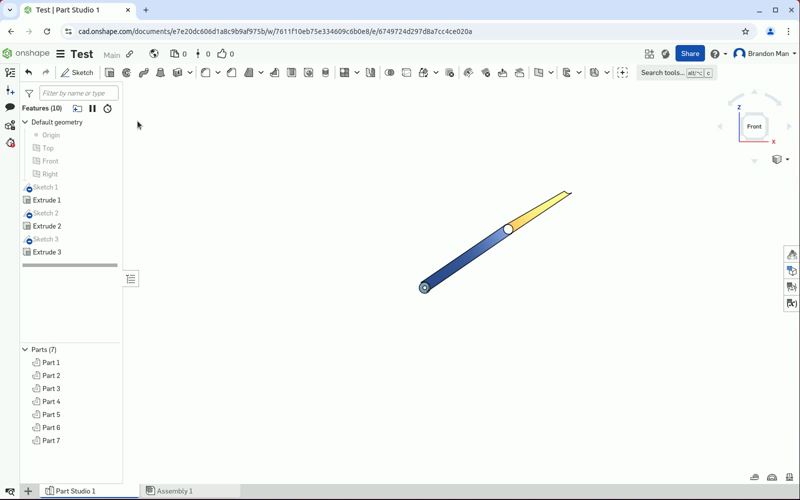
key(shift+h)
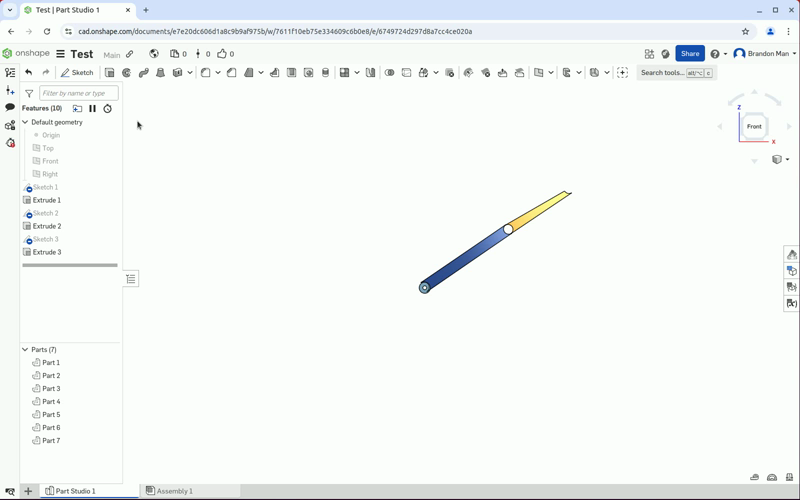
mouse_move(73, 189)
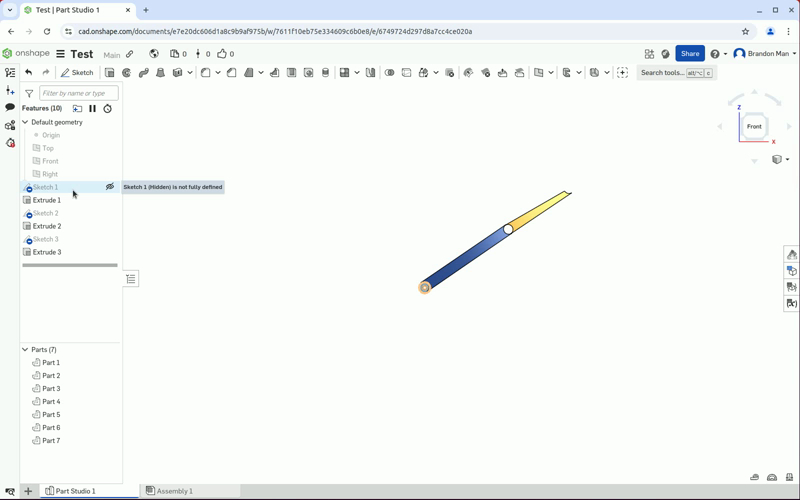
click(73, 189)
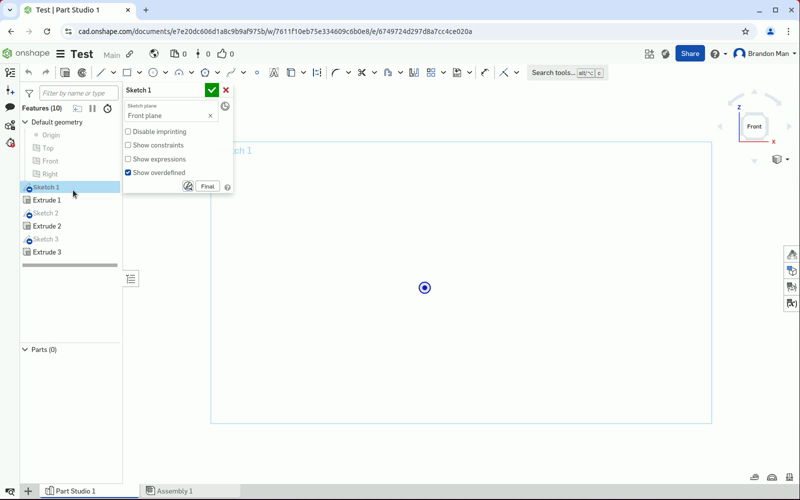
mouse_move(229, 92)
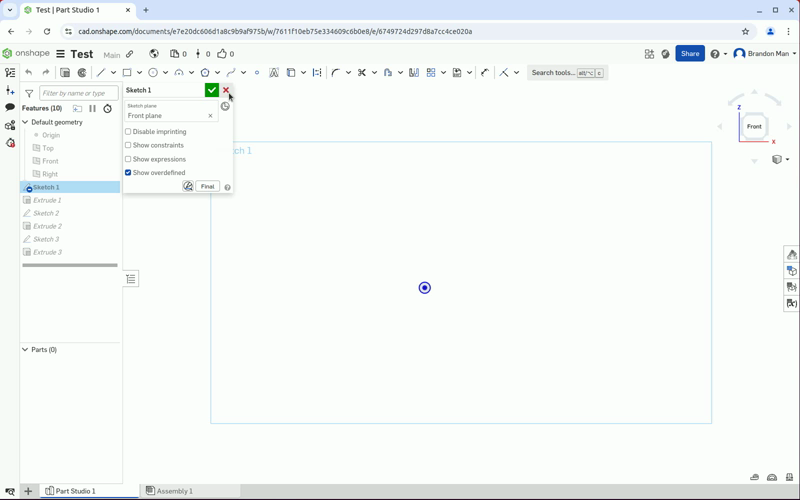
click(229, 92)
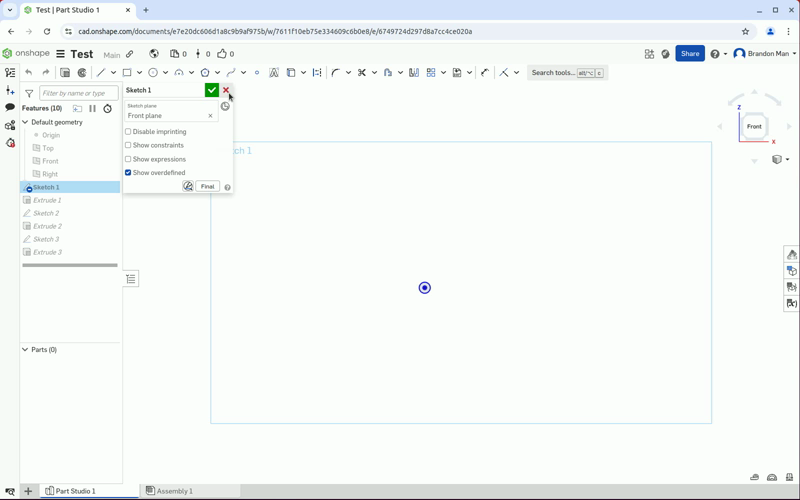
key(shift+s)
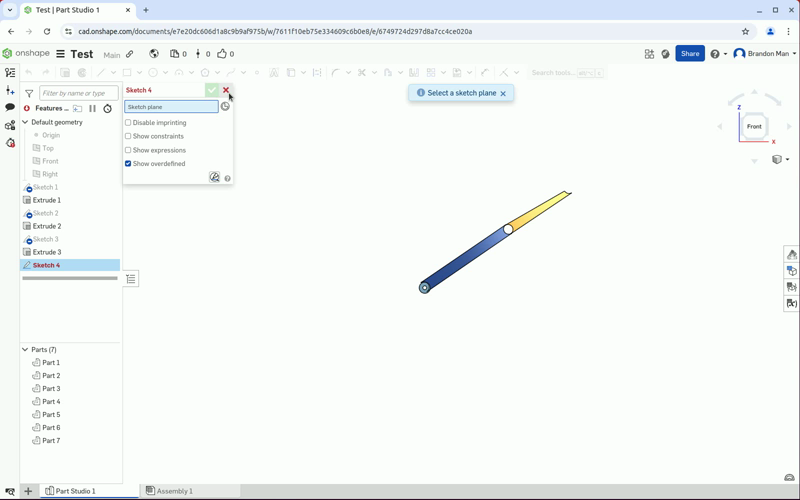
mouse_move(73, 163)
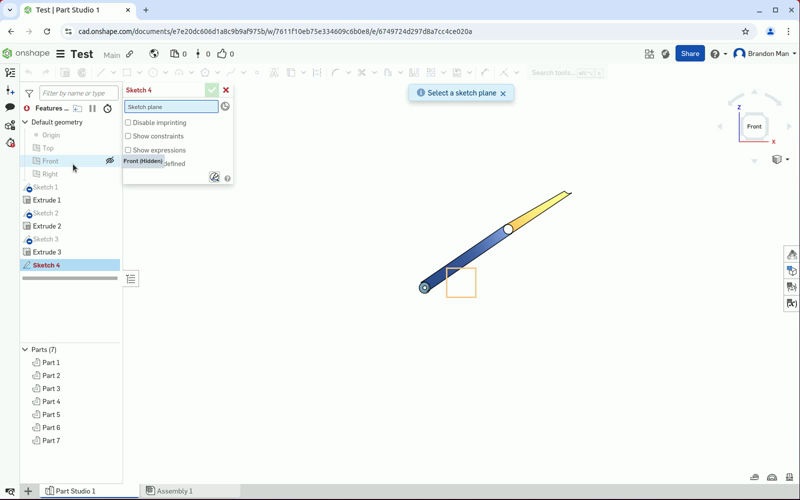
click(73, 163)
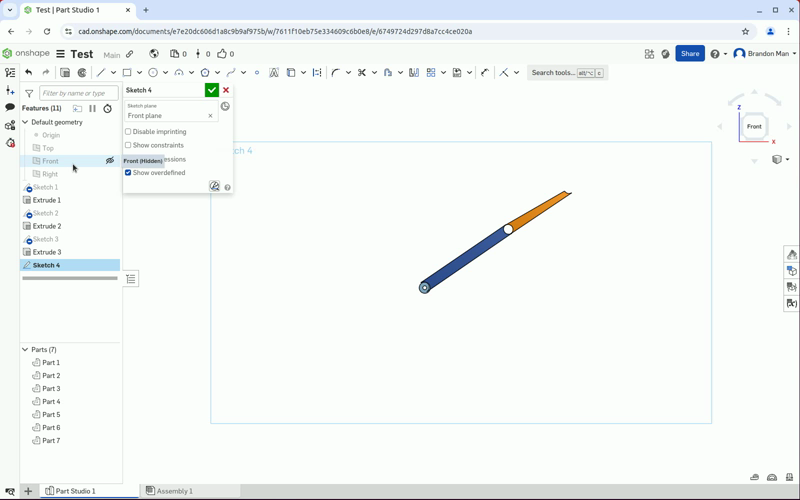
mouse_move(73, 352)
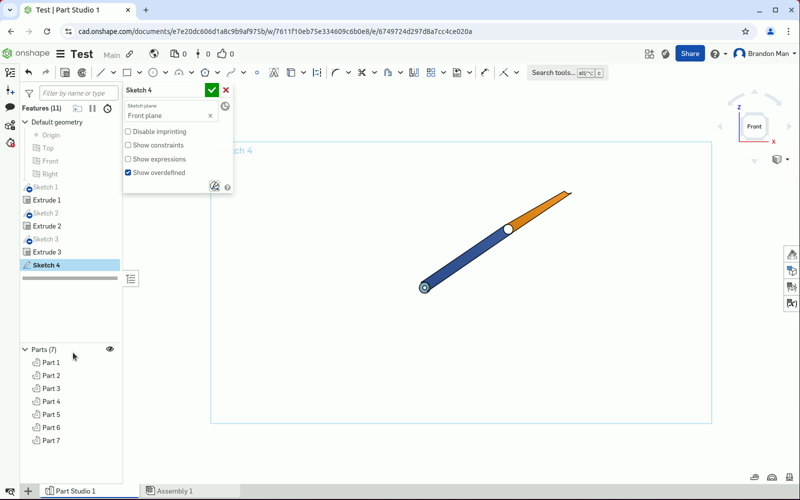
key(y)
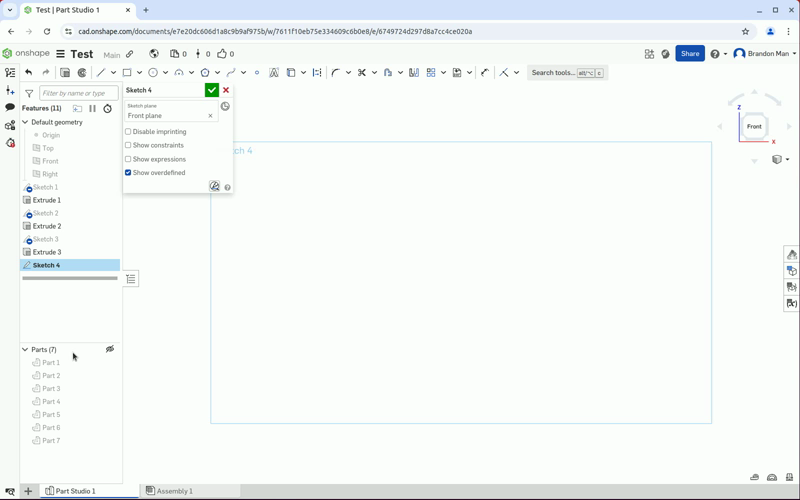
key(c)
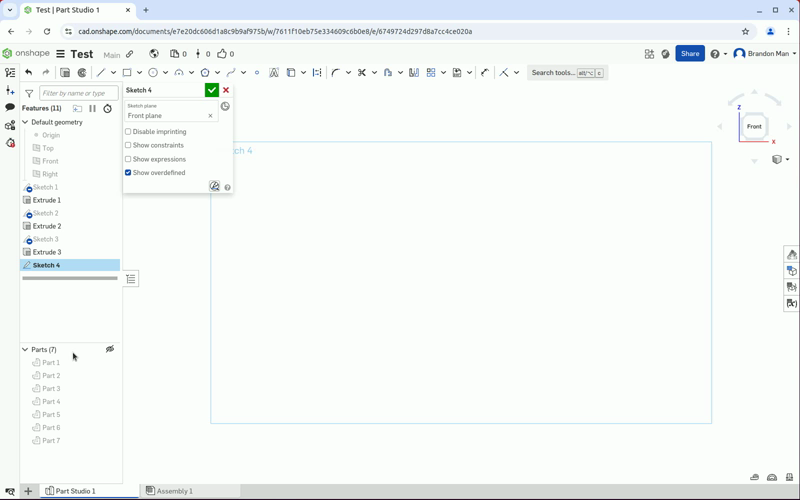
key_down(shift)
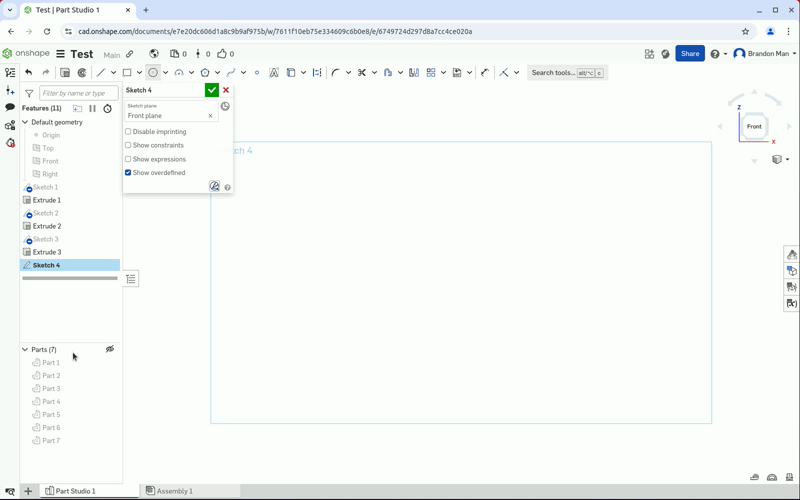
mouse_move(568, 189)
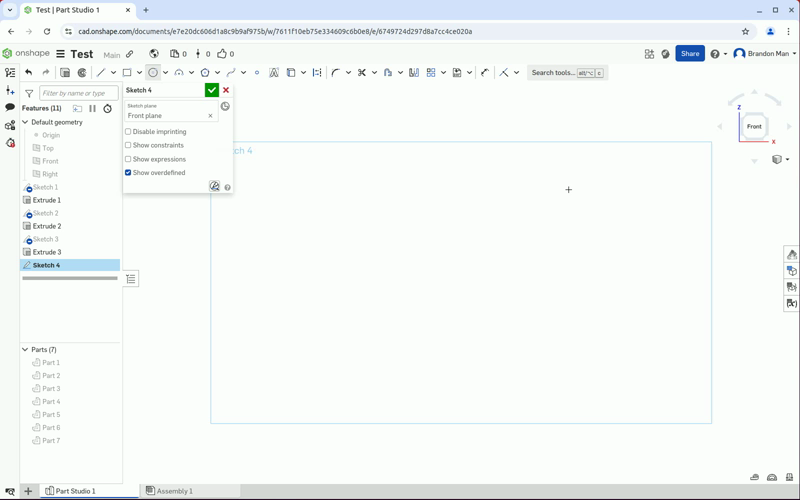
click(568, 189)
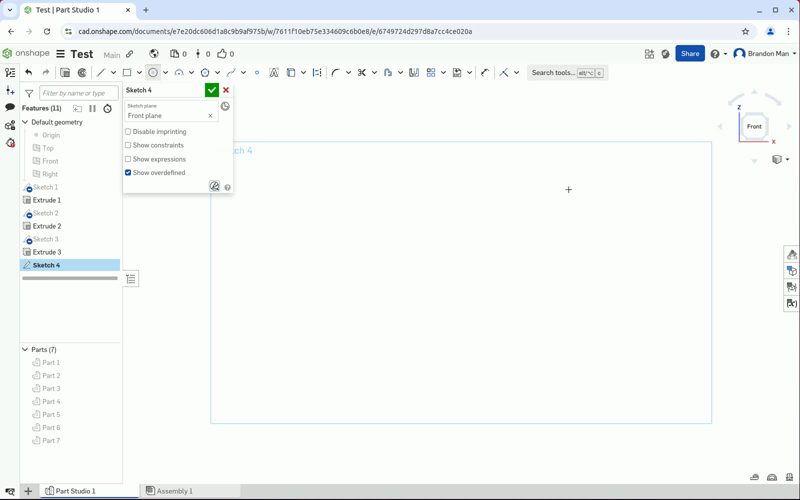
key_up(shift)
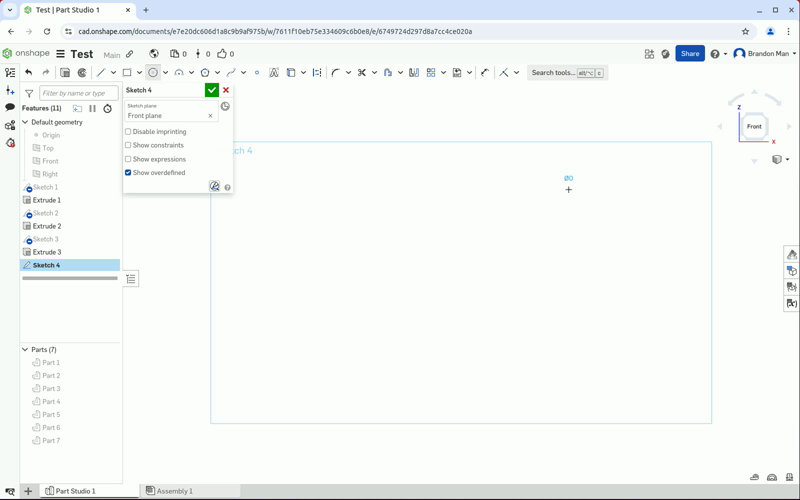
mouse_move(574, 189)
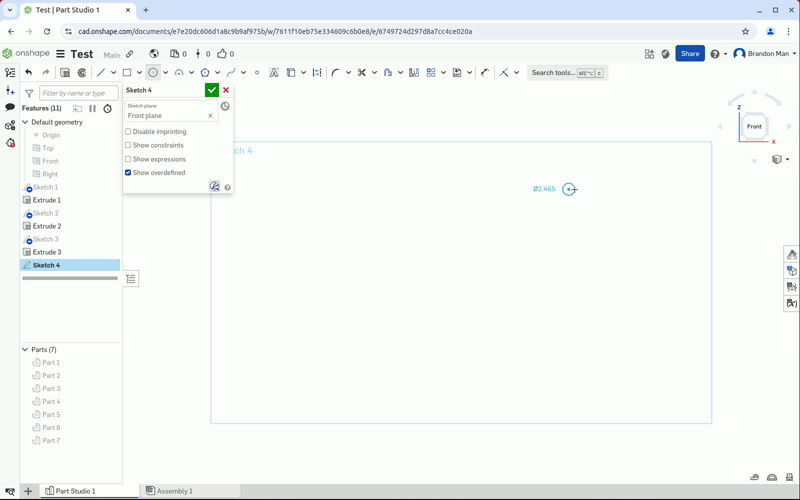
click(574, 189)
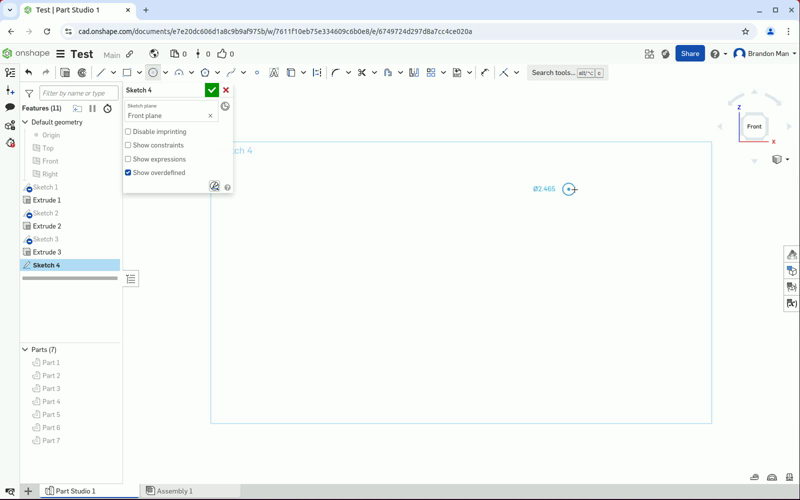
key(esc)
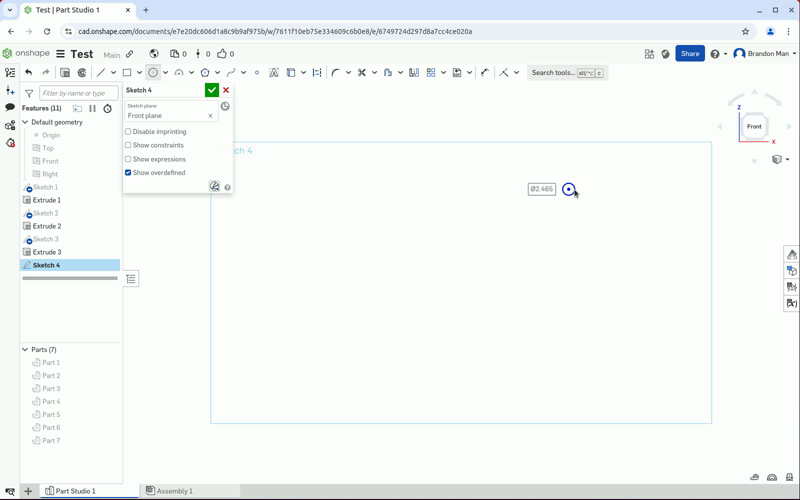
key(c)
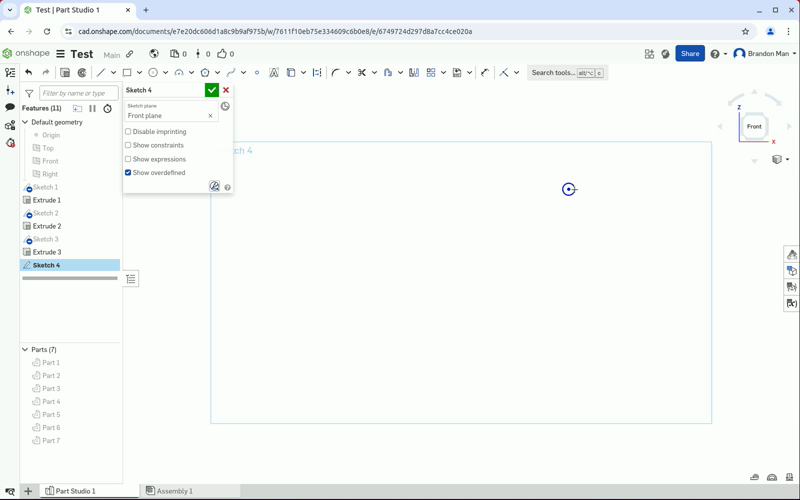
key_down(shift)
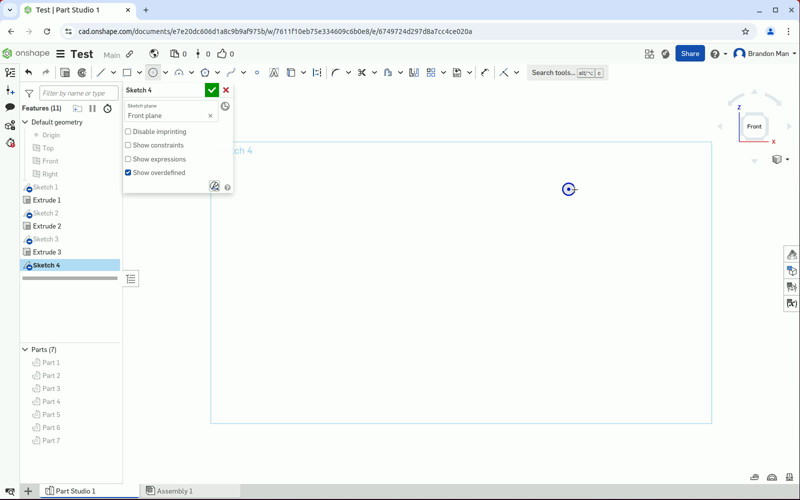
mouse_move(568, 189)
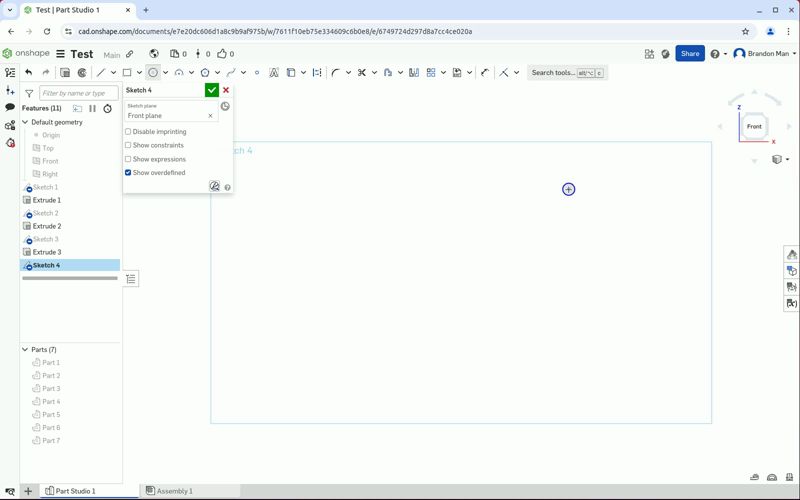
click(568, 189)
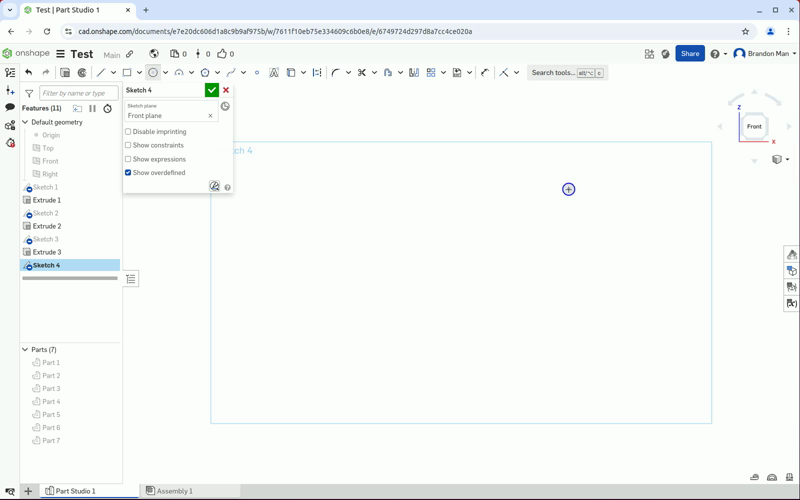
key_up(shift)
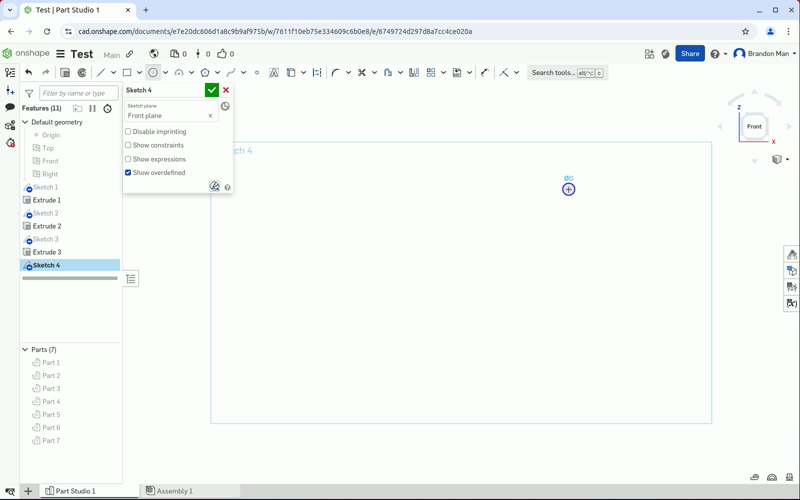
mouse_move(571, 189)
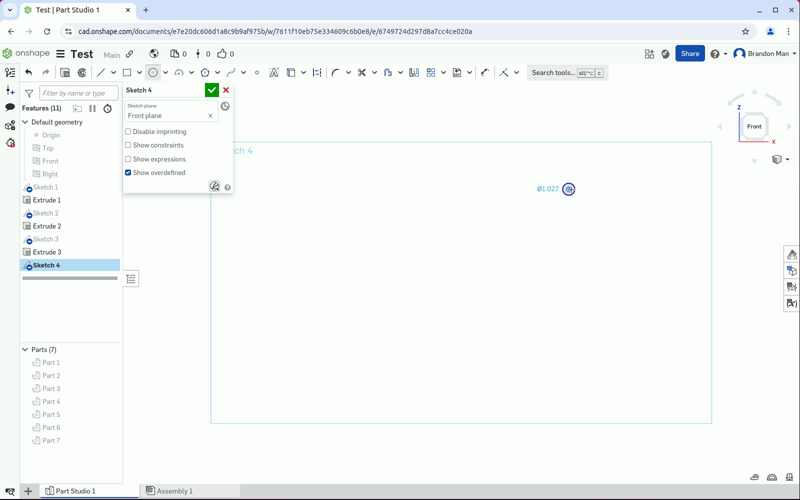
scroll(6)
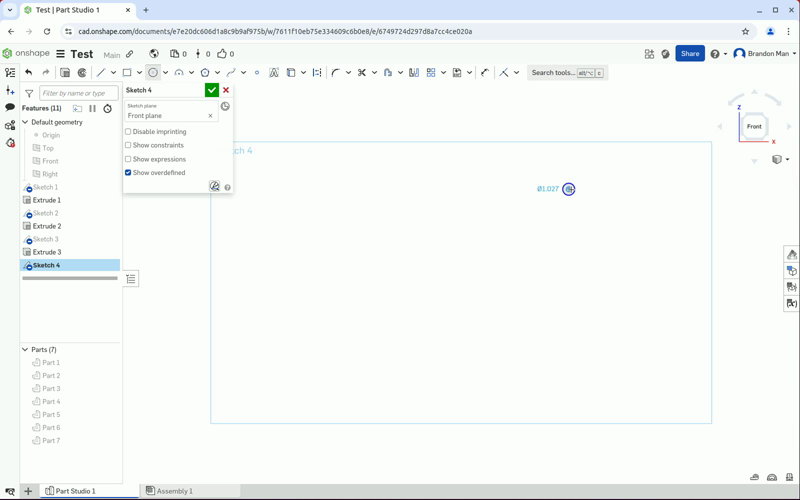
scroll(6)
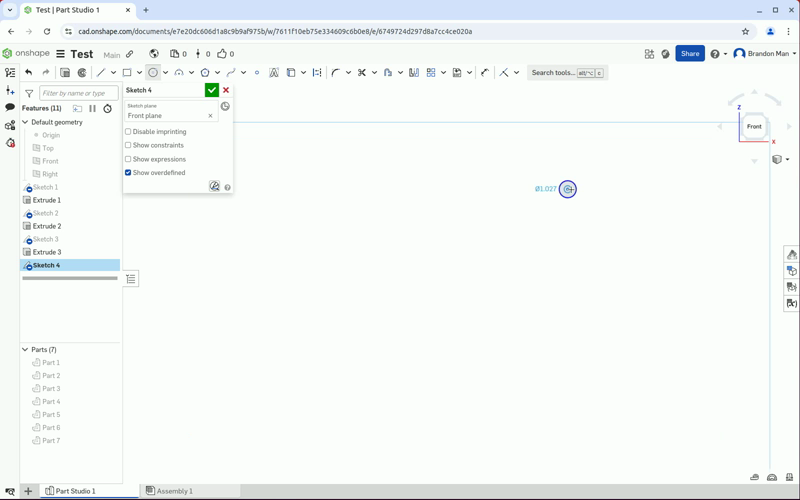
scroll(6)
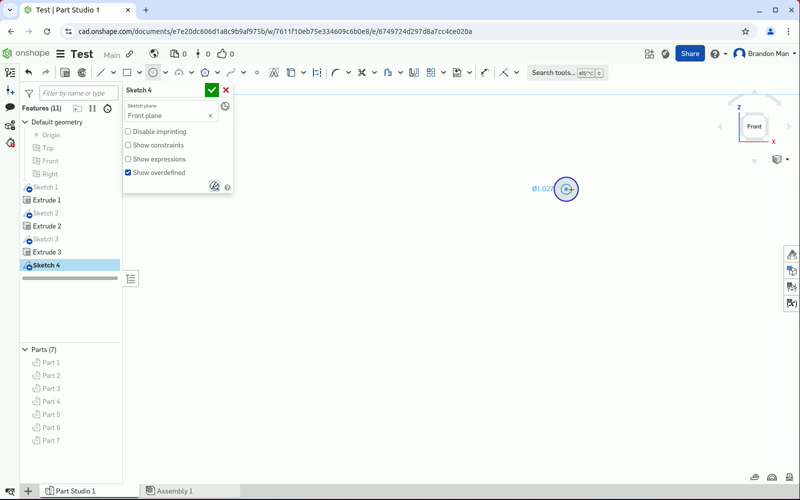
scroll(6)
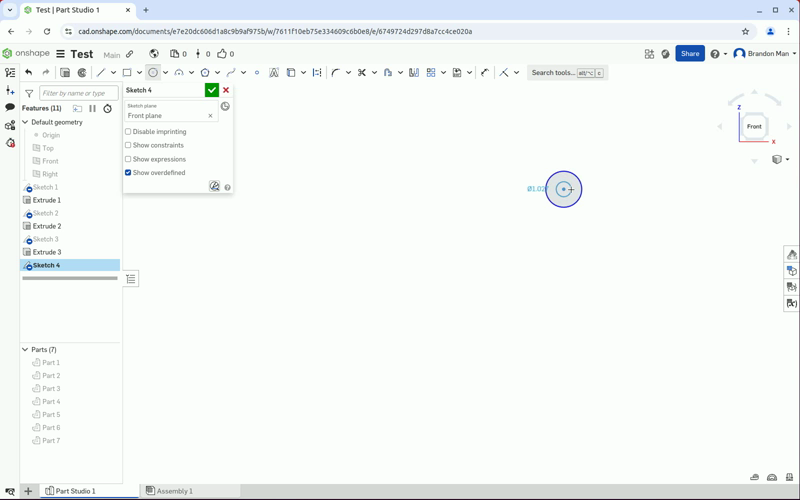
scroll(6)
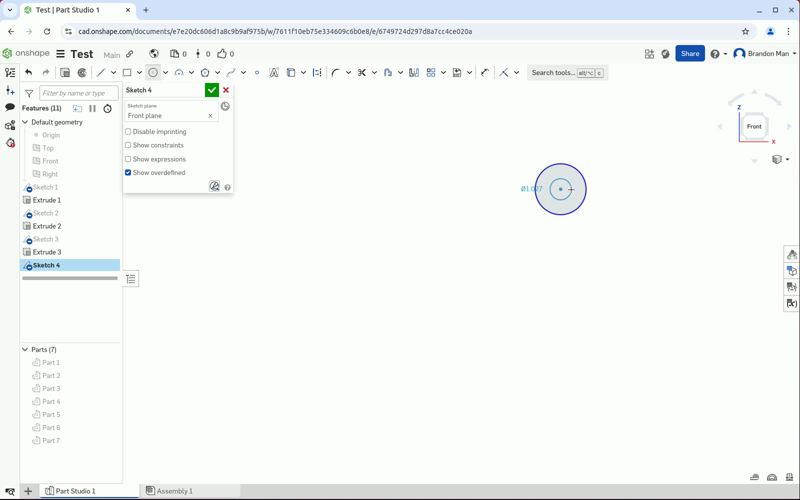
scroll(6)
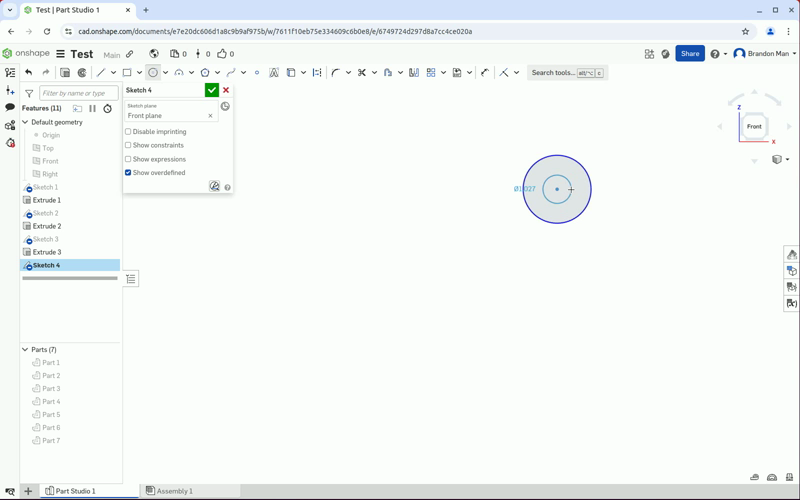
scroll(6)
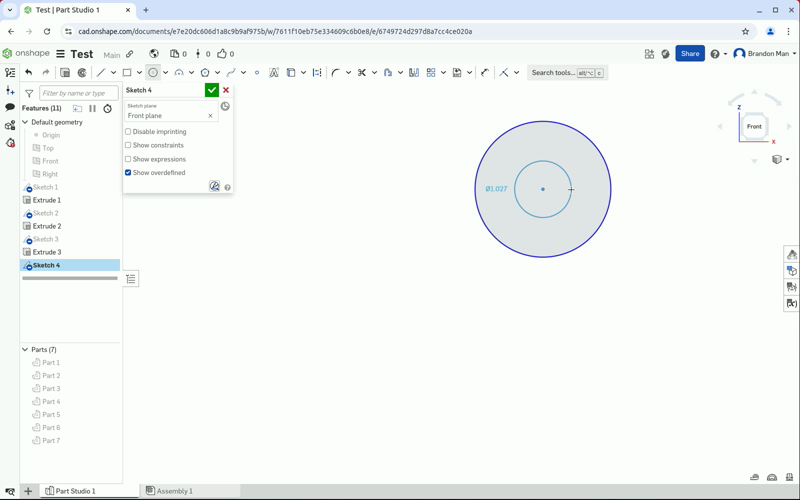
click(571, 189)
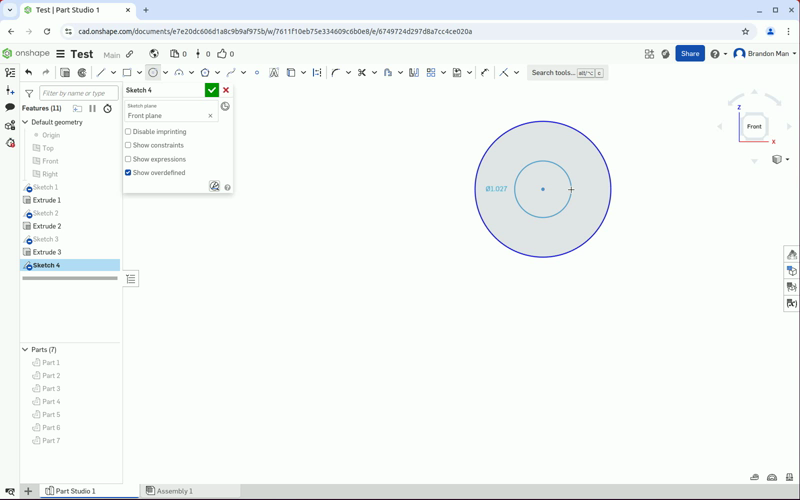
scroll(-6)
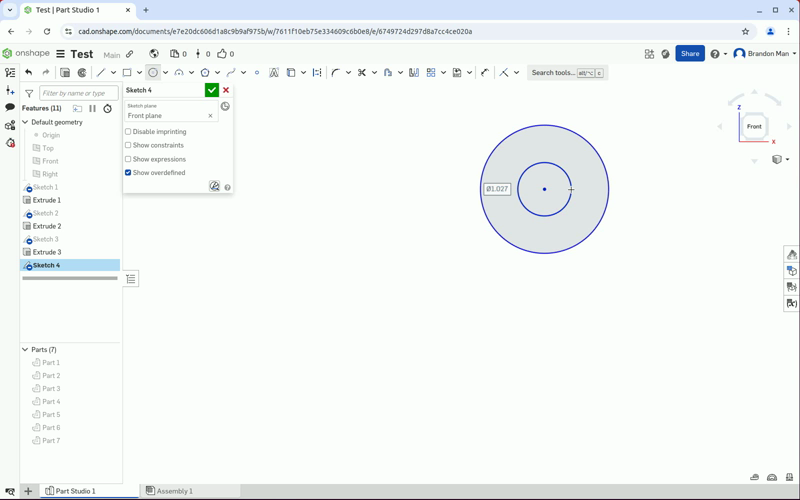
scroll(-6)
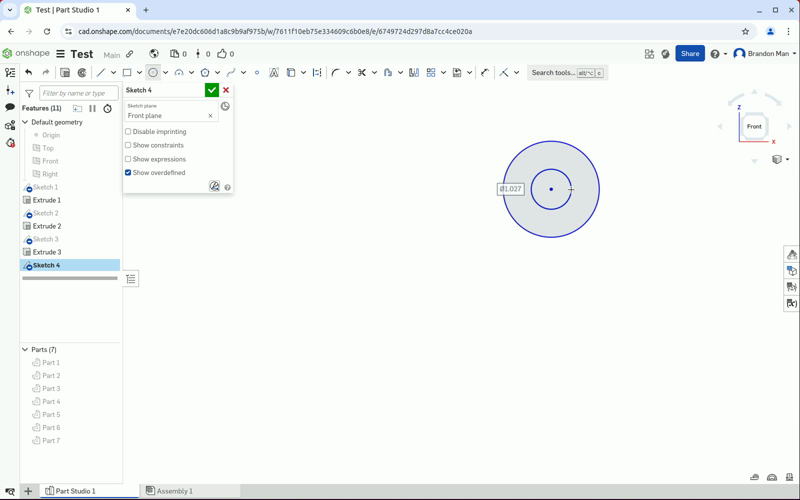
scroll(-6)
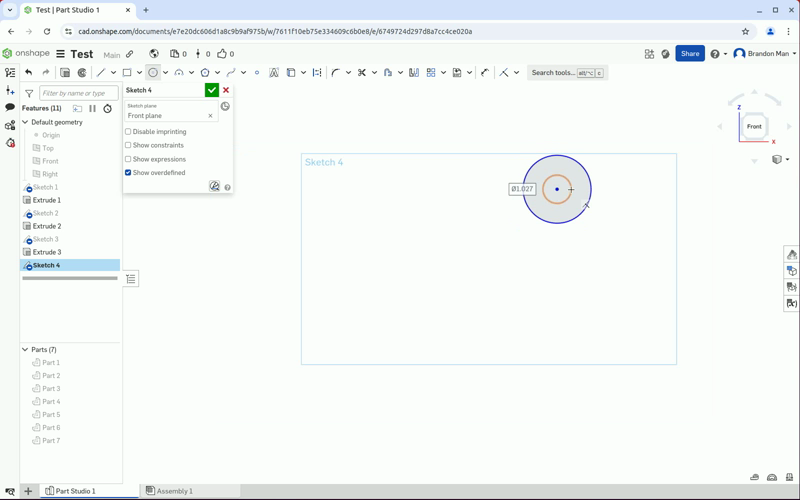
scroll(-6)
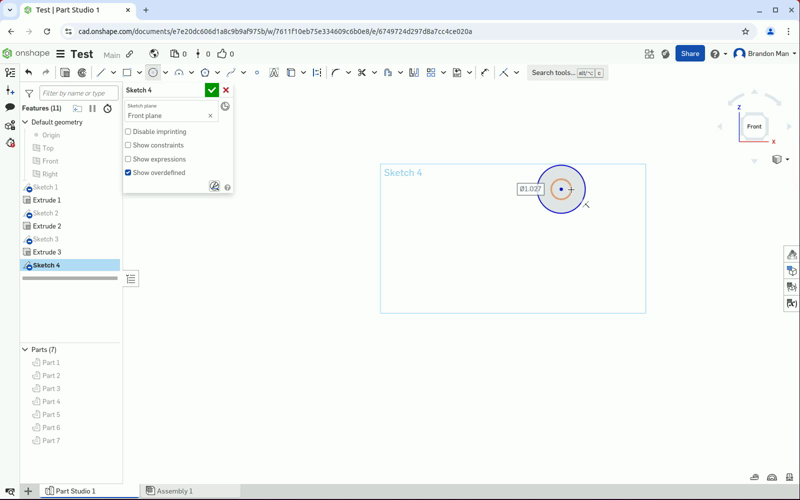
scroll(-6)
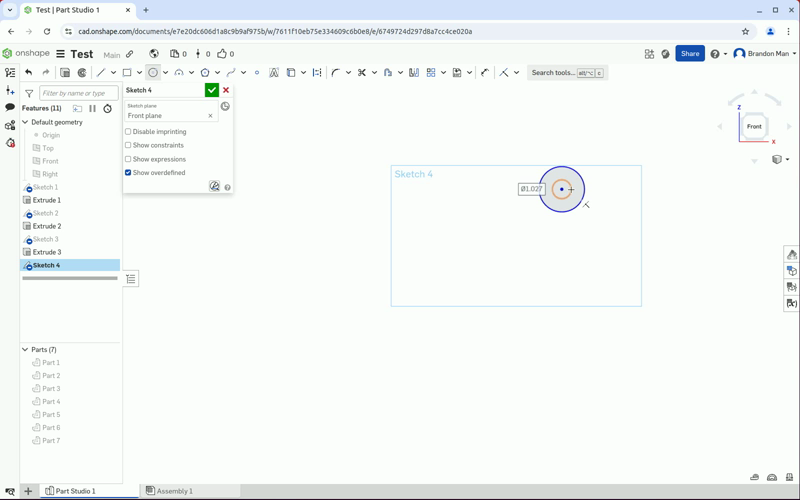
scroll(-6)
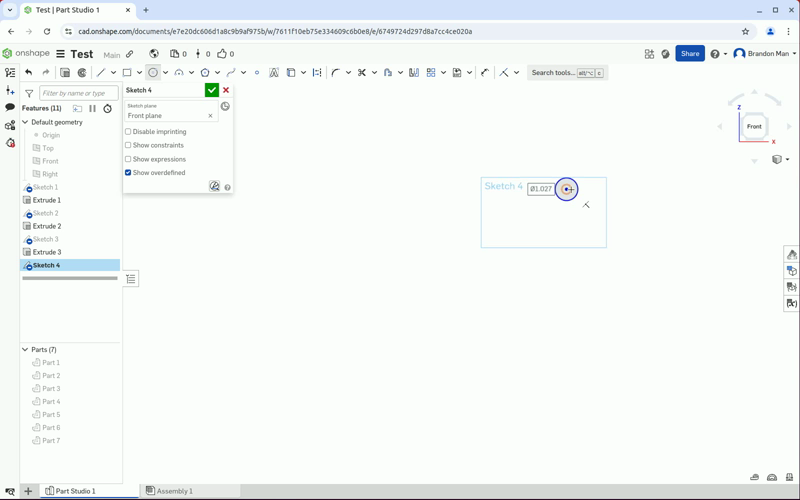
scroll(-6)
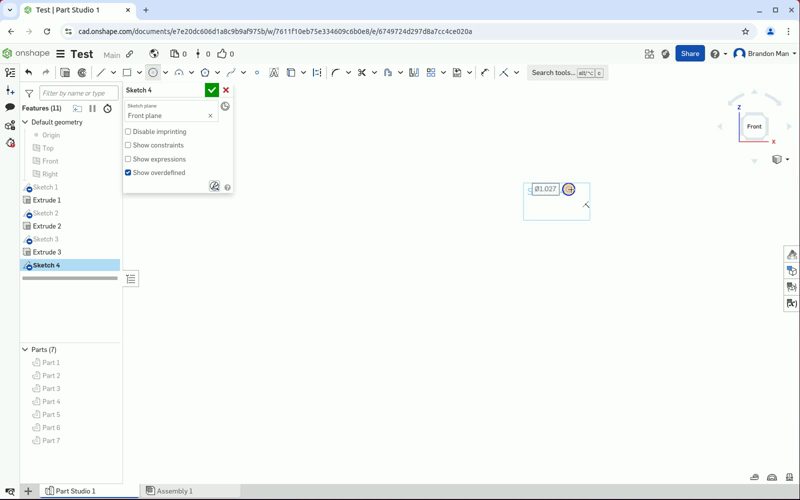
key(esc)
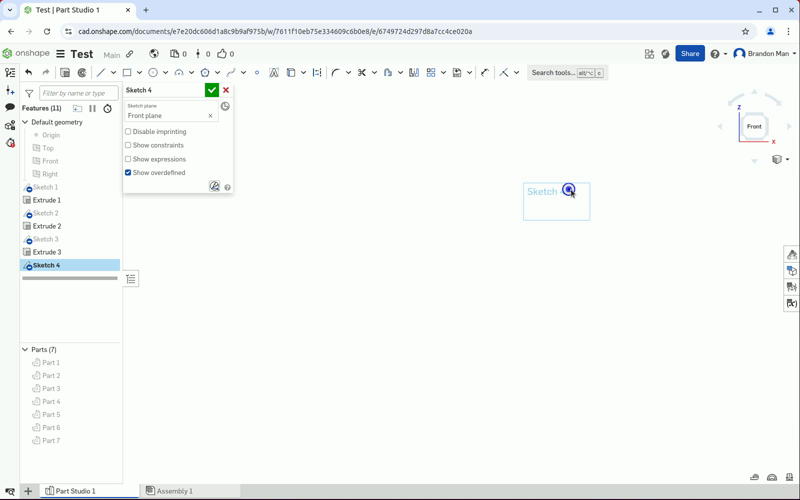
mouse_move(572, 188)
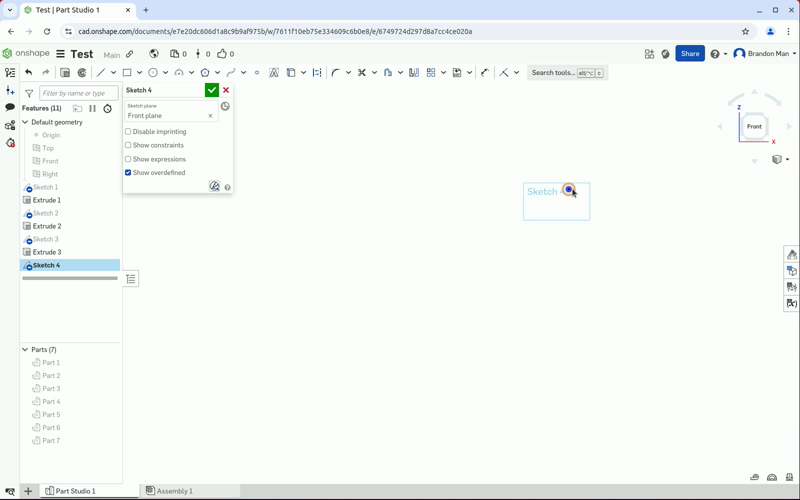
scroll(6)
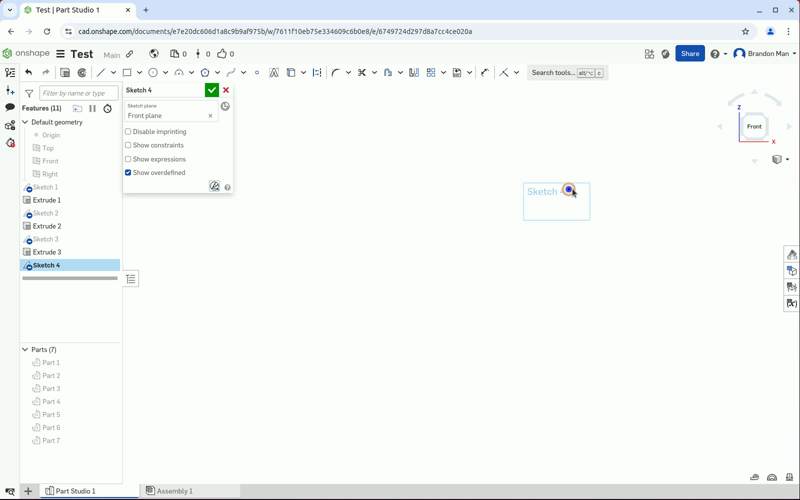
scroll(6)
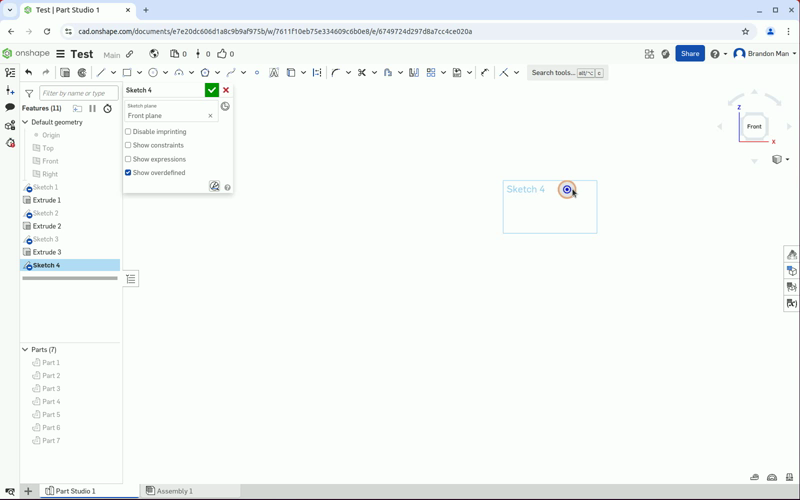
scroll(6)
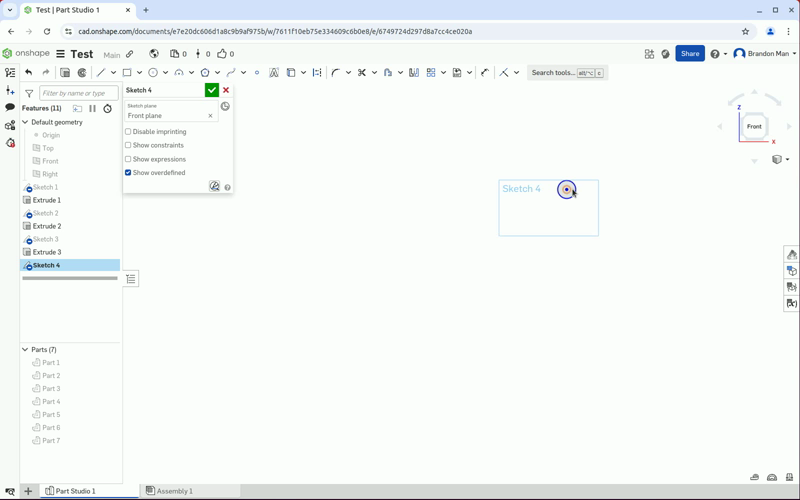
scroll(6)
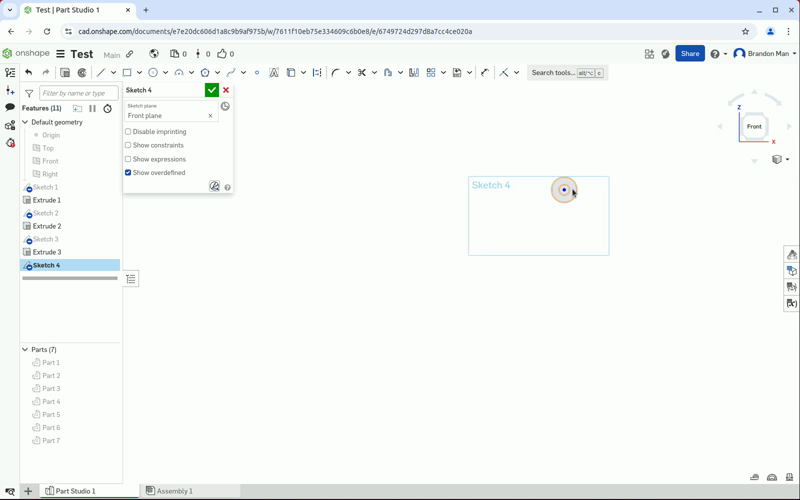
scroll(6)
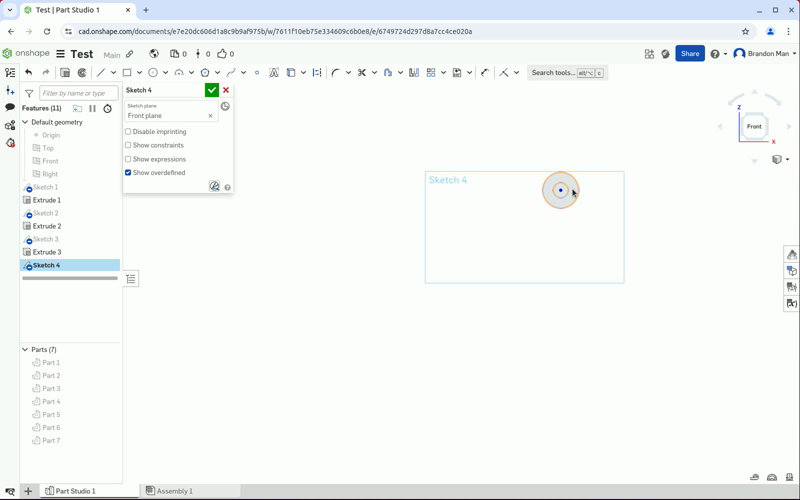
scroll(6)
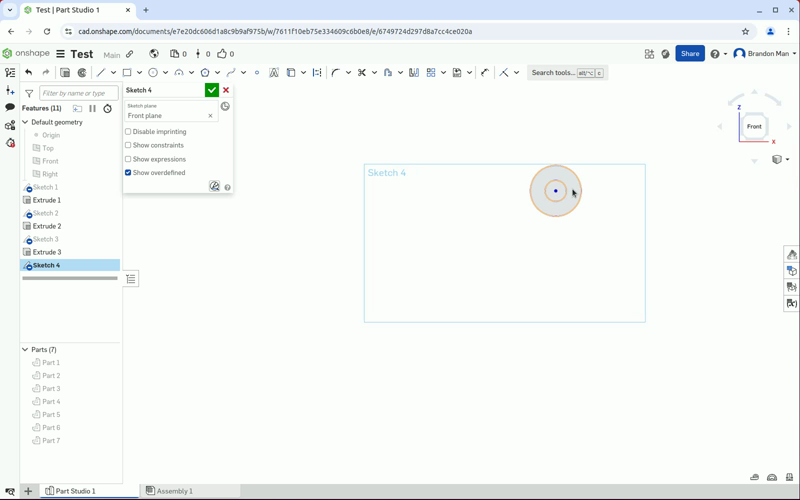
scroll(6)
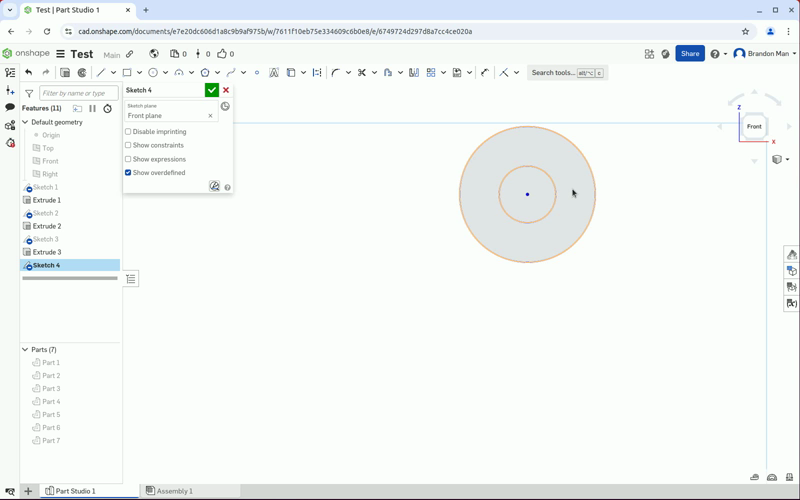
click(572, 188)
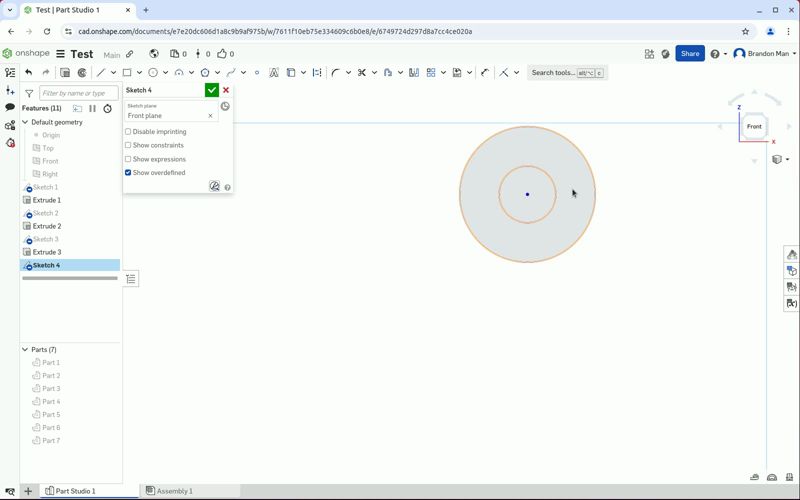
scroll(-6)
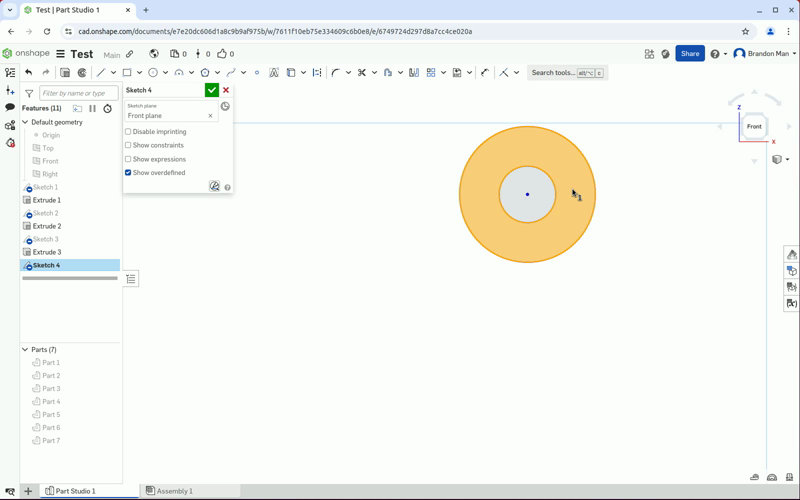
scroll(-6)
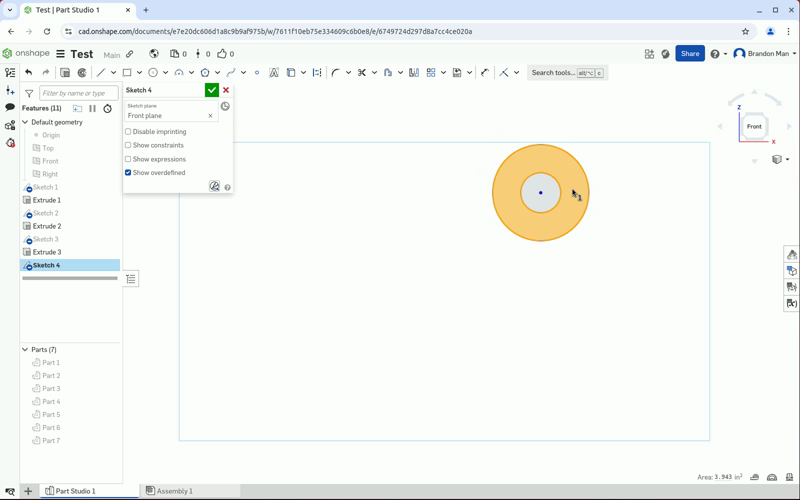
scroll(-6)
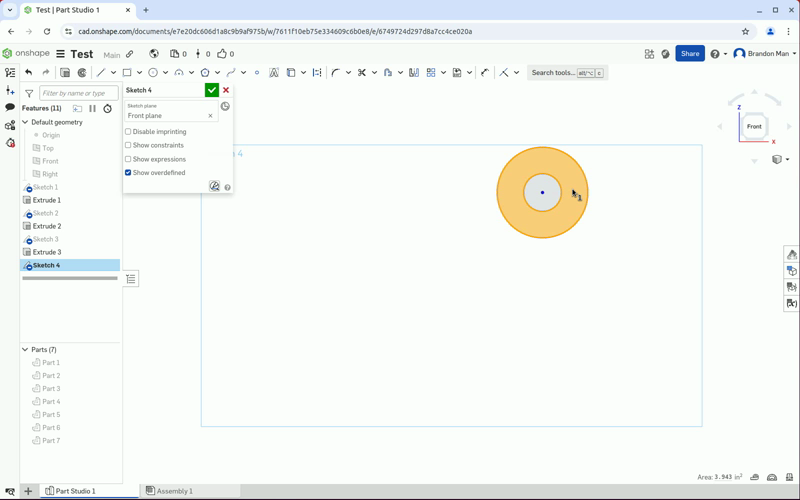
scroll(-6)
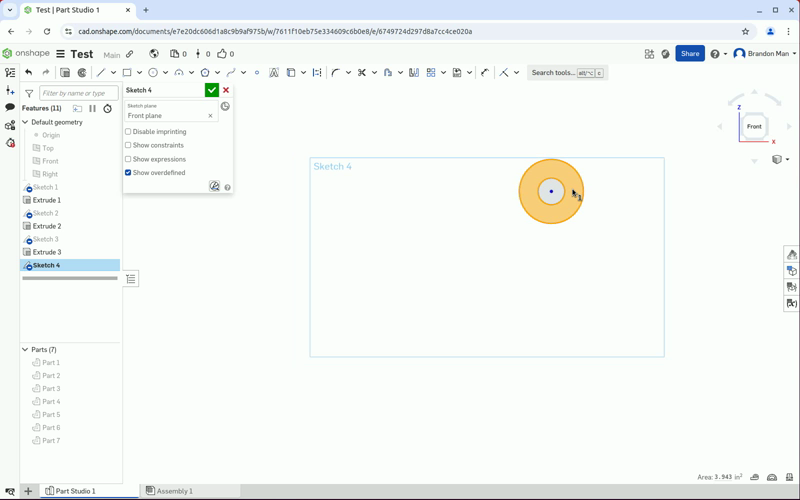
scroll(-6)
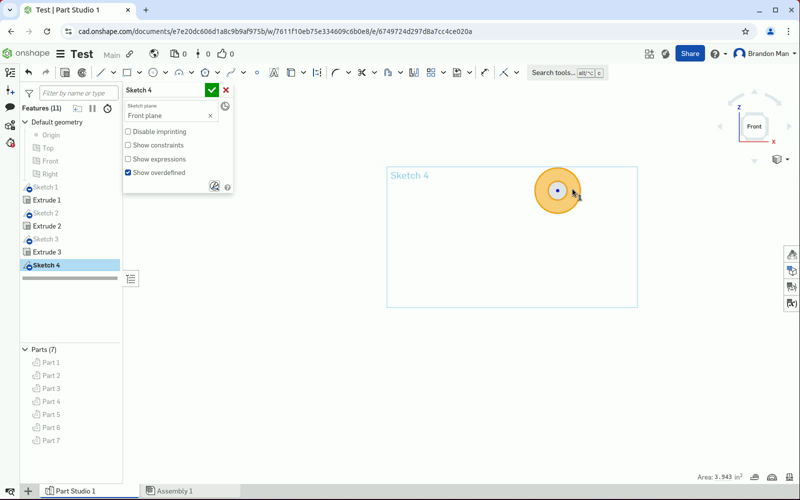
scroll(-6)
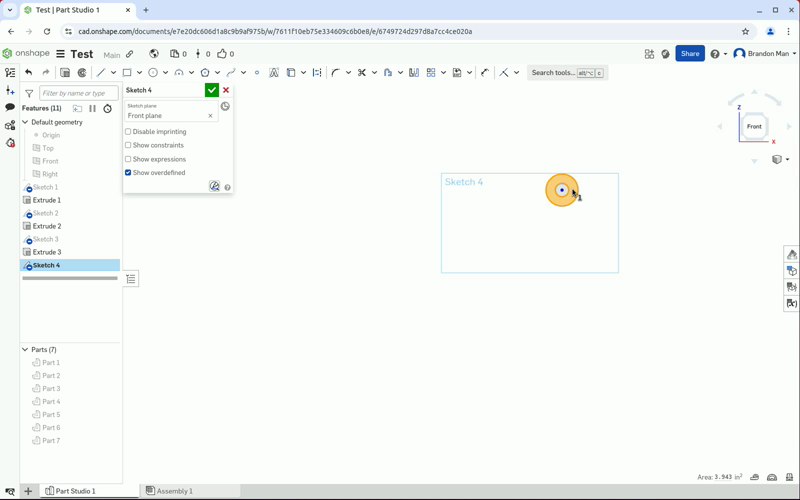
scroll(-6)
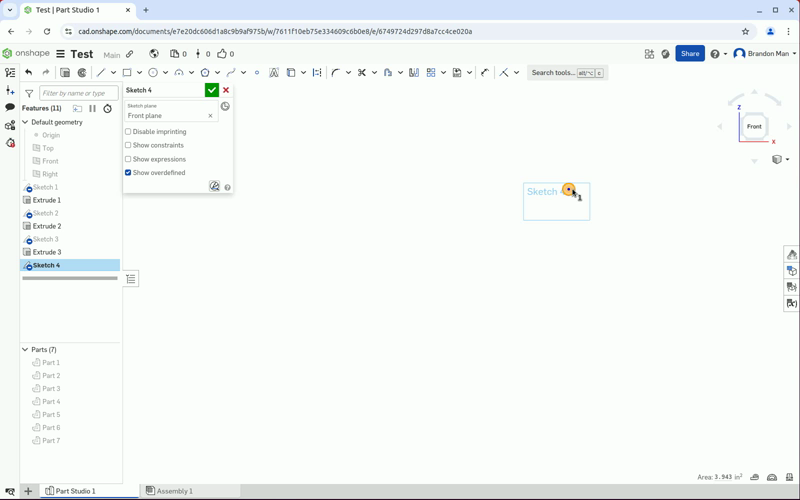
mouse_move(73, 352)
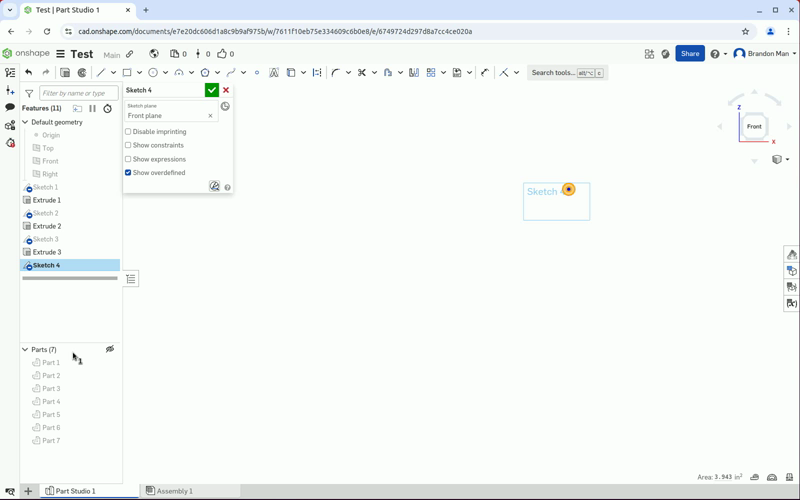
key(shift+y)
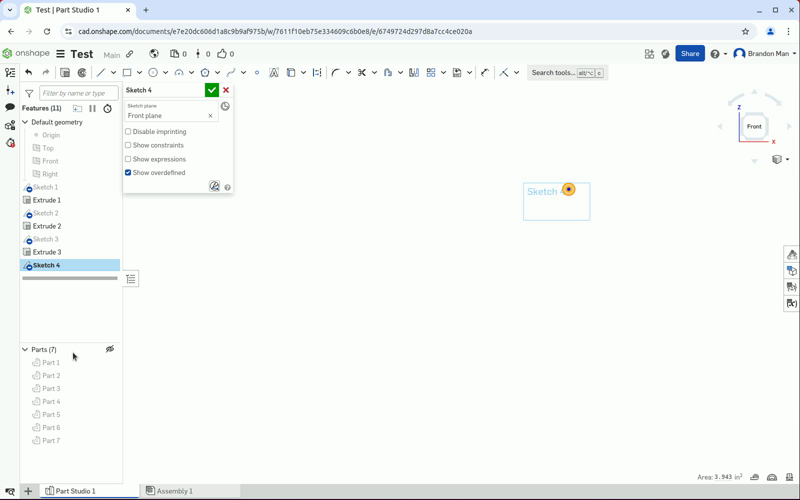
key(shift+e)
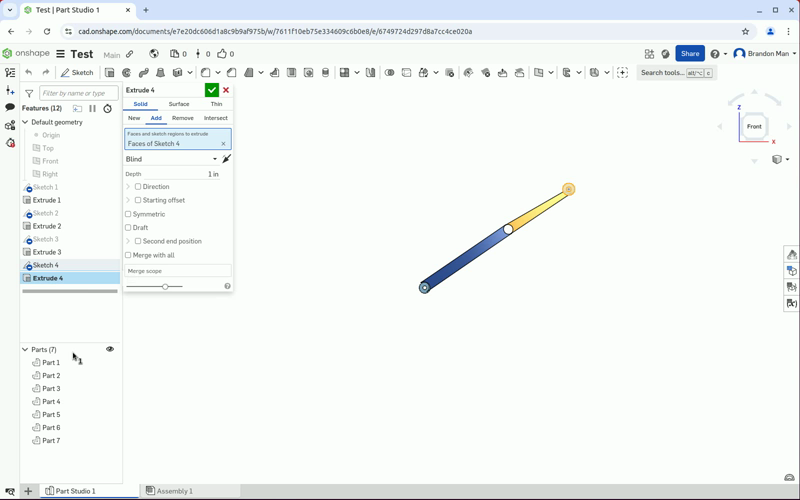
mouse_move(143, 106)
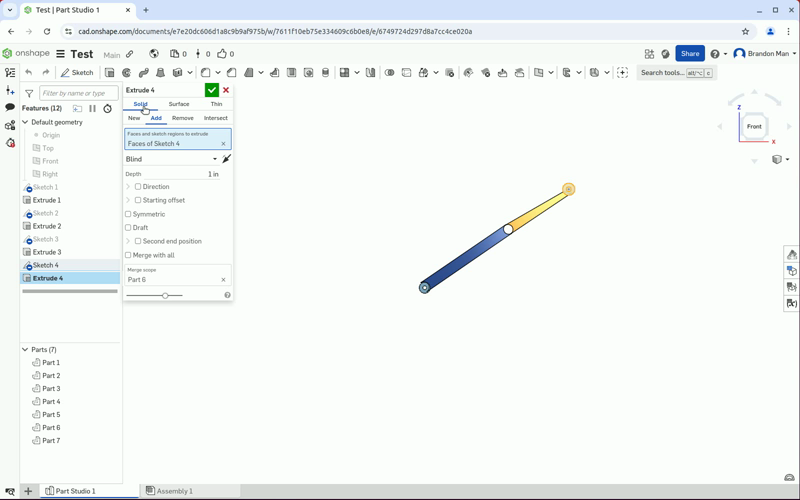
click(143, 106)
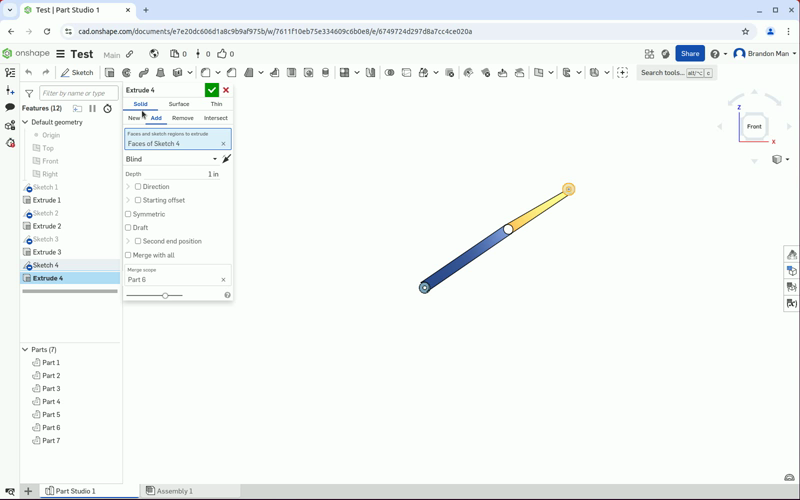
mouse_move(137, 120)
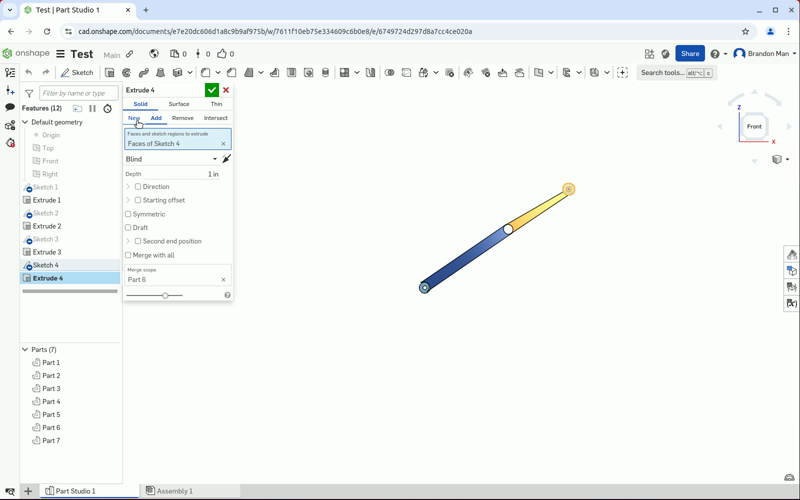
click(137, 120)
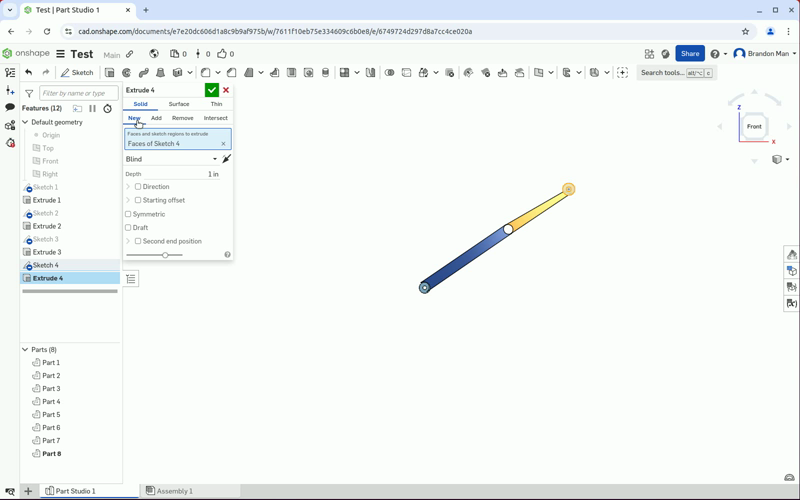
key(tab, 4)
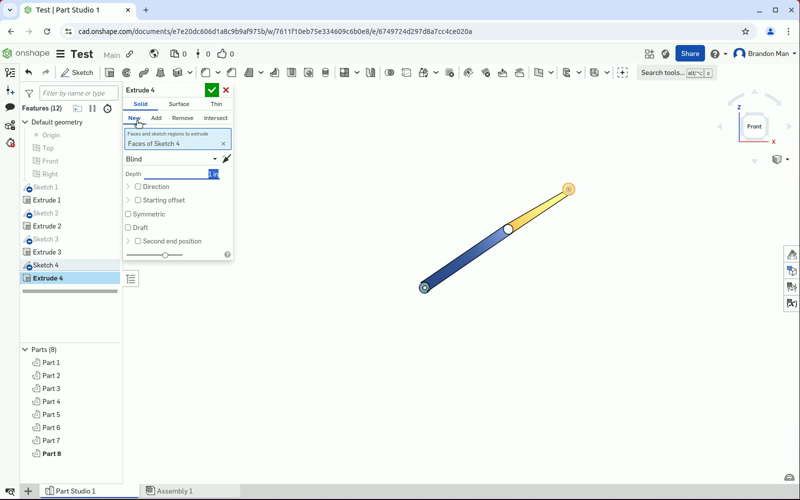
text(0.963)
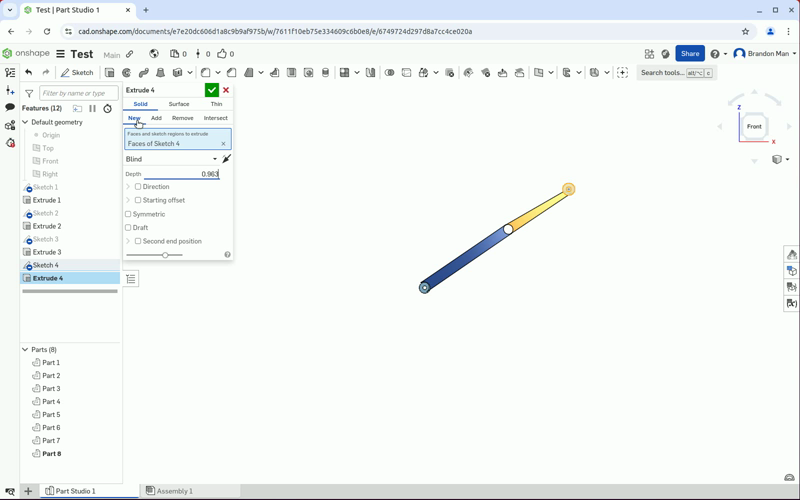
key(enter)
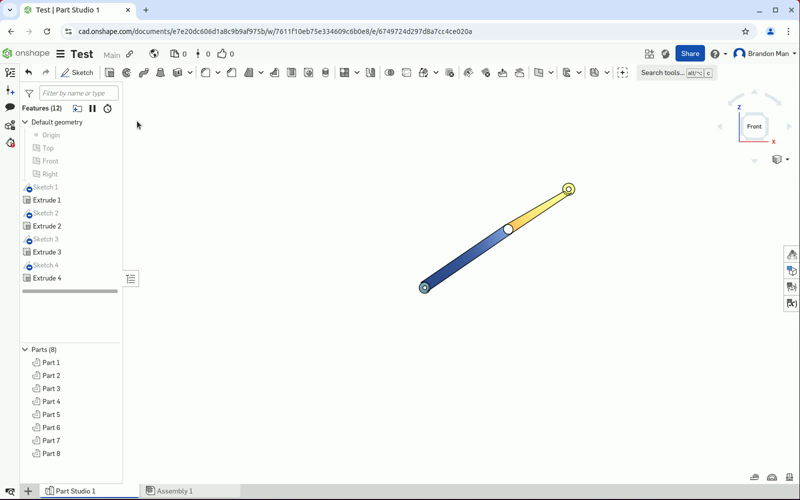
key(shift+h)
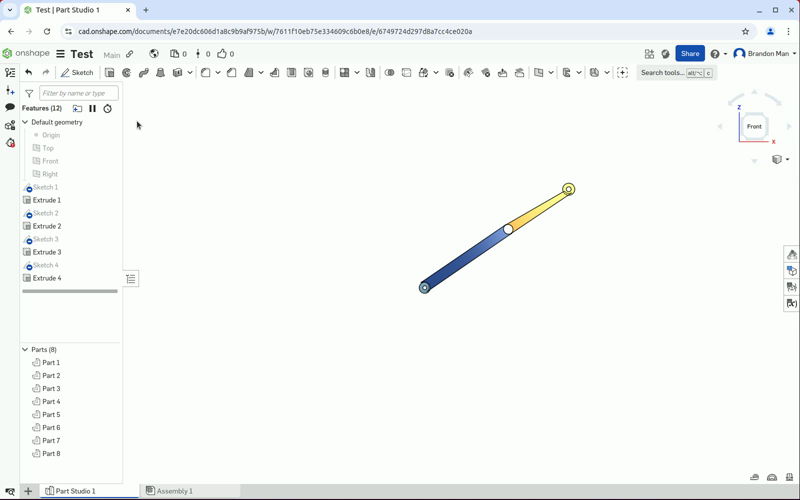
key(shift+h)
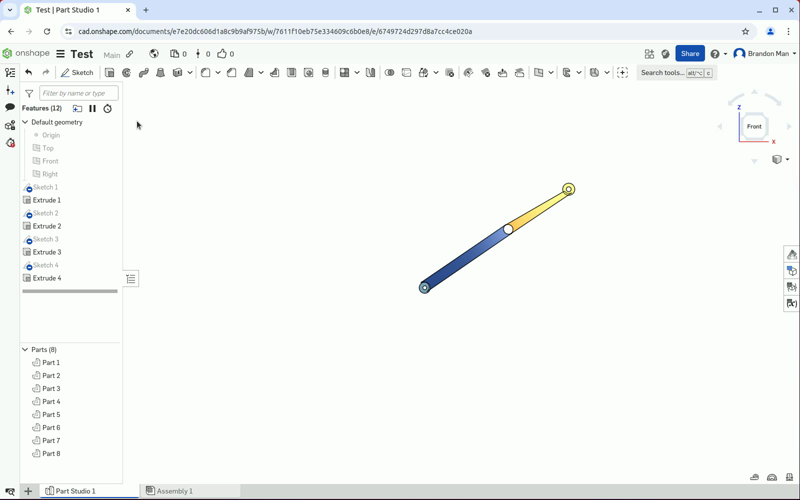
mouse_move(73, 189)
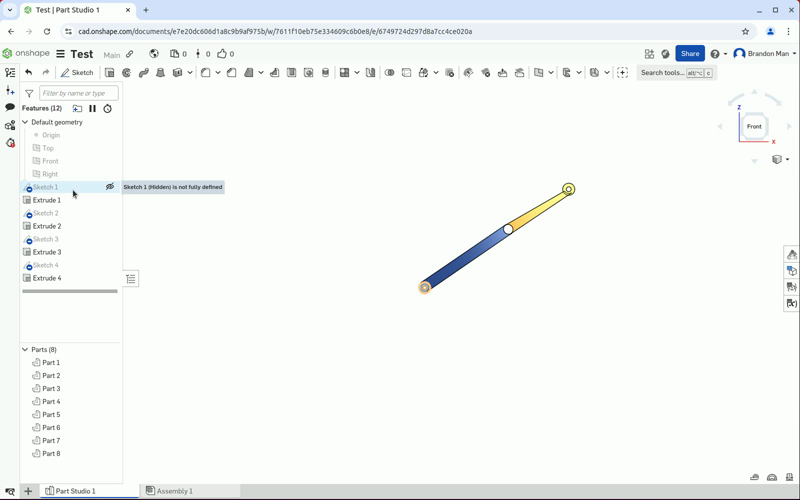
click(73, 189)
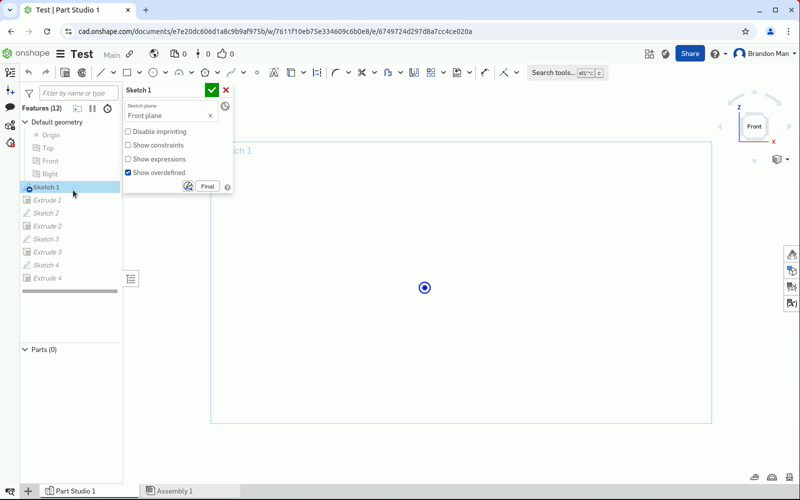
mouse_move(229, 92)
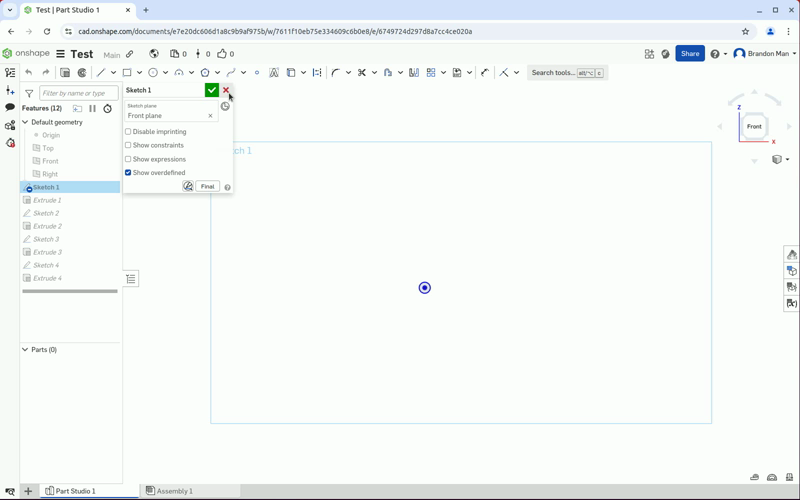
click(229, 92)
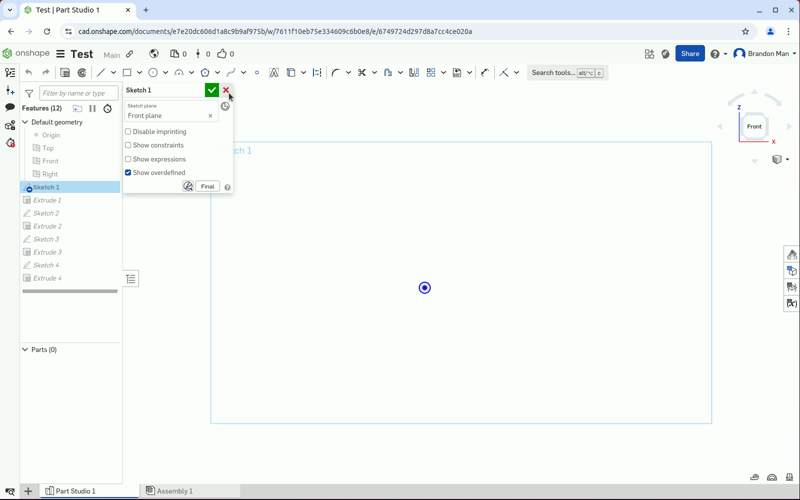
key(shift+s)
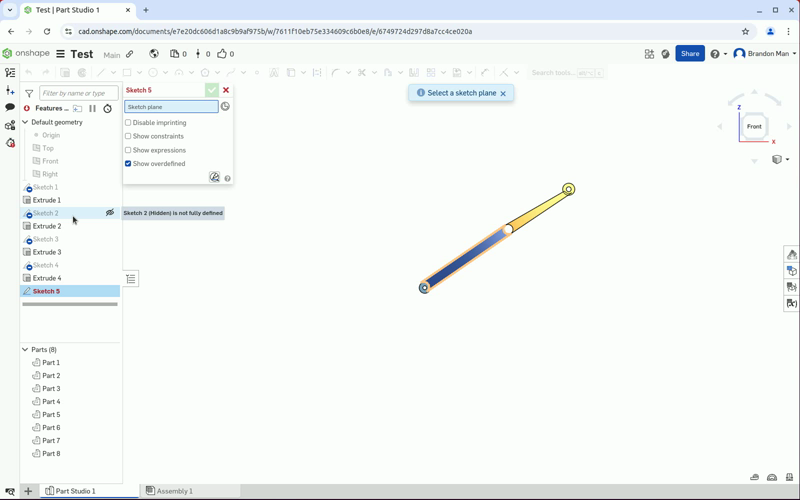
scroll(3)
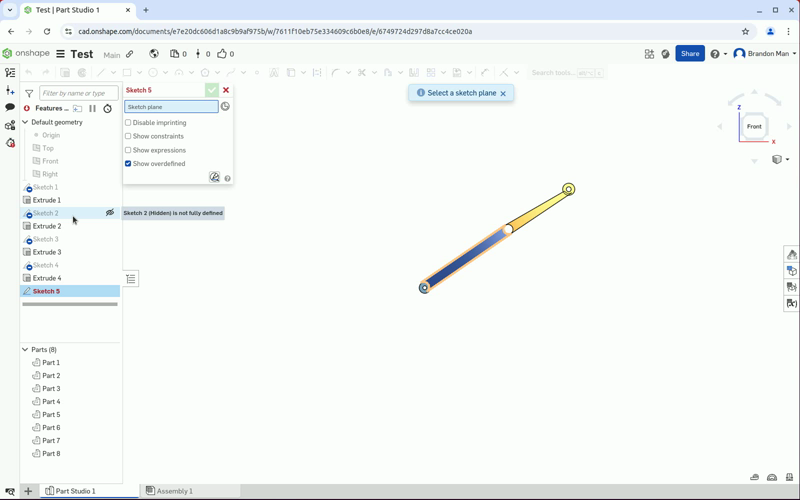
mouse_move(73, 163)
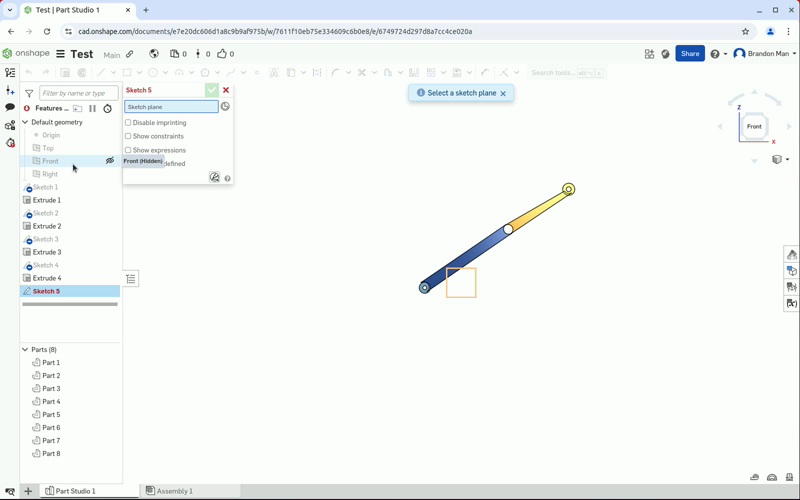
click(73, 163)
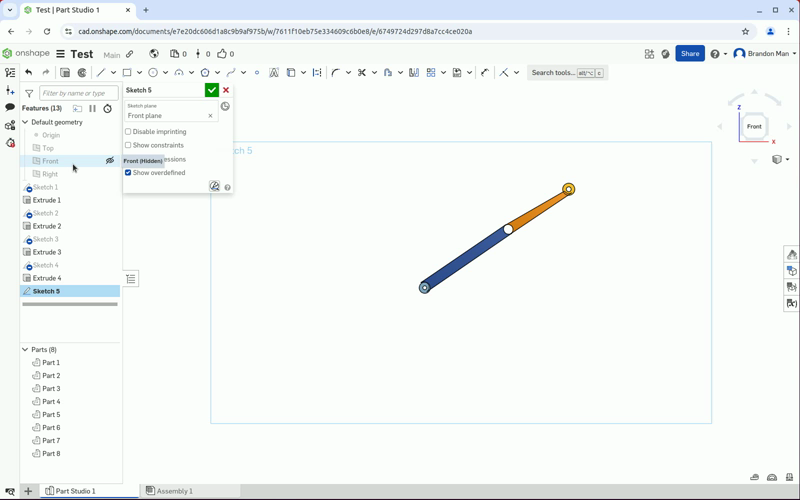
mouse_move(73, 352)
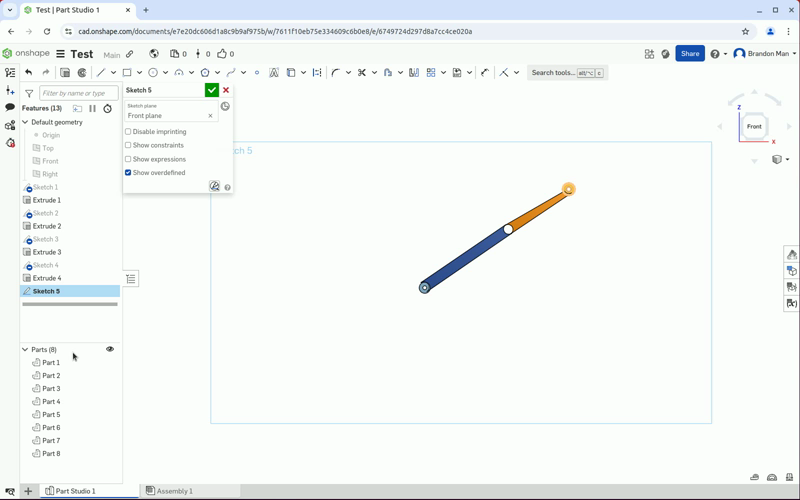
key(y)
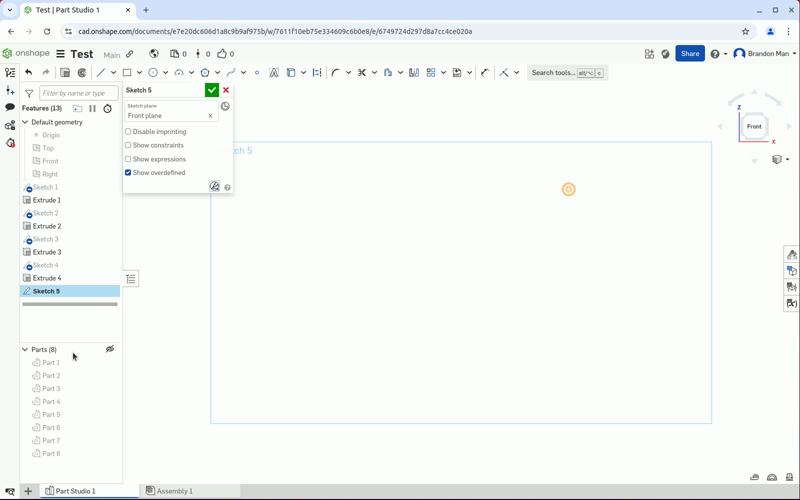
key(c)
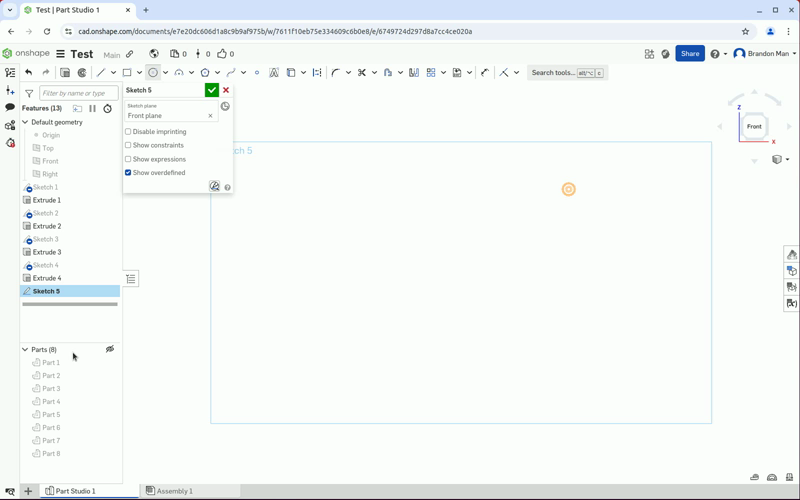
key_down(shift)
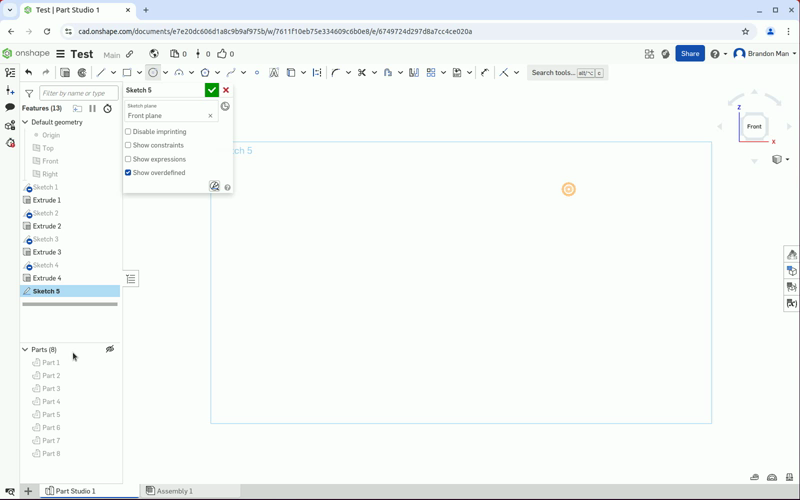
mouse_move(508, 228)
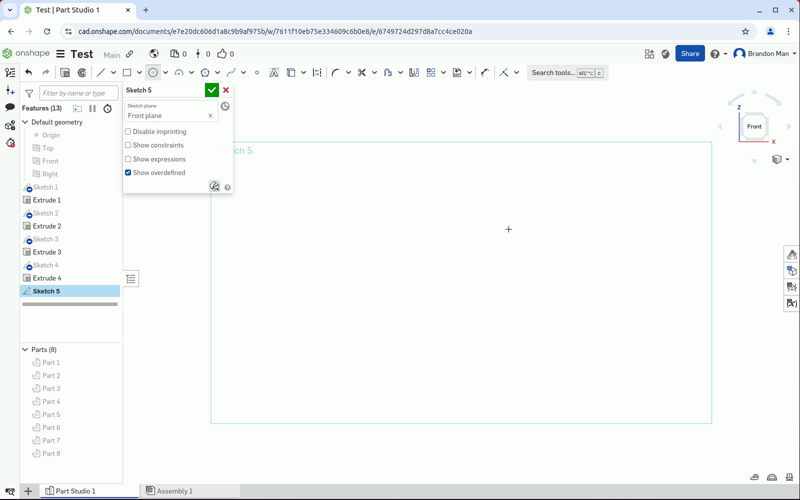
click(508, 228)
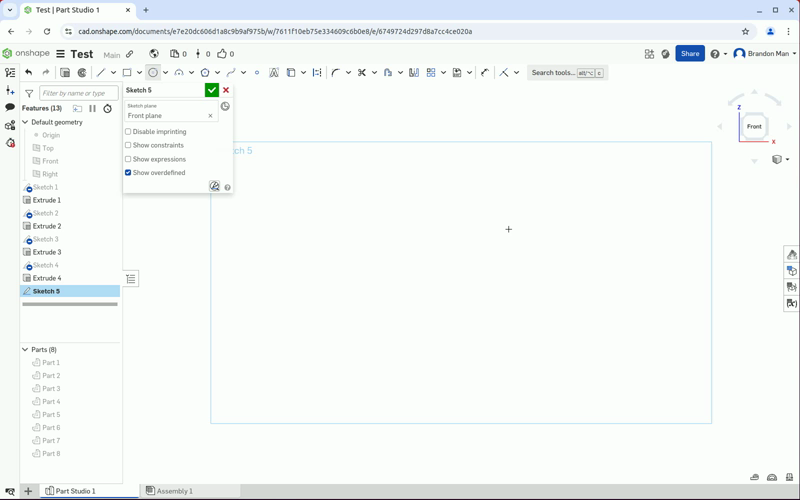
key_up(shift)
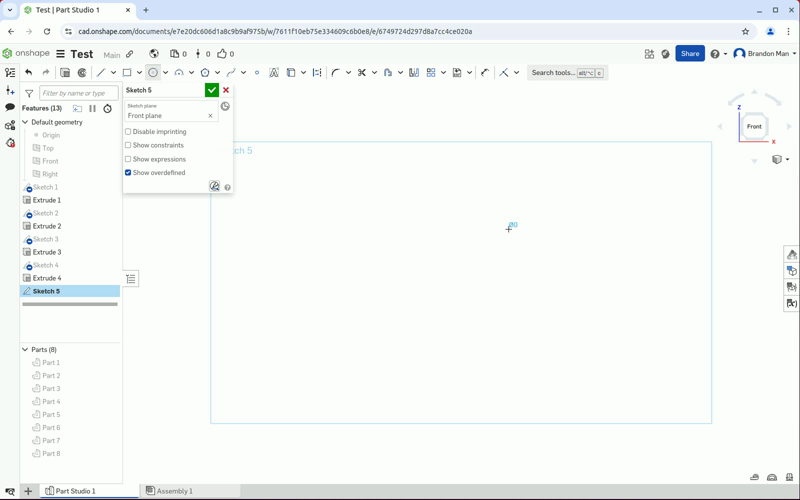
mouse_move(514, 228)
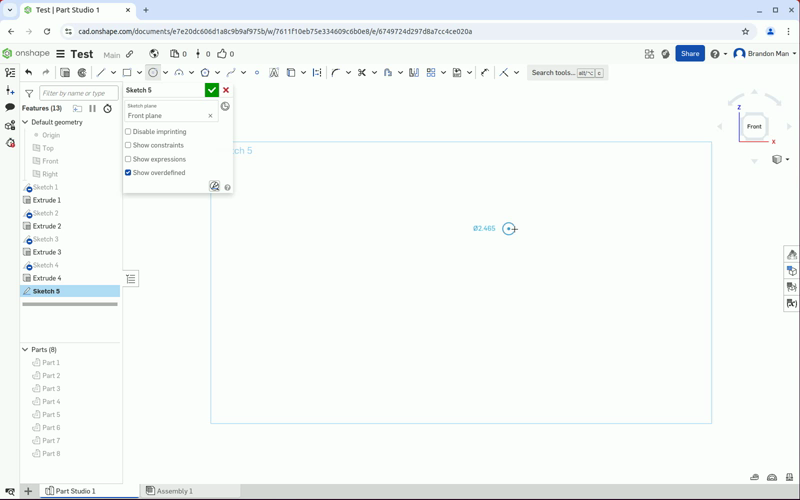
click(514, 228)
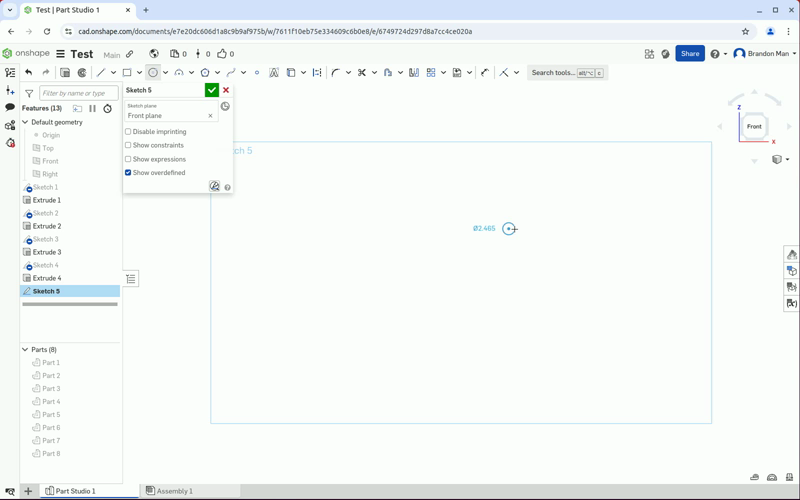
key(esc)
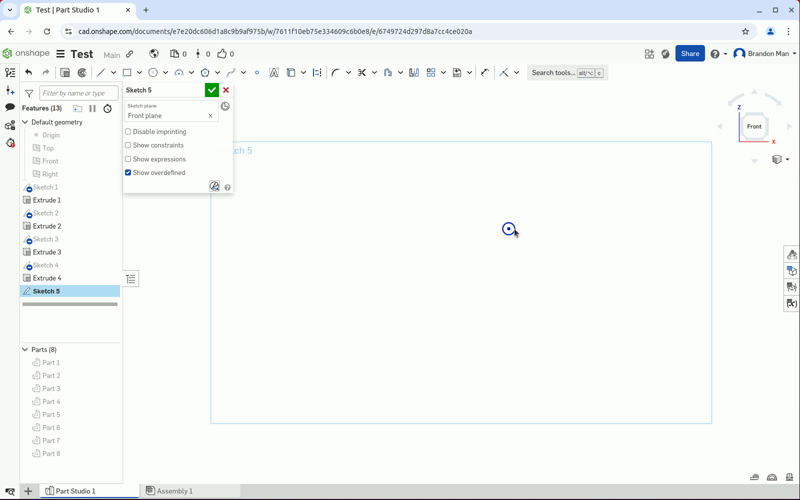
key(c)
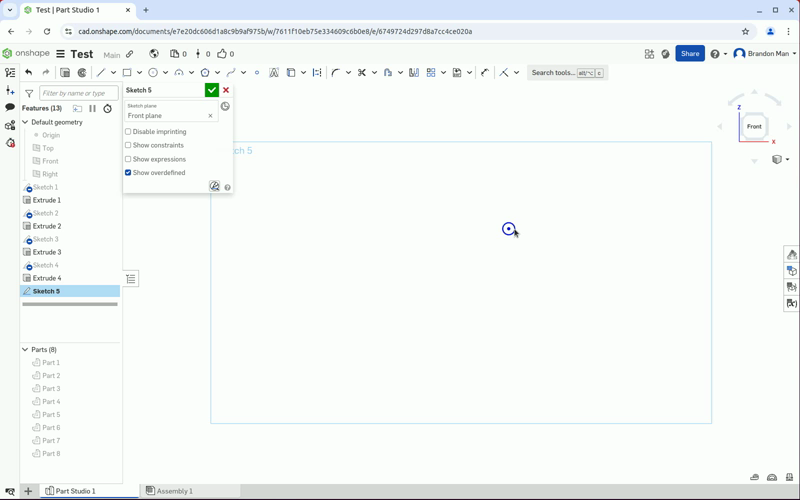
key_down(shift)
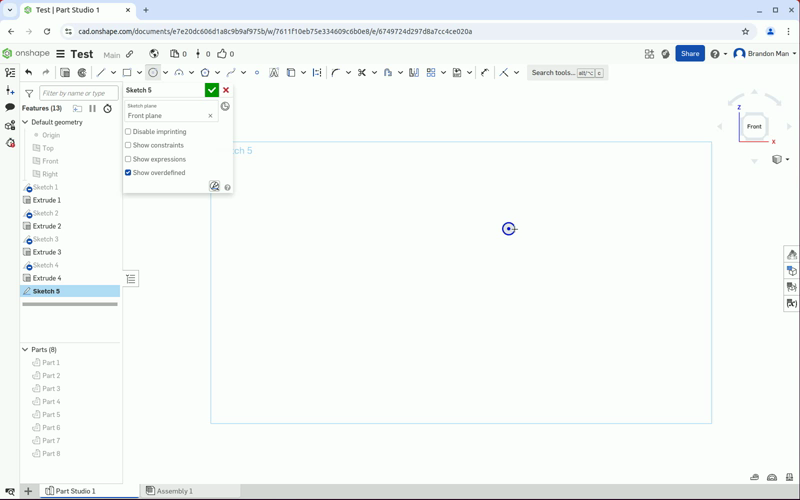
mouse_move(508, 228)
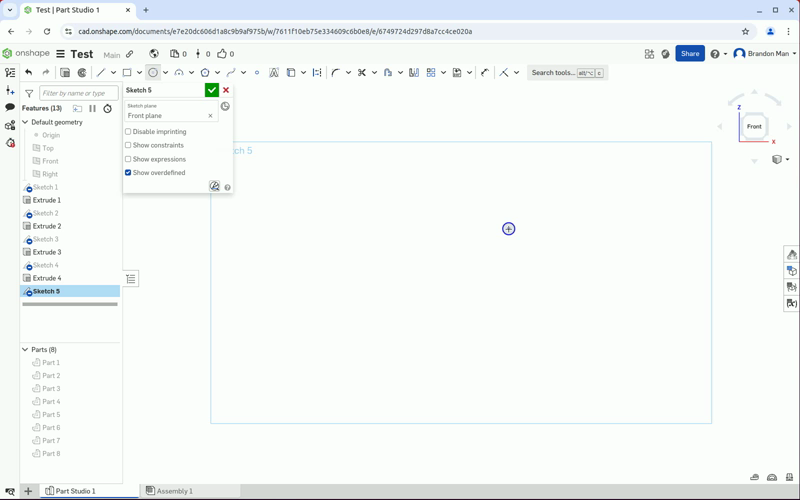
click(508, 228)
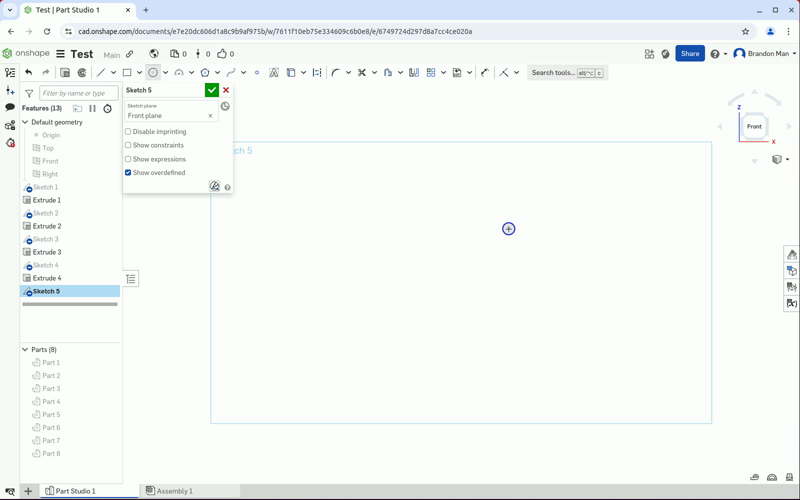
key_up(shift)
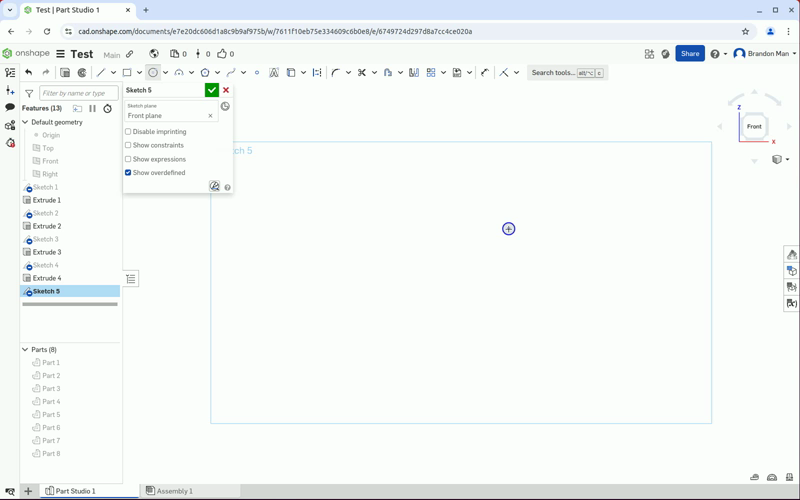
mouse_move(511, 228)
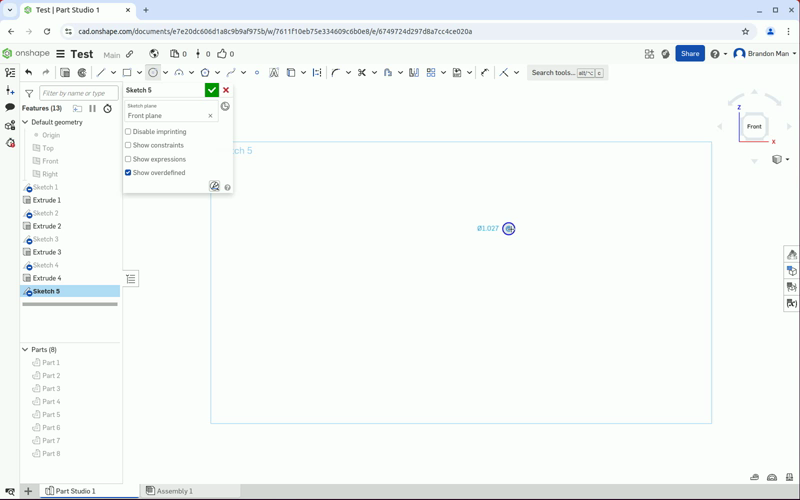
scroll(6)
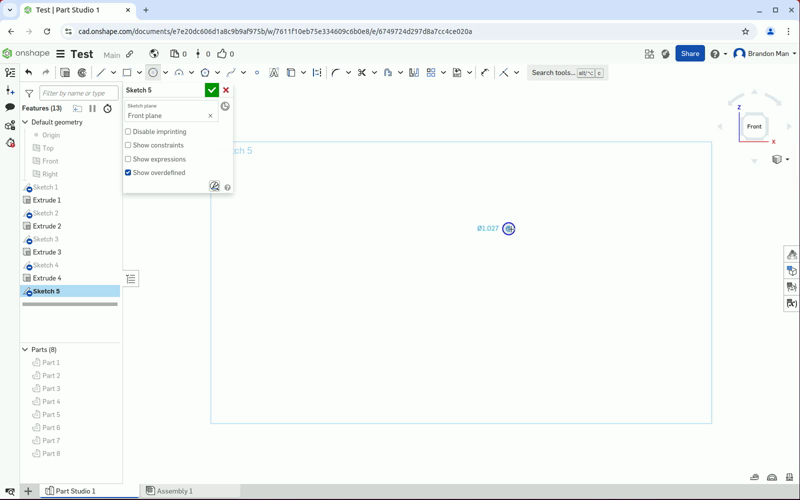
scroll(6)
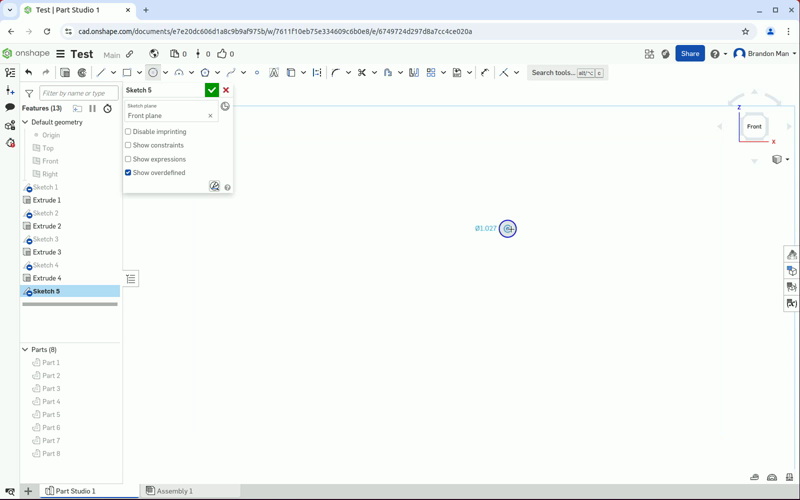
scroll(6)
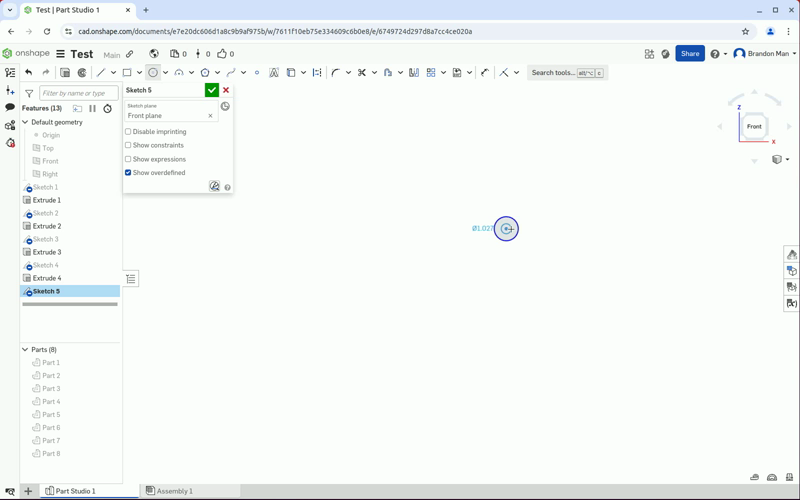
scroll(6)
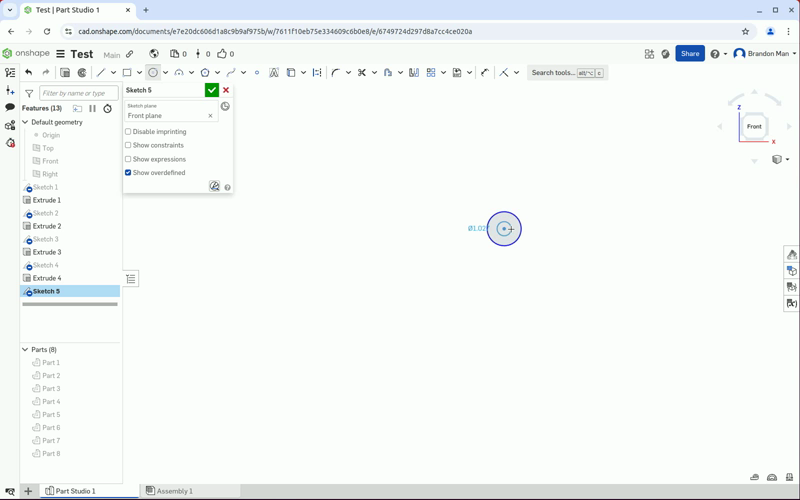
scroll(6)
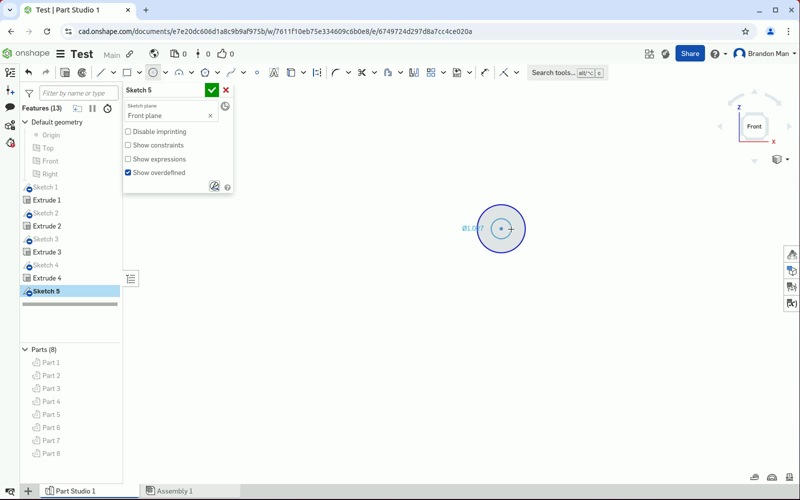
scroll(6)
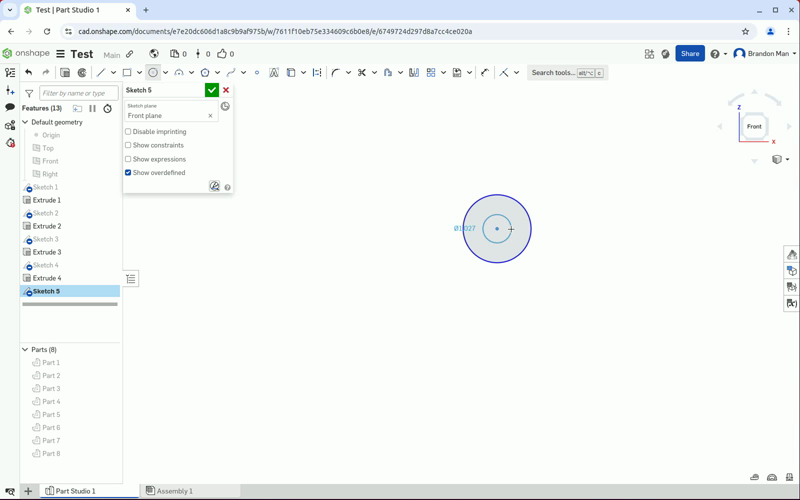
scroll(6)
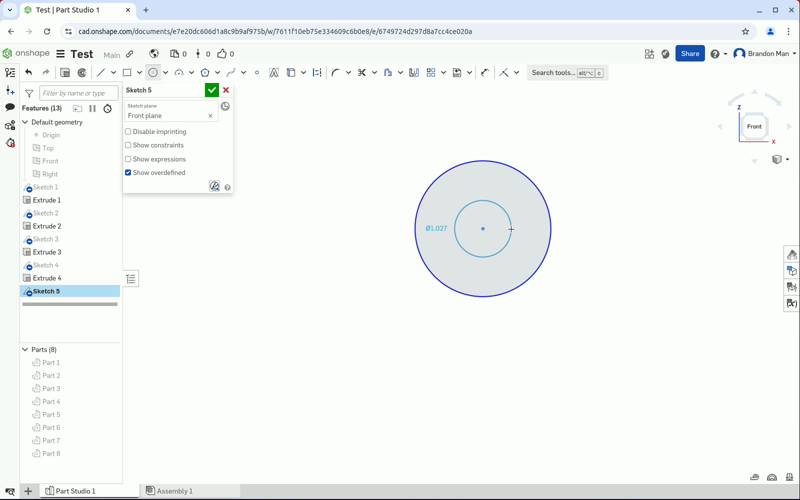
click(511, 228)
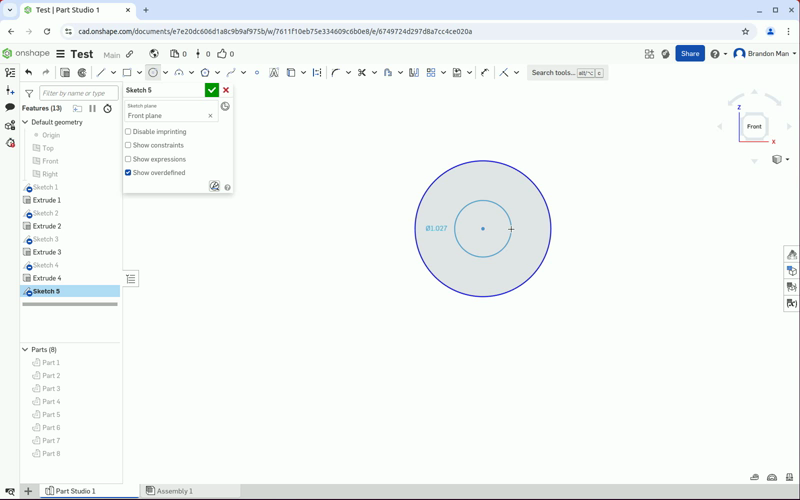
scroll(-6)
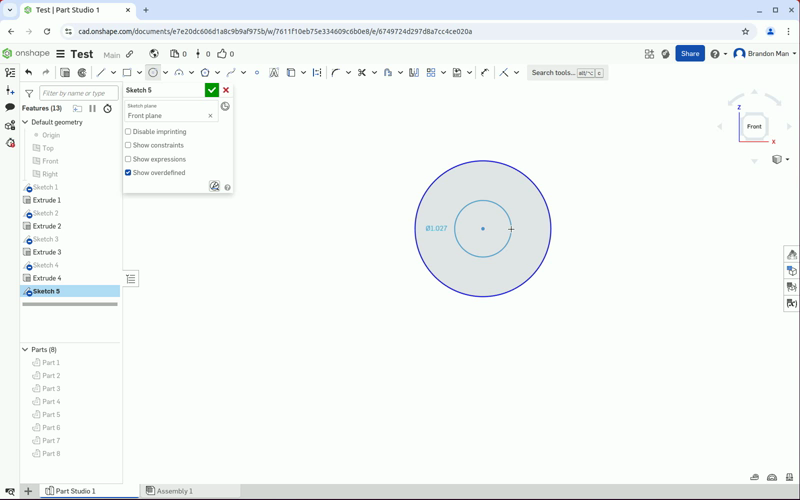
scroll(-6)
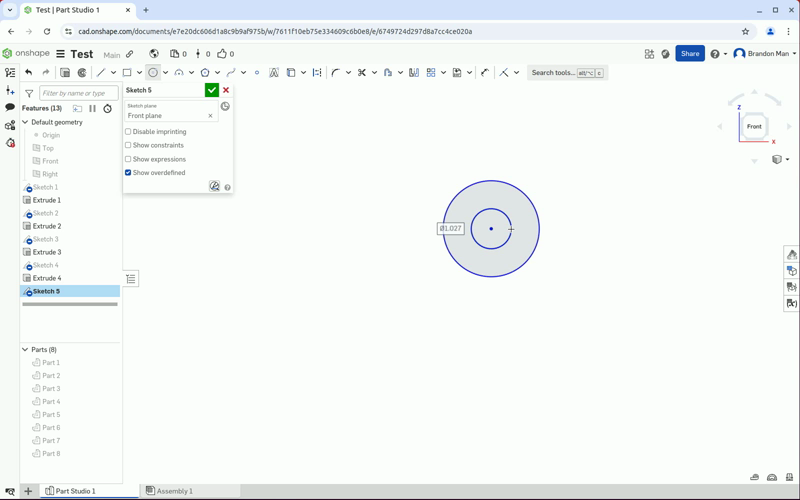
scroll(-6)
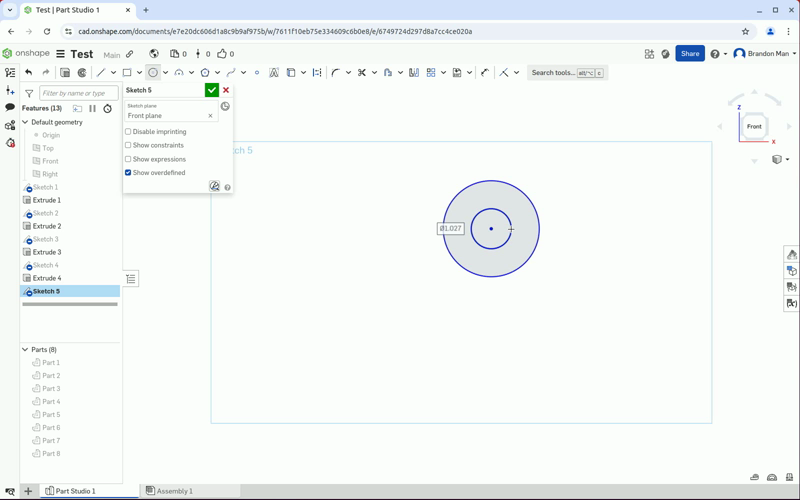
scroll(-6)
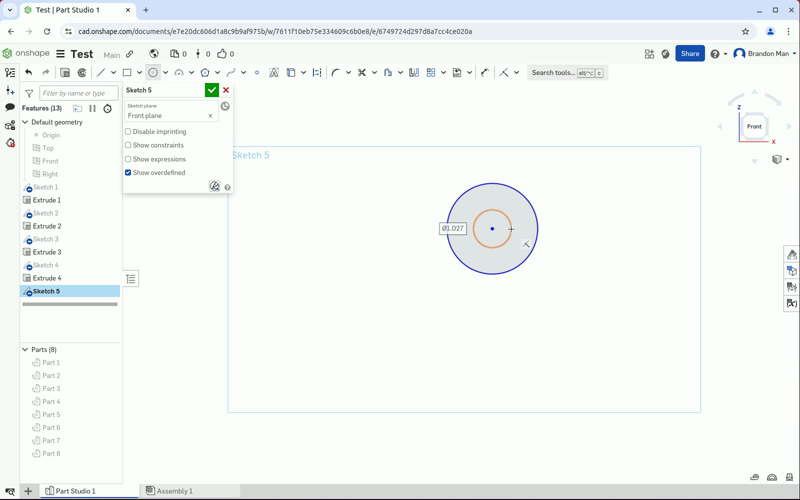
scroll(-6)
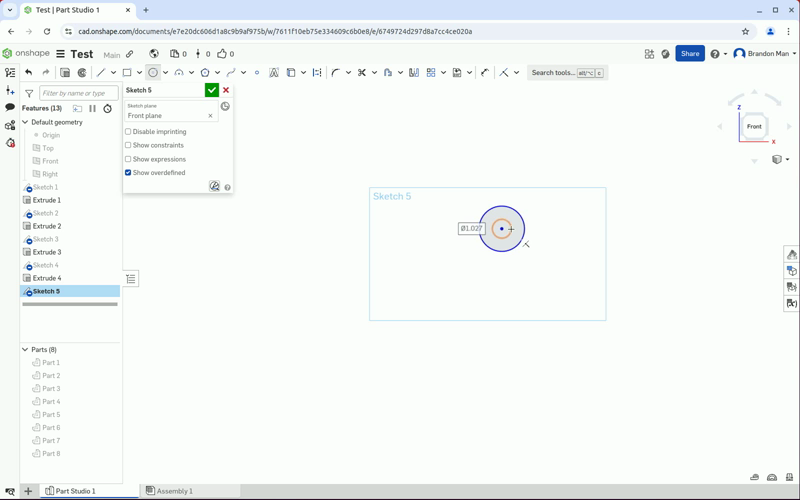
scroll(-6)
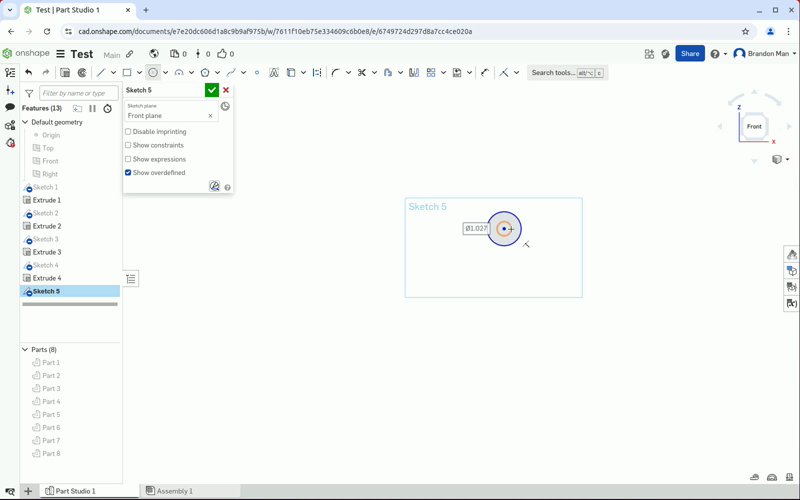
scroll(-6)
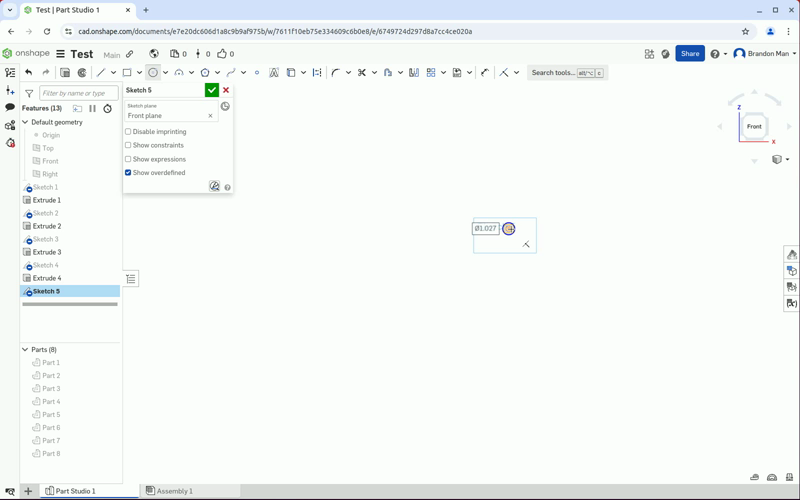
key(esc)
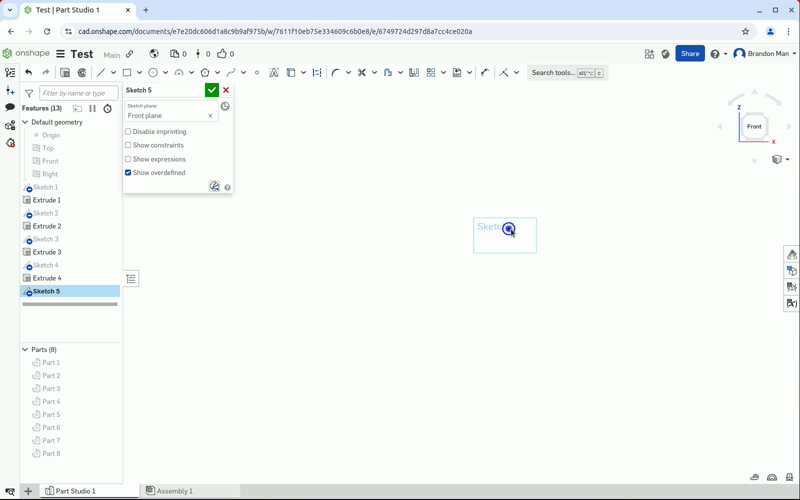
mouse_move(506, 233)
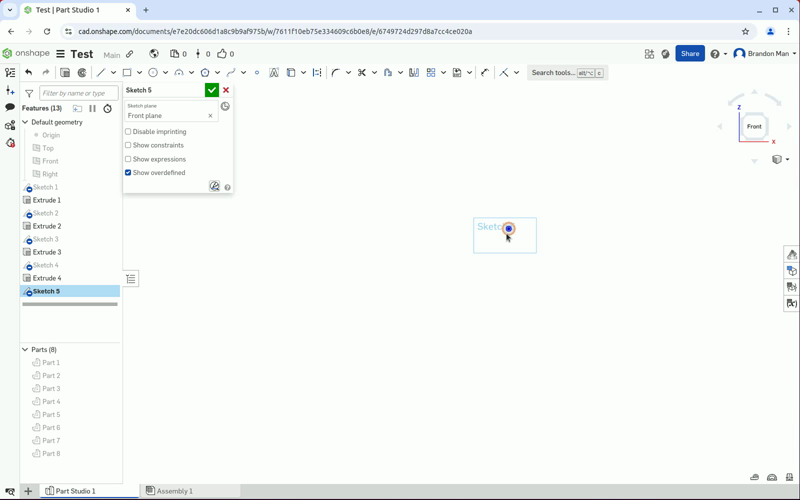
scroll(6)
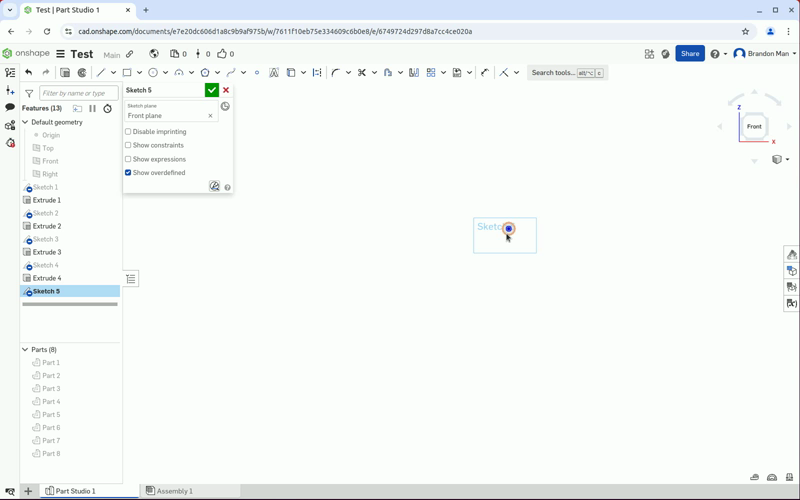
scroll(6)
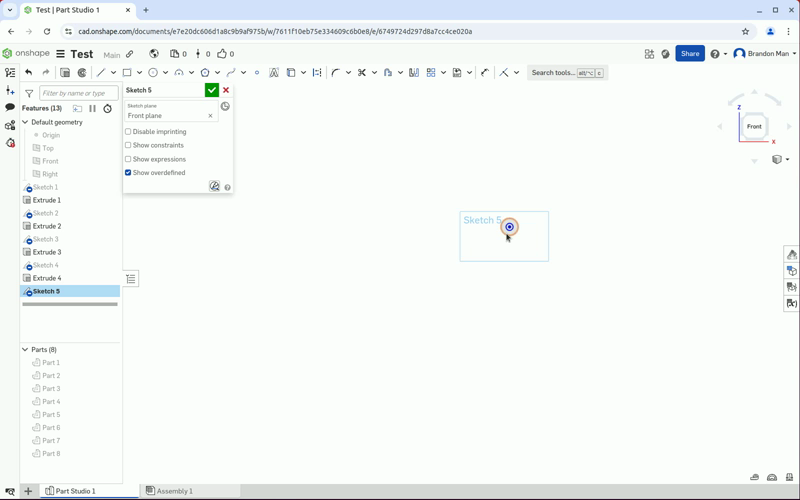
scroll(6)
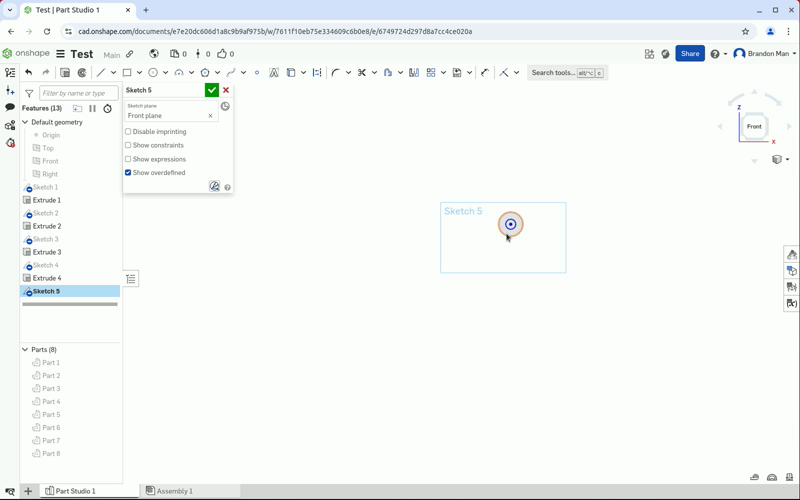
scroll(6)
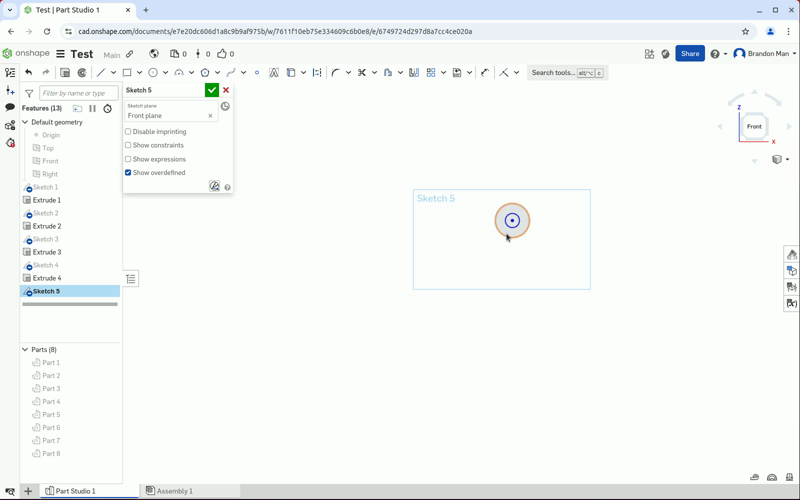
scroll(6)
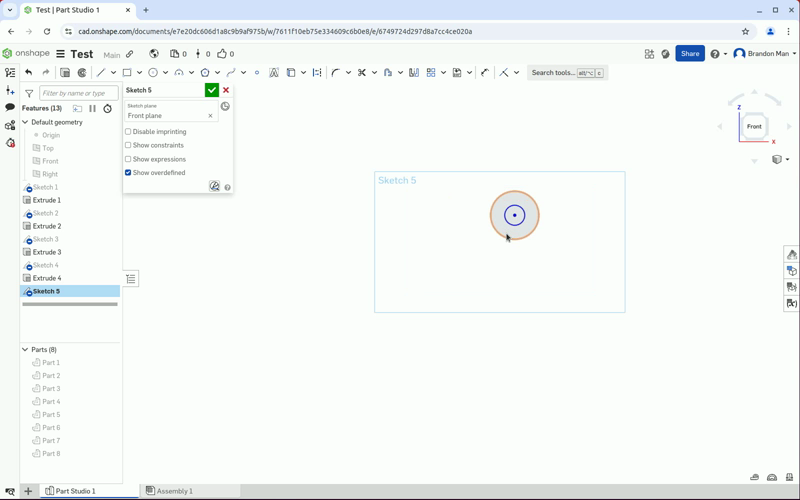
scroll(6)
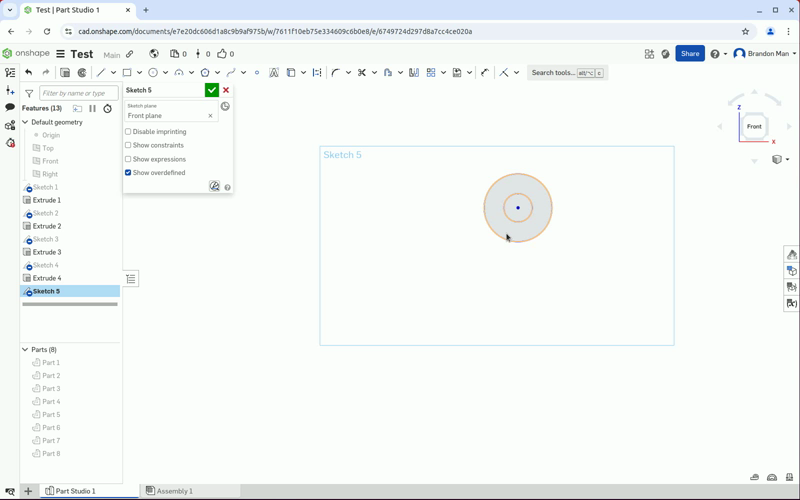
scroll(6)
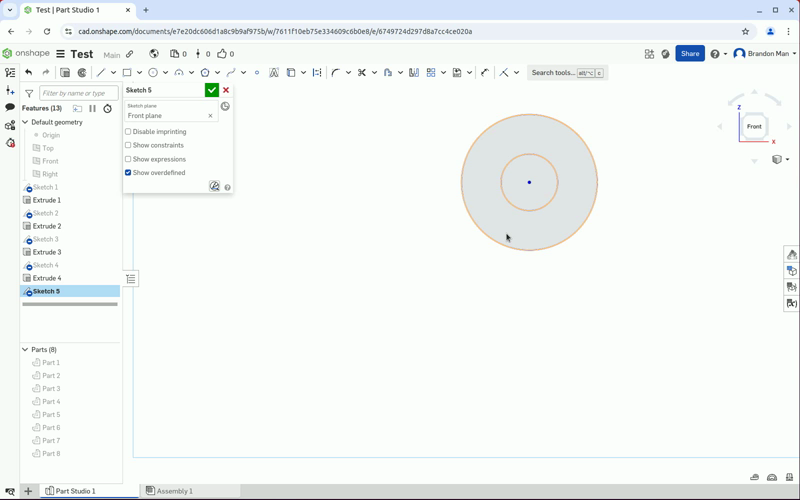
click(506, 233)
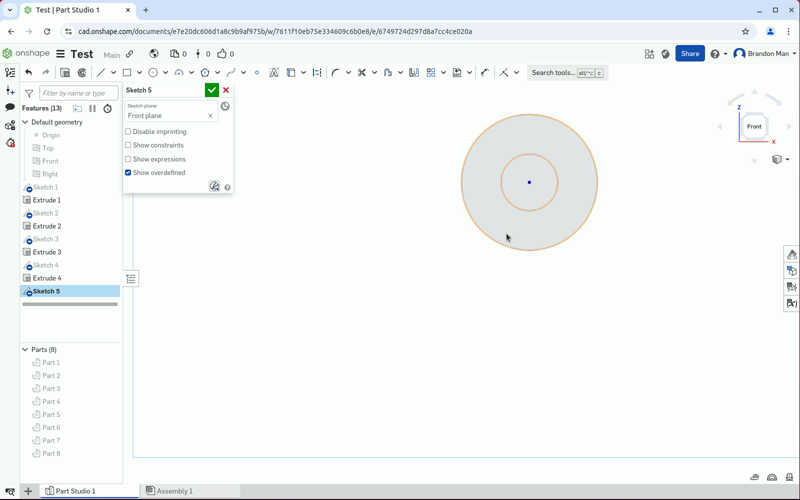
scroll(-6)
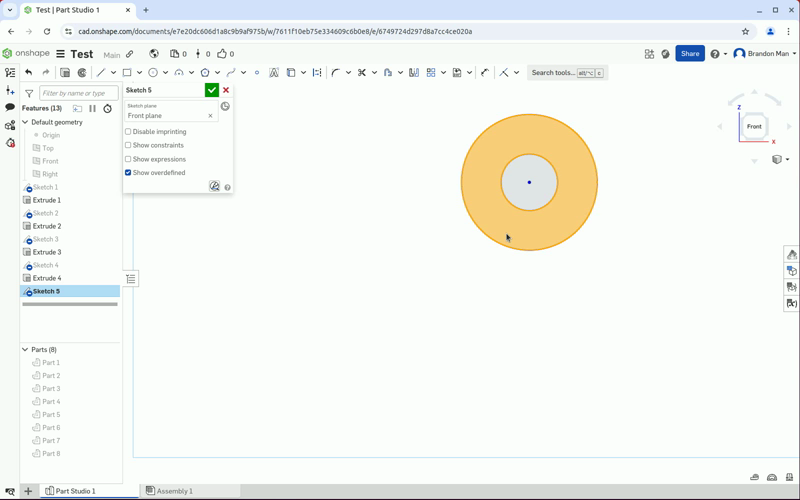
scroll(-6)
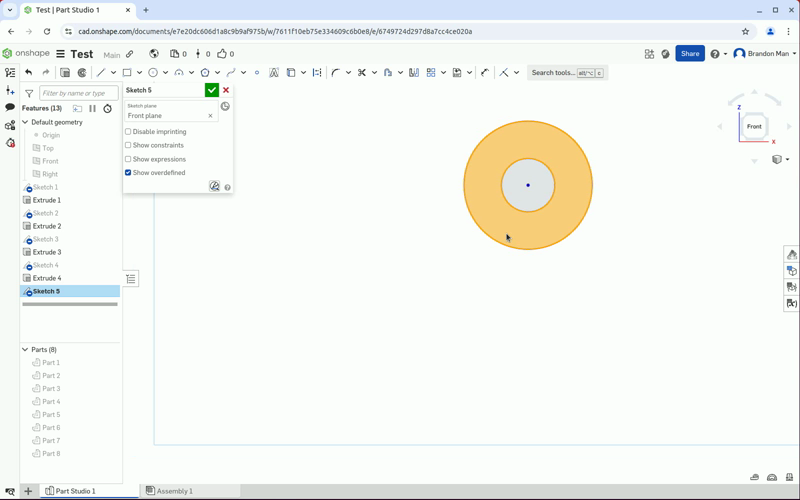
scroll(-6)
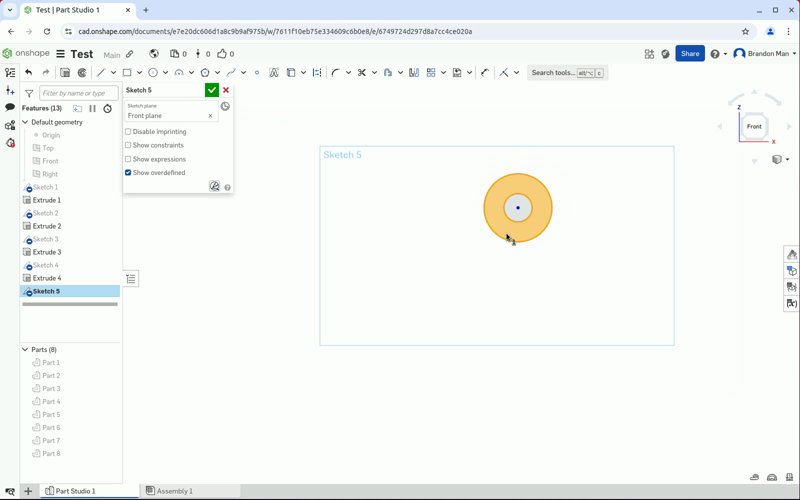
scroll(-6)
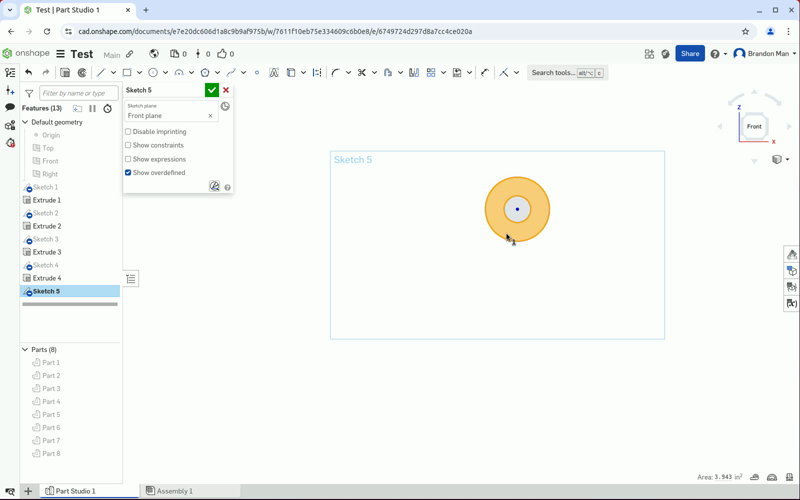
scroll(-6)
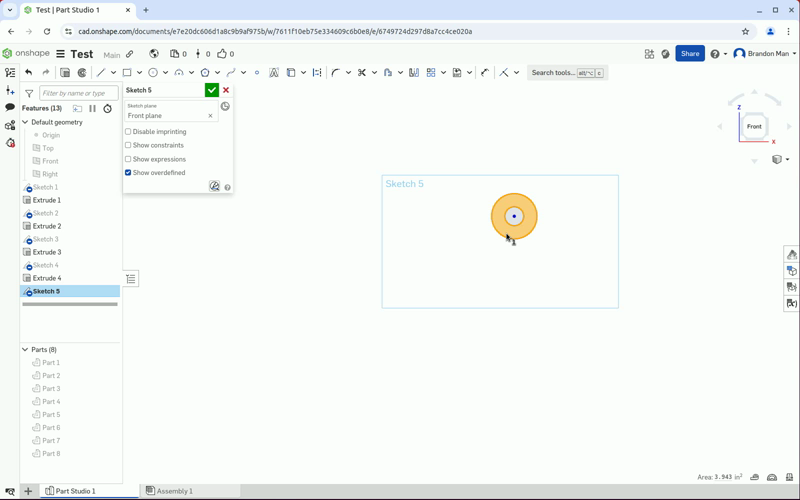
scroll(-6)
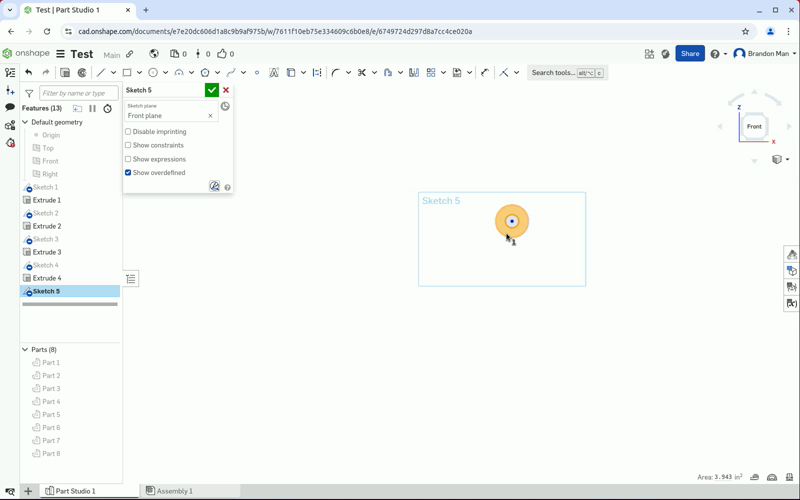
scroll(-6)
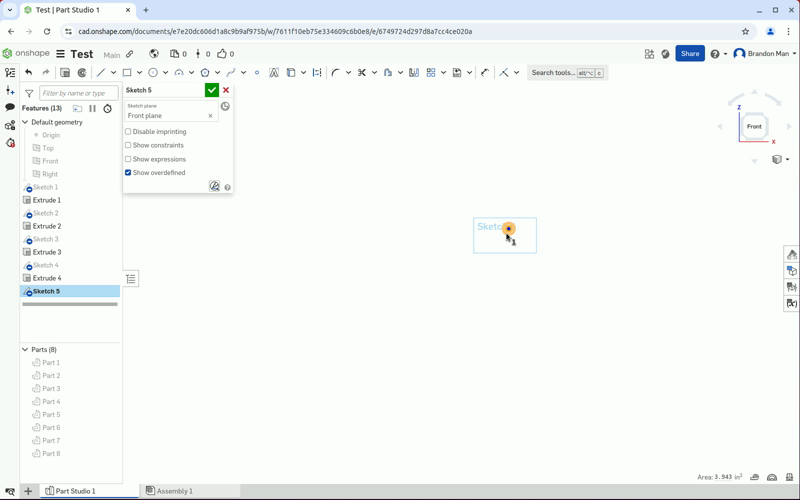
mouse_move(73, 352)
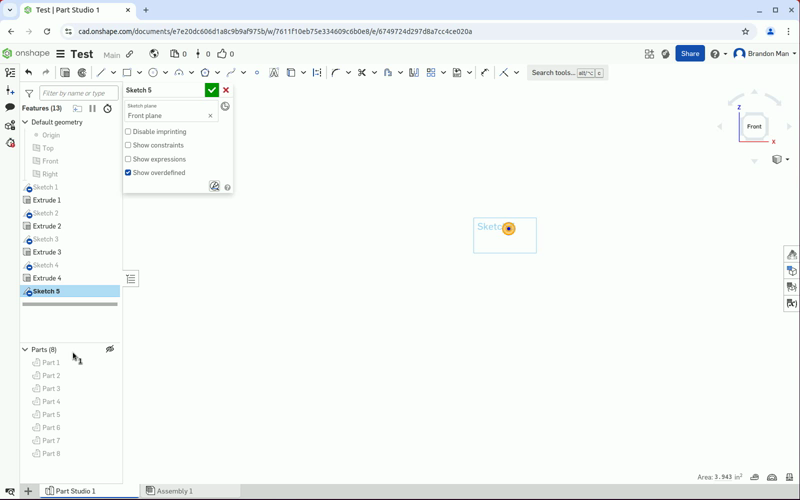
key(shift+y)
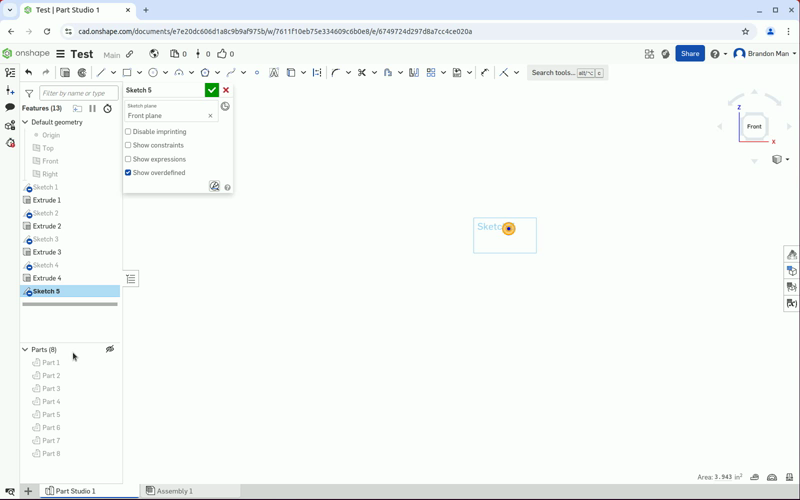
key(shift+e)
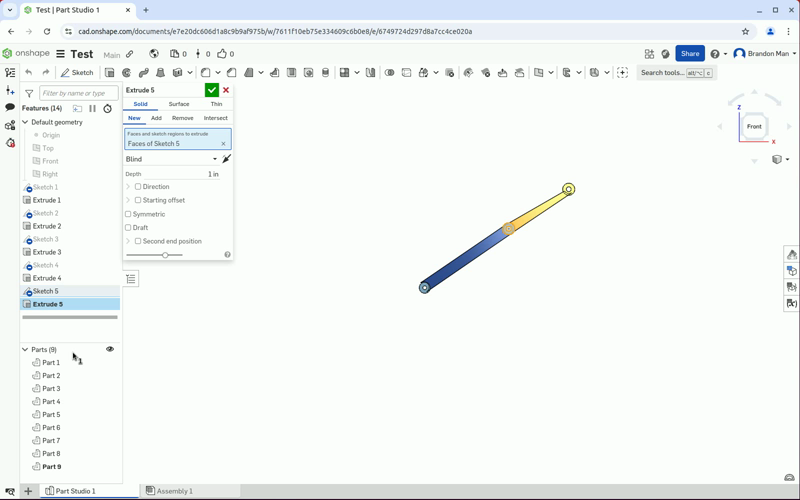
mouse_move(143, 106)
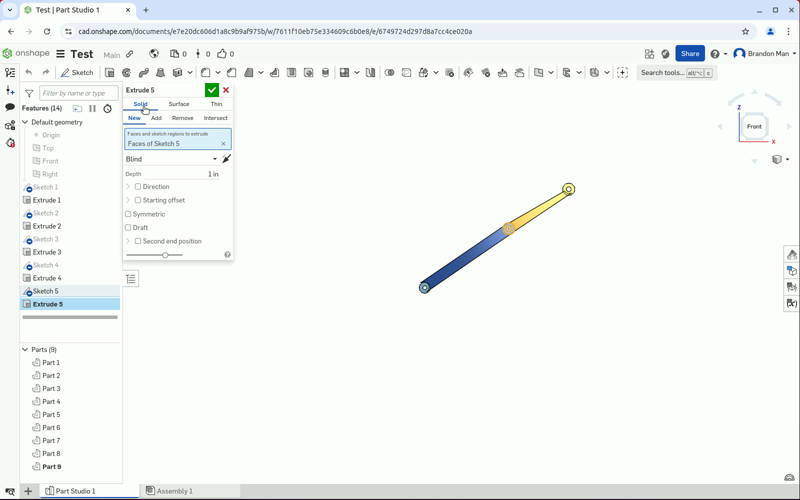
click(143, 106)
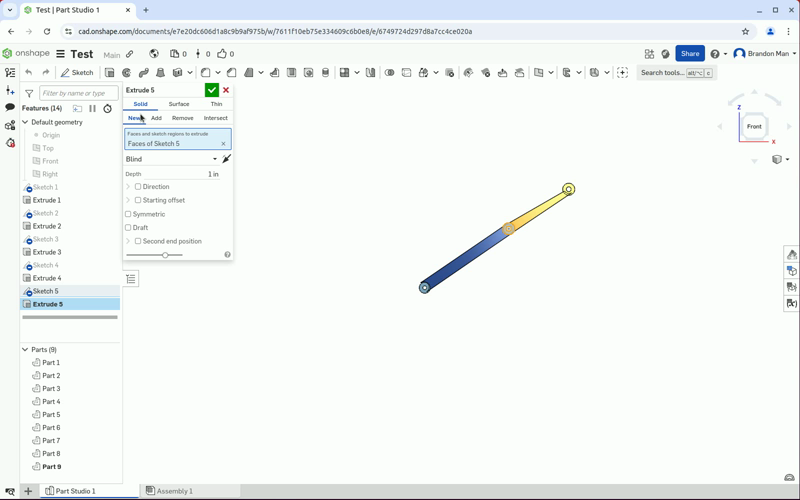
mouse_move(137, 120)
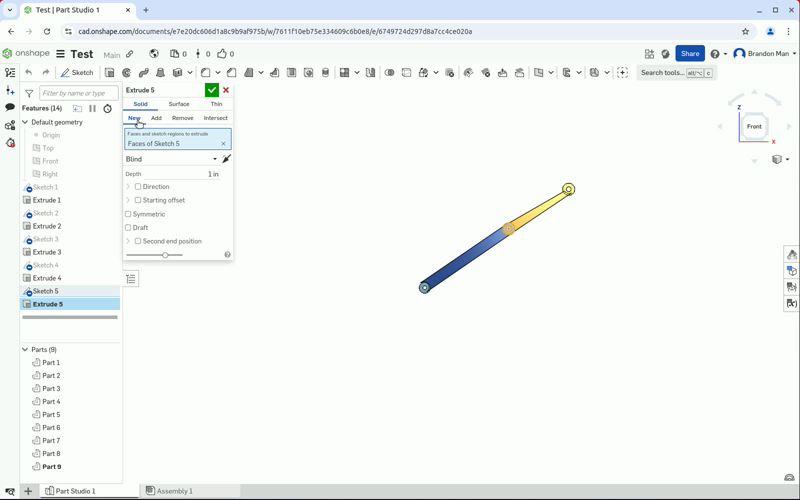
click(137, 120)
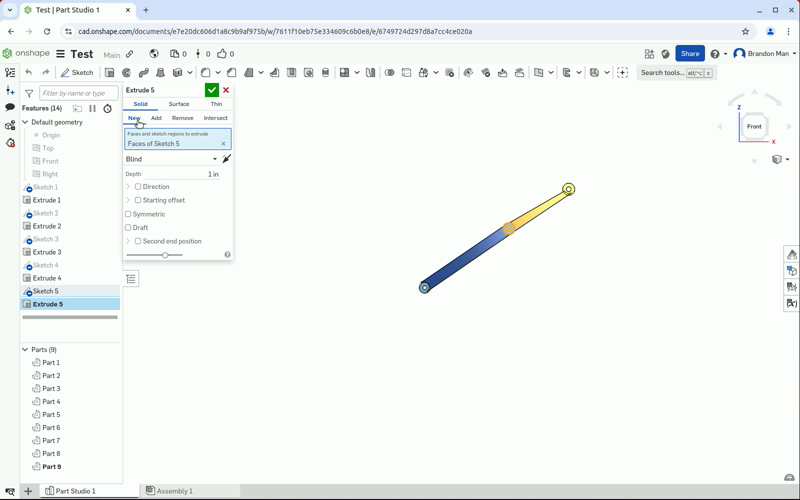
key(tab, 4)
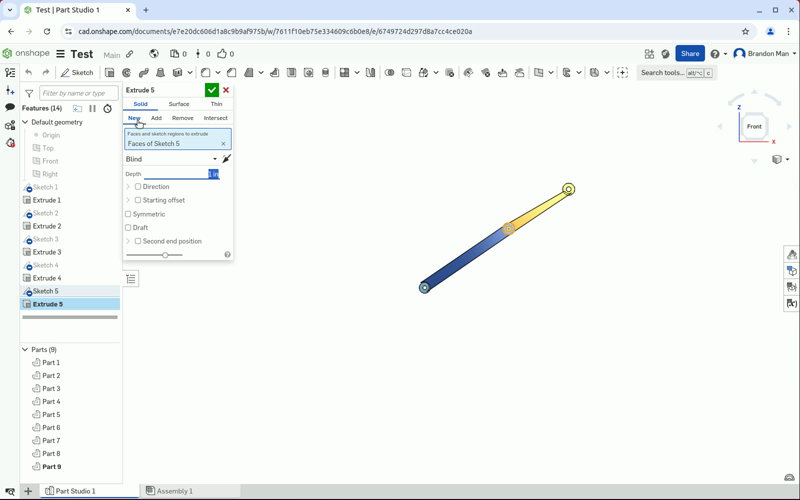
text(0.963)
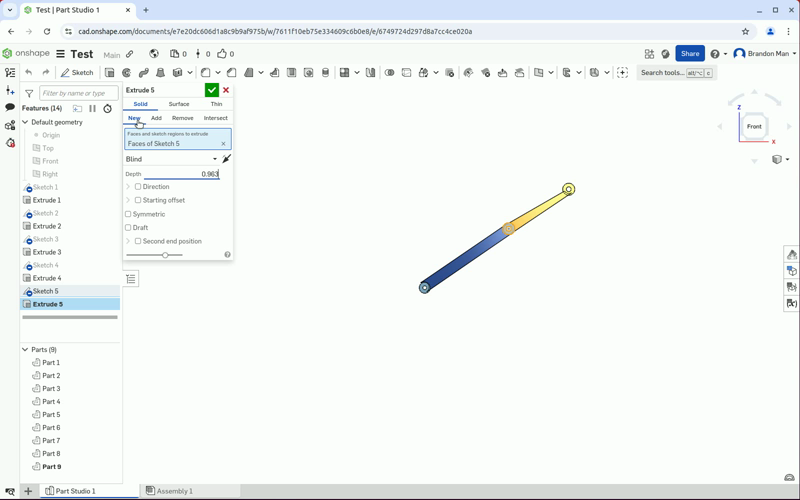
key(enter)
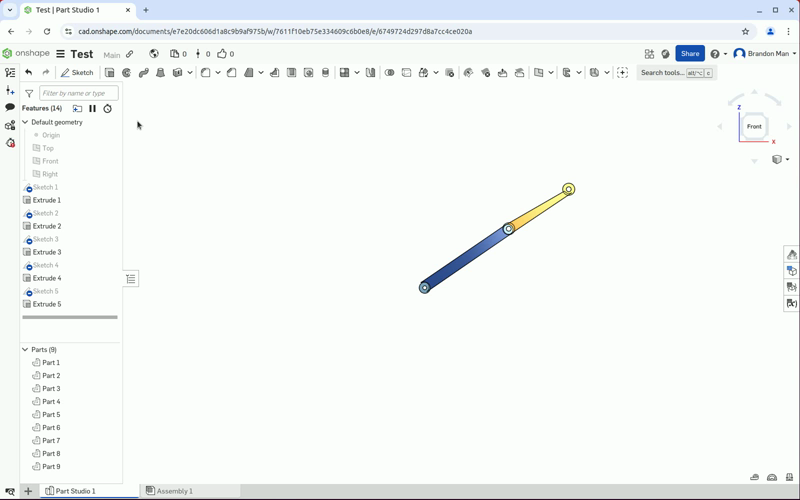
key(shift+h)
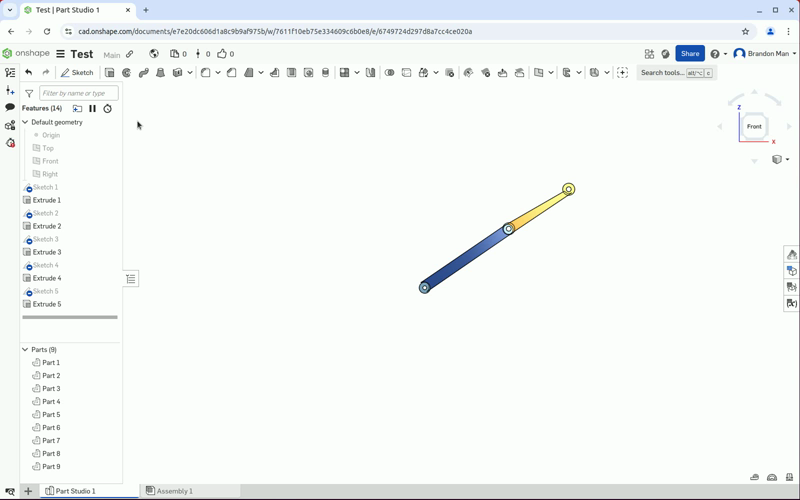
key(shift+h)
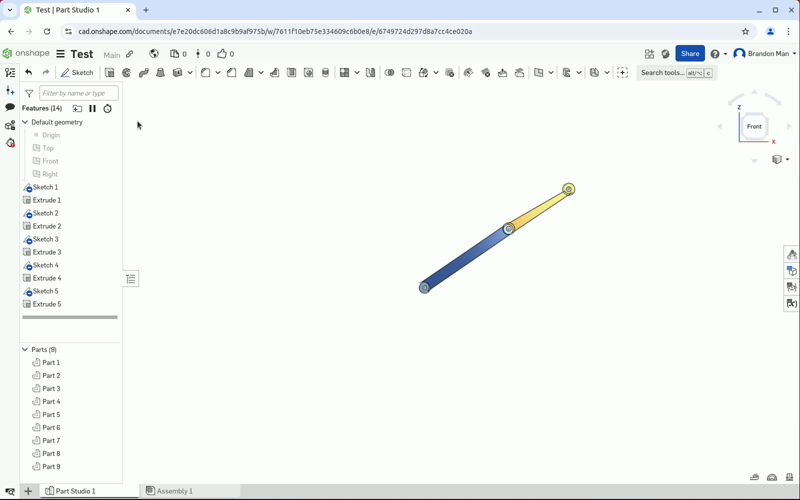
key(shift+7)
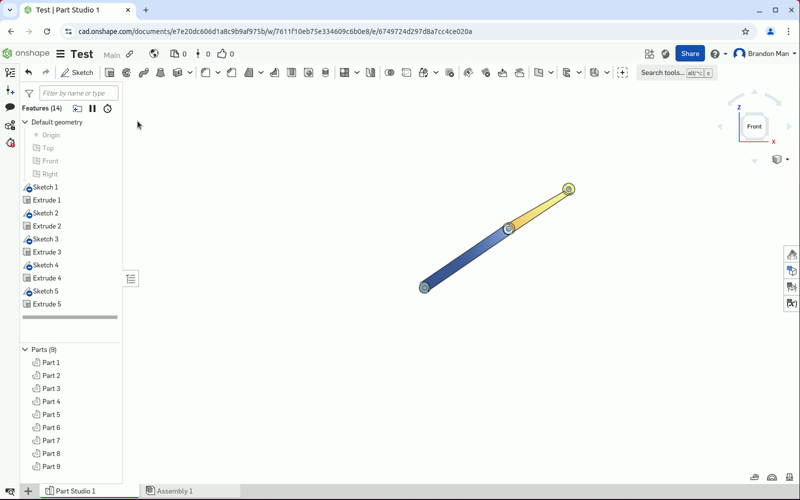
key(left, 2)
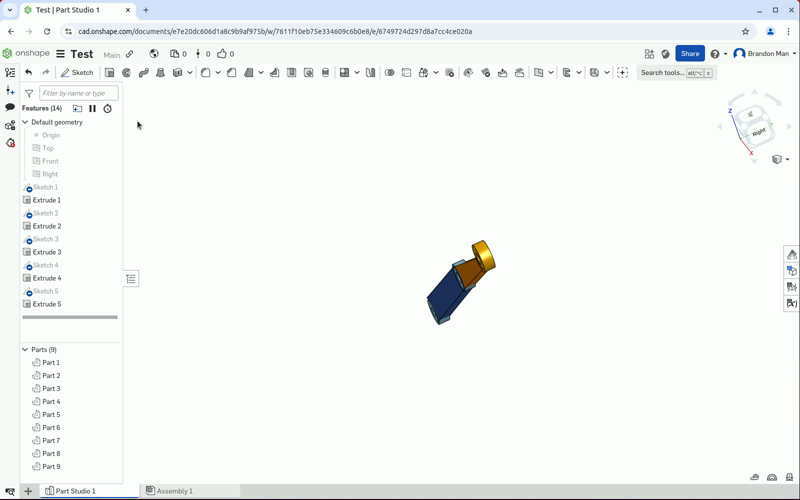
key(down, 2)
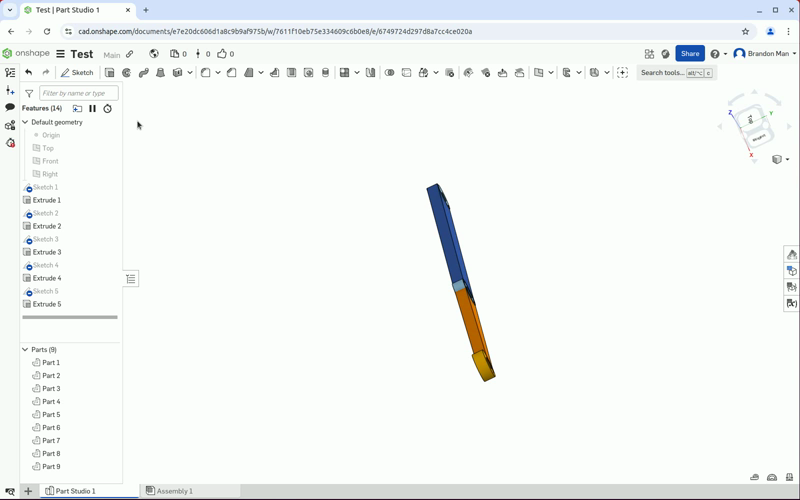
key(up, 2)
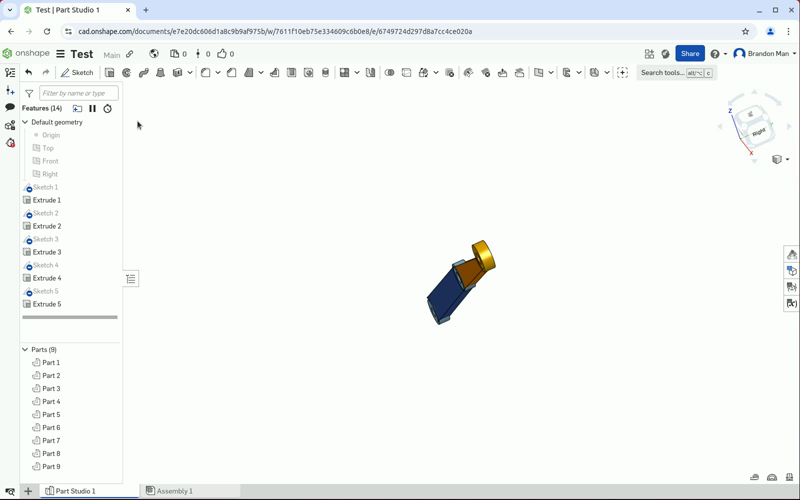
key(right, 2)
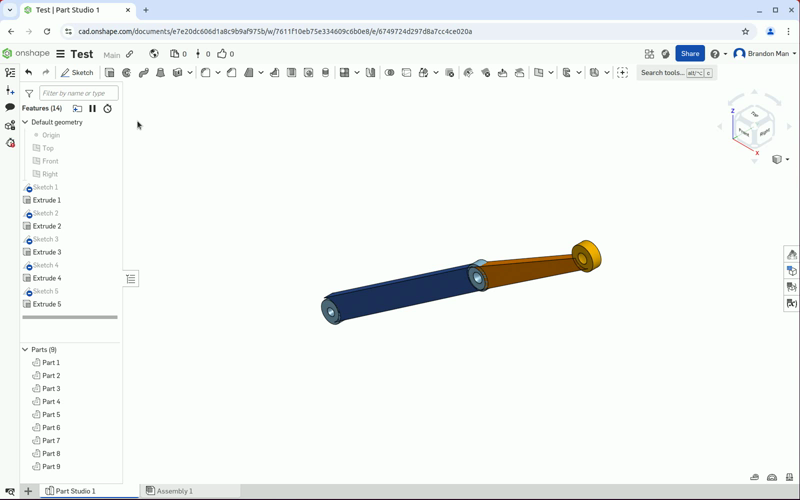
mouse_move(73, 189)
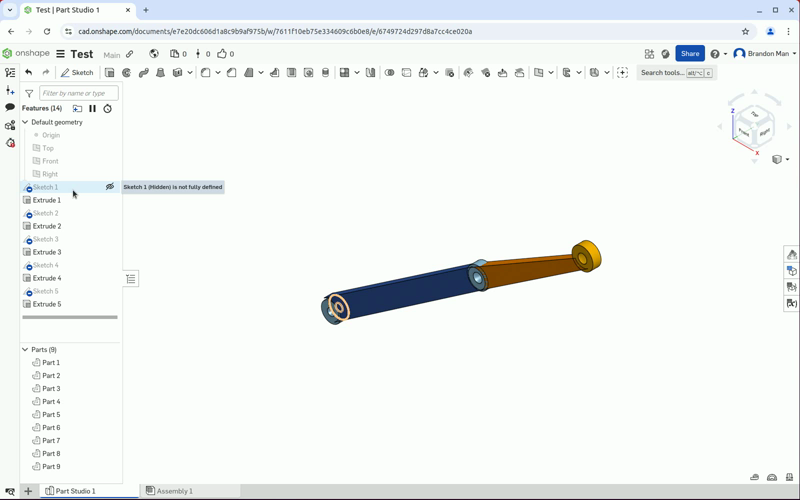
click(73, 189)